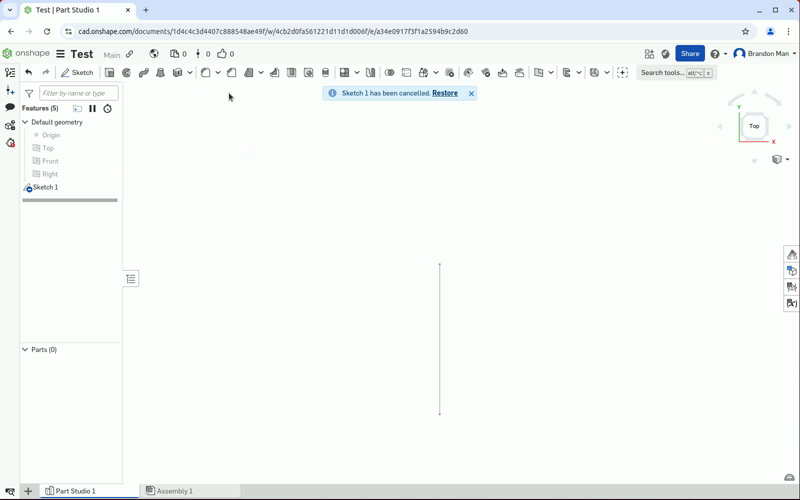
key(shift+h)
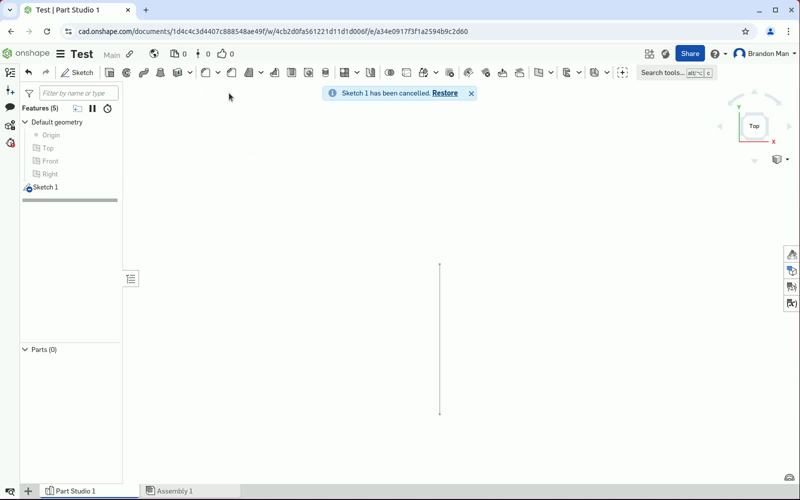
key(shift+s)
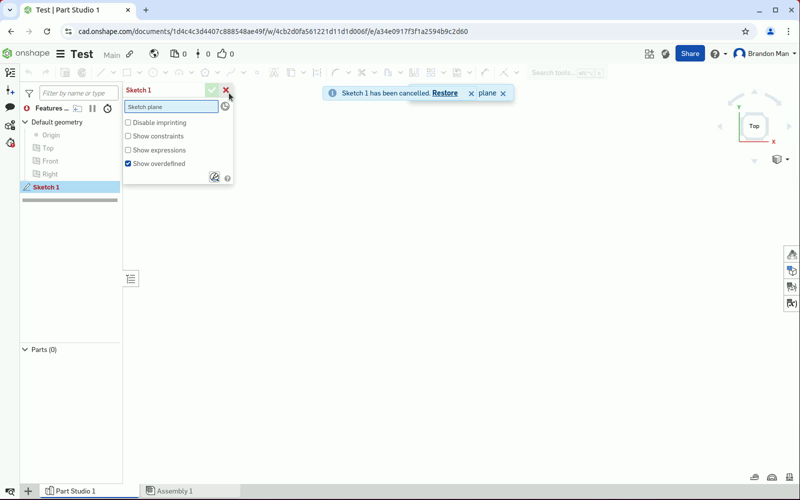
mouse_move(73, 150)
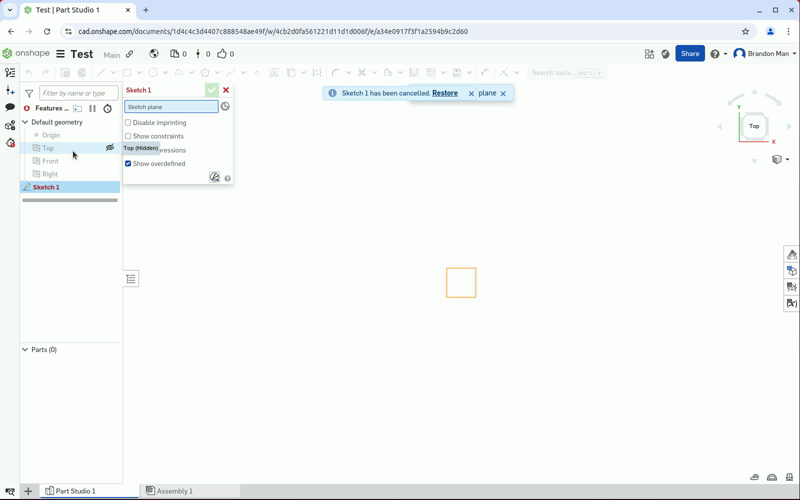
click(73, 150)
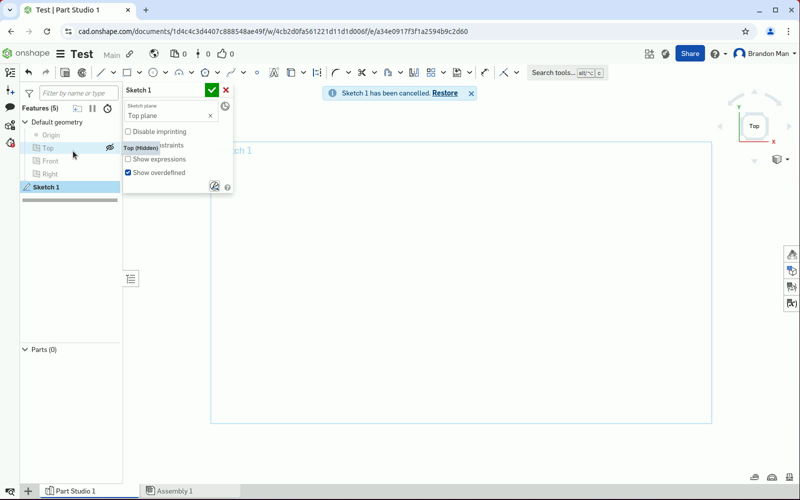
mouse_move(73, 352)
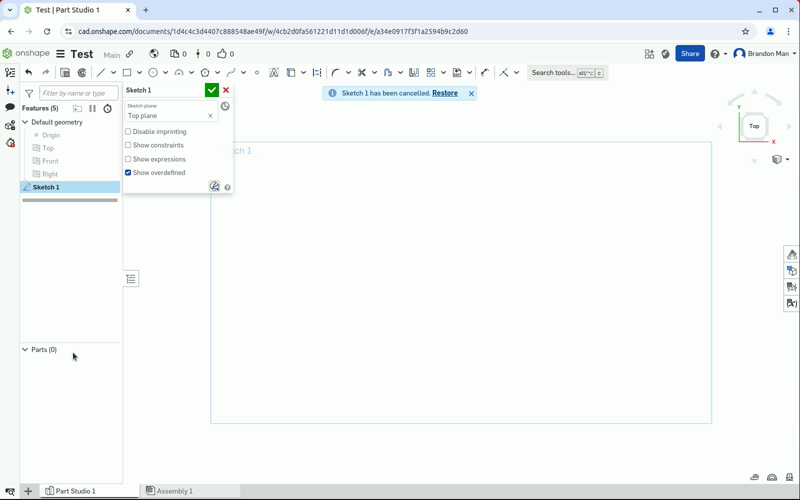
key(y)
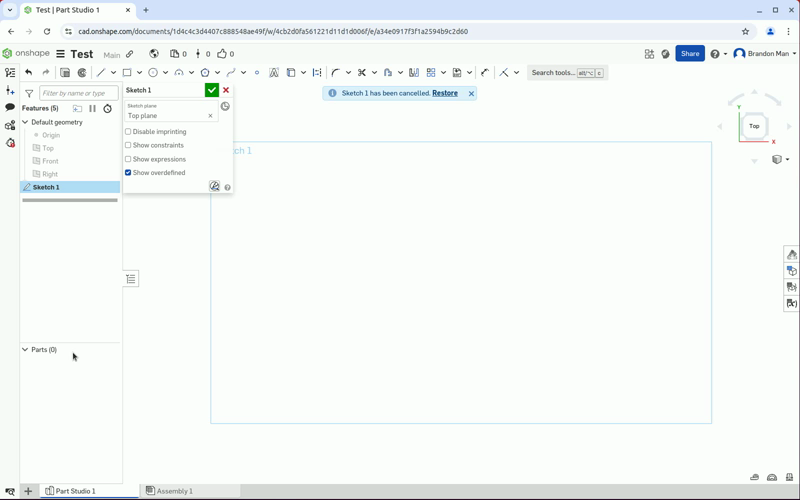
key(l)
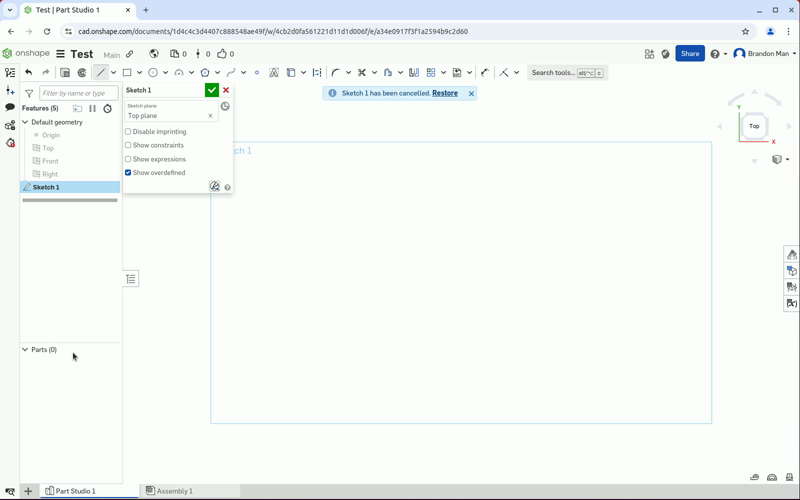
key_down(shift)
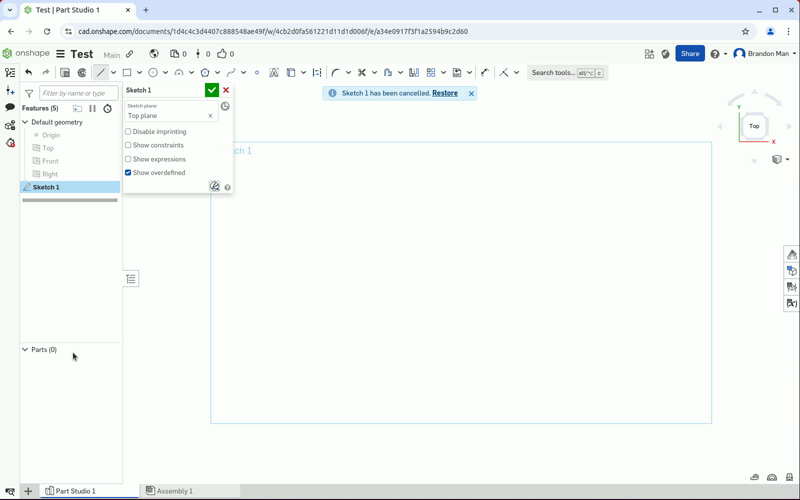
mouse_move(413, 243)
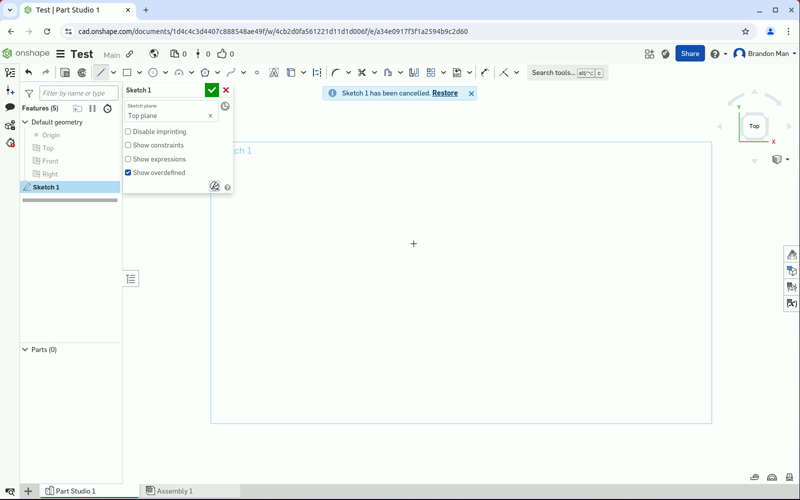
click(413, 243)
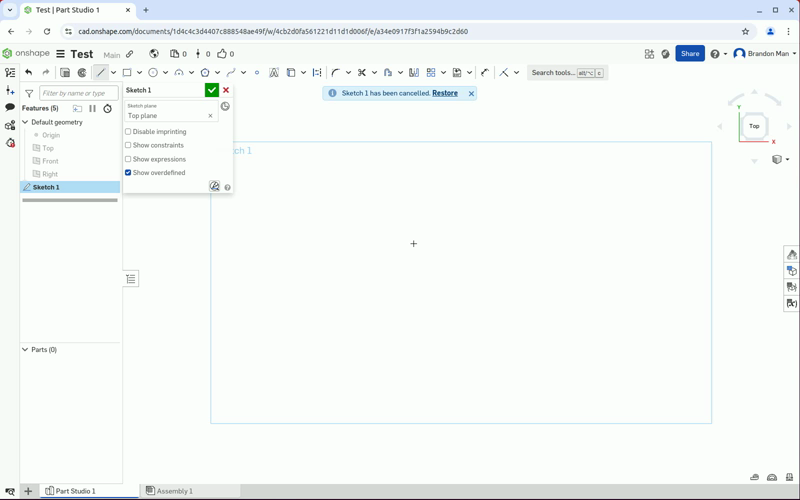
key_up(shift)
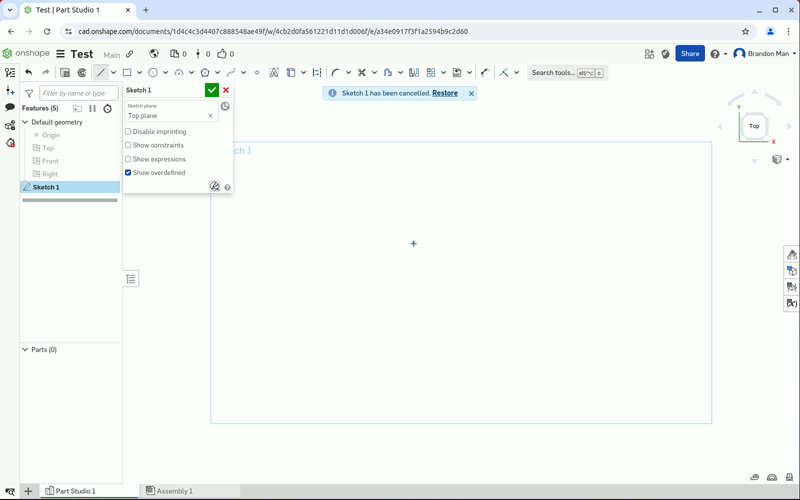
key_down(shift)
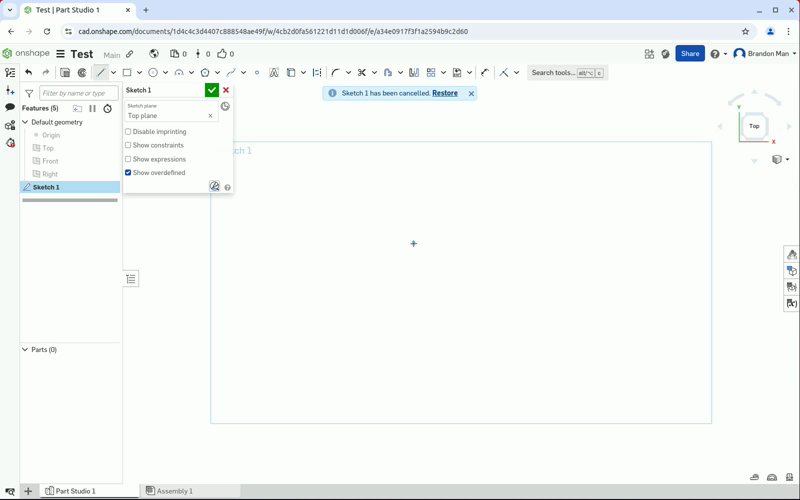
mouse_move(444, 243)
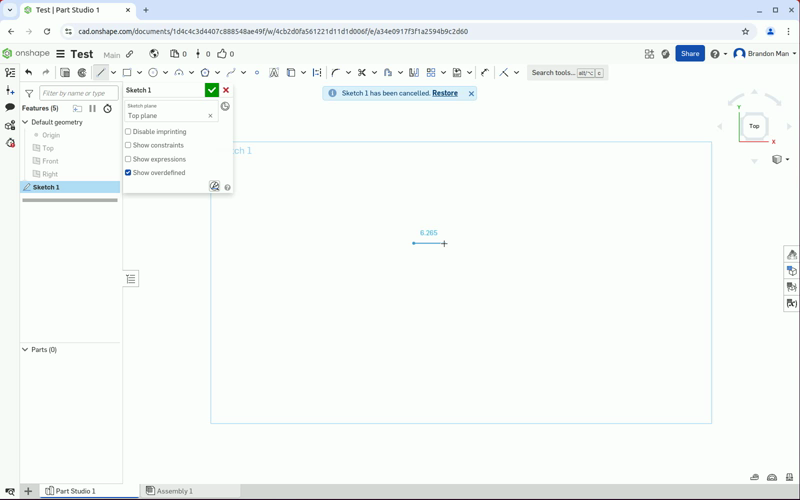
mouse_move(422, 243)
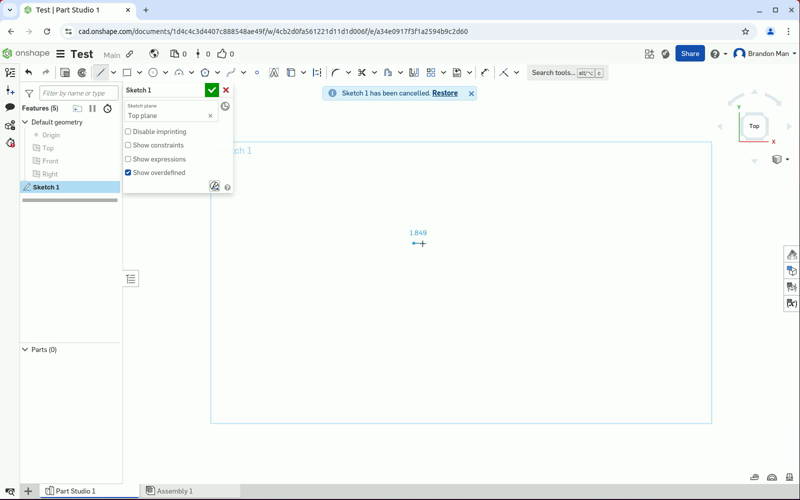
click(422, 243)
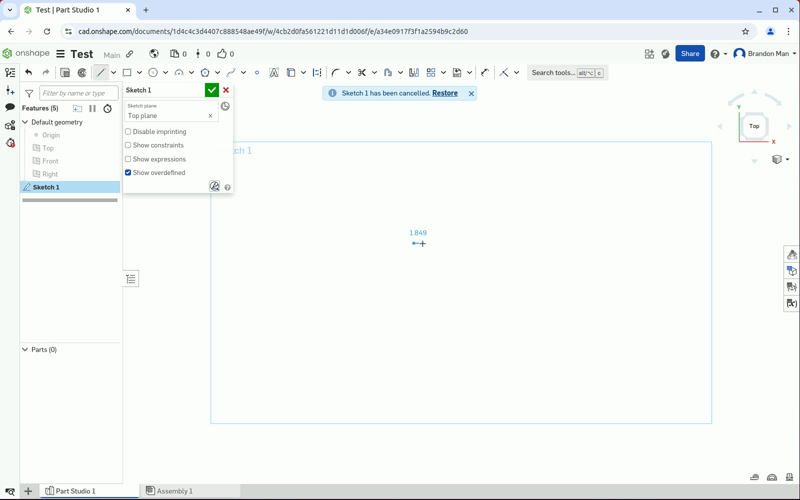
key_up(shift)
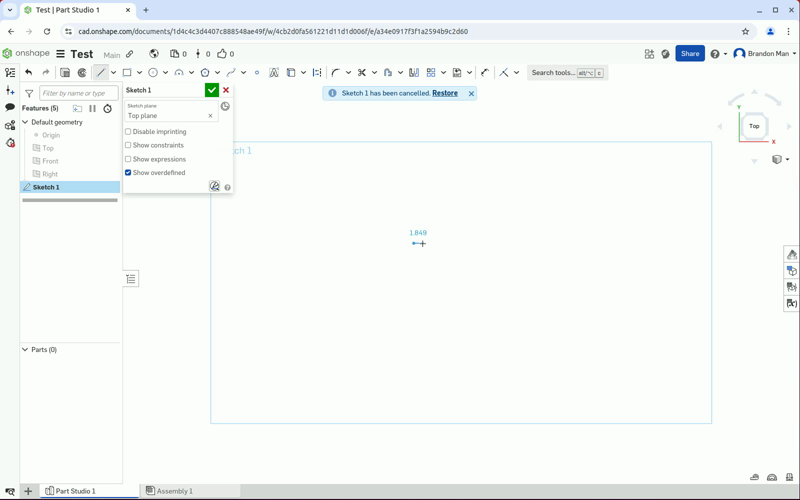
key_down(shift)
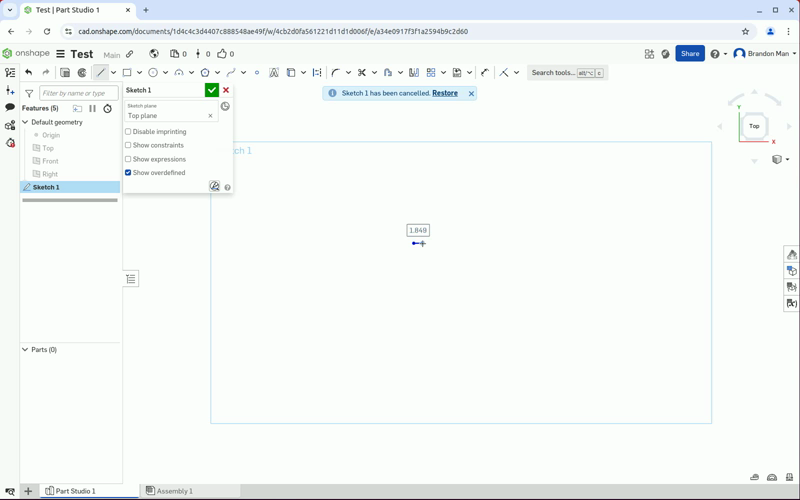
mouse_move(452, 243)
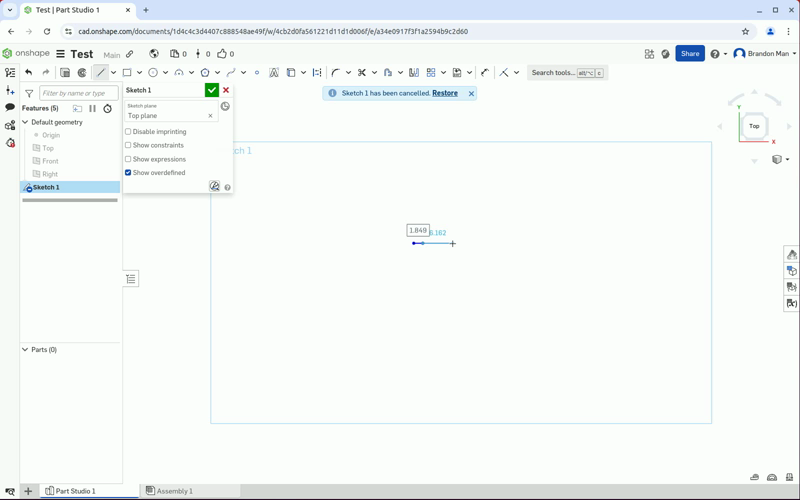
mouse_move(422, 221)
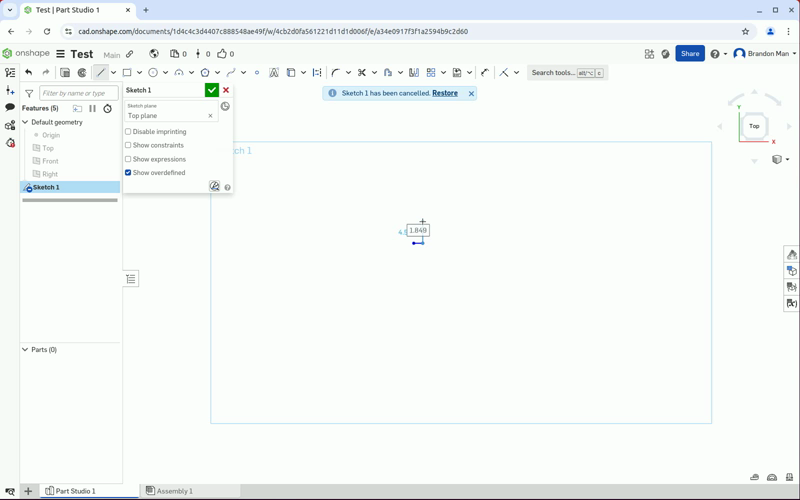
click(422, 221)
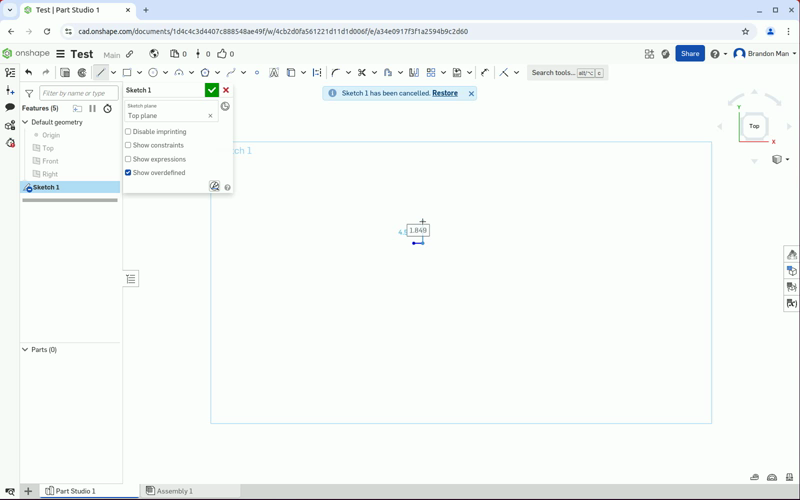
key_up(shift)
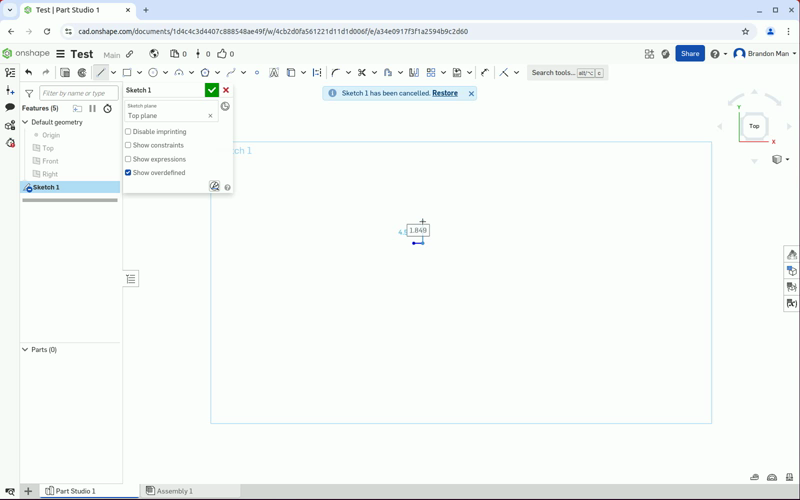
key(esc)
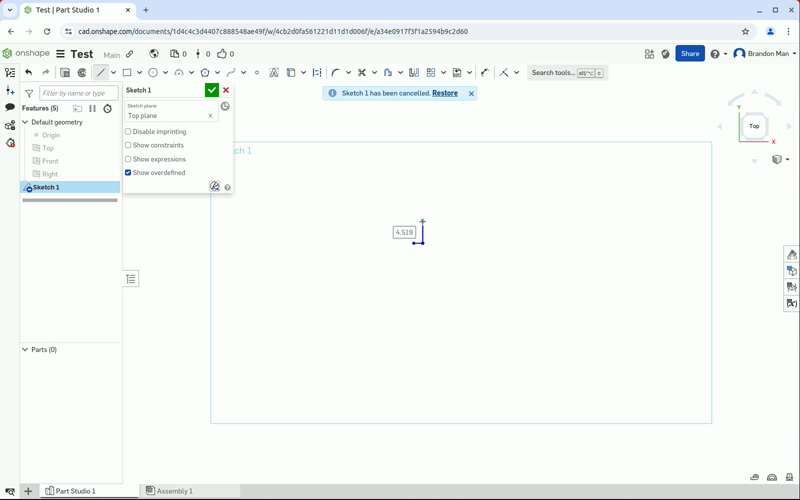
key(a)
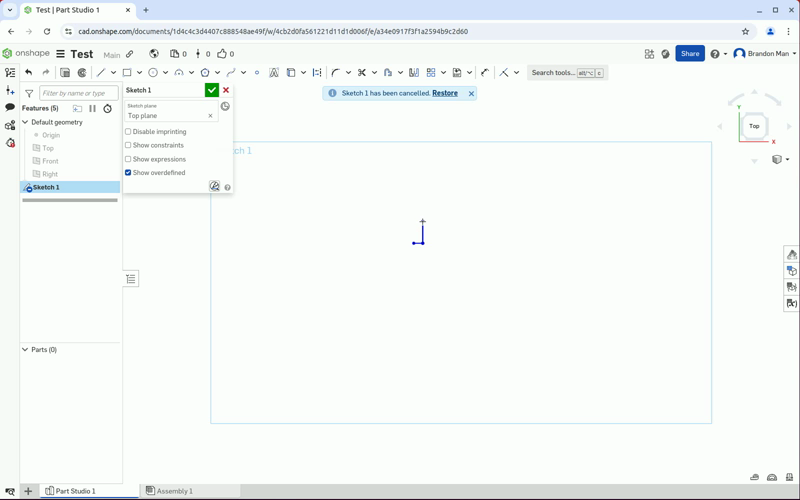
mouse_move(422, 221)
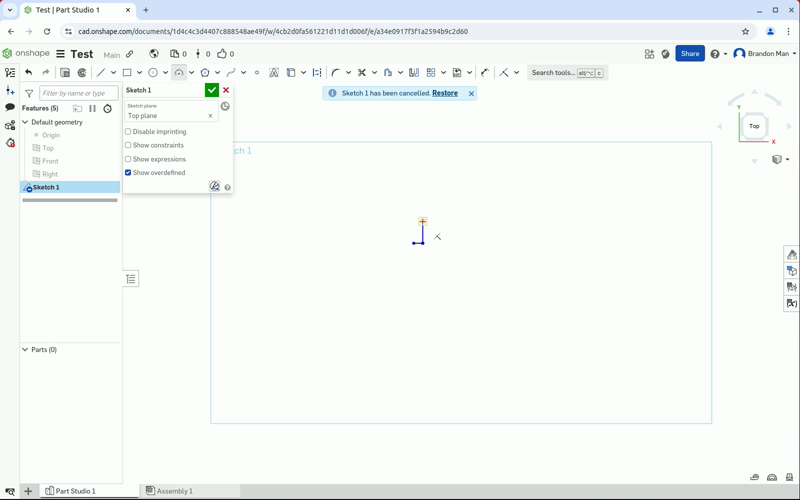
click(422, 221)
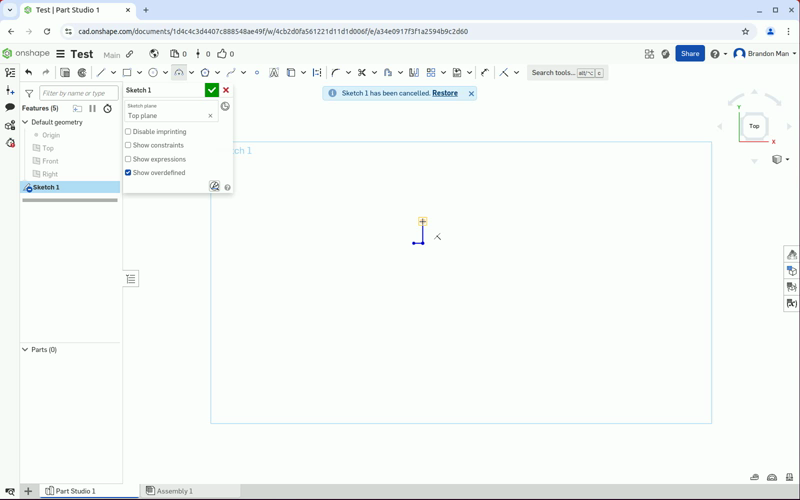
key_down(shift)
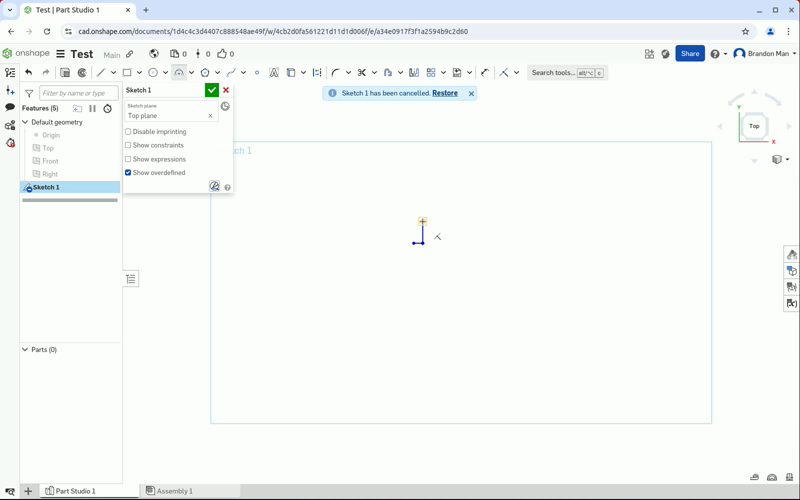
mouse_move(413, 221)
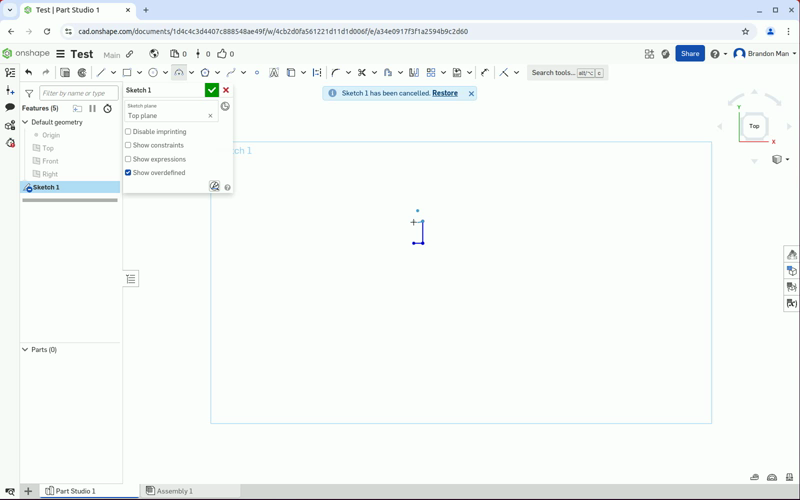
click(413, 221)
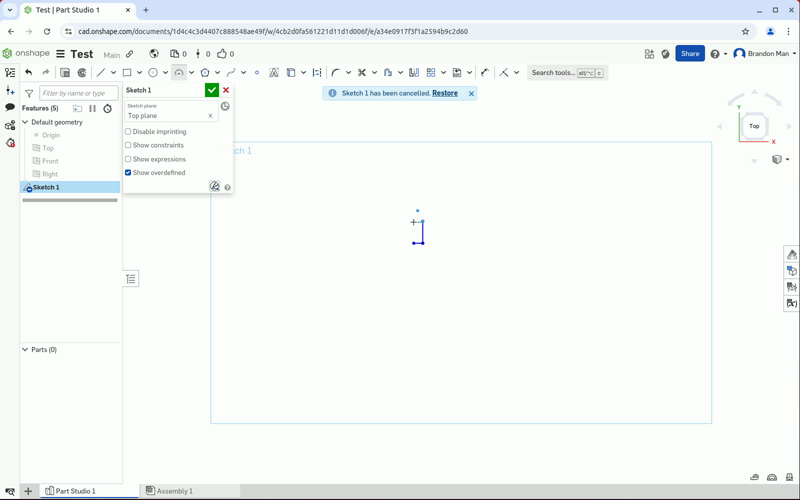
mouse_move(418, 220)
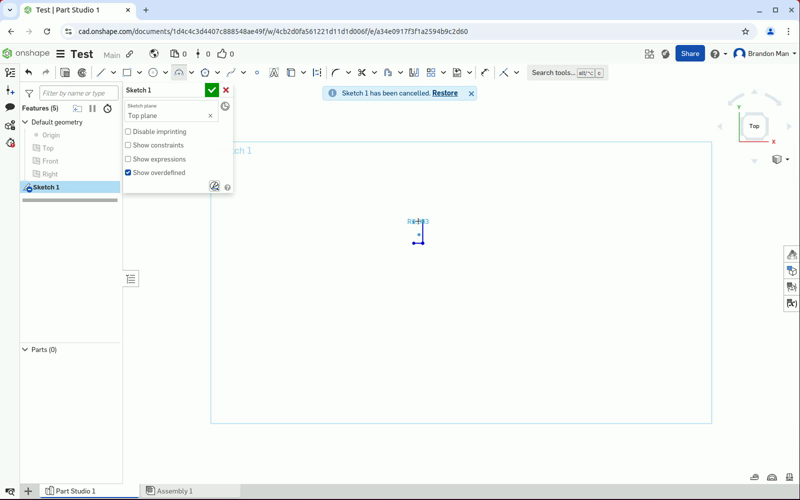
scroll(6)
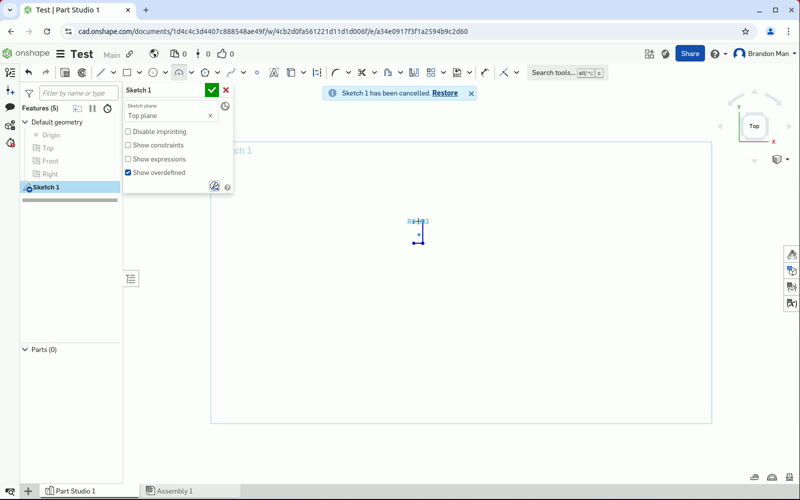
scroll(6)
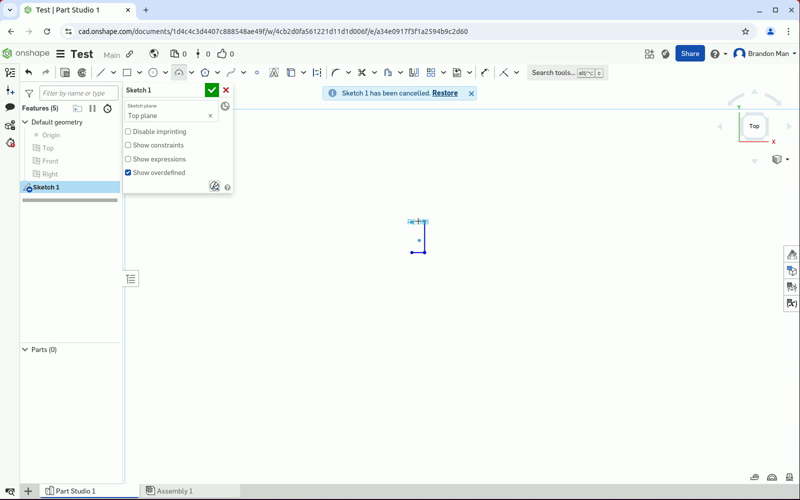
scroll(6)
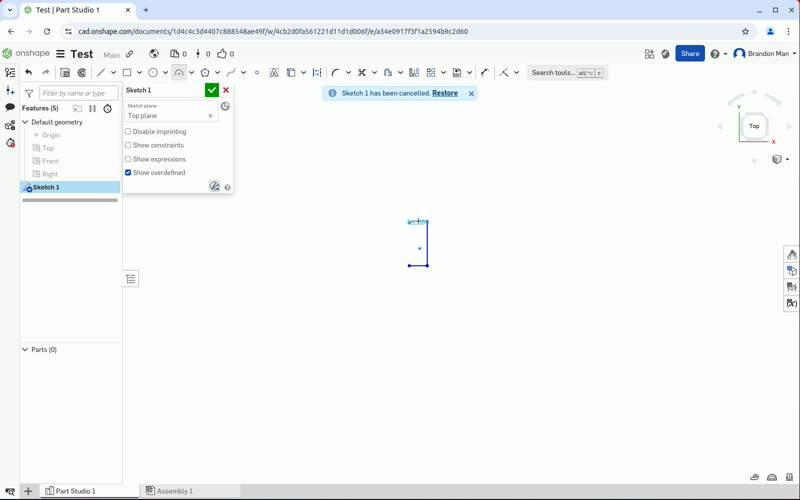
scroll(6)
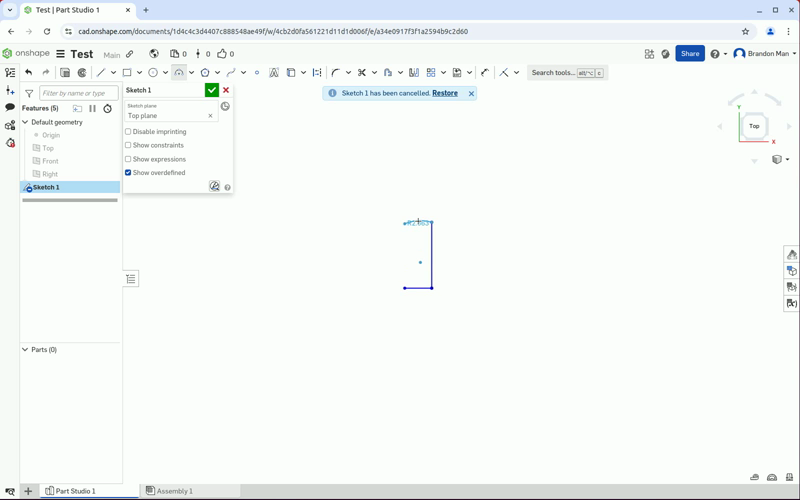
scroll(6)
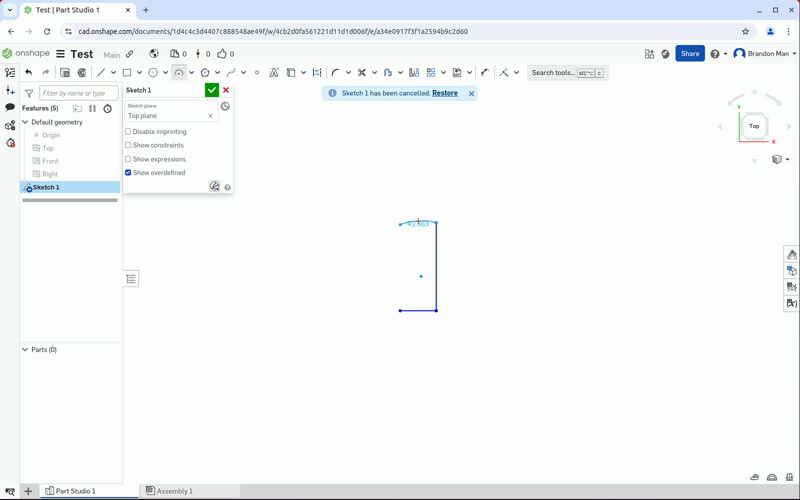
scroll(6)
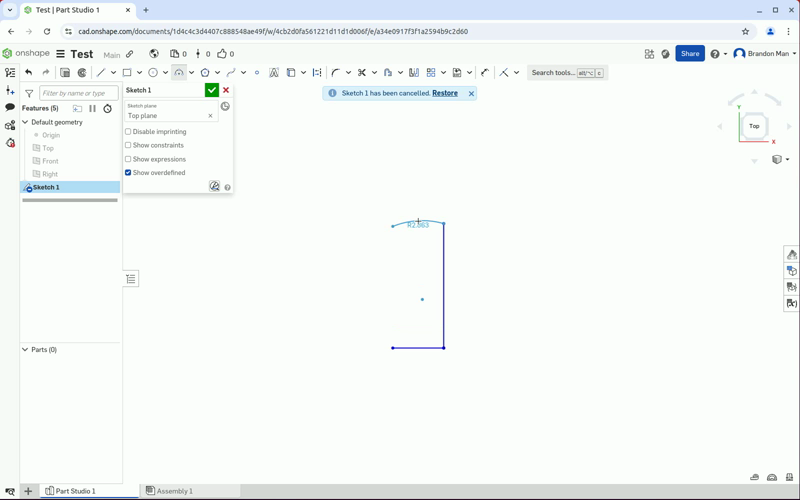
scroll(6)
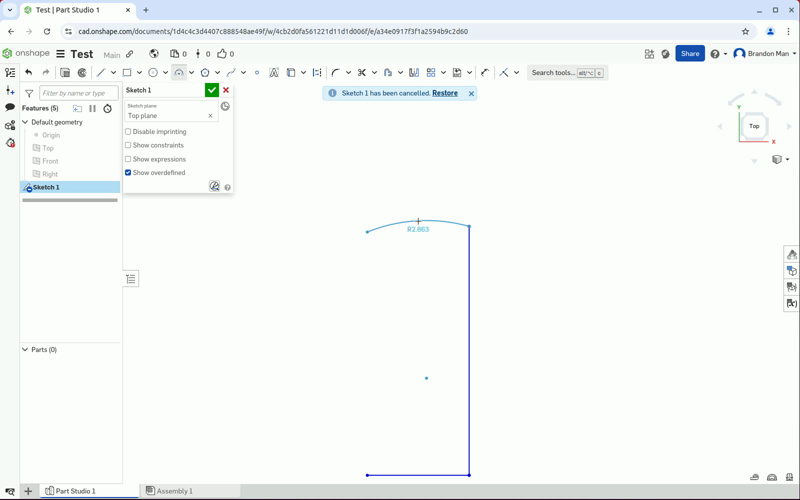
click(418, 220)
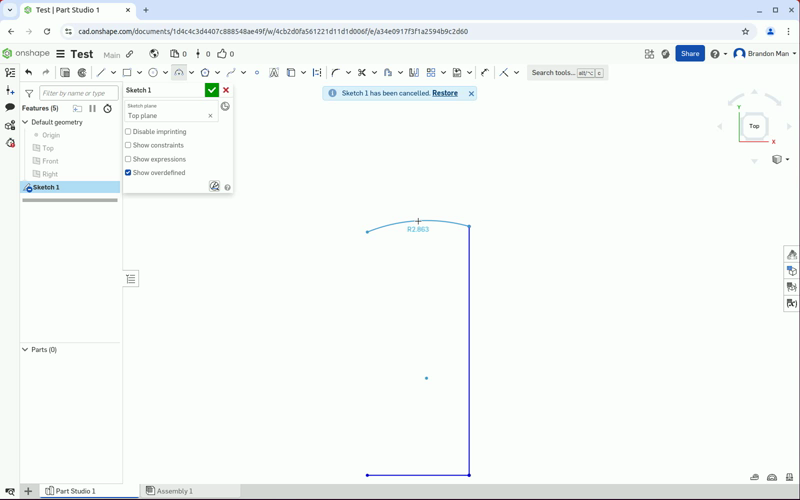
scroll(-6)
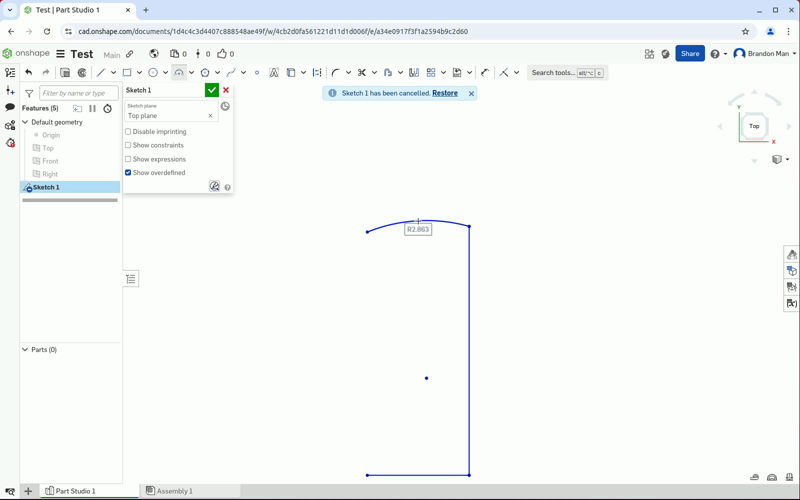
scroll(-6)
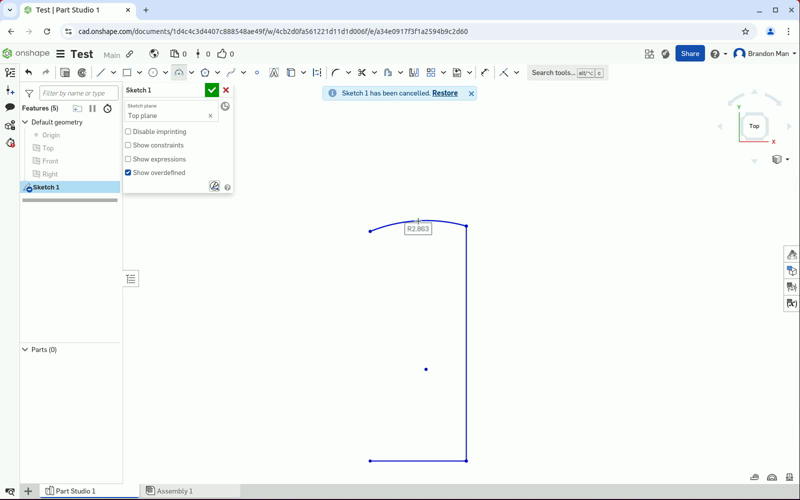
scroll(-6)
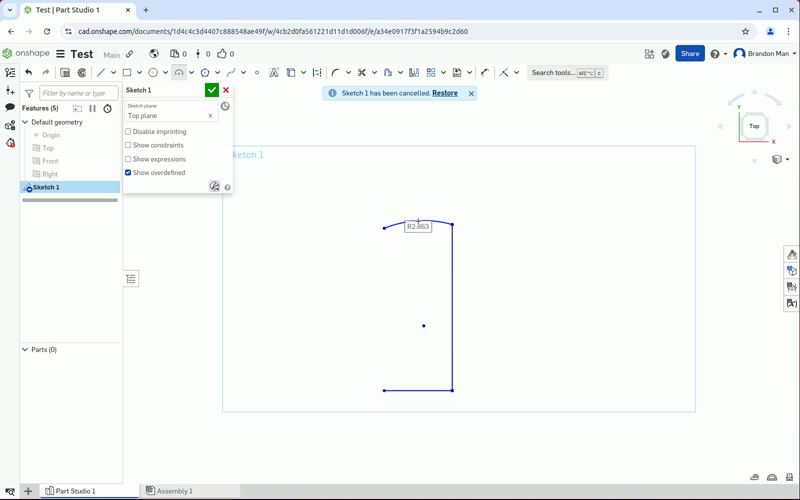
scroll(-6)
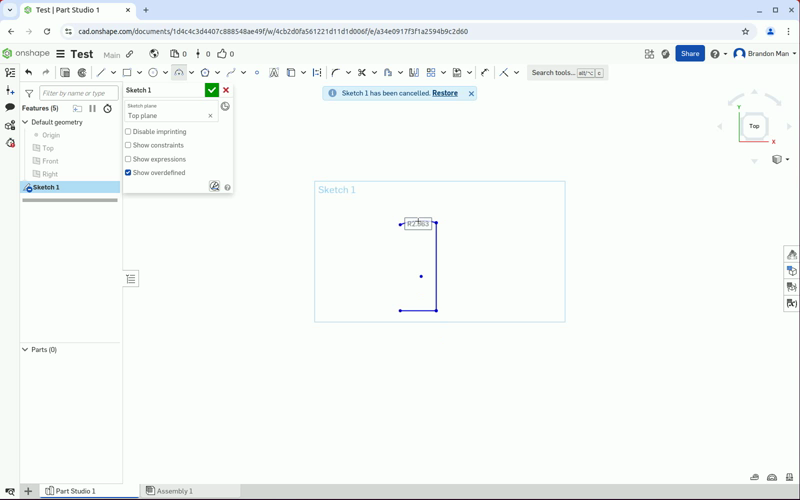
scroll(-6)
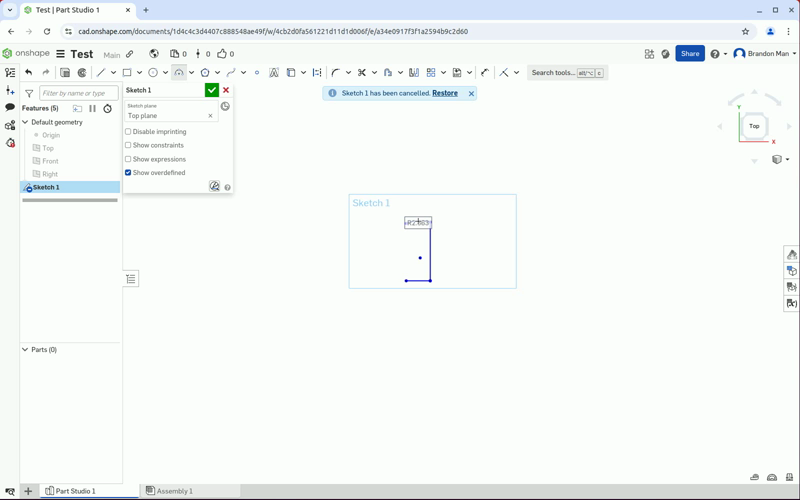
scroll(-6)
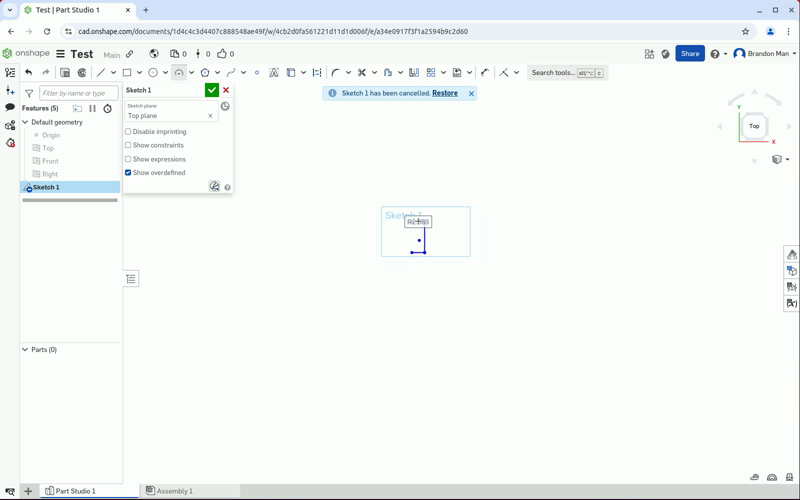
scroll(-6)
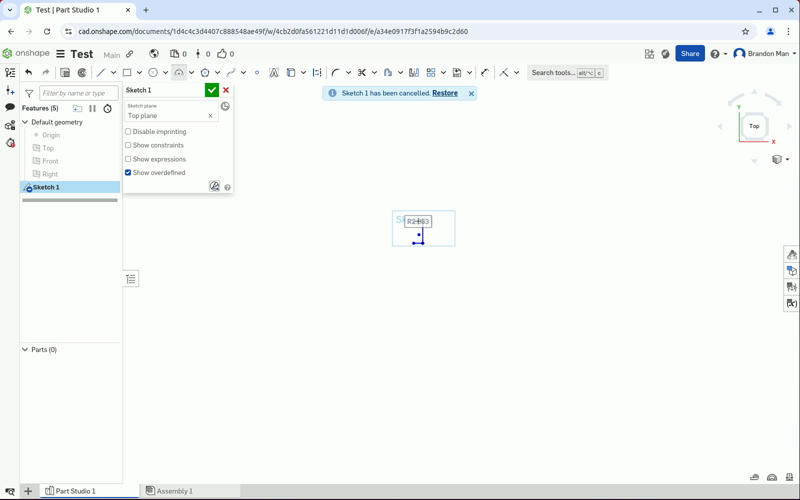
key_up(shift)
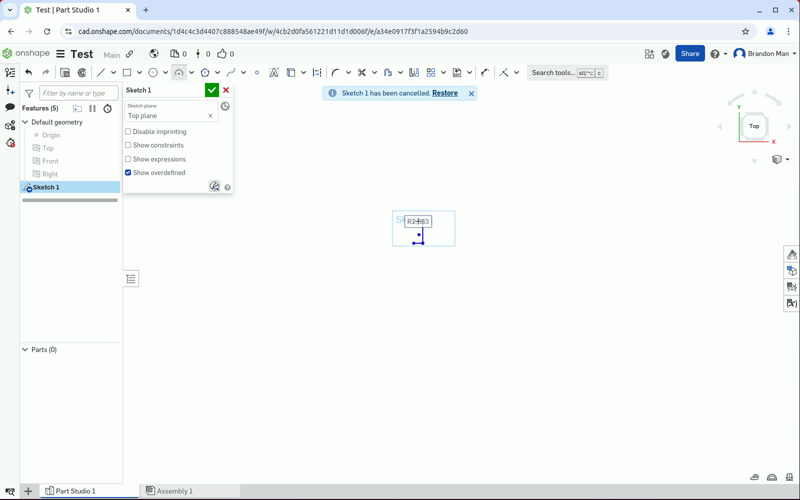
key(esc)
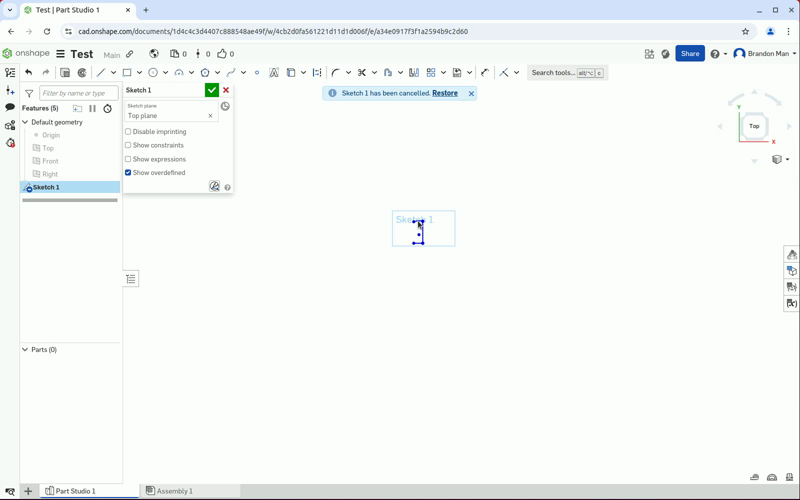
key(l)
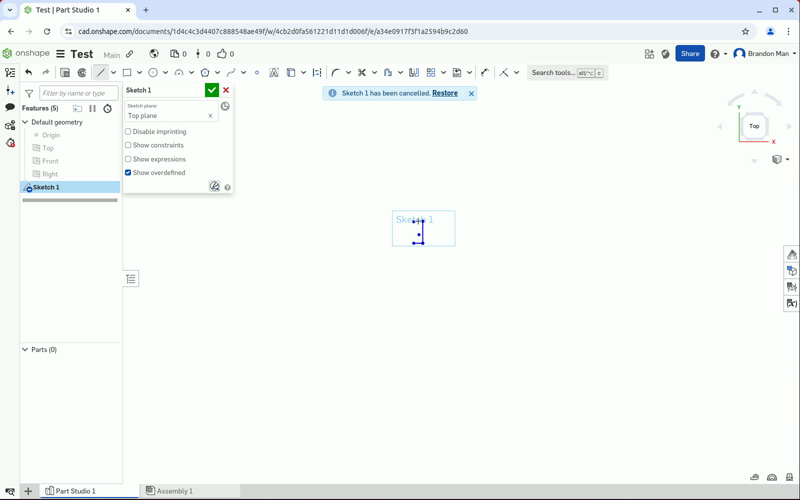
mouse_move(413, 221)
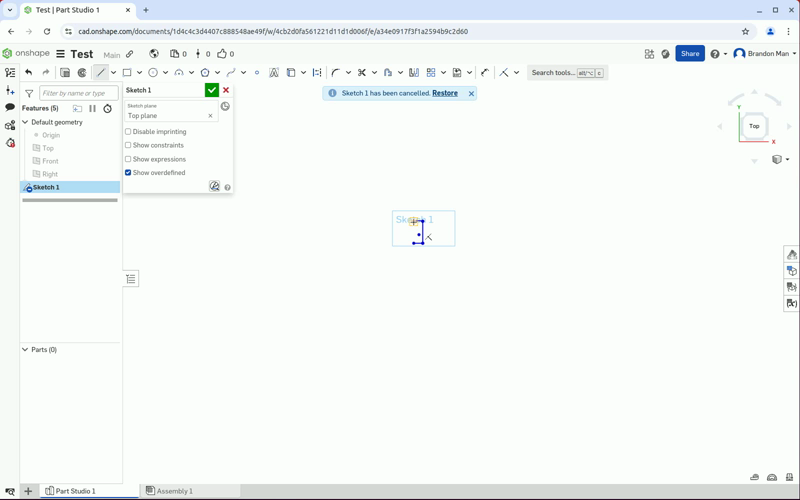
click(413, 221)
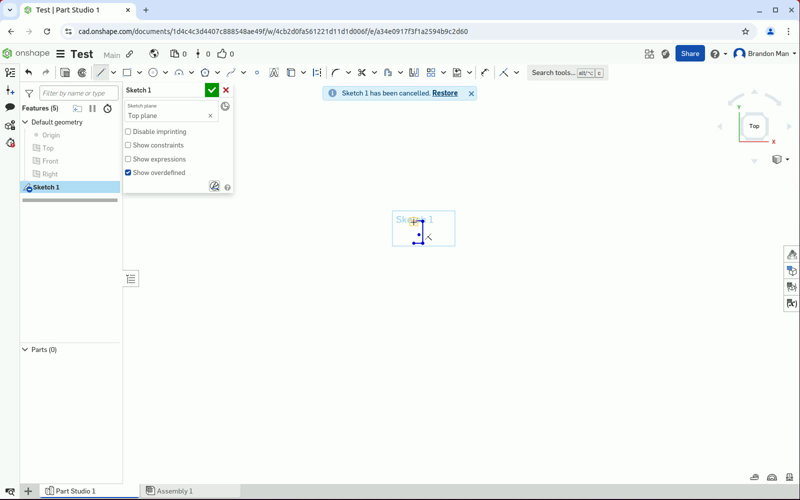
mouse_move(444, 221)
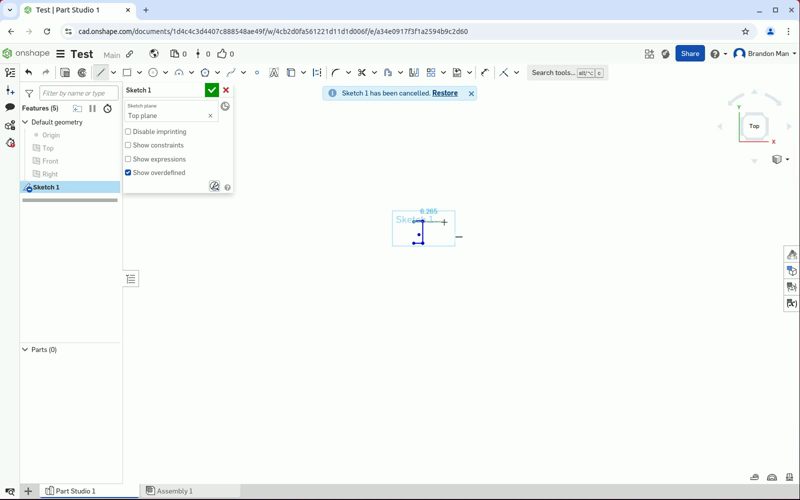
key_down(shift)
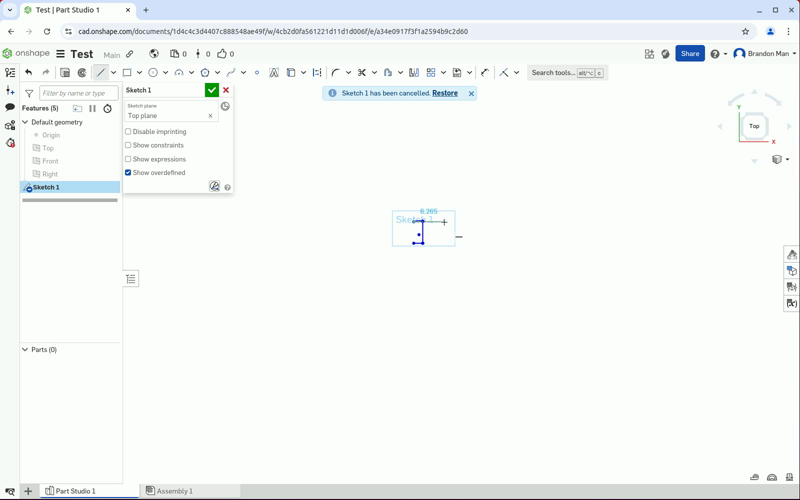
mouse_move(413, 243)
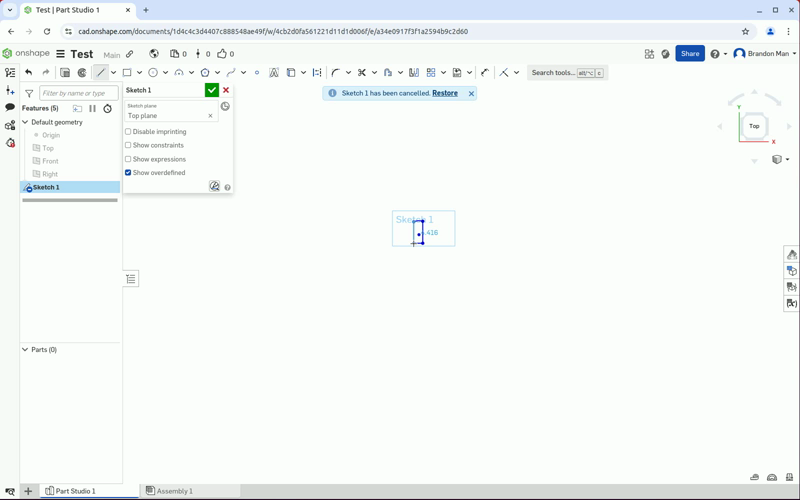
key_up(shift)
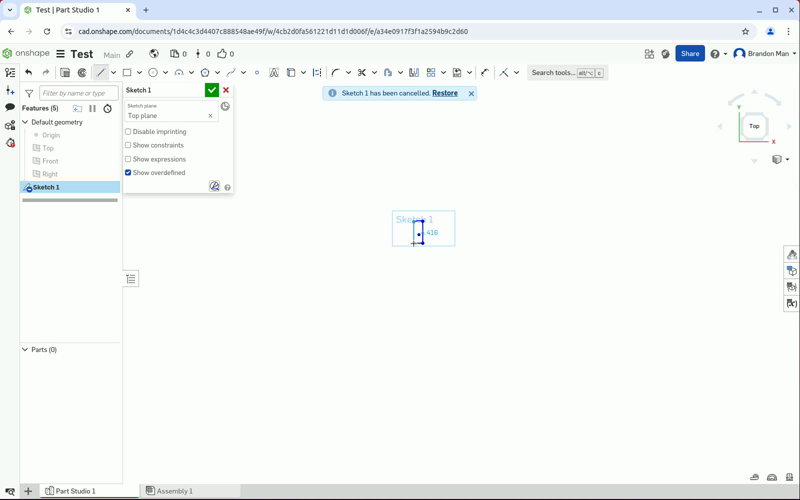
click(413, 243)
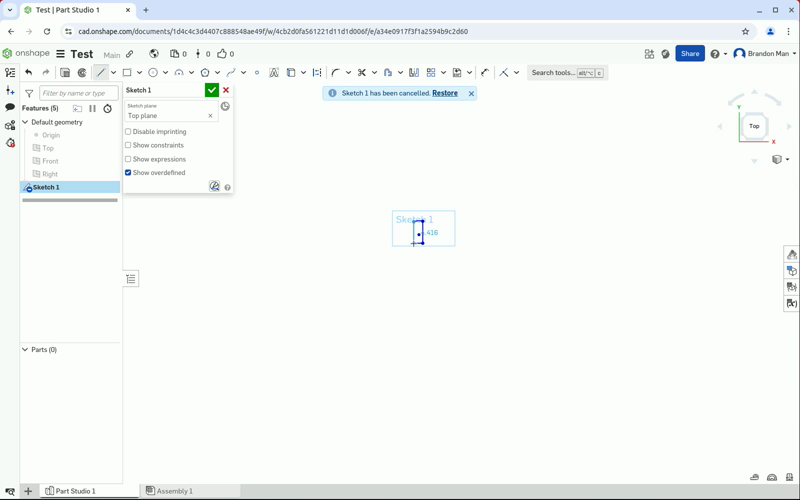
key(esc)
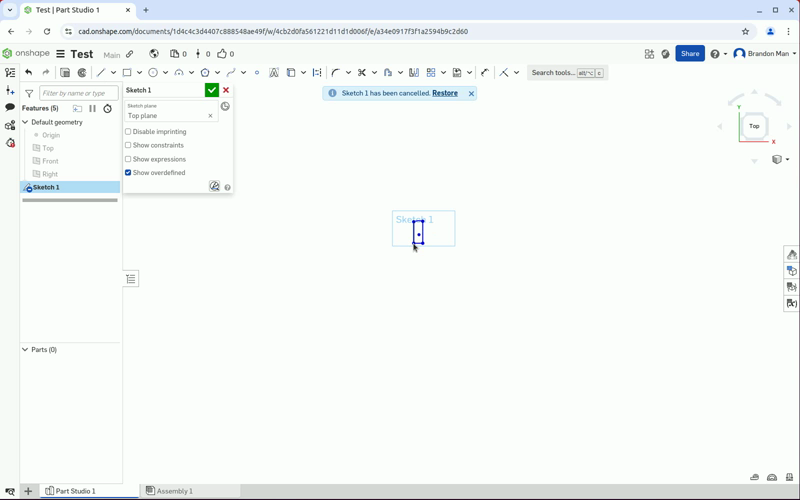
mouse_move(421, 221)
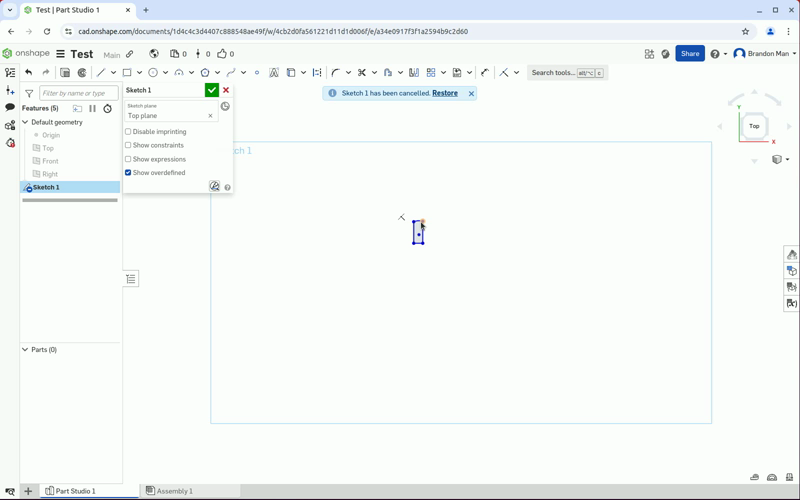
scroll(6)
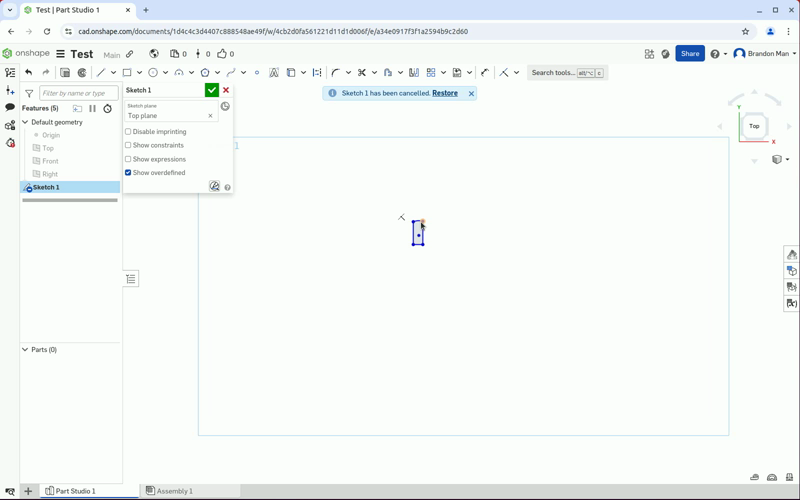
scroll(6)
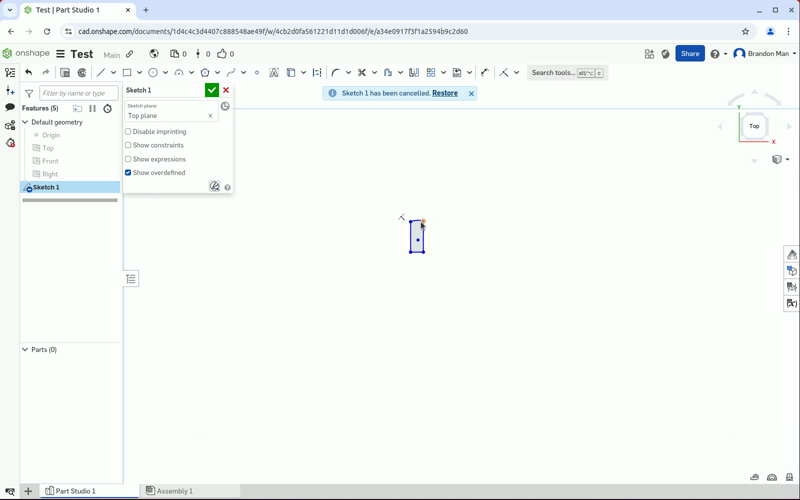
scroll(6)
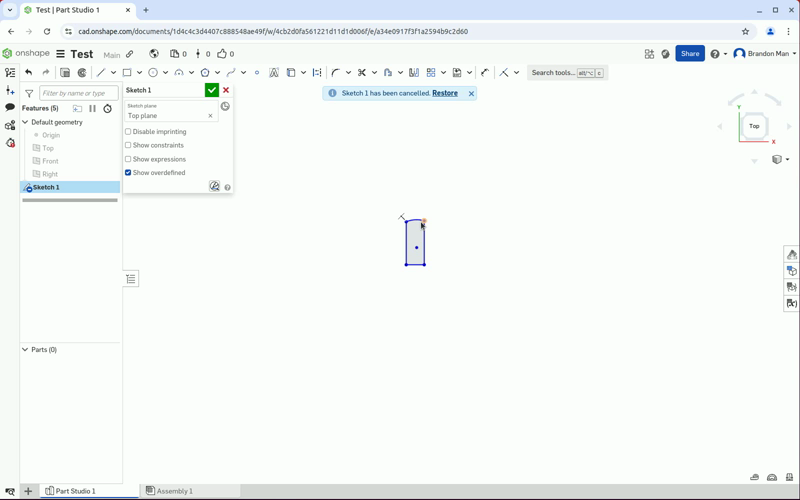
scroll(6)
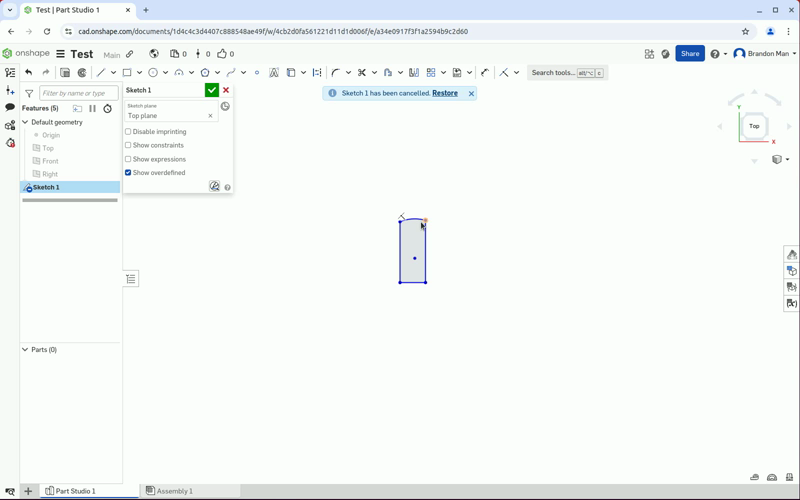
scroll(6)
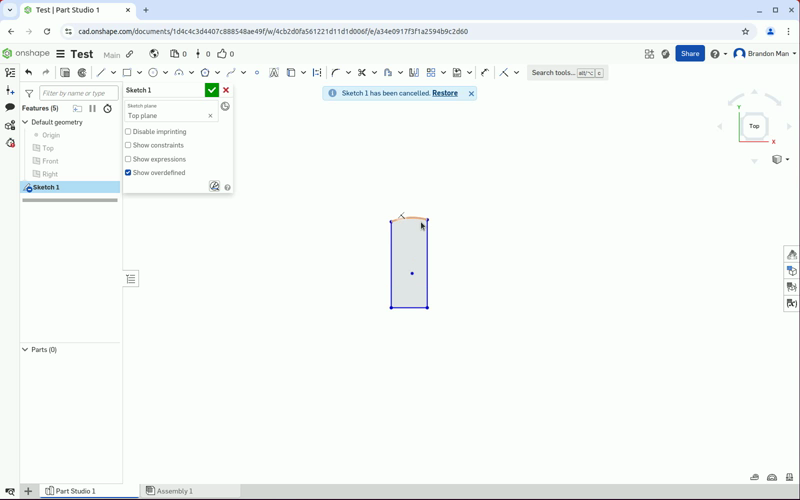
scroll(6)
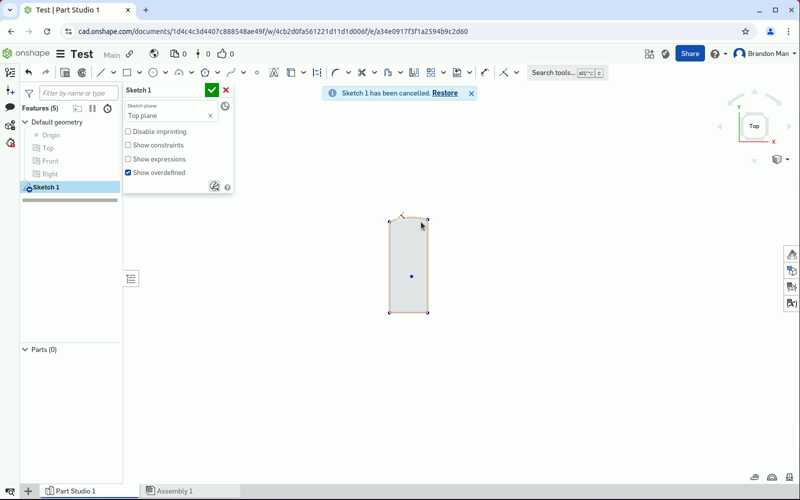
scroll(6)
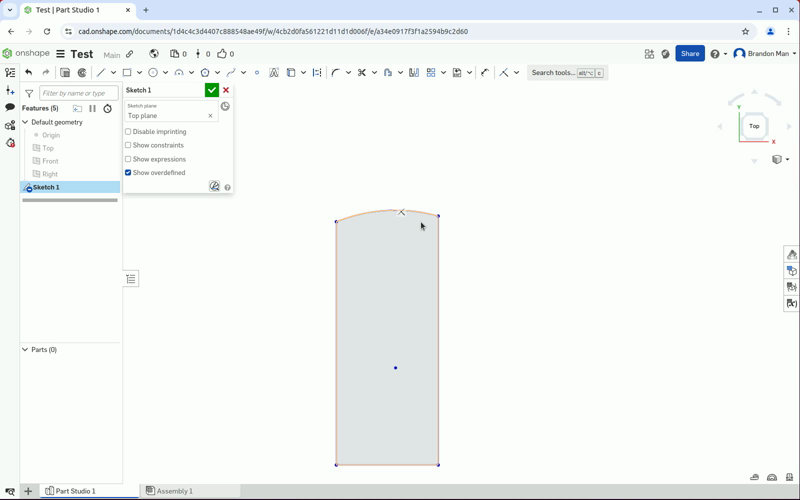
click(421, 221)
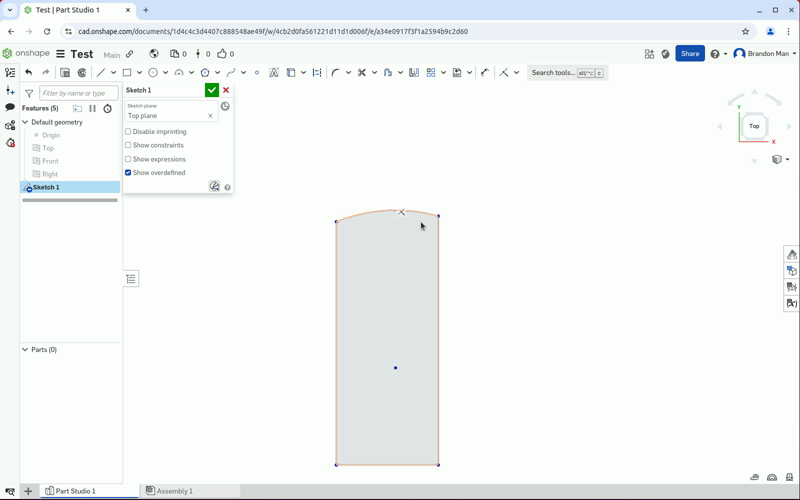
scroll(-6)
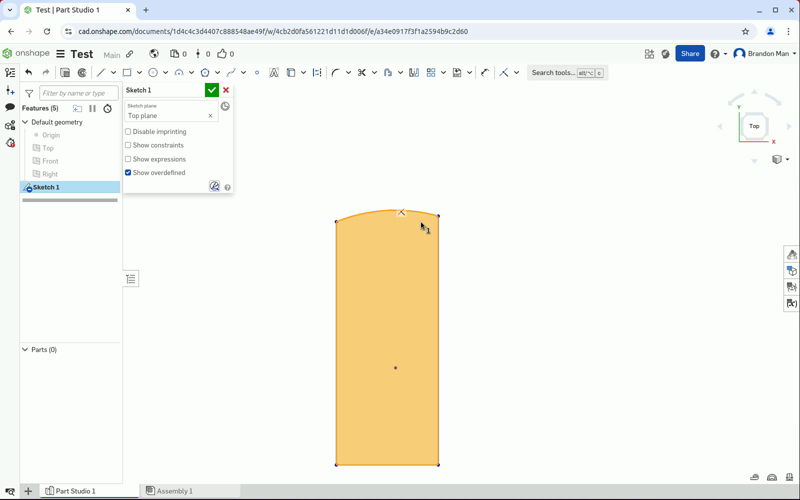
scroll(-6)
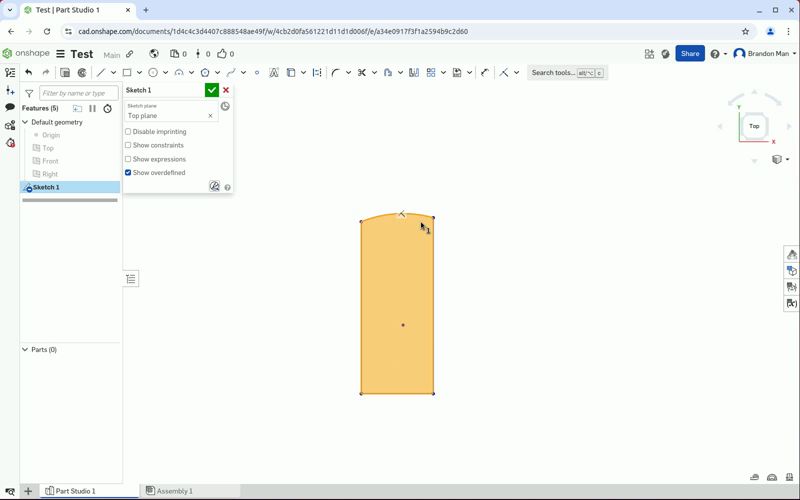
scroll(-6)
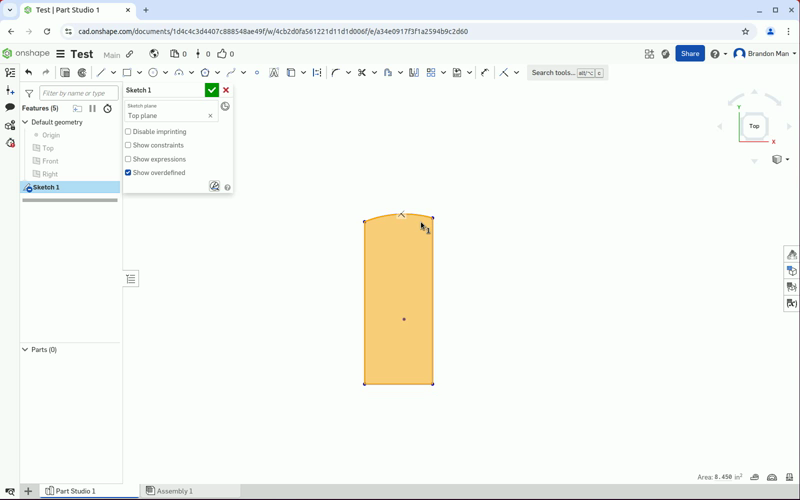
scroll(-6)
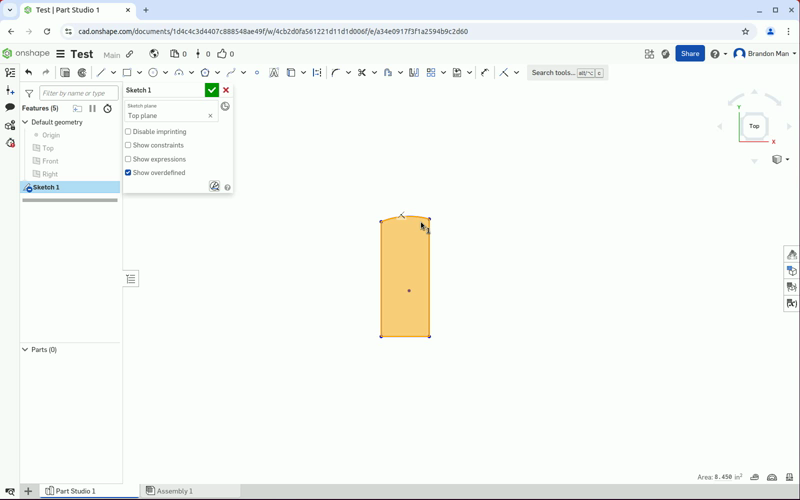
scroll(-6)
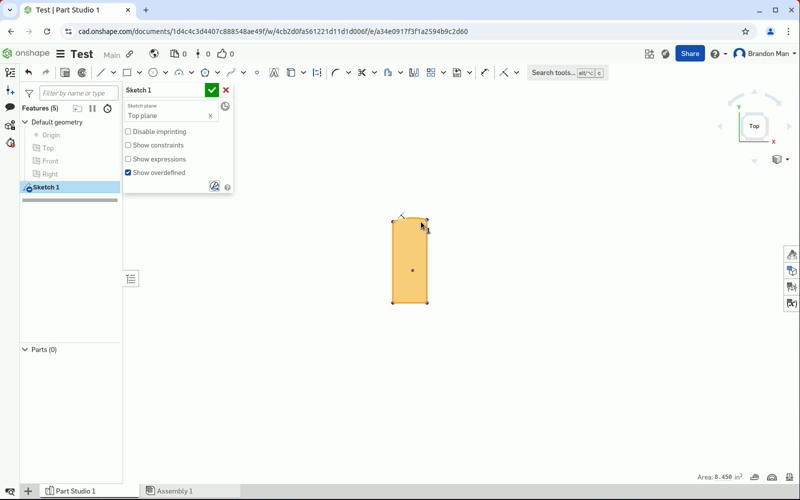
scroll(-6)
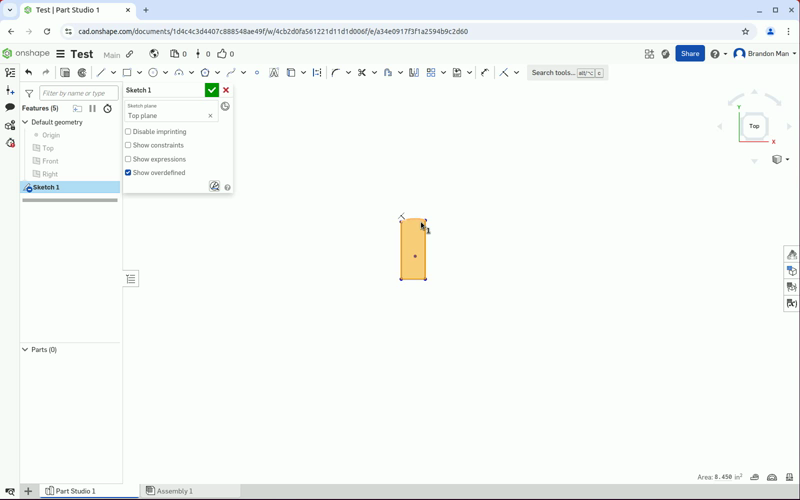
scroll(-6)
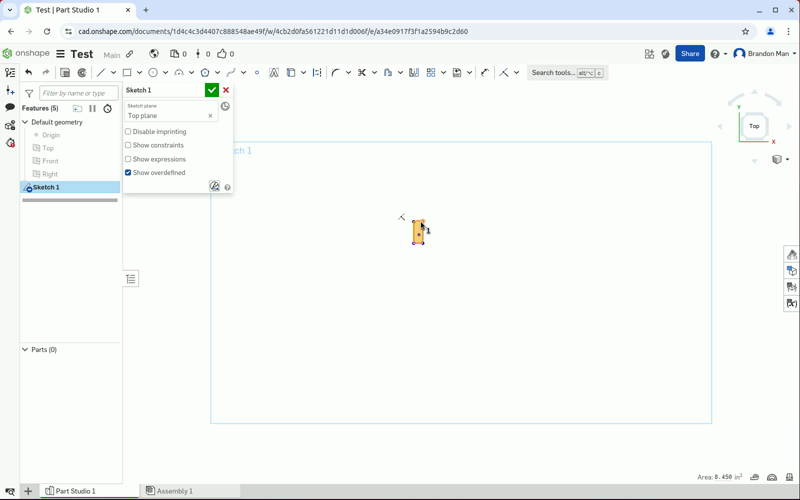
mouse_move(73, 352)
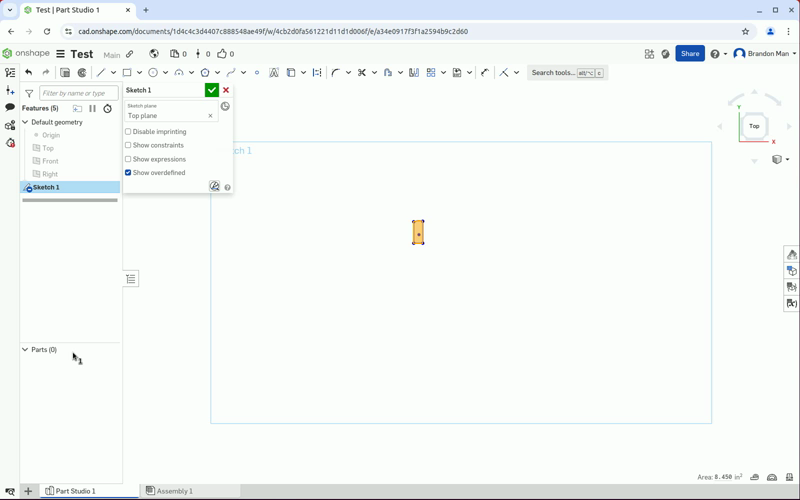
key(shift+y)
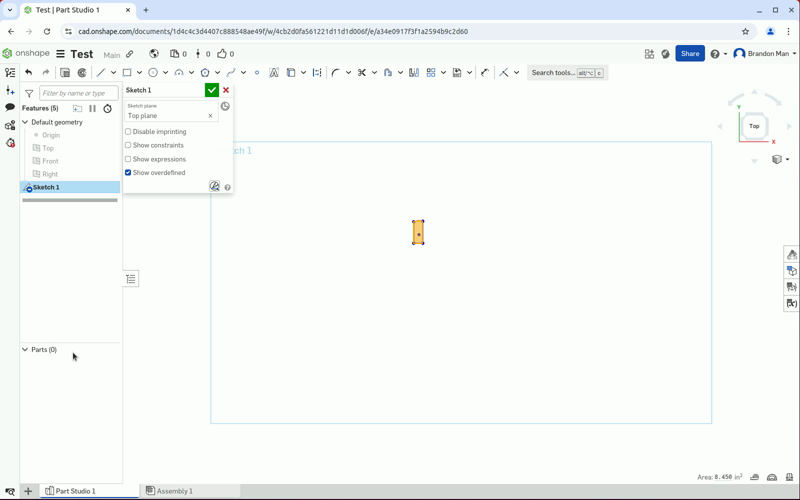
key(shift+e)
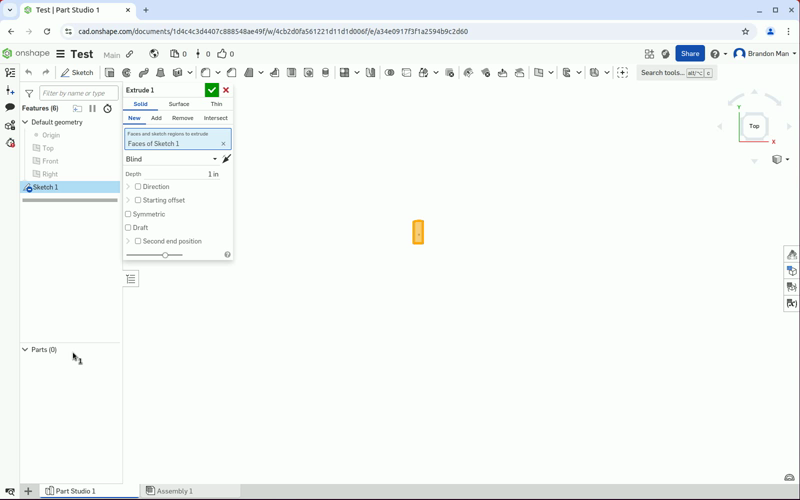
mouse_move(143, 106)
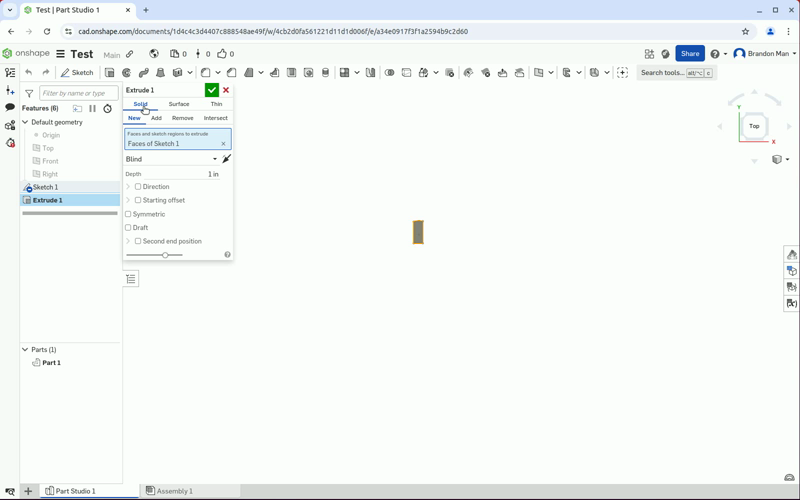
click(143, 106)
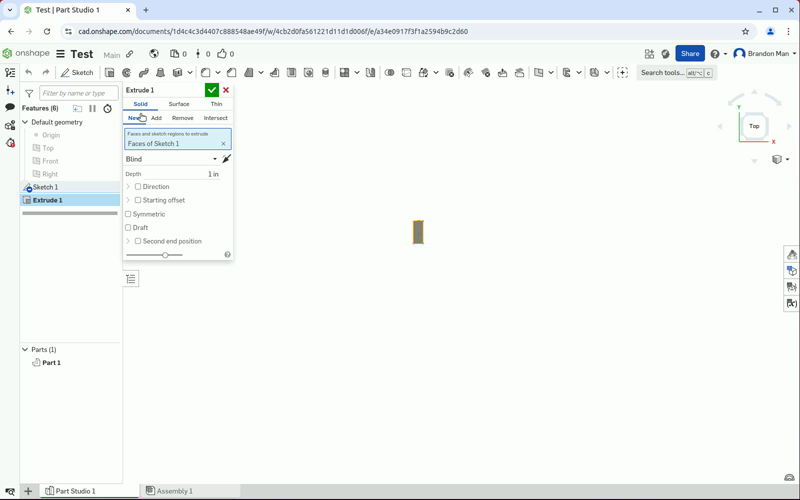
mouse_move(137, 120)
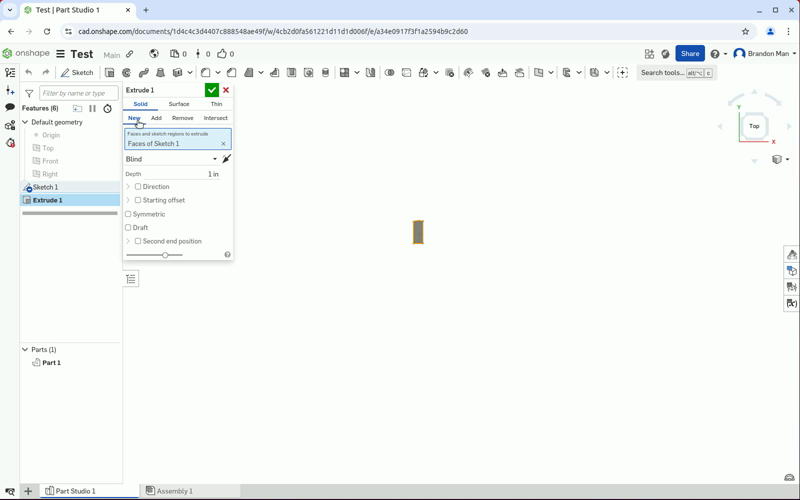
click(137, 120)
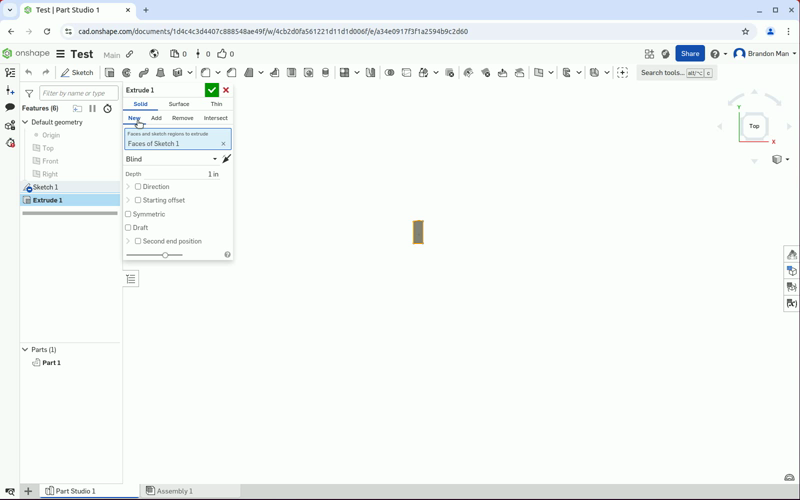
key(tab, 4)
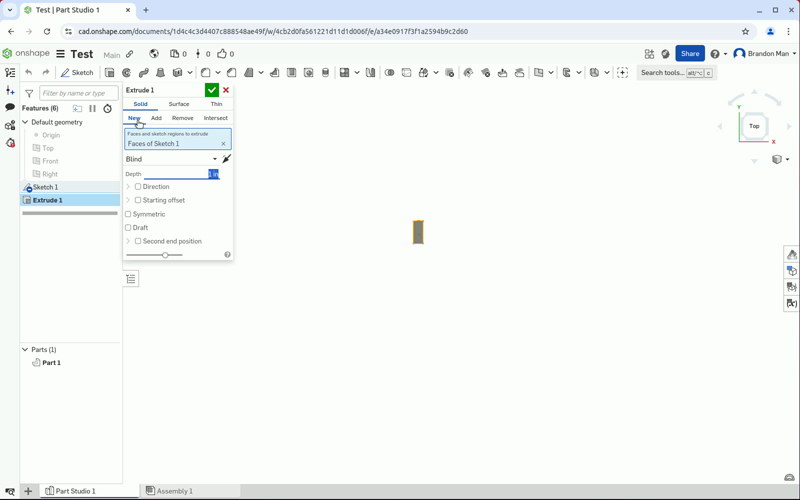
text(0.722)
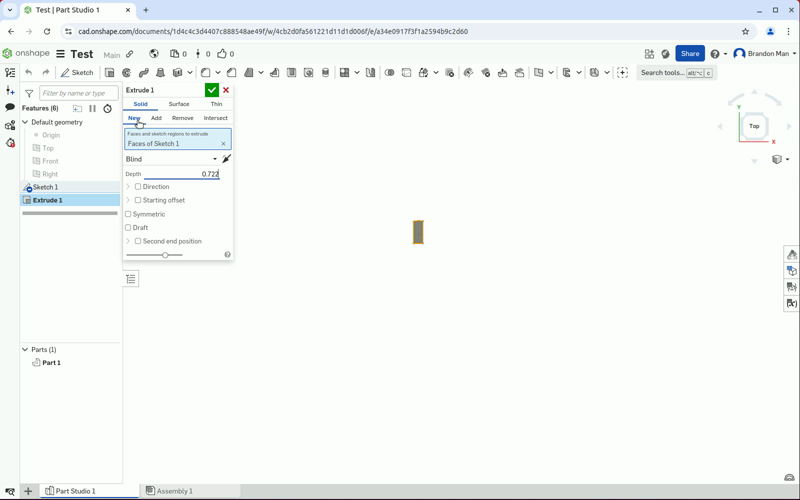
key(enter)
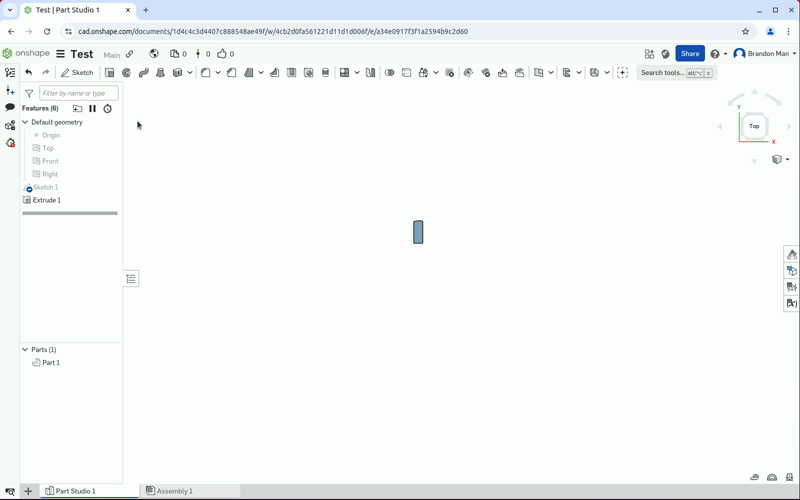
key(shift+h)
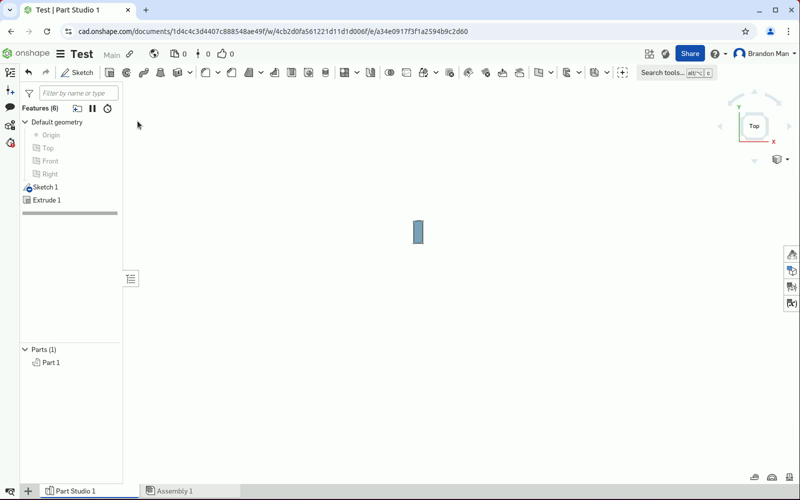
key(shift+h)
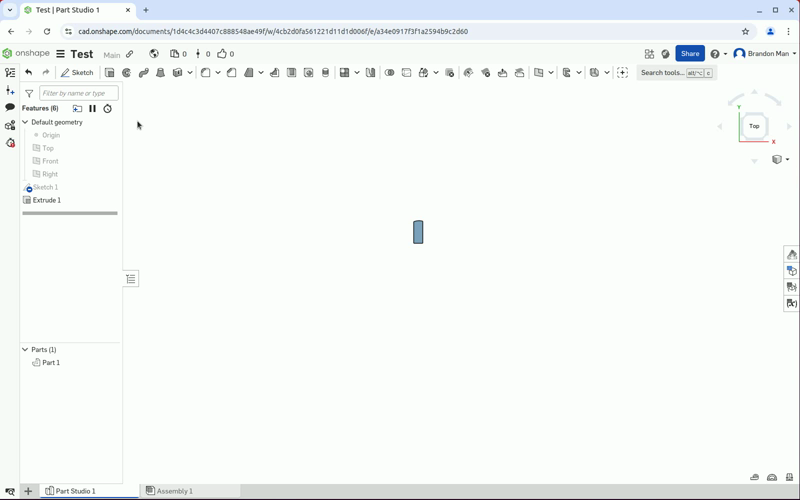
mouse_move(73, 189)
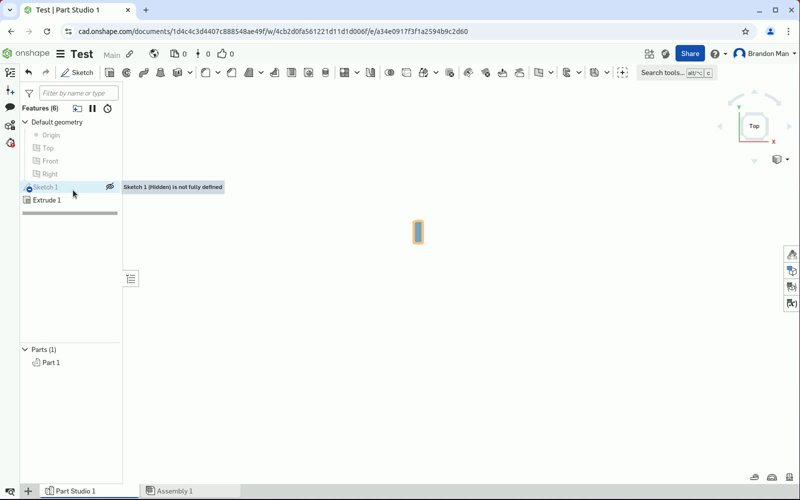
click(73, 189)
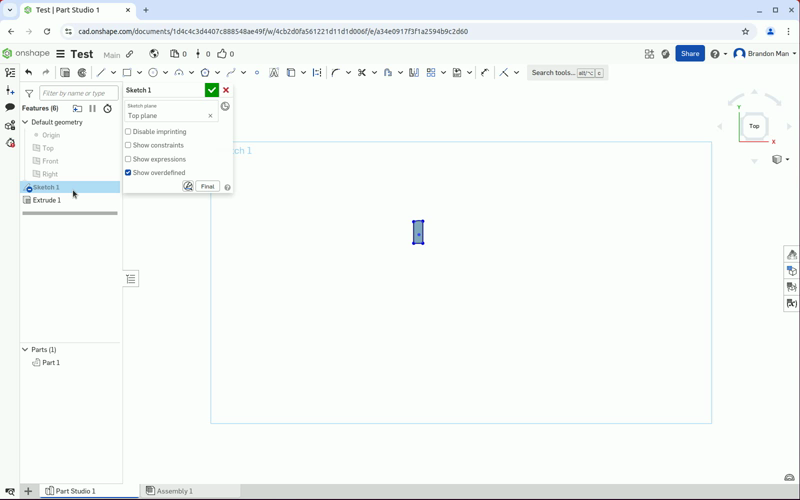
mouse_move(229, 92)
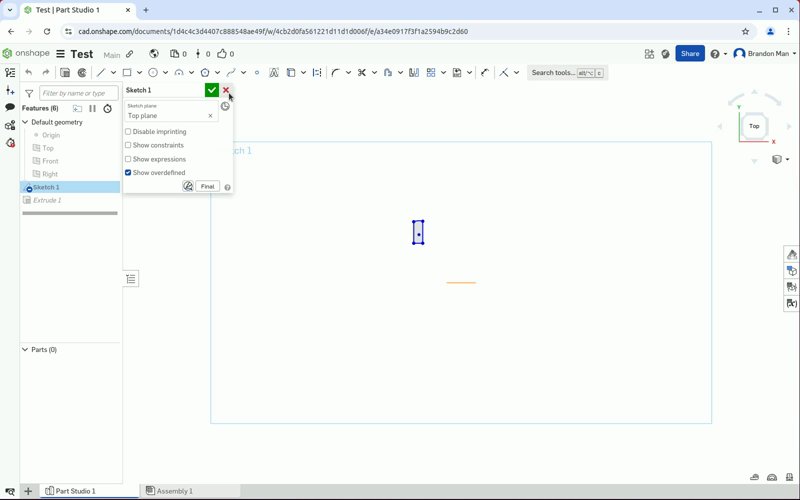
click(229, 92)
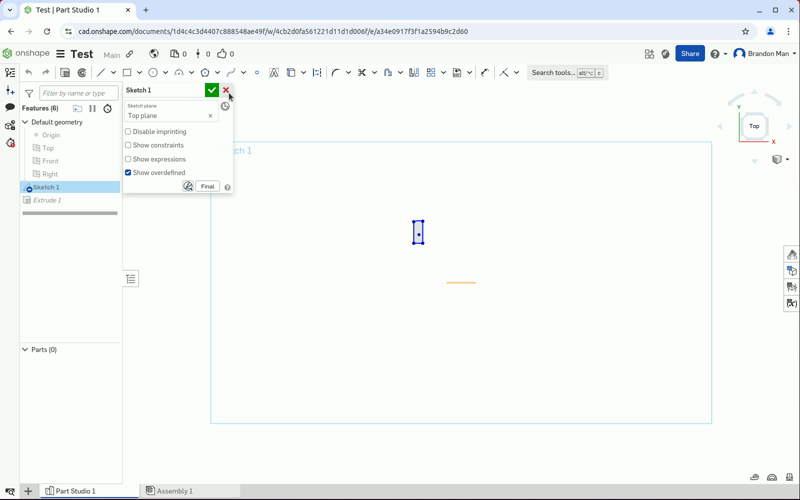
key(shift+s)
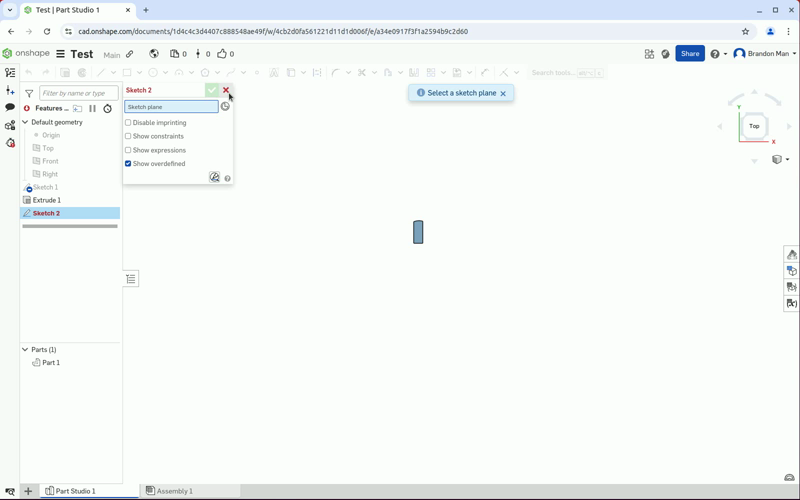
mouse_move(73, 150)
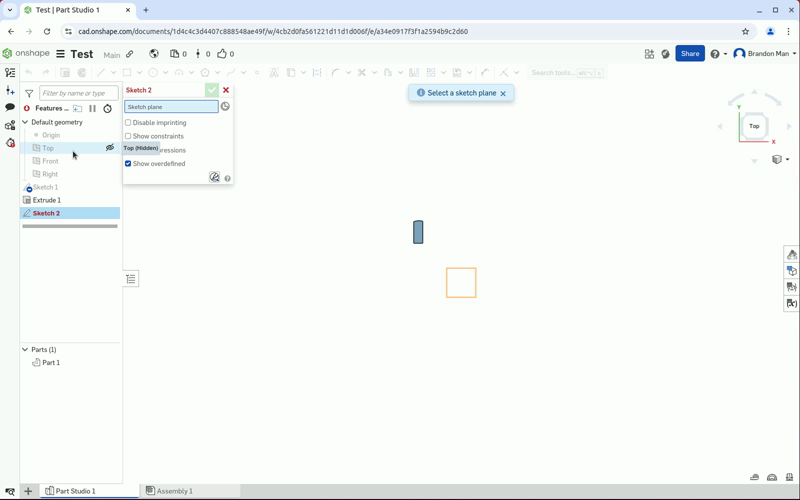
click(73, 150)
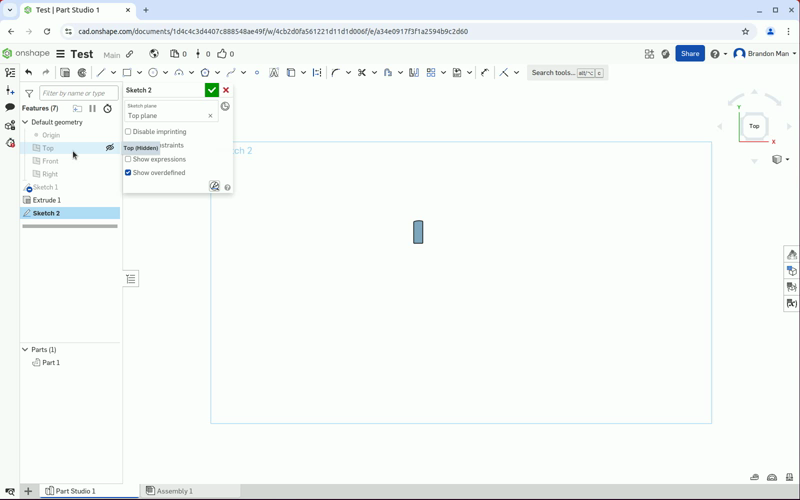
mouse_move(73, 352)
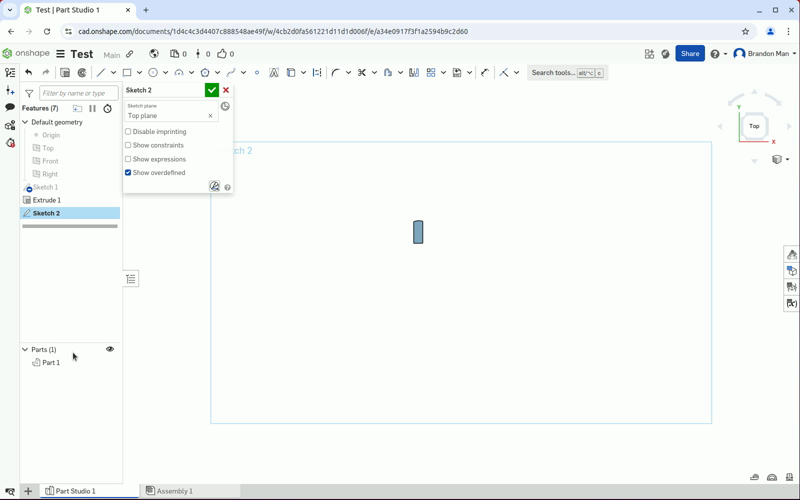
key(y)
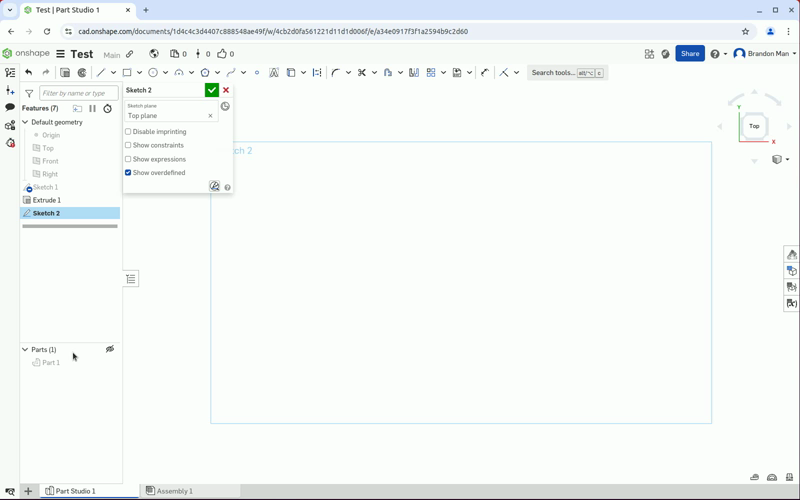
key(a)
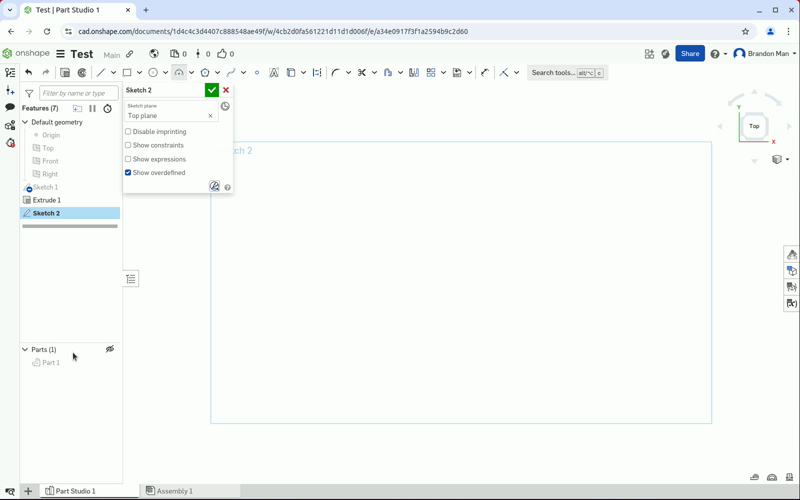
key_down(shift)
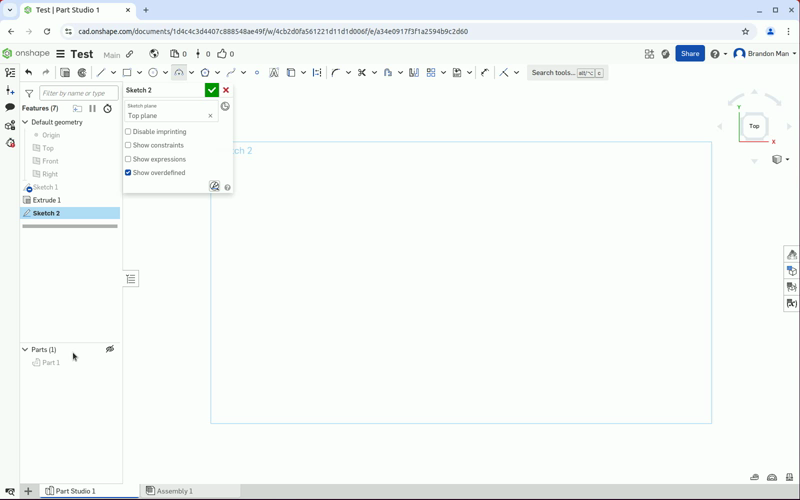
mouse_move(413, 223)
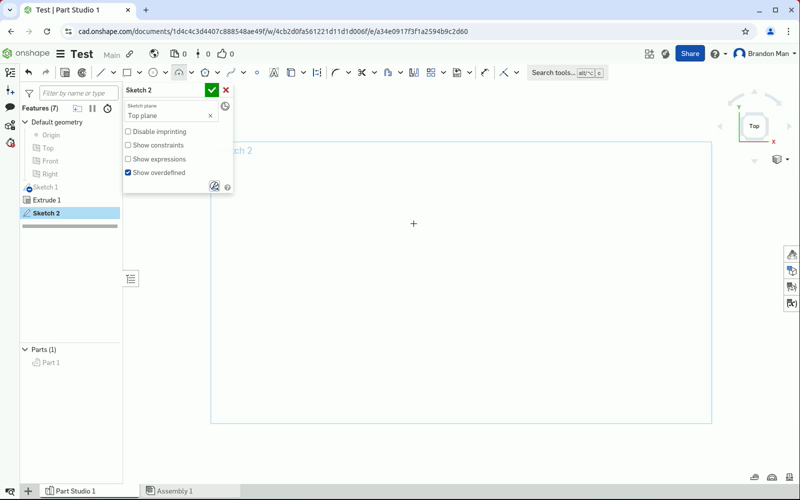
click(413, 223)
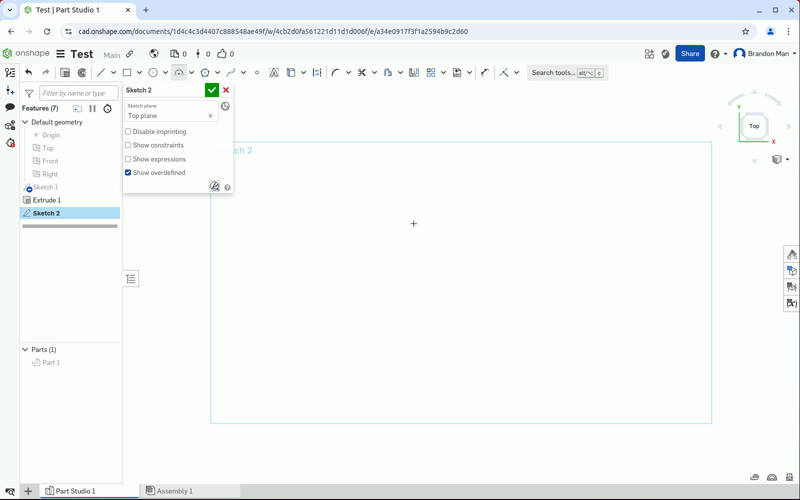
key_up(shift)
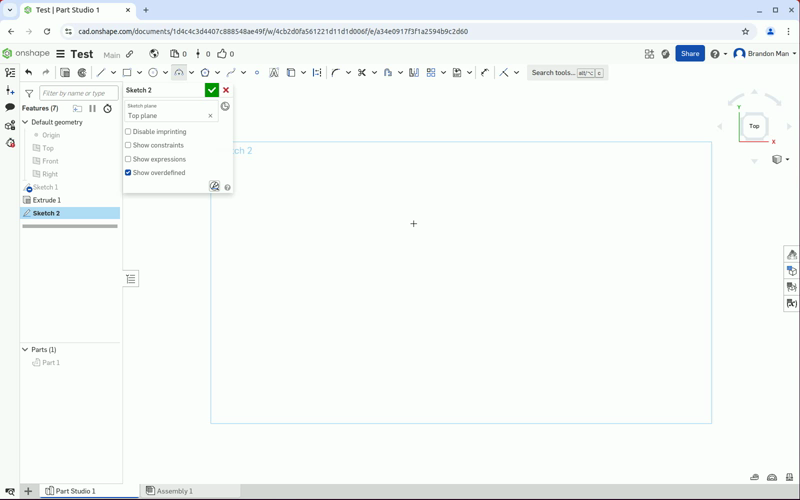
key_down(shift)
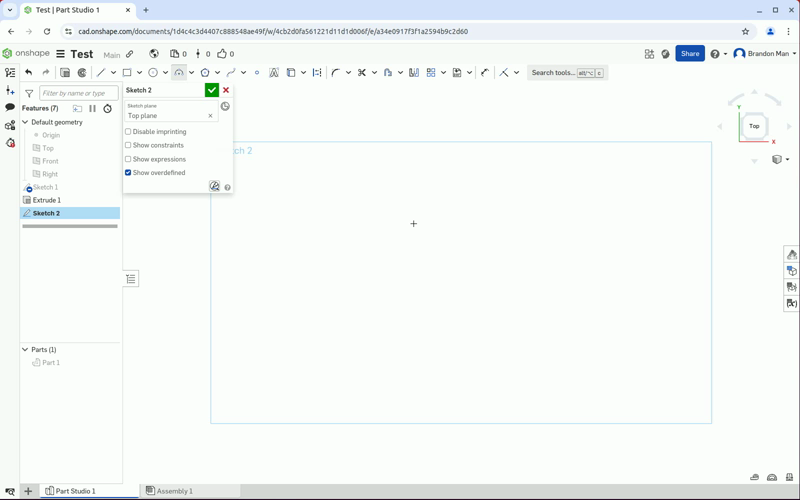
mouse_move(421, 222)
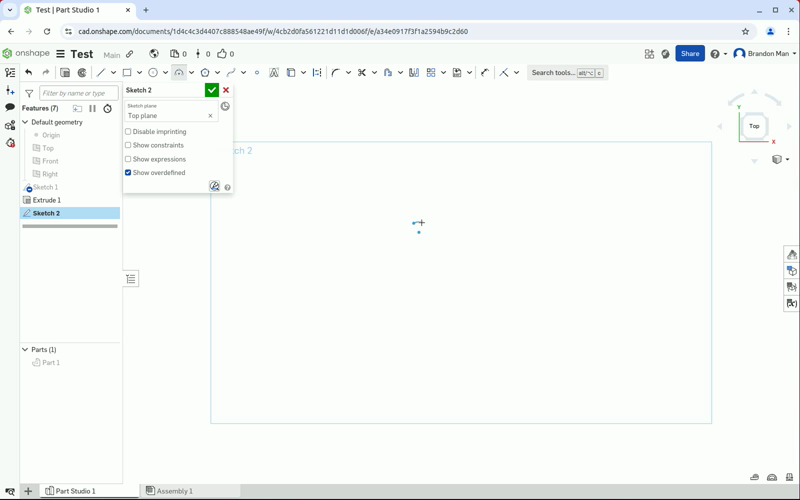
click(421, 222)
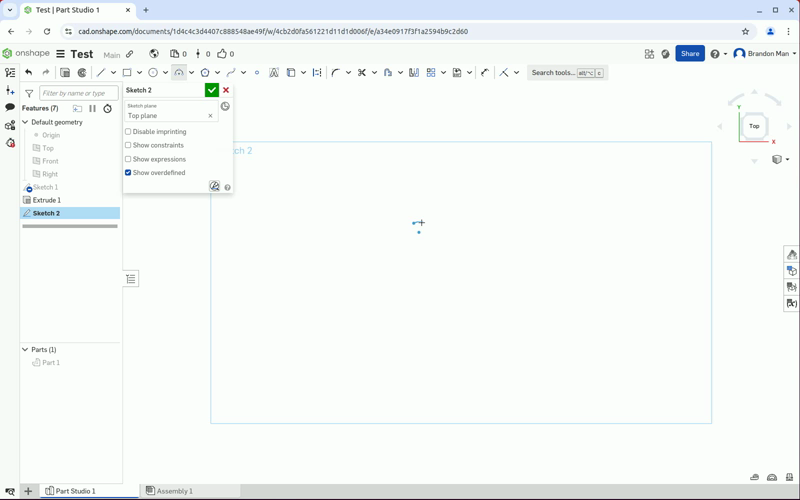
mouse_move(417, 223)
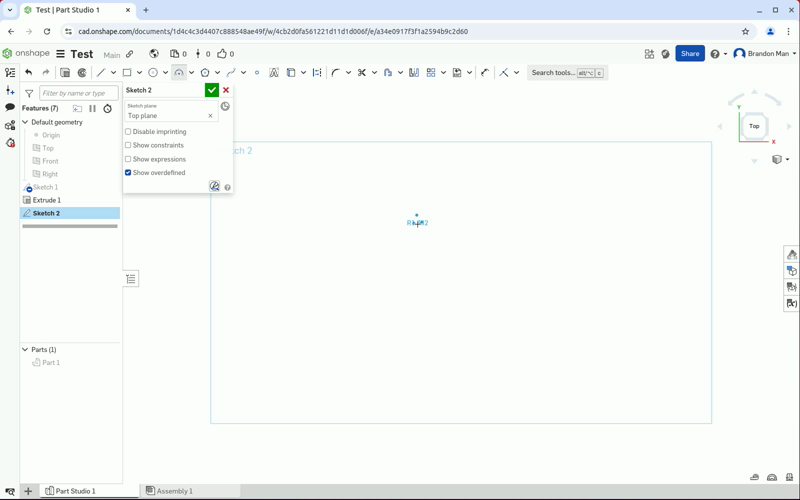
click(417, 223)
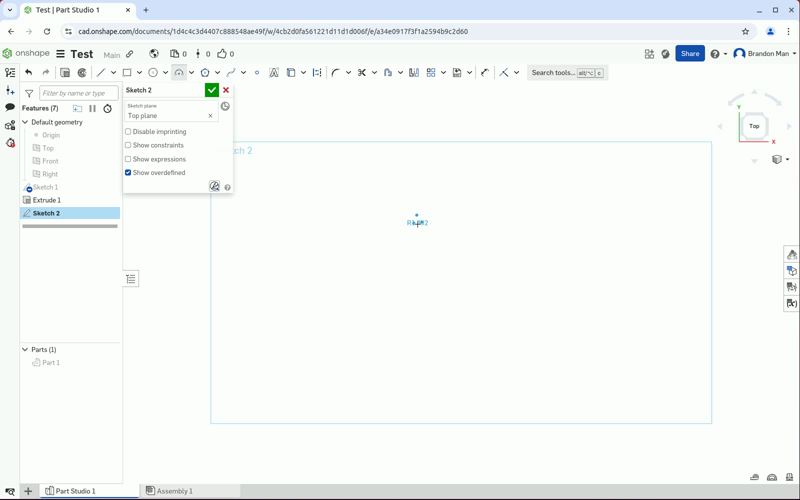
key_up(shift)
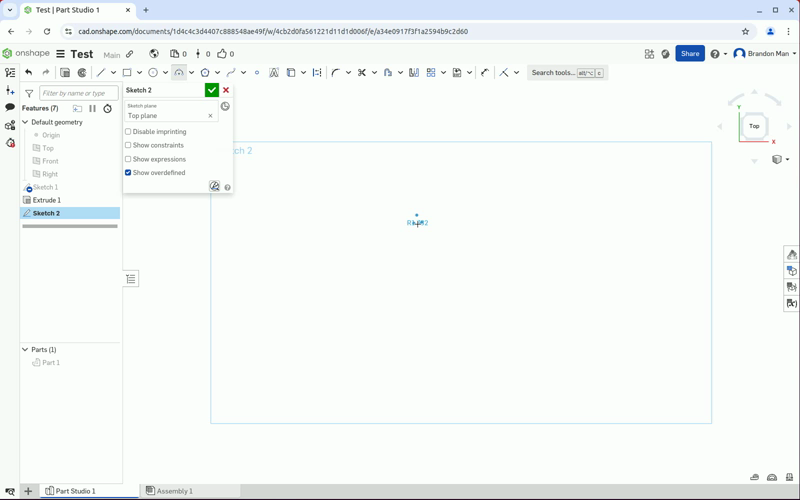
key(esc)
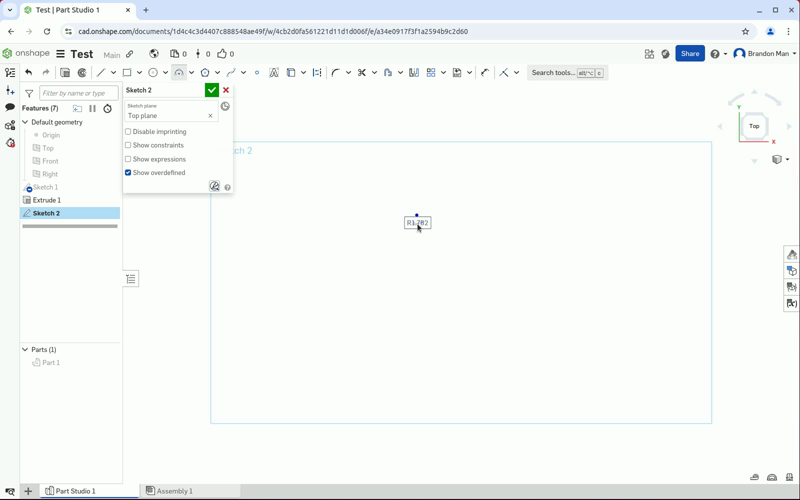
key(l)
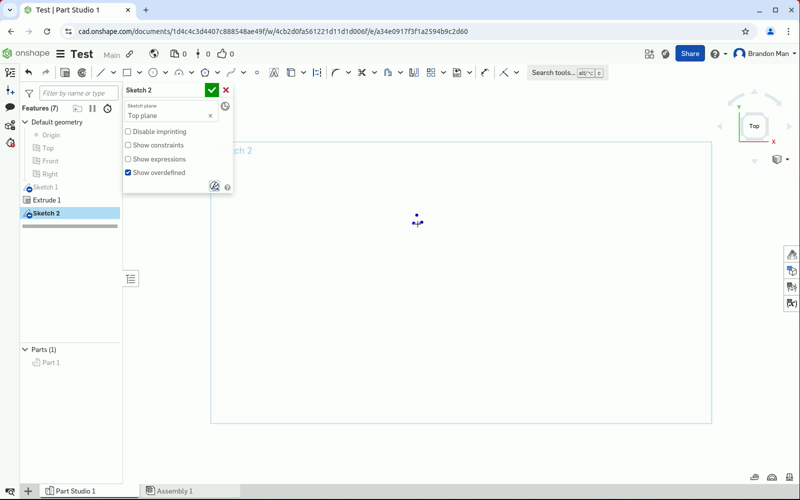
mouse_move(421, 222)
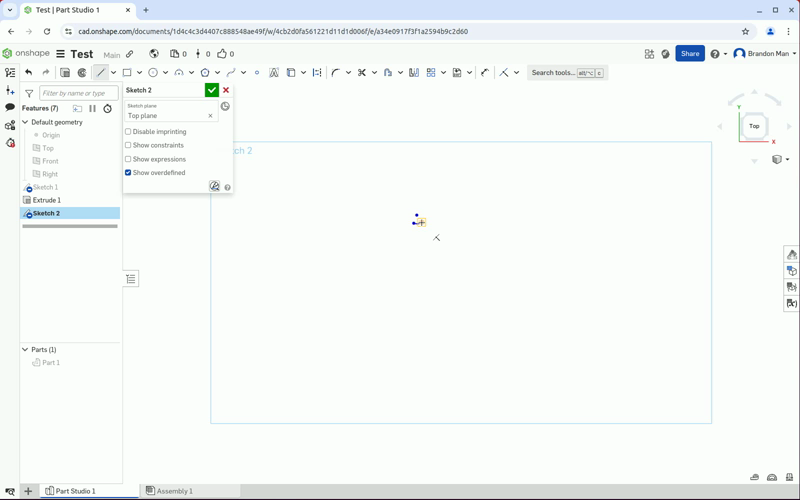
scroll(6)
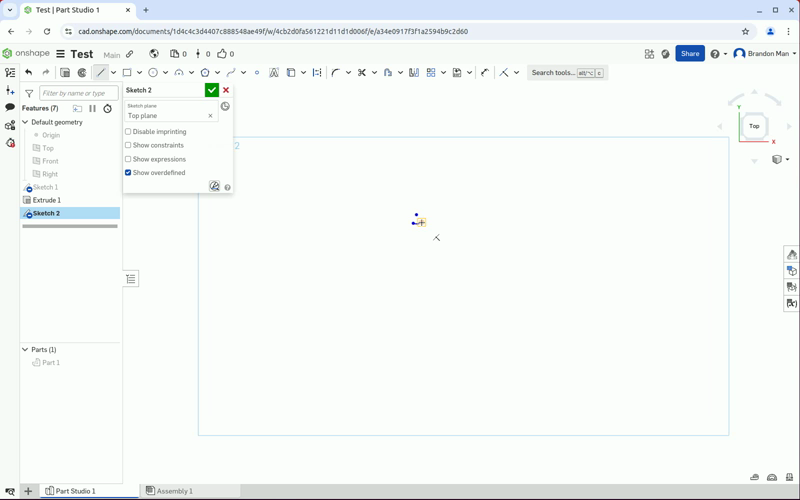
scroll(6)
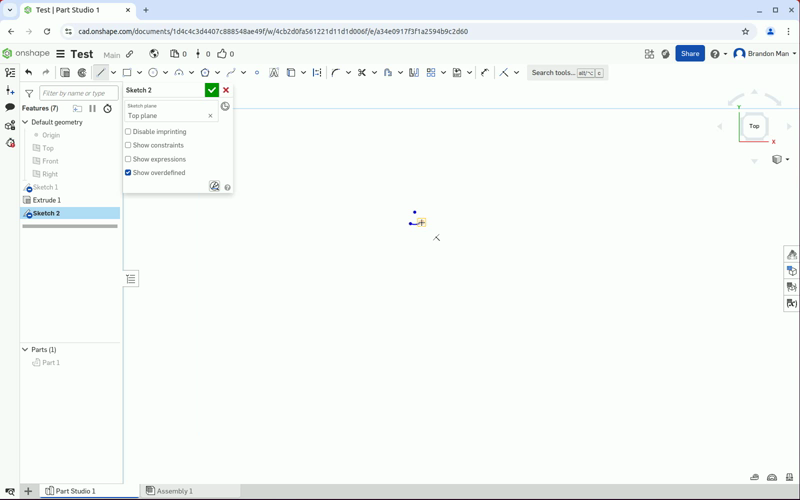
scroll(6)
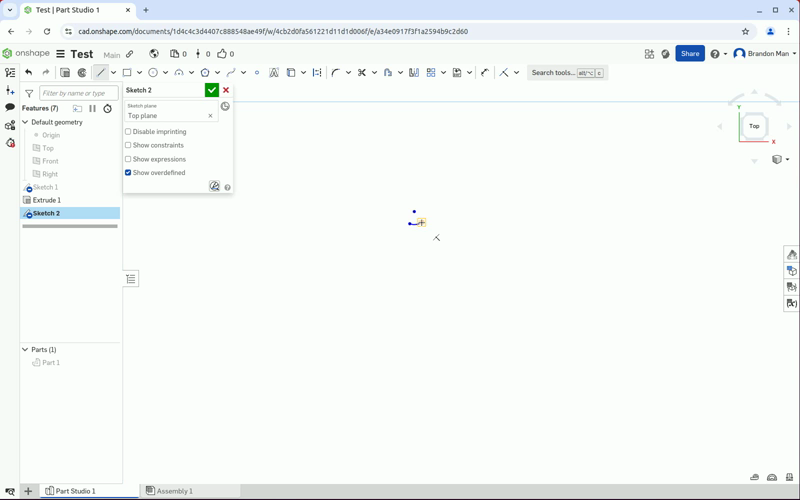
scroll(6)
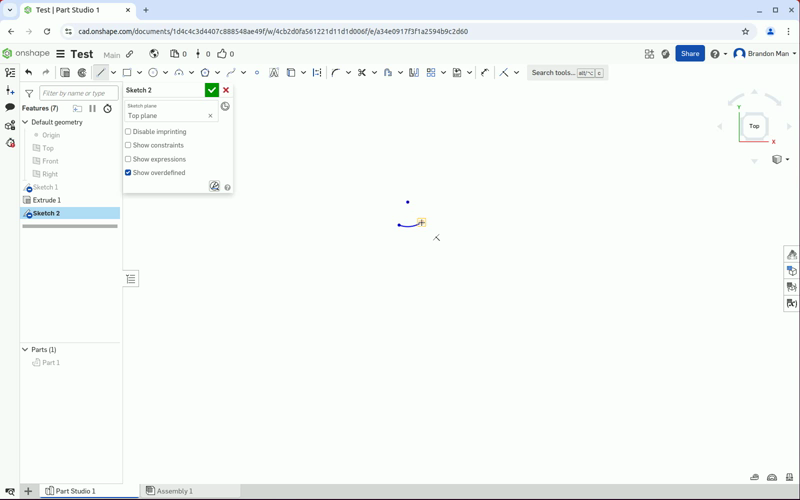
scroll(6)
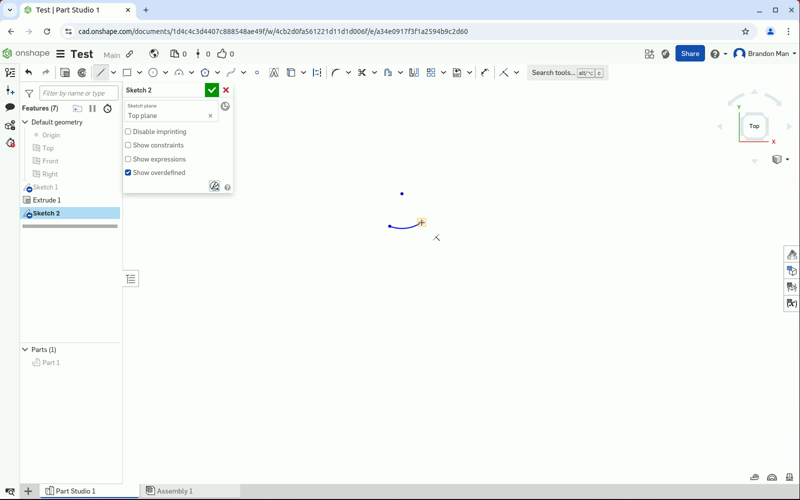
scroll(6)
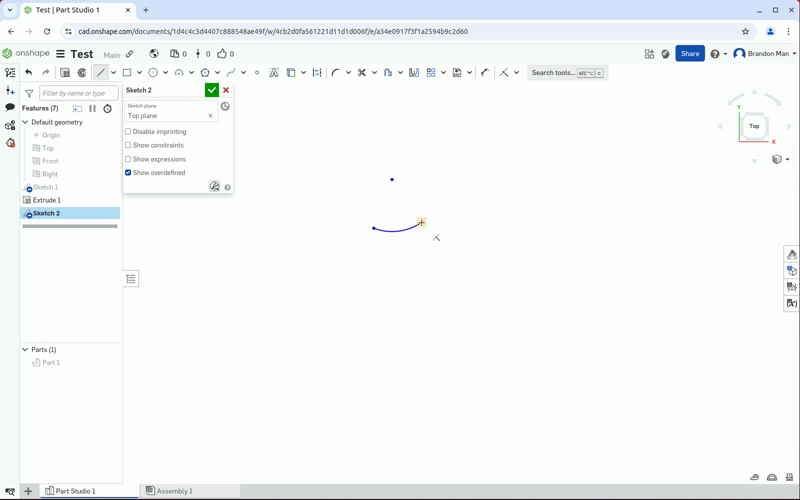
scroll(6)
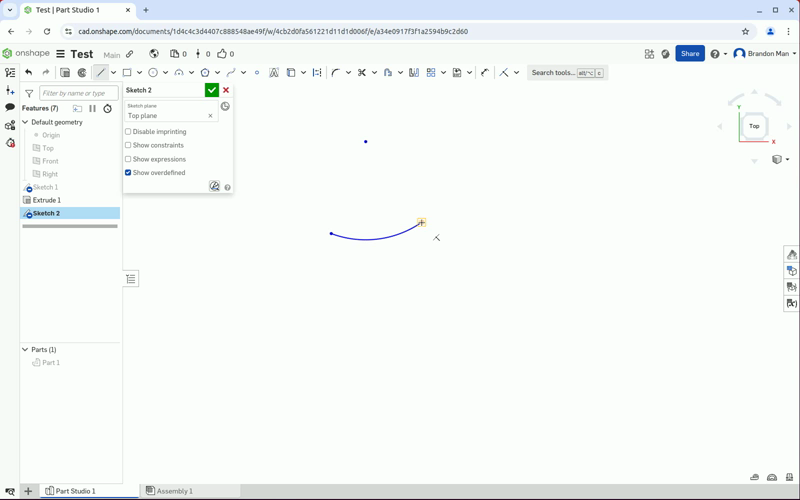
click(421, 222)
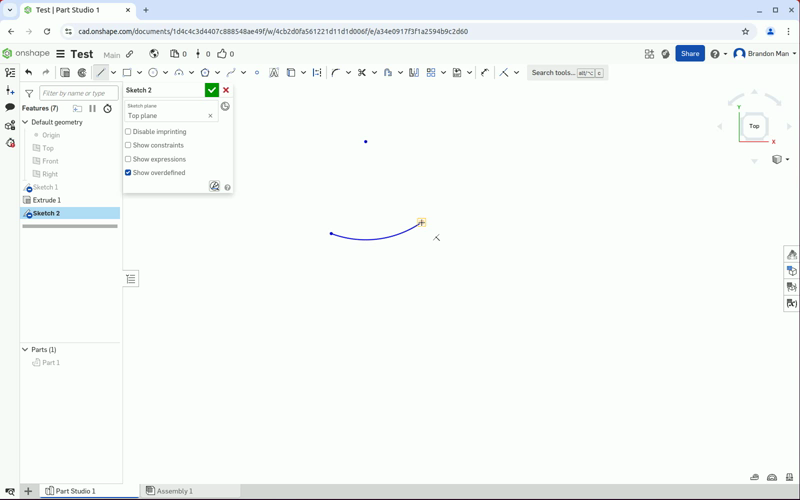
scroll(-6)
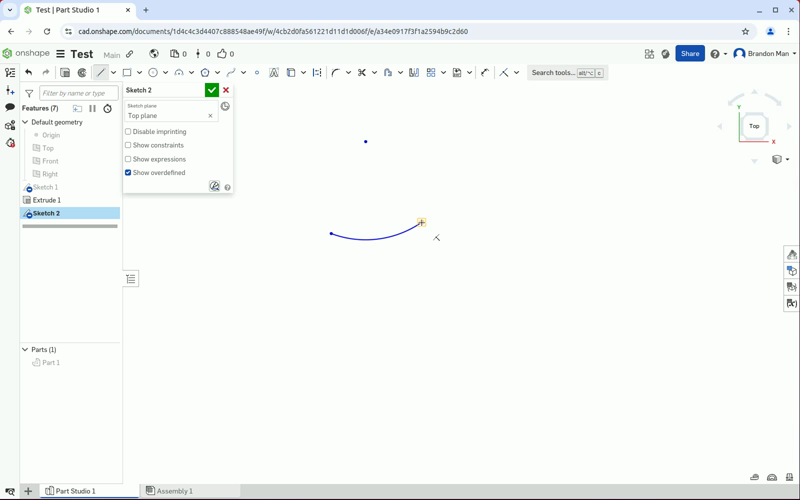
scroll(-6)
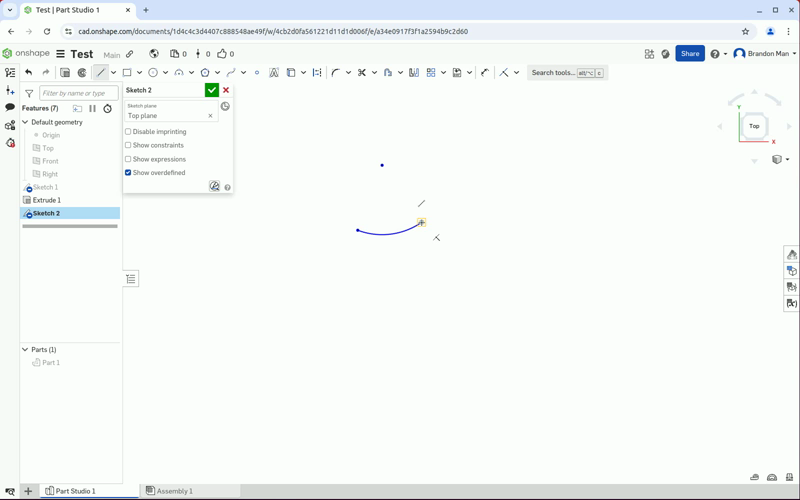
scroll(-6)
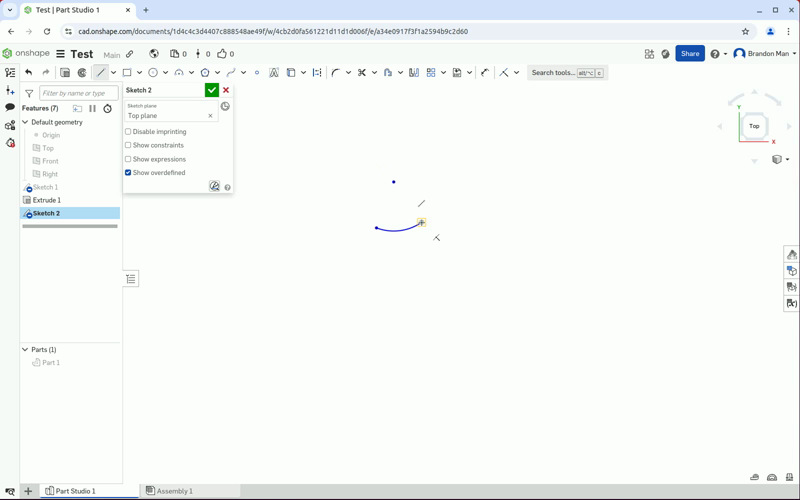
scroll(-6)
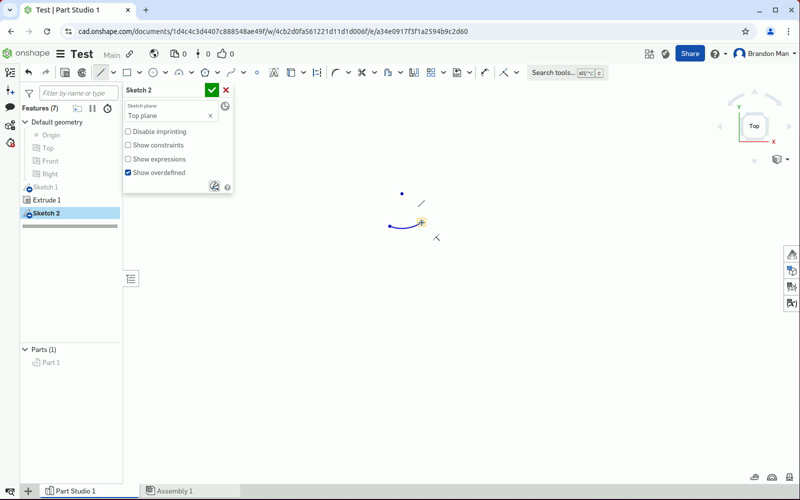
scroll(-6)
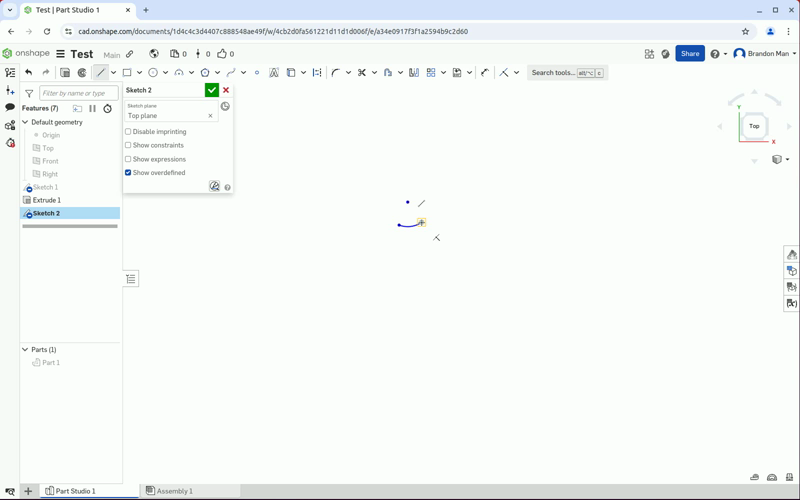
scroll(-6)
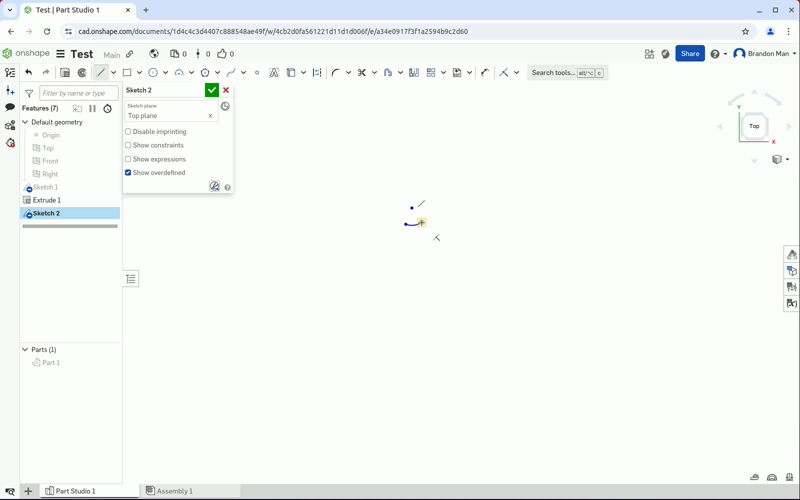
scroll(-6)
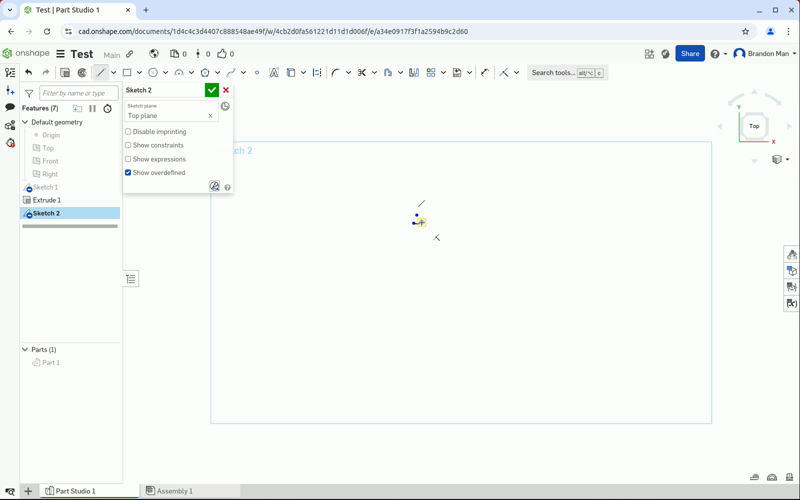
key_down(shift)
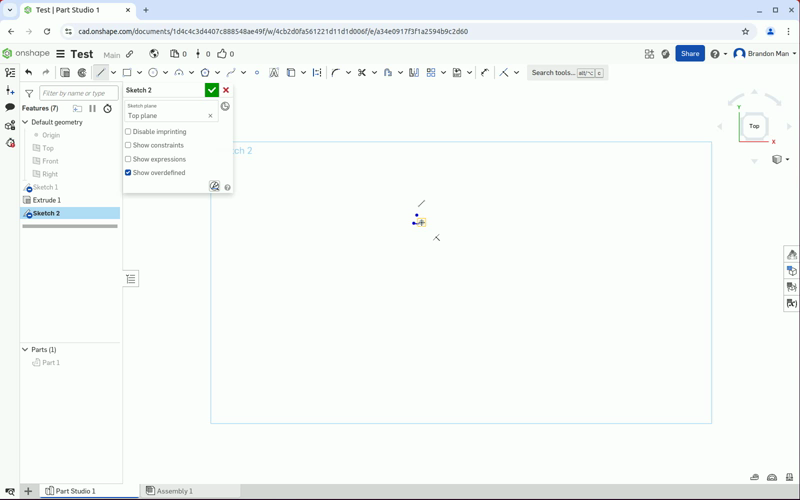
mouse_move(451, 222)
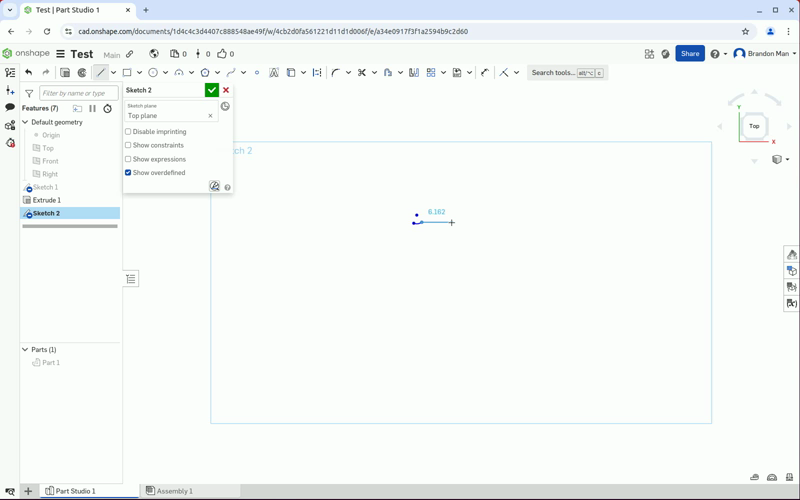
mouse_move(421, 177)
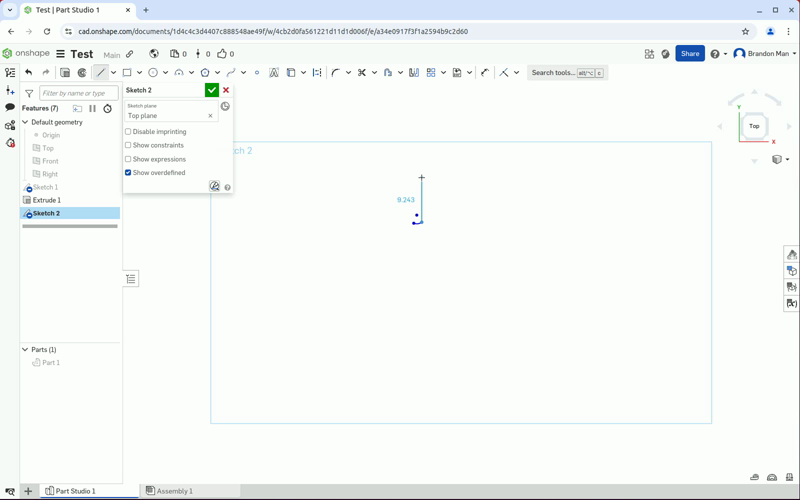
click(421, 177)
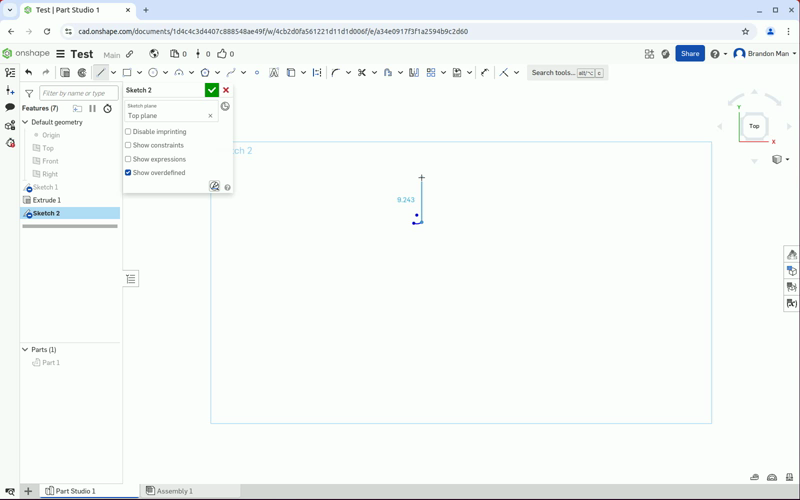
key_up(shift)
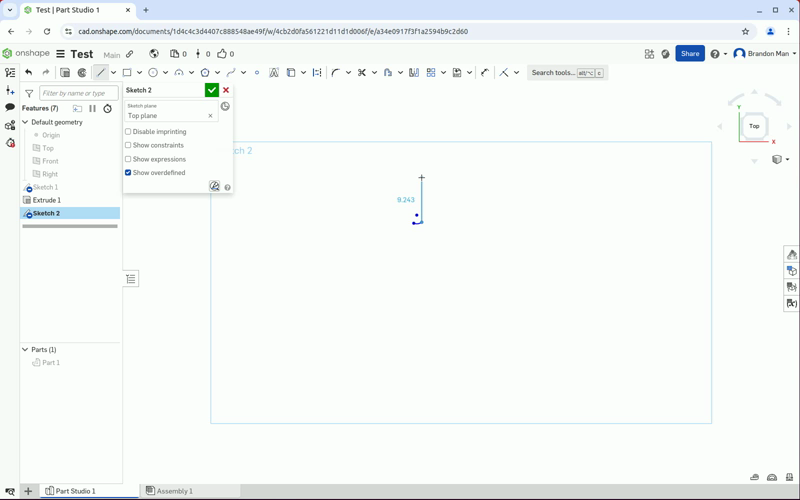
key_down(shift)
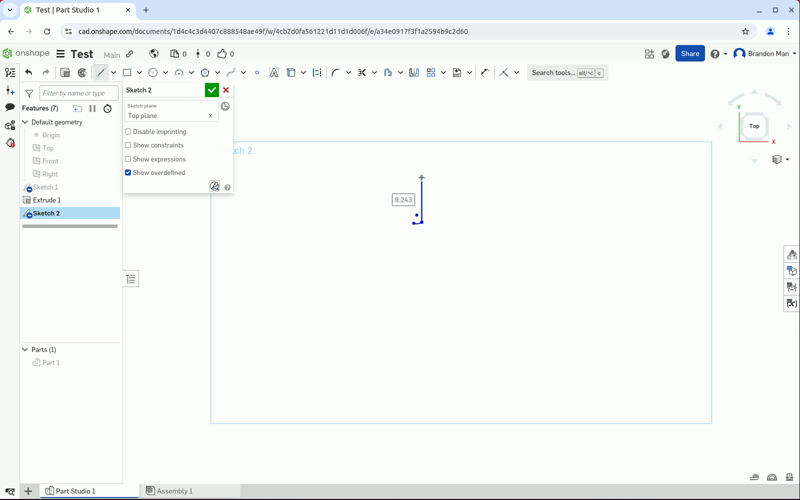
mouse_move(498, 177)
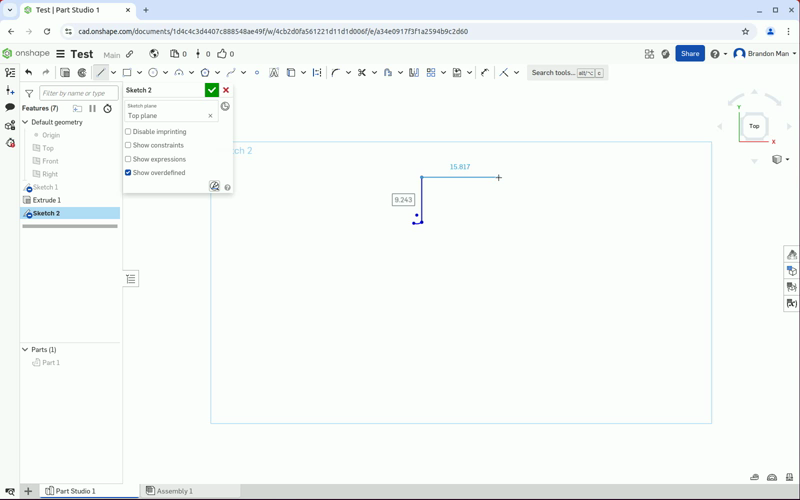
click(498, 177)
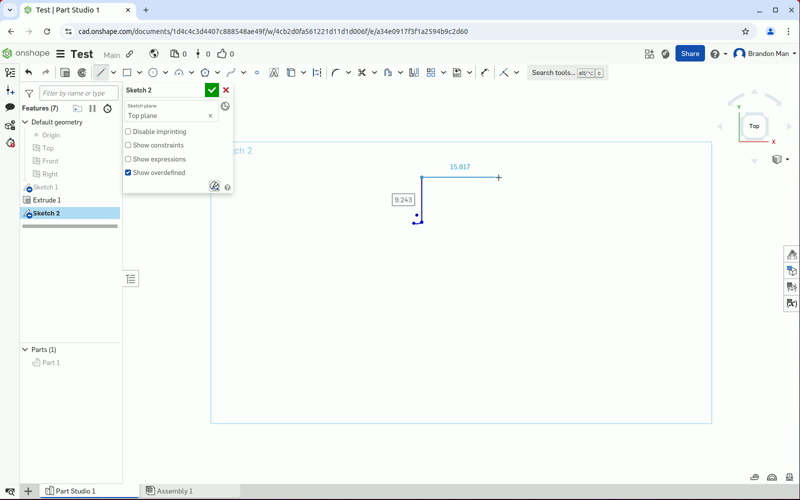
key_up(shift)
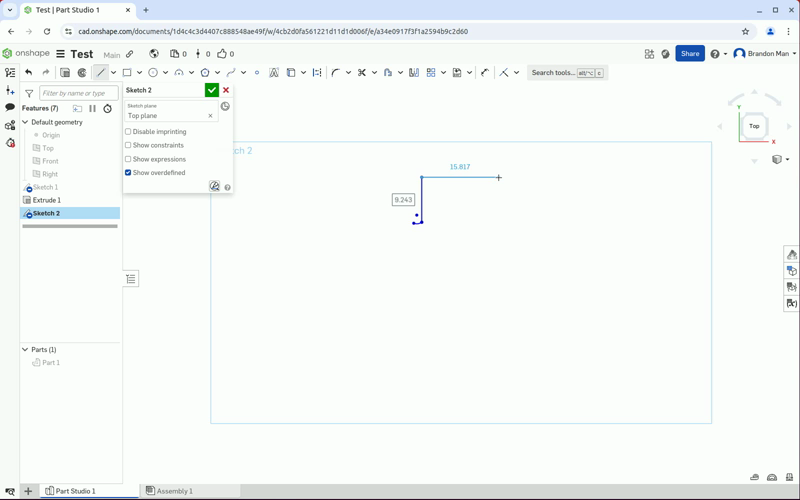
key_down(shift)
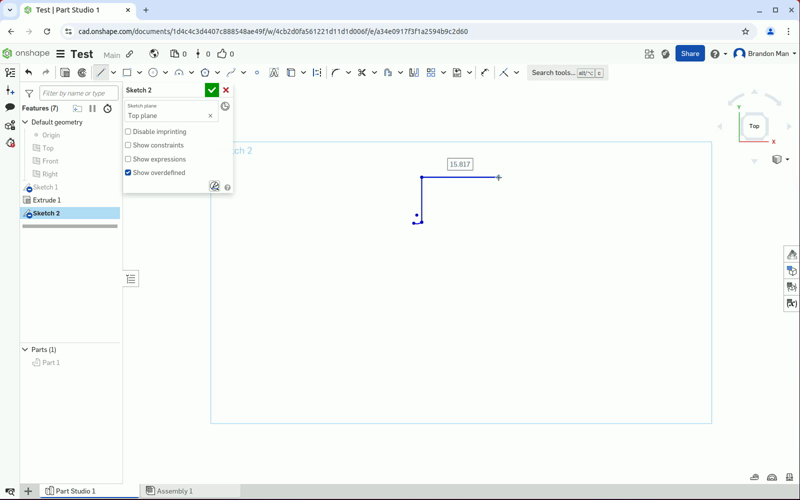
mouse_move(528, 177)
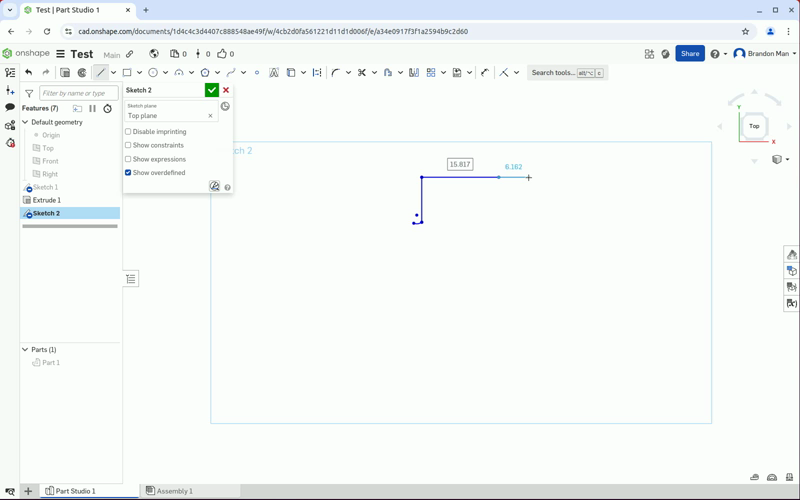
mouse_move(498, 222)
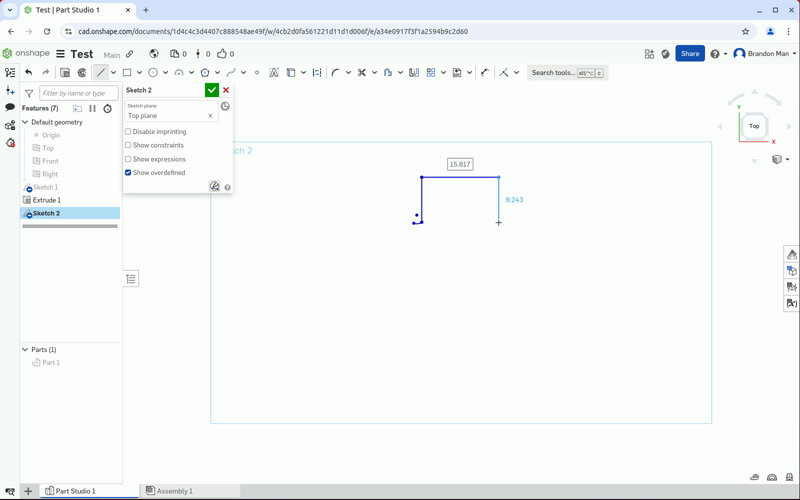
click(498, 222)
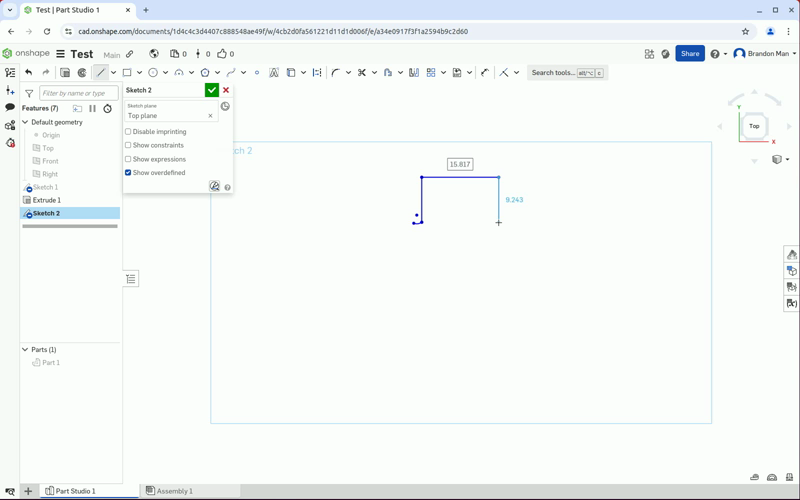
key_up(shift)
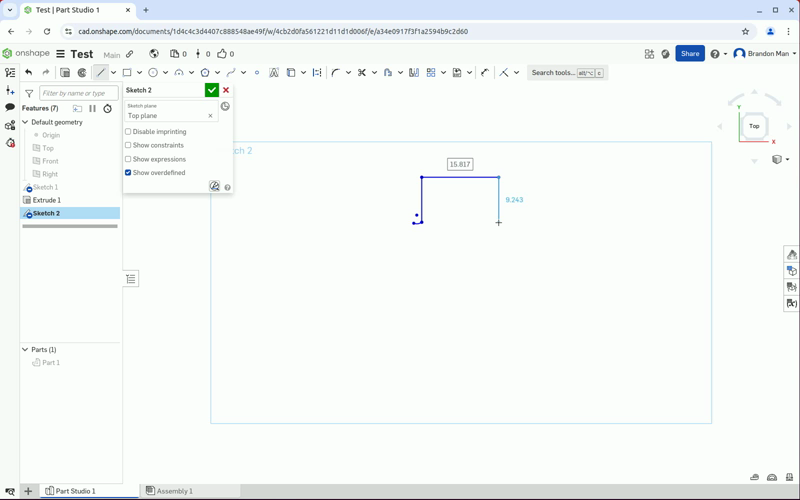
key(esc)
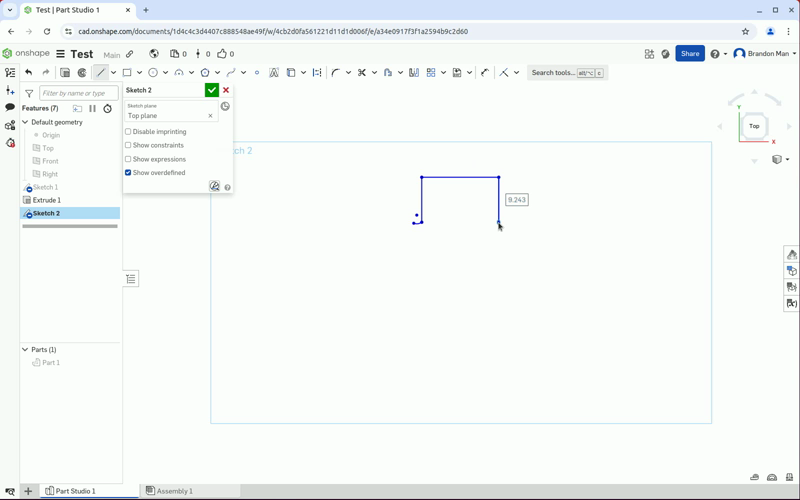
key(a)
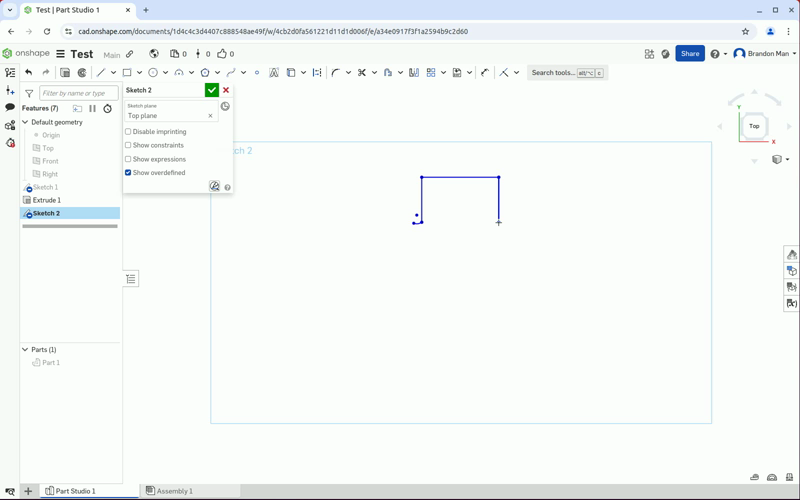
mouse_move(498, 222)
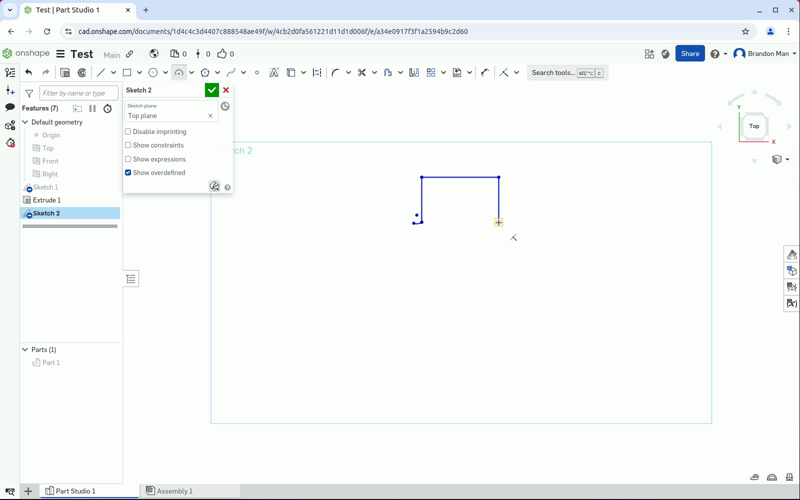
click(498, 222)
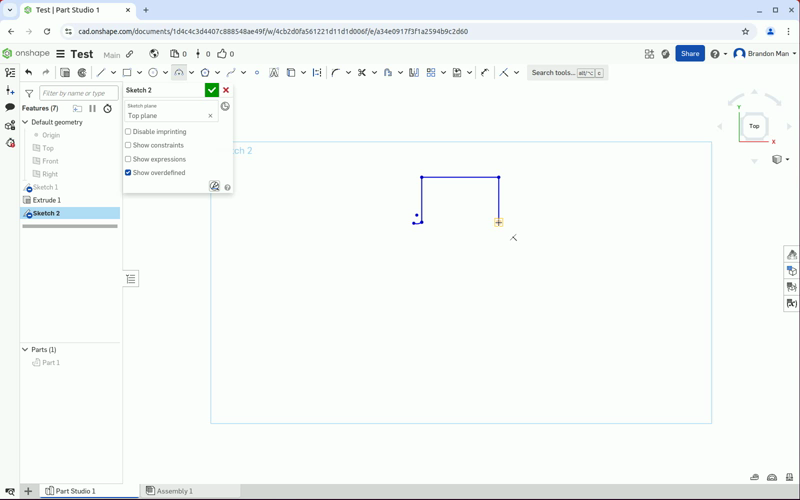
key_down(shift)
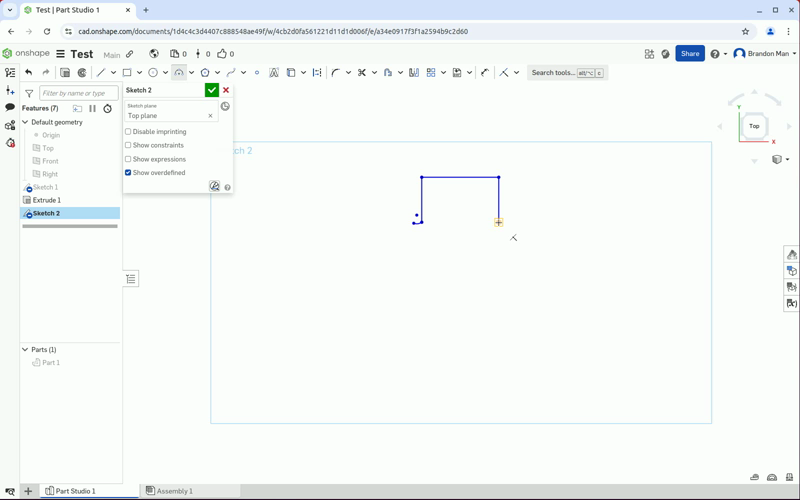
mouse_move(506, 223)
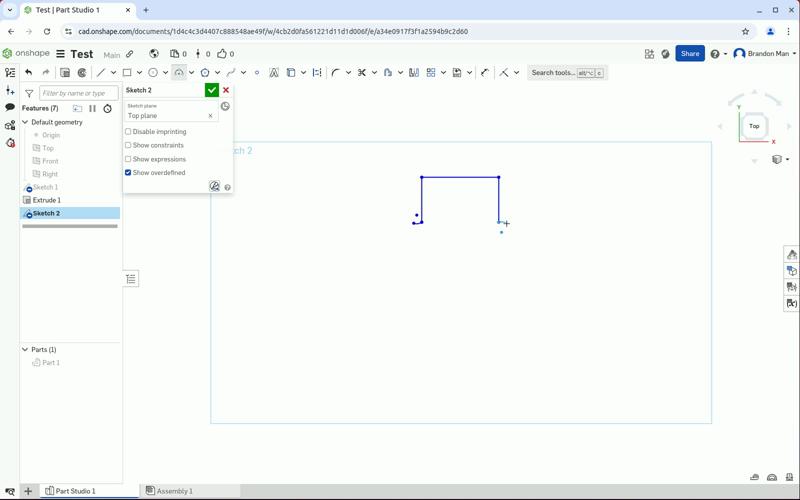
click(506, 223)
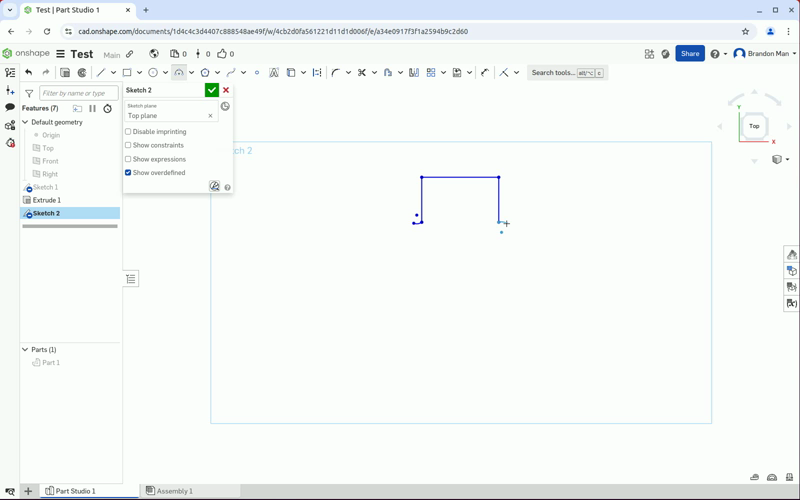
mouse_move(502, 223)
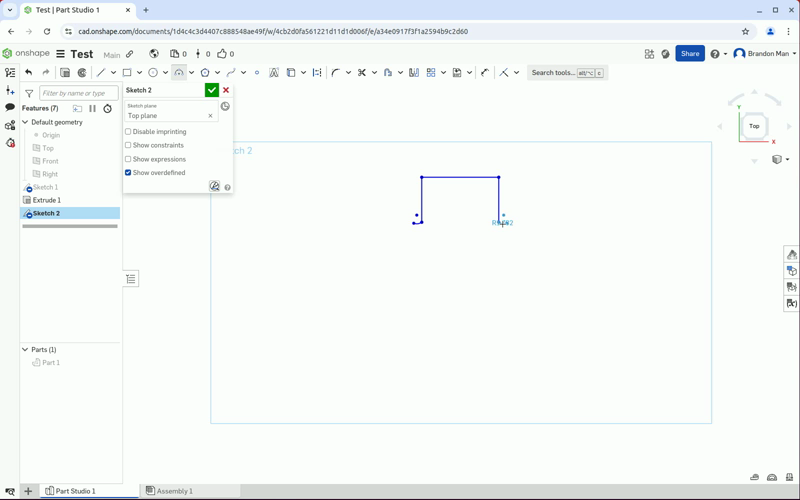
scroll(6)
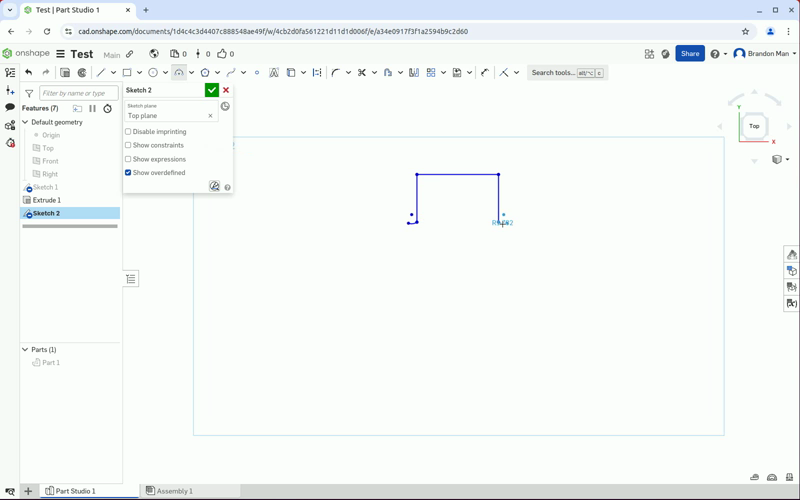
scroll(6)
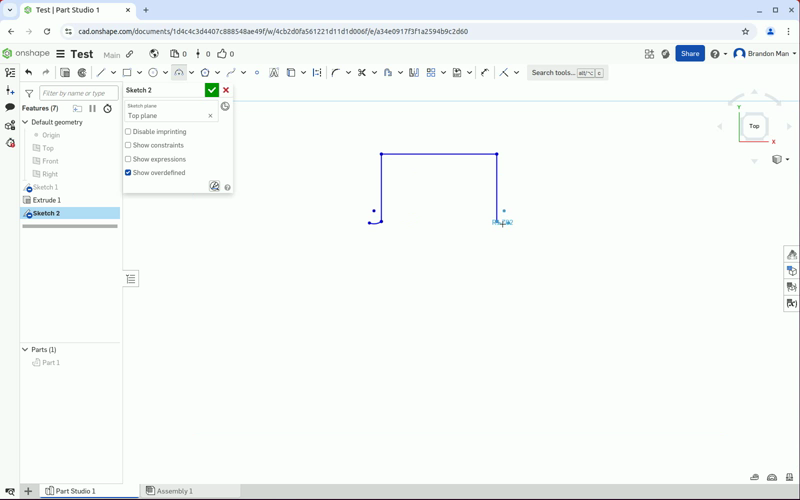
scroll(6)
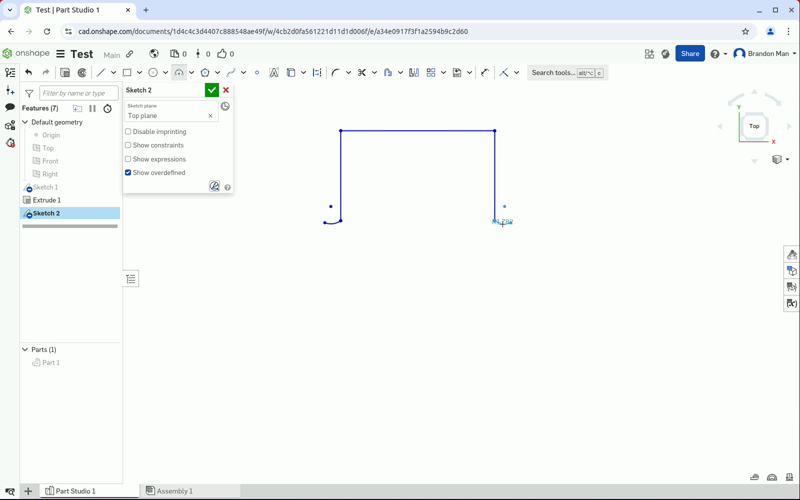
scroll(6)
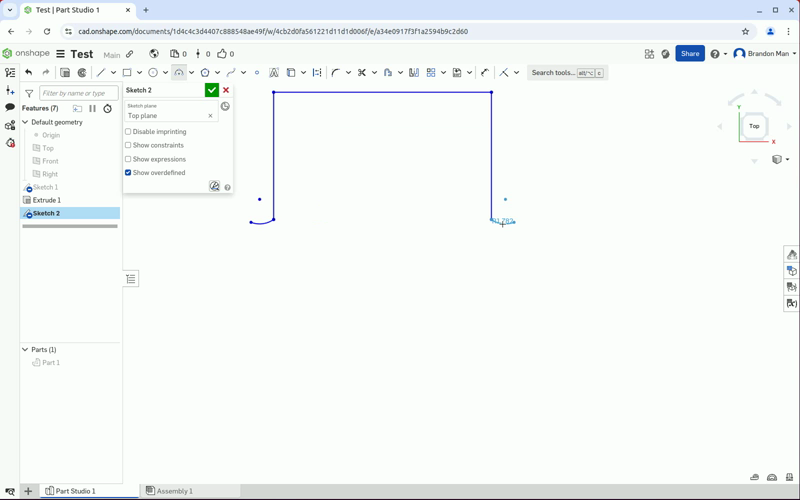
scroll(6)
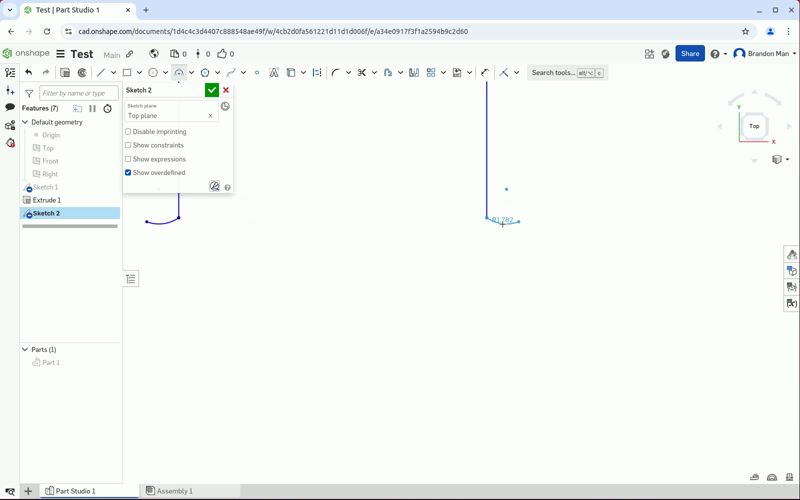
scroll(6)
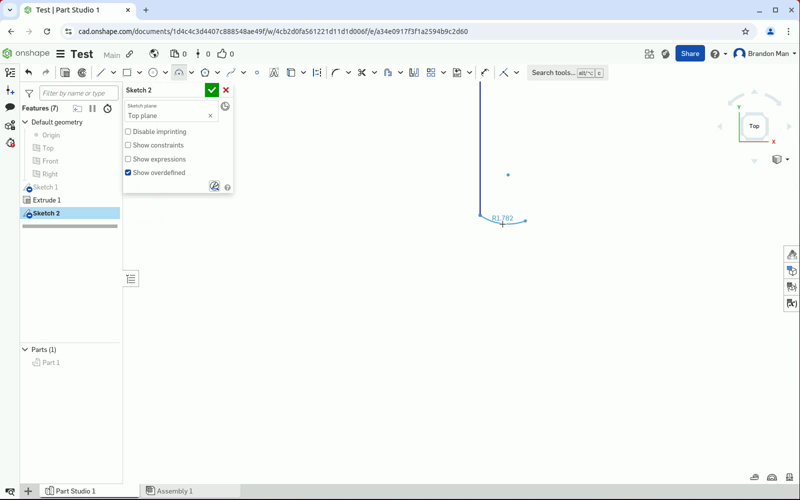
scroll(6)
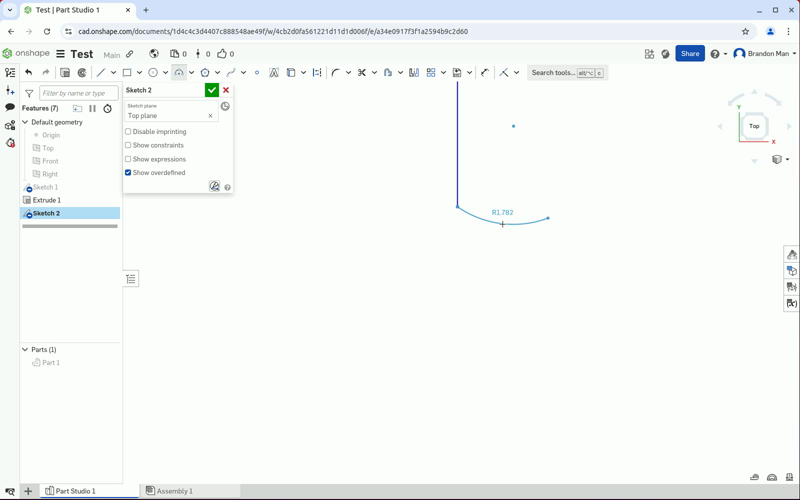
click(502, 223)
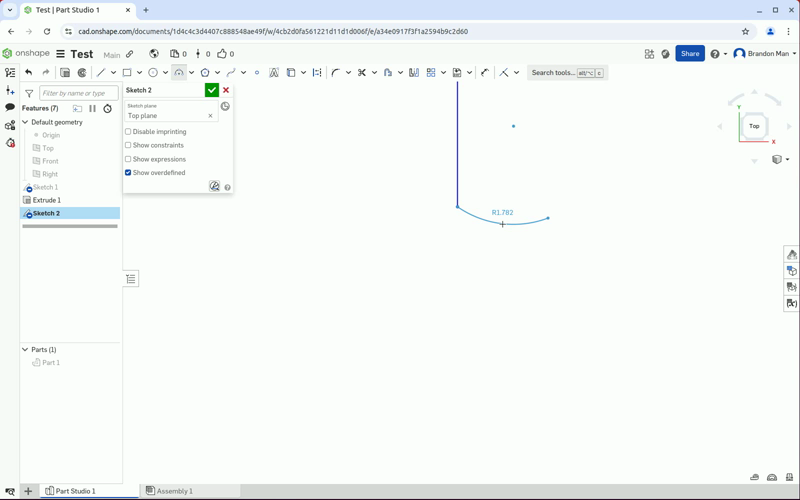
scroll(-6)
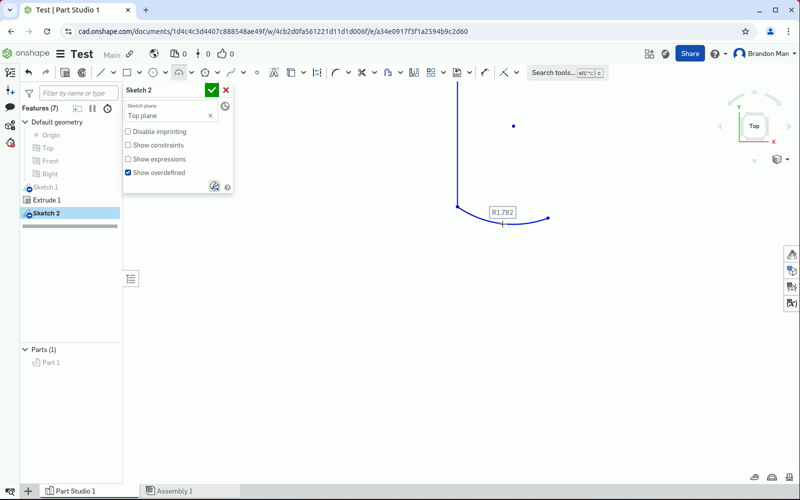
scroll(-6)
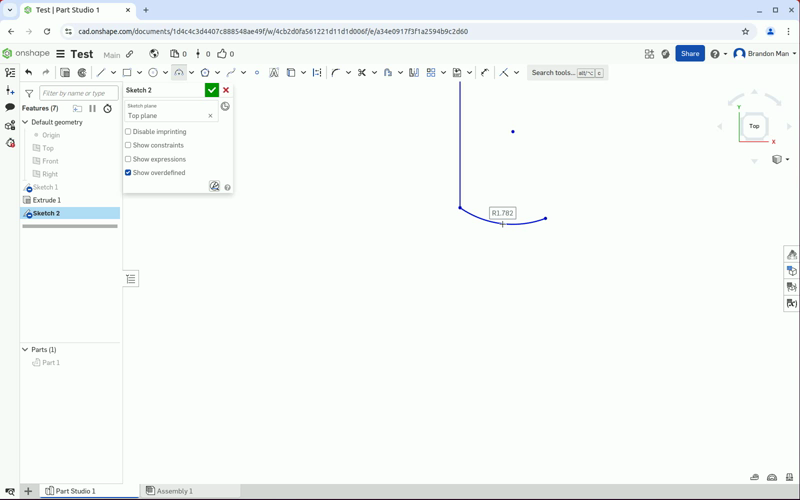
scroll(-6)
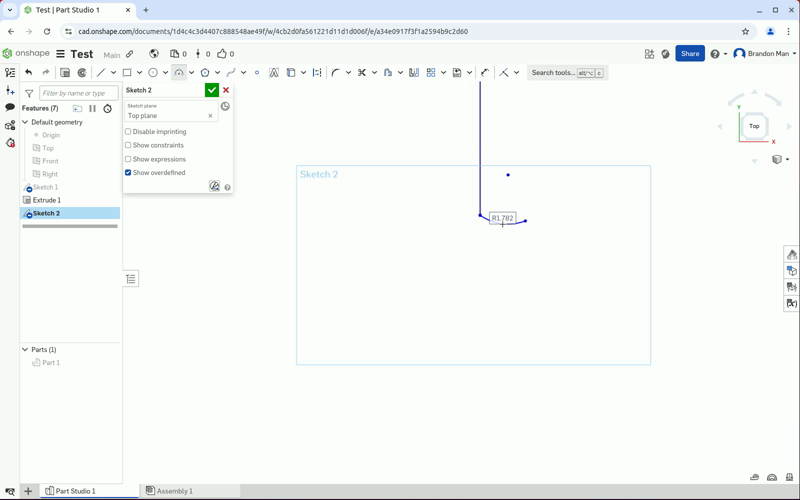
scroll(-6)
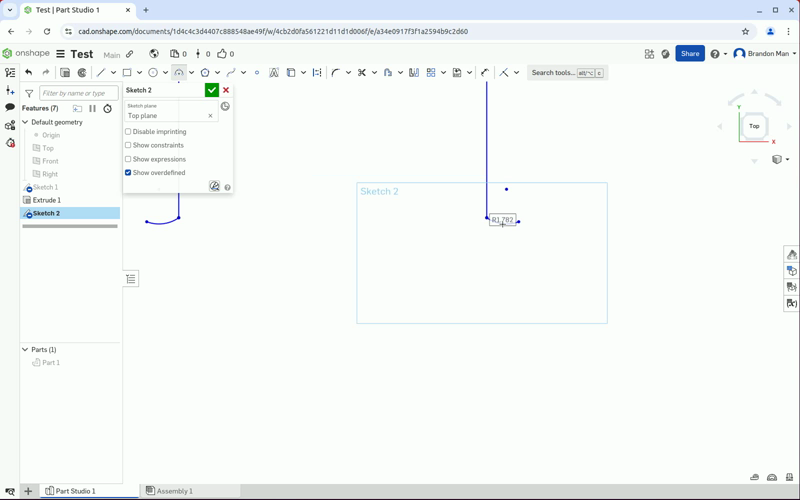
scroll(-6)
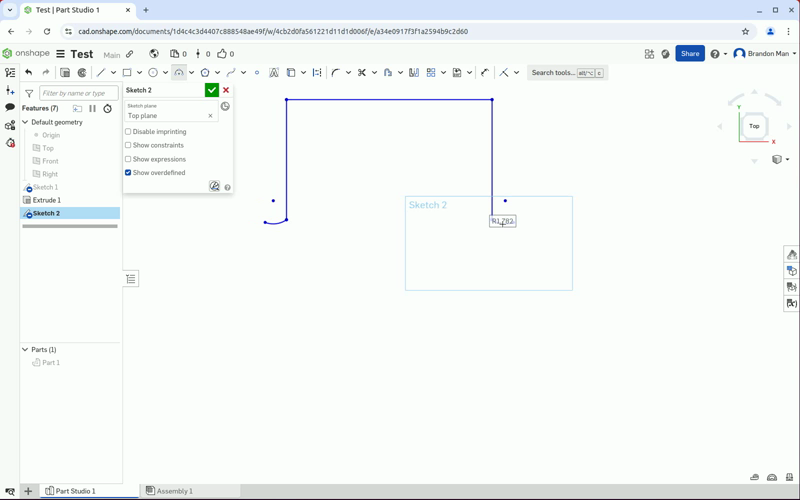
scroll(-6)
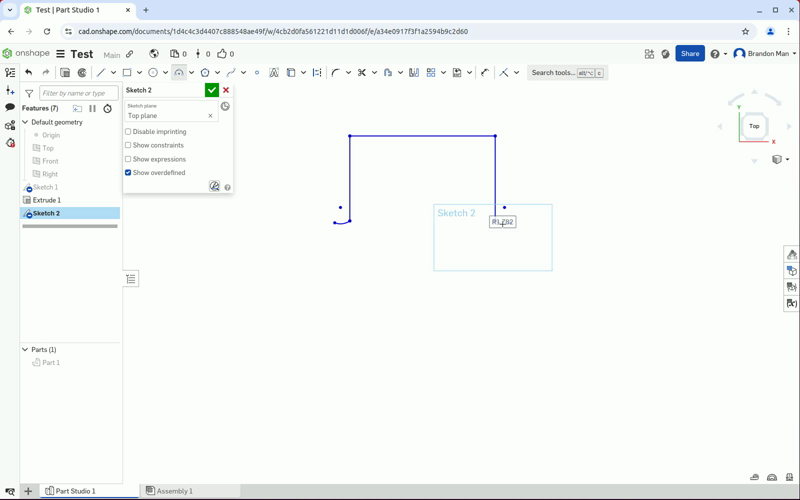
scroll(-6)
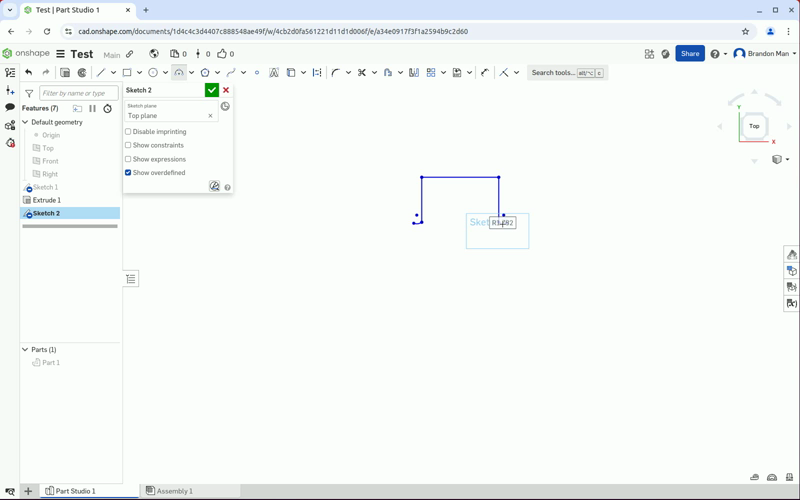
key_up(shift)
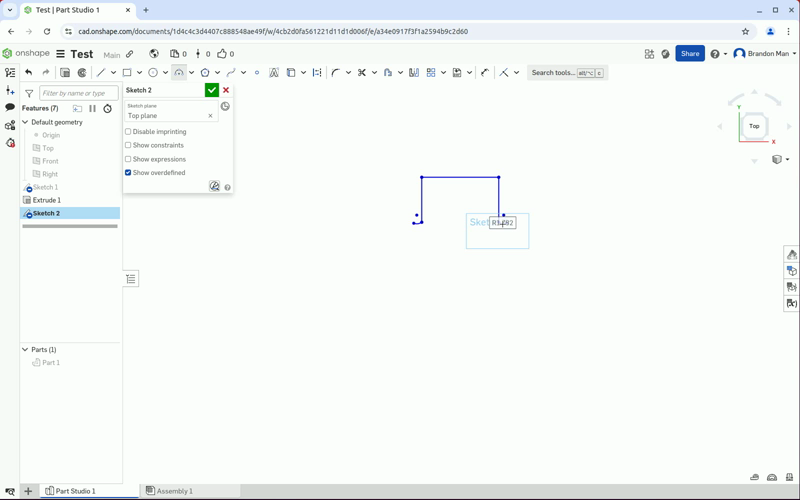
key(esc)
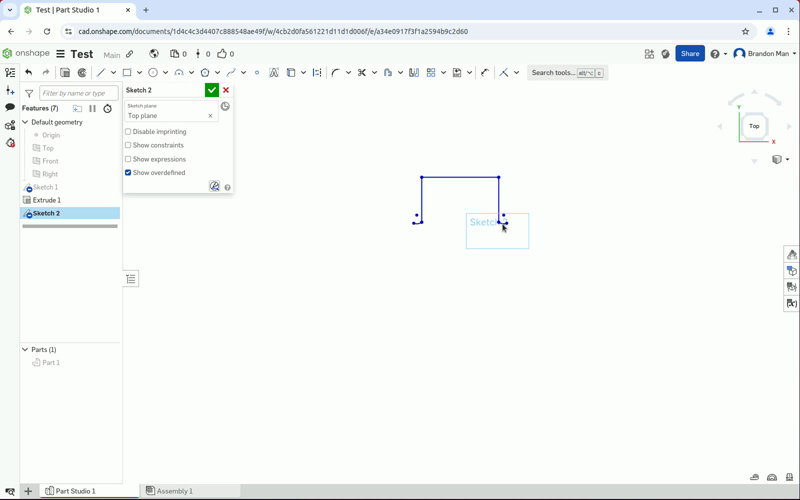
key(l)
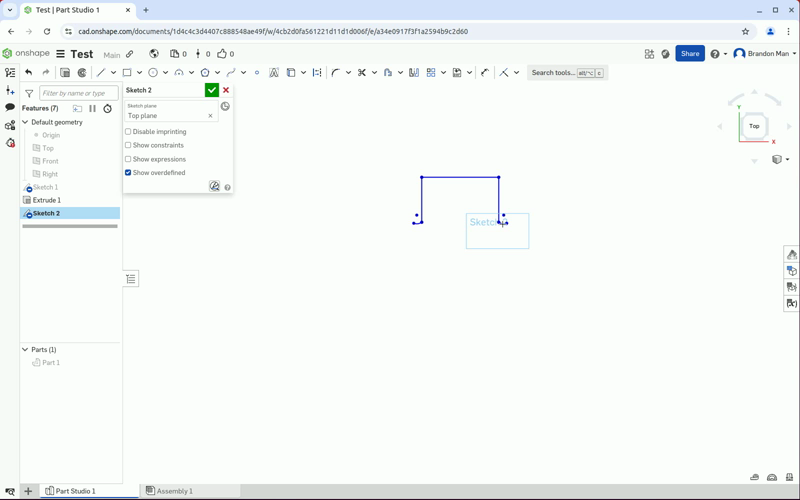
mouse_move(506, 223)
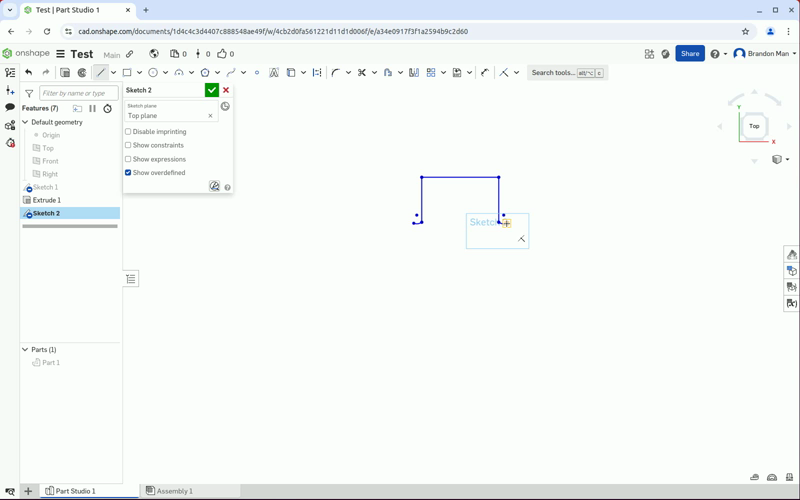
scroll(6)
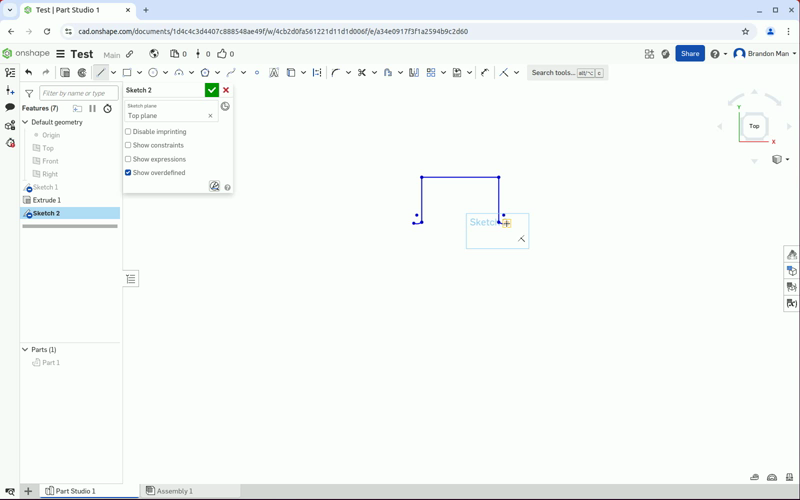
scroll(6)
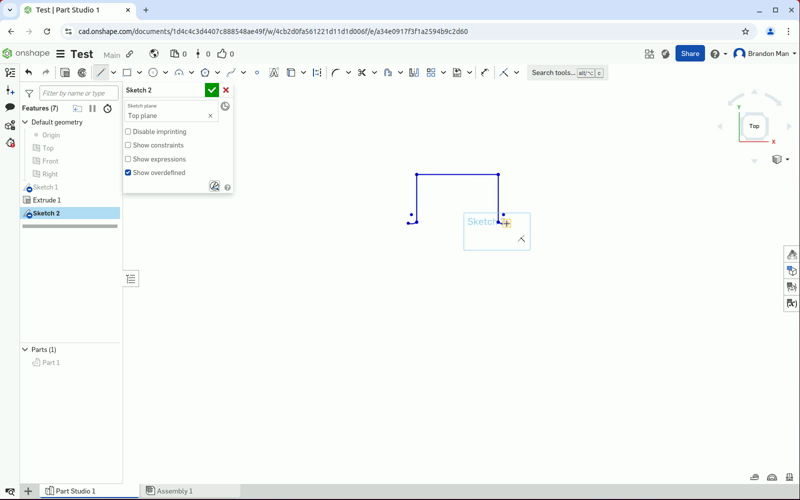
scroll(6)
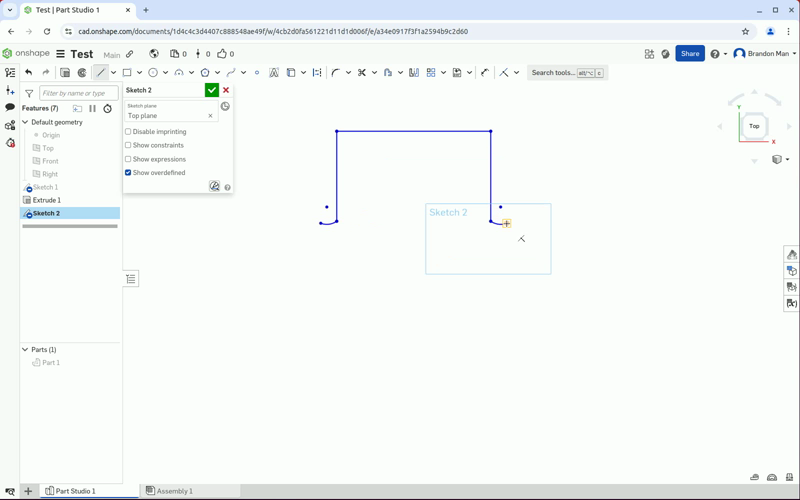
scroll(6)
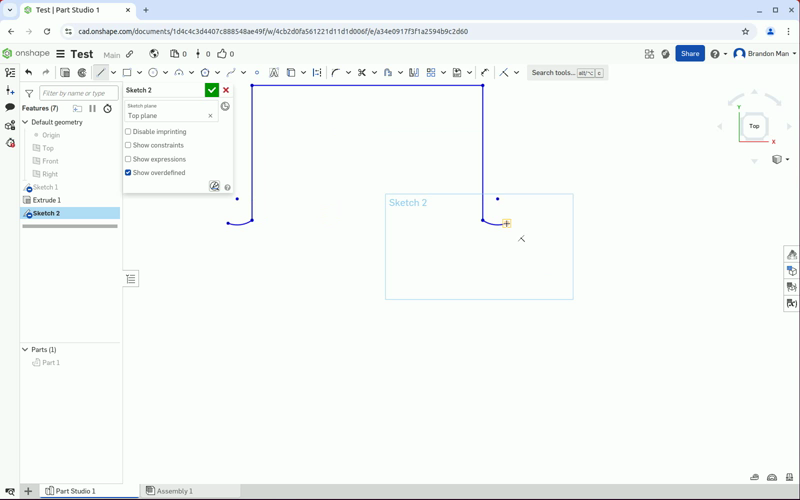
scroll(6)
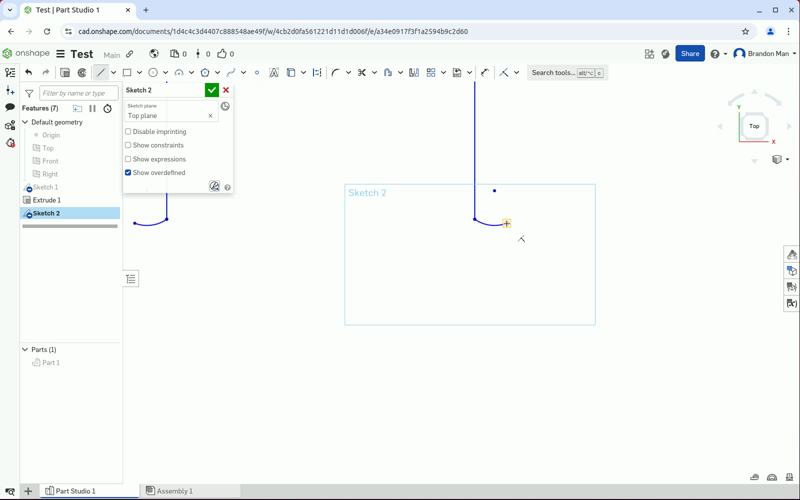
scroll(6)
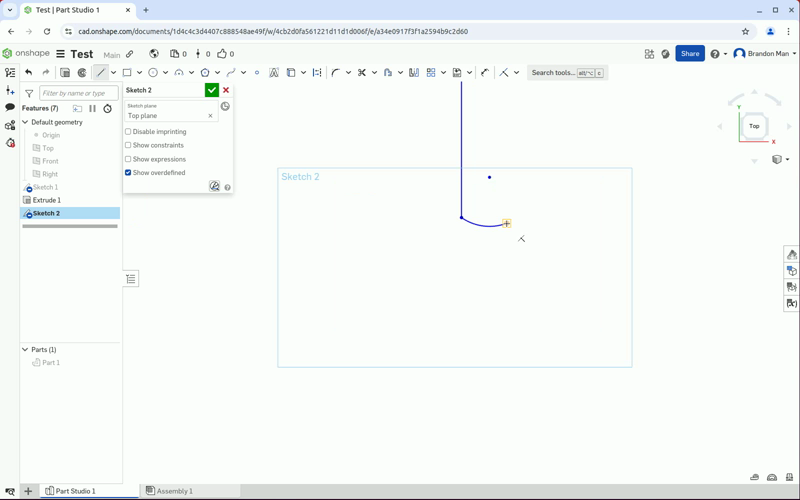
scroll(6)
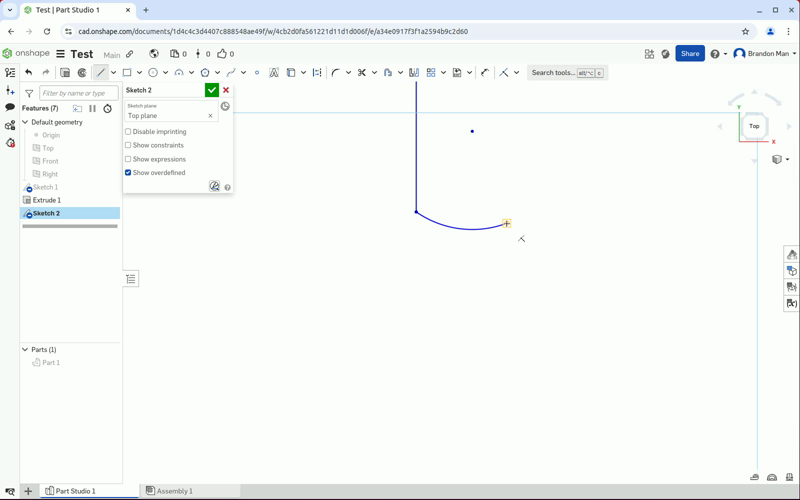
click(506, 223)
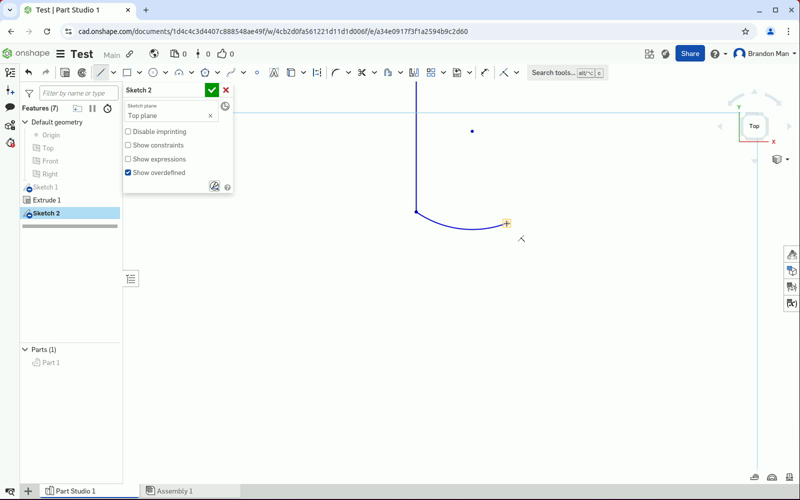
scroll(-6)
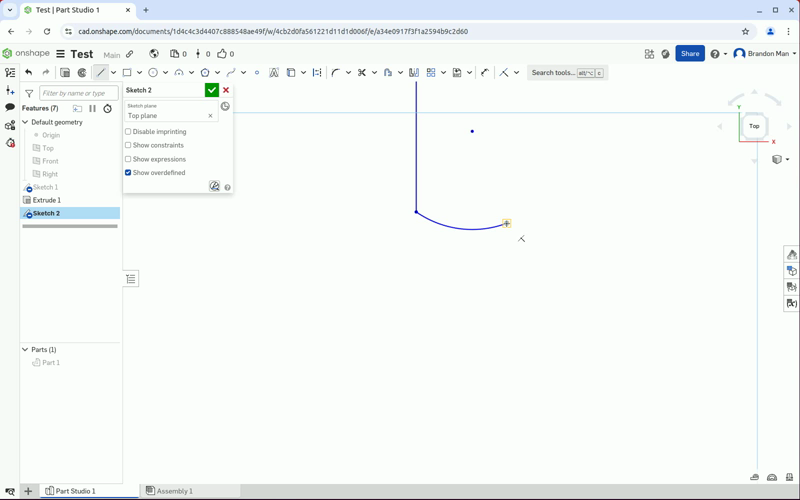
scroll(-6)
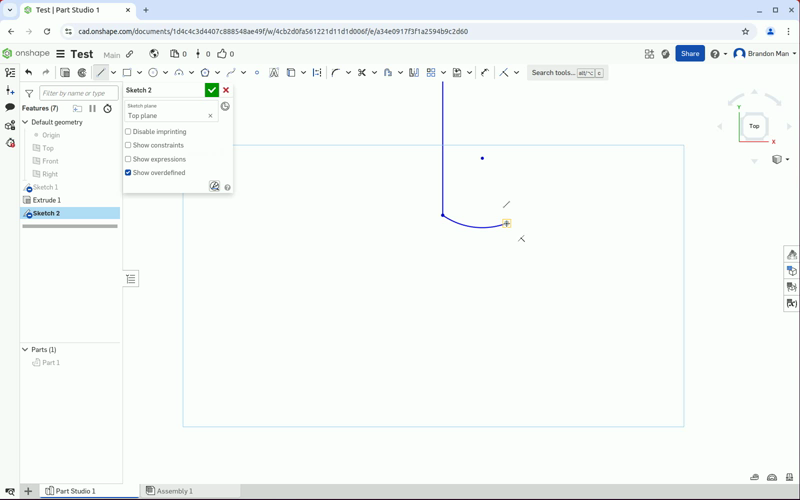
scroll(-6)
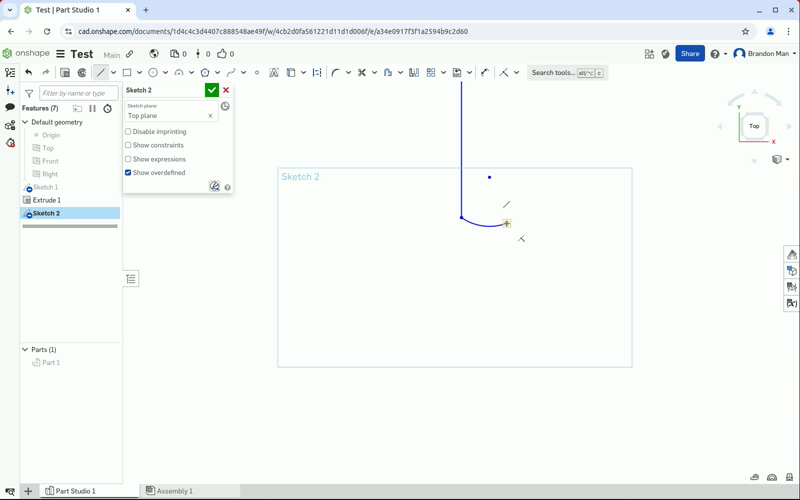
scroll(-6)
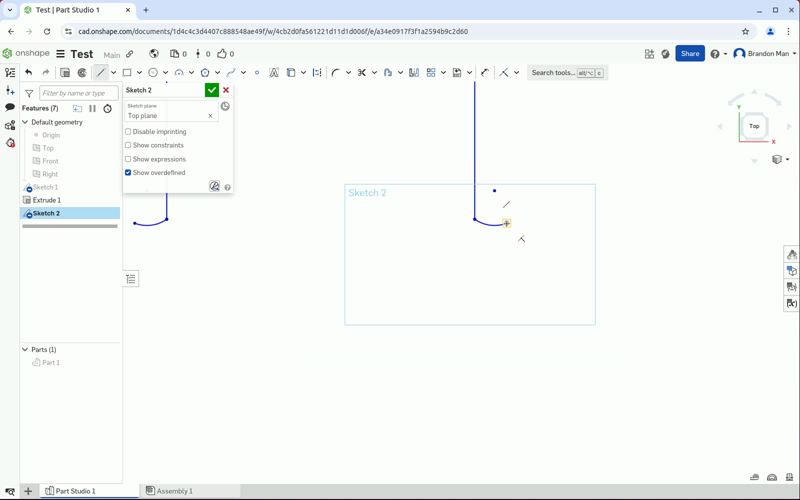
scroll(-6)
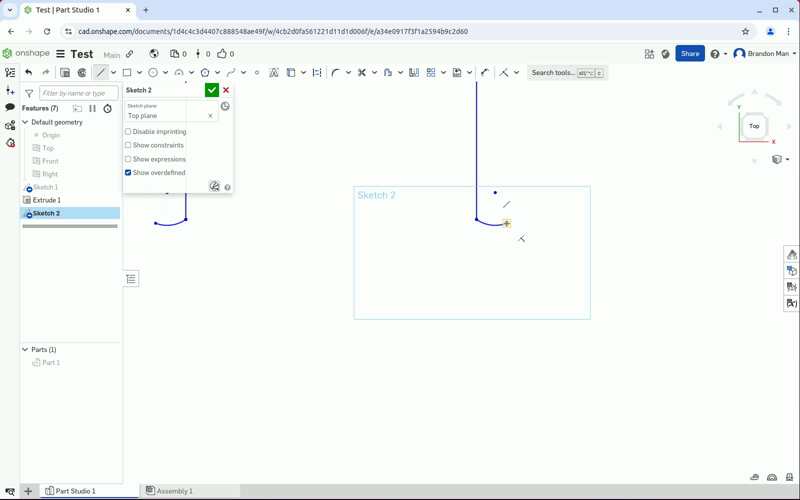
scroll(-6)
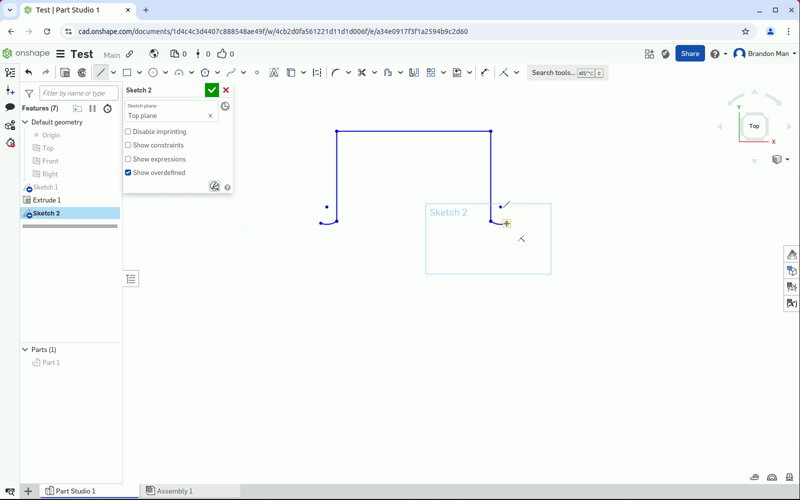
scroll(-6)
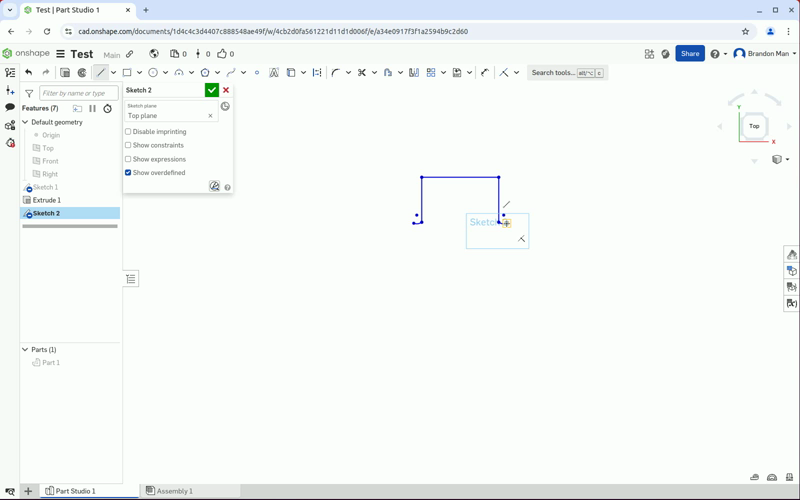
key_down(shift)
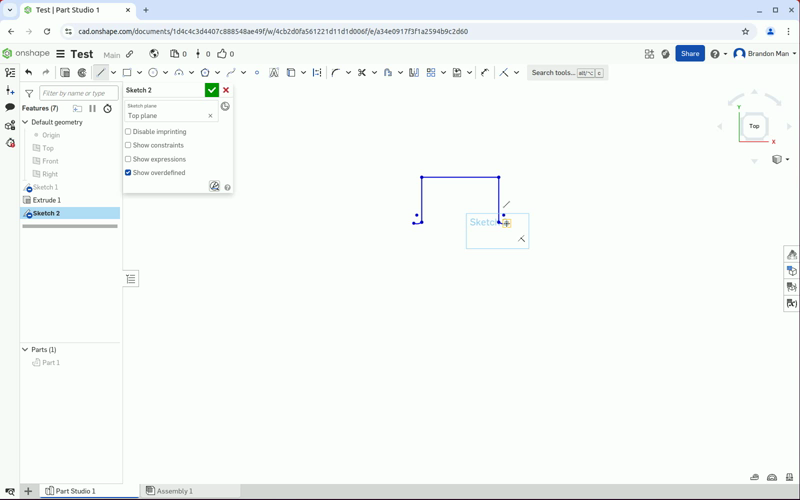
mouse_move(536, 223)
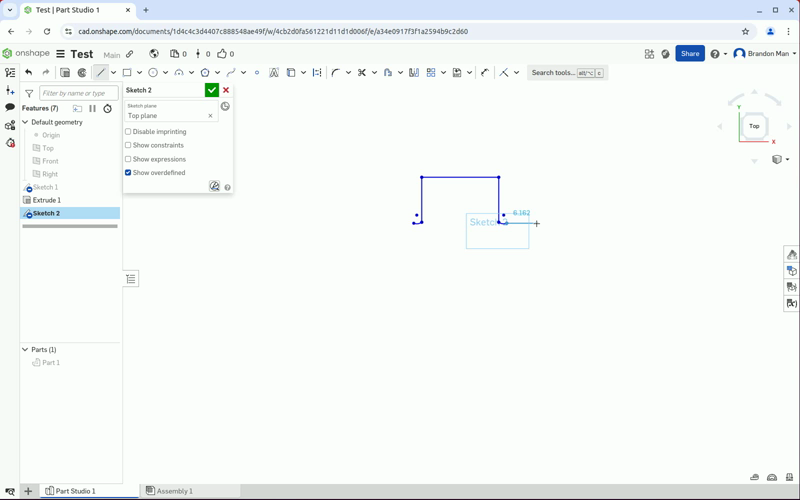
mouse_move(506, 170)
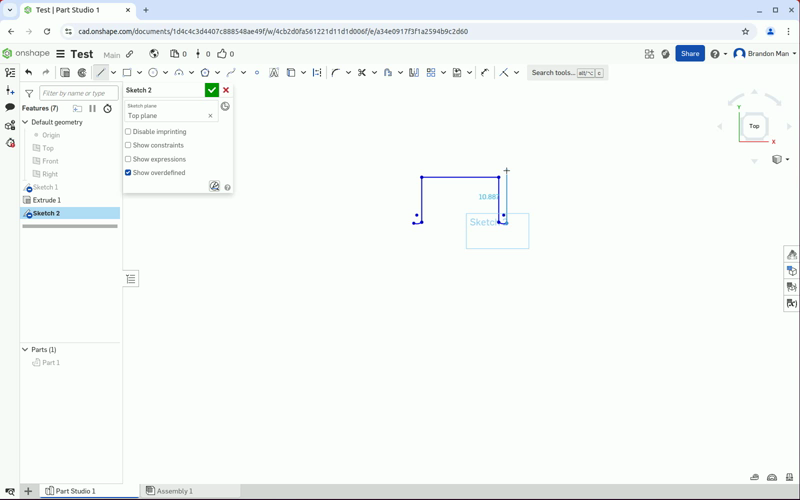
click(506, 170)
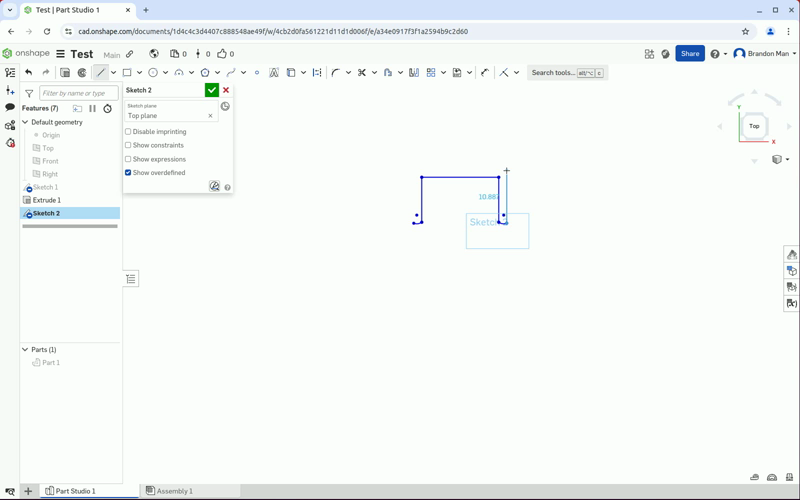
key_up(shift)
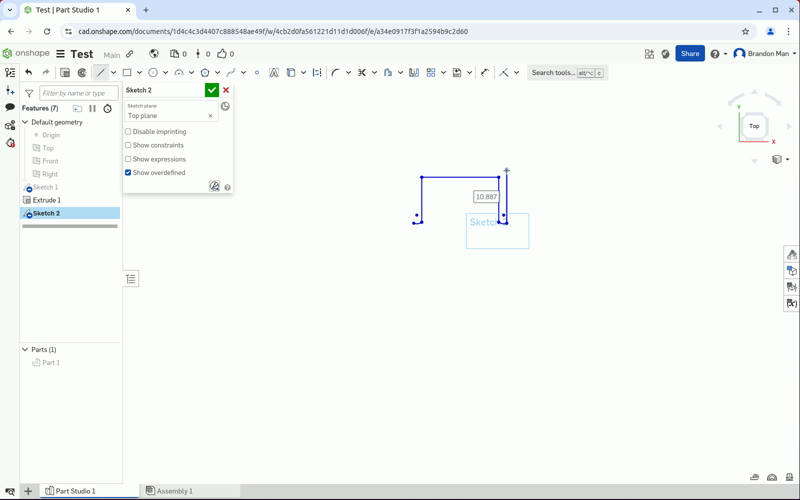
key_down(shift)
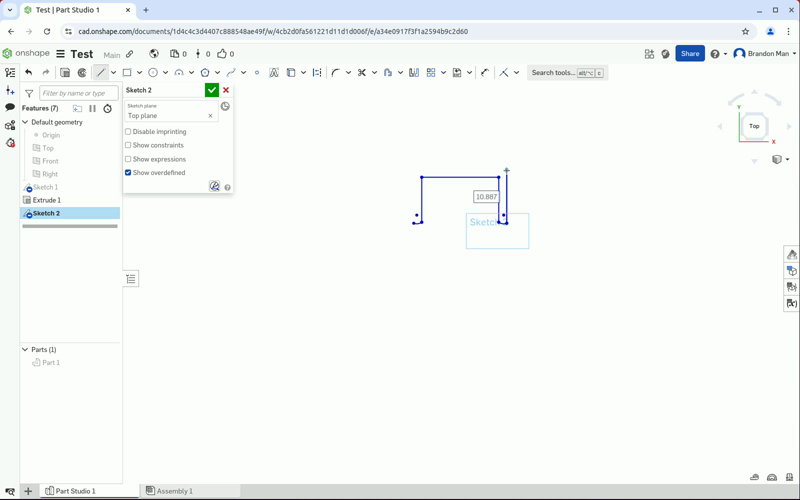
mouse_move(413, 170)
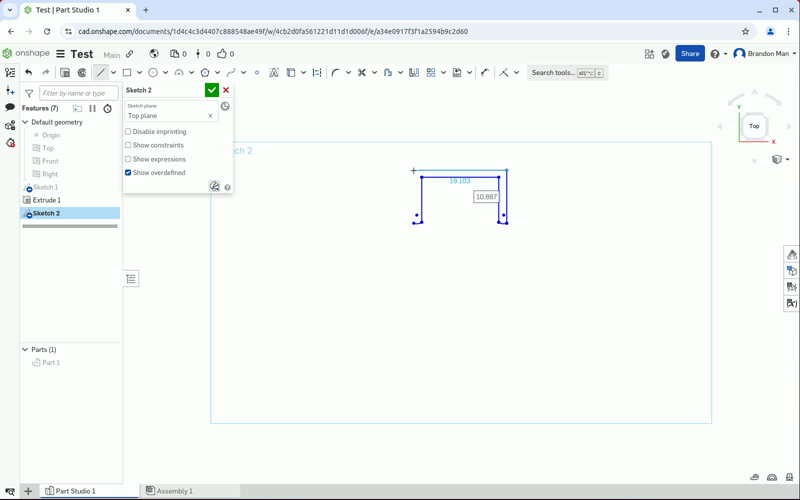
click(413, 170)
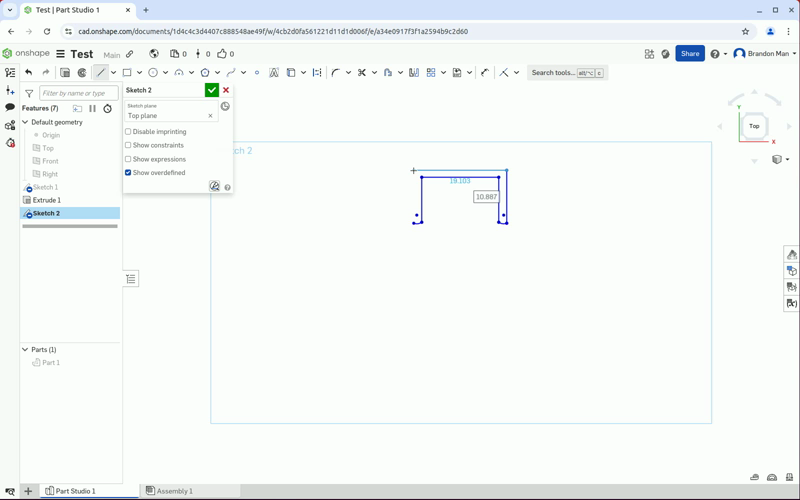
key_up(shift)
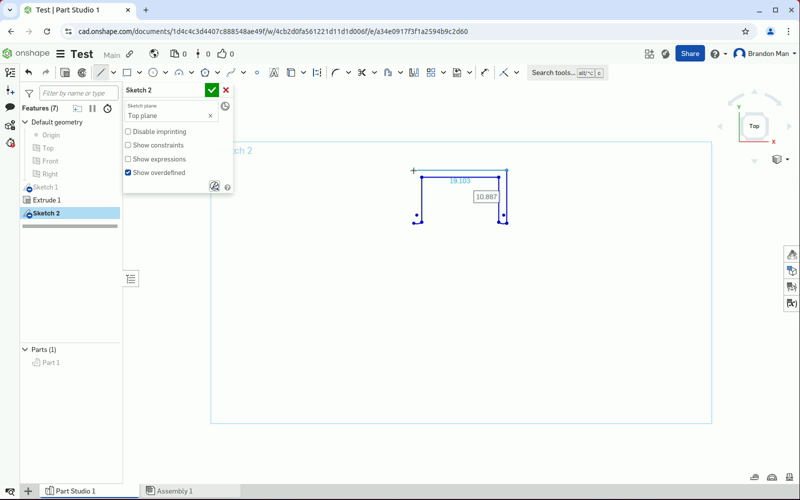
mouse_move(444, 170)
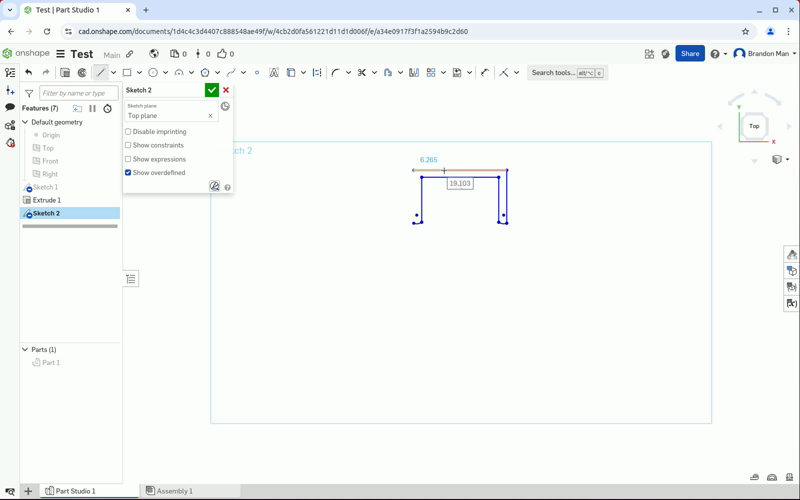
key_down(shift)
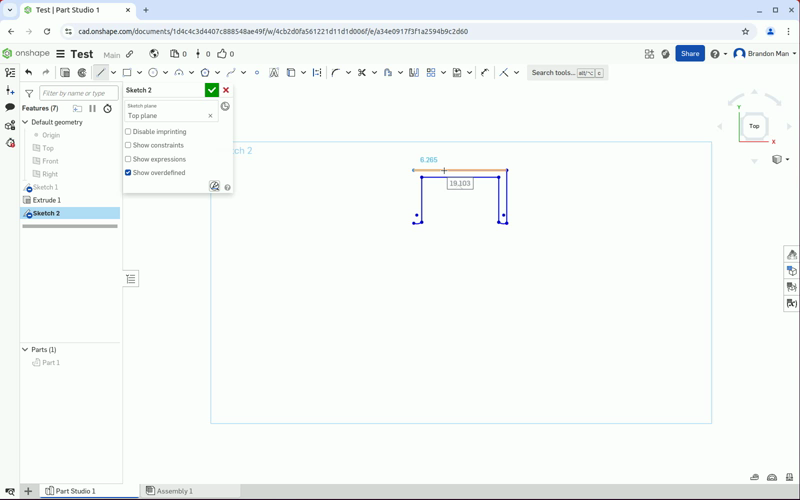
mouse_move(413, 223)
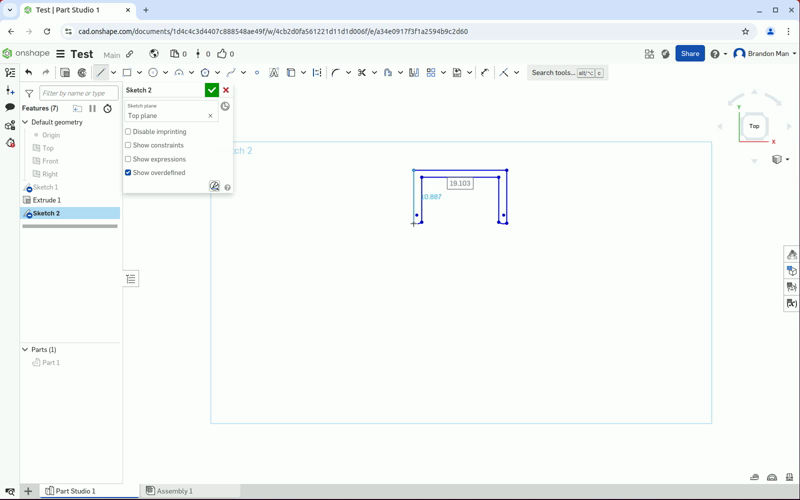
scroll(6)
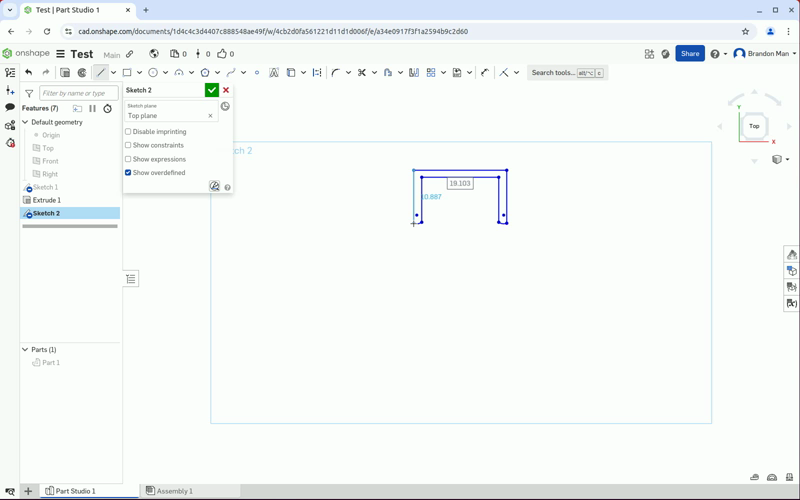
scroll(6)
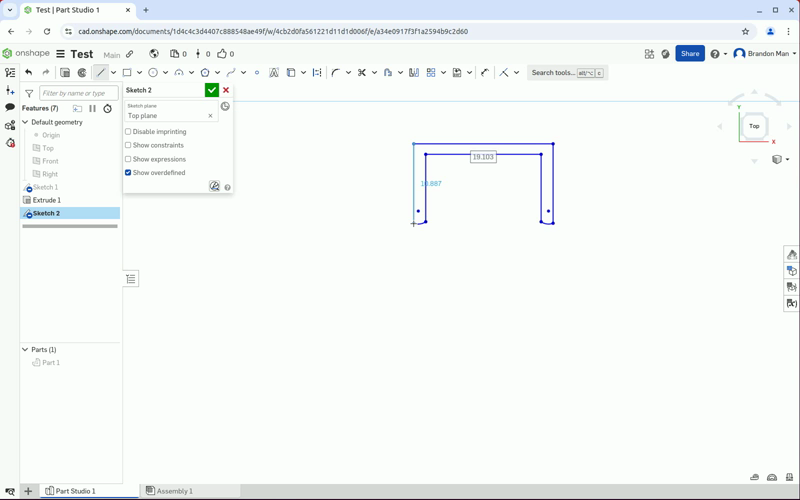
scroll(6)
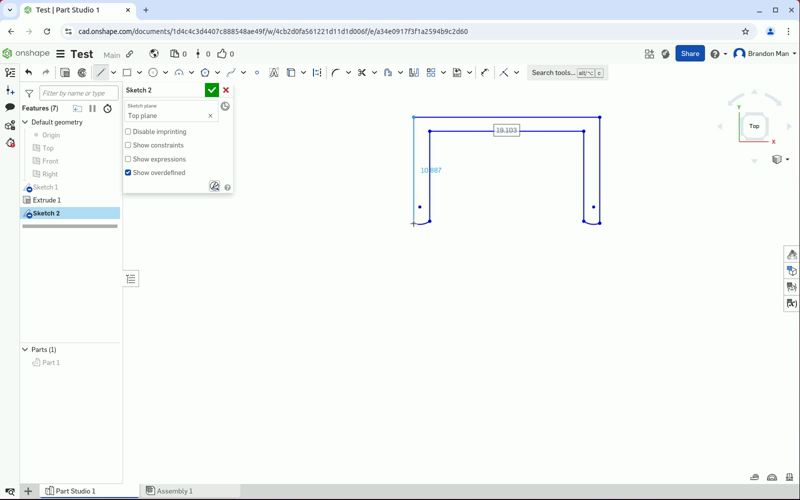
scroll(6)
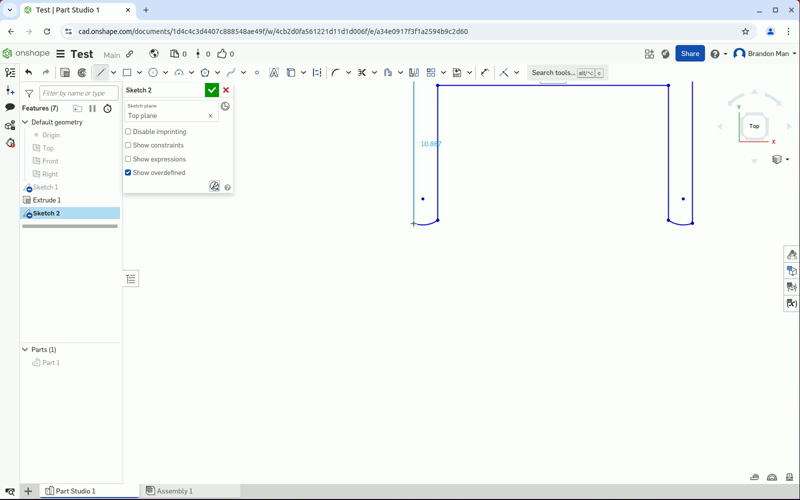
scroll(6)
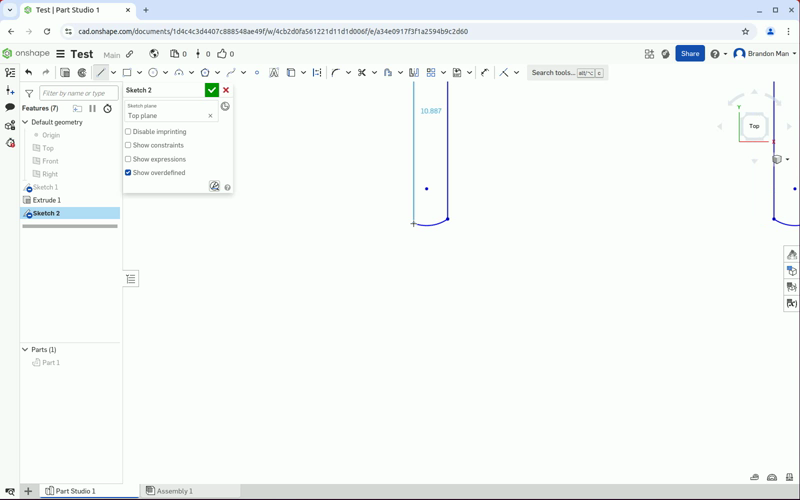
scroll(6)
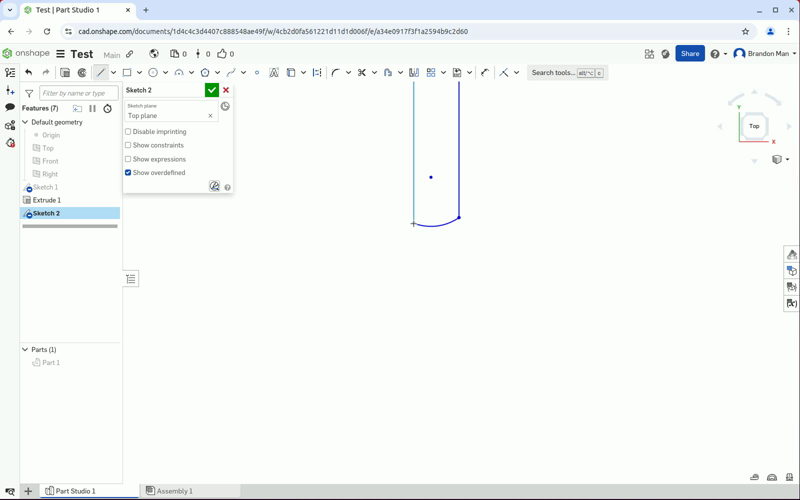
scroll(6)
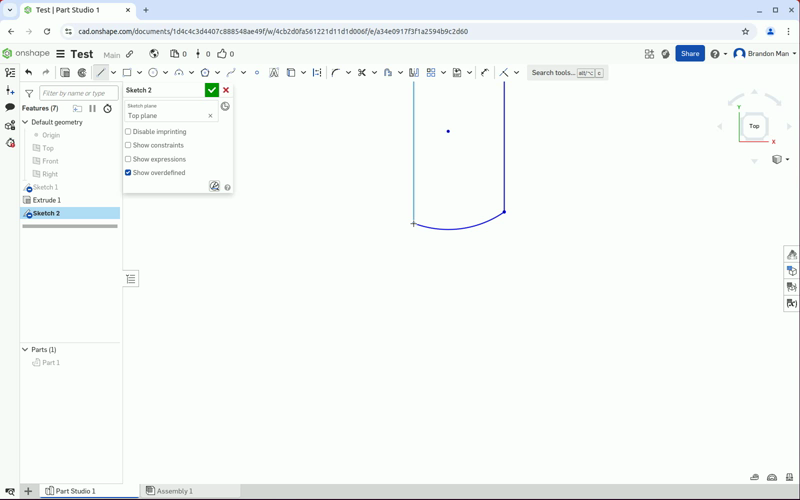
key_up(shift)
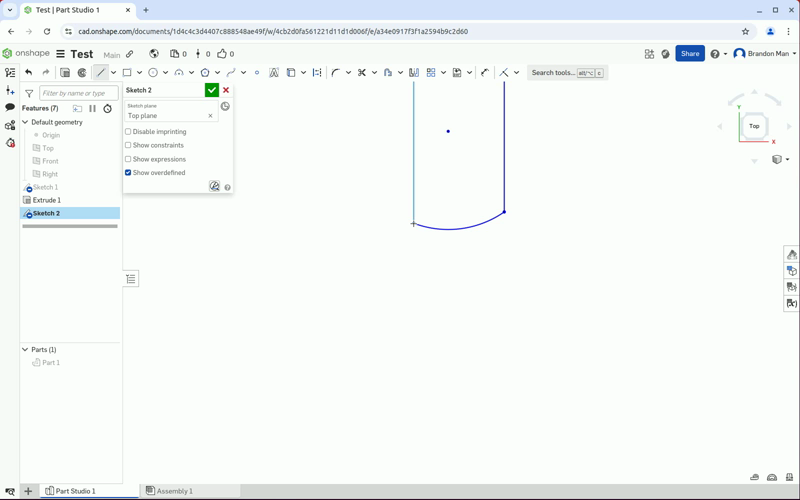
click(413, 223)
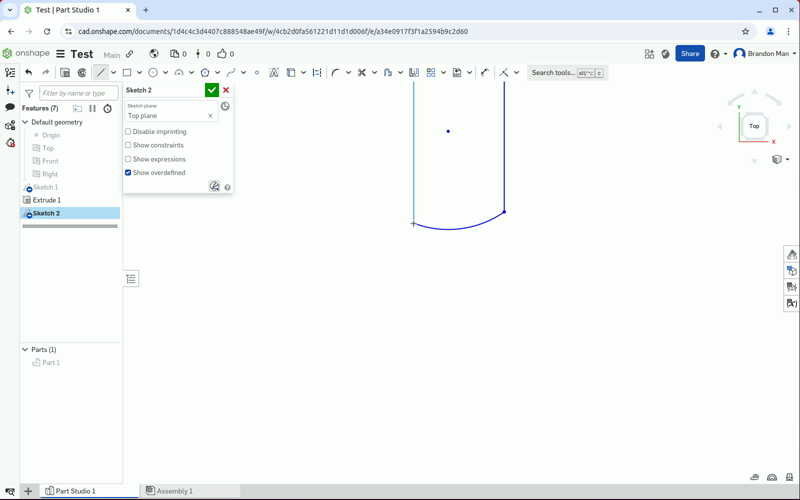
scroll(-6)
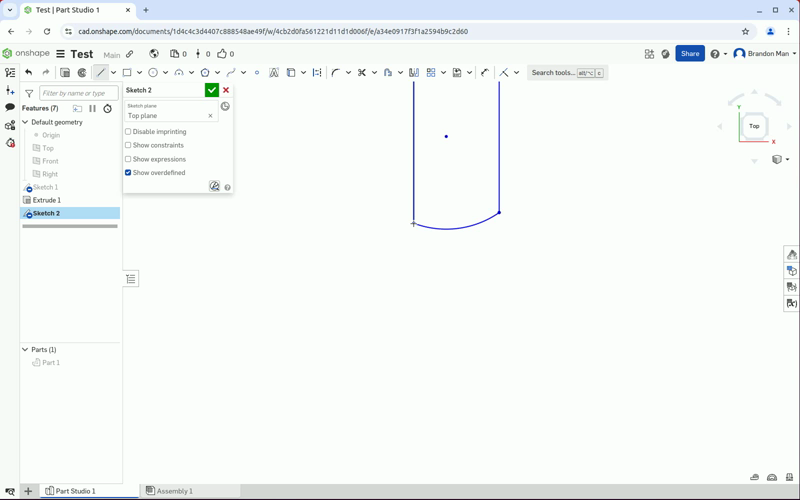
scroll(-6)
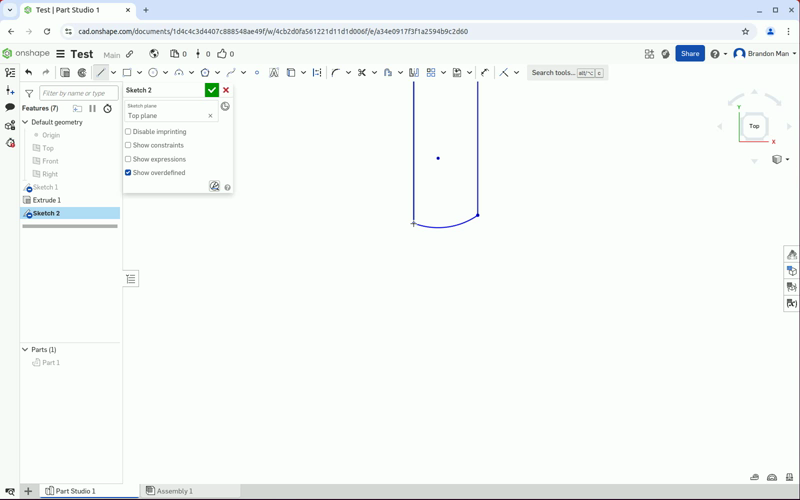
scroll(-6)
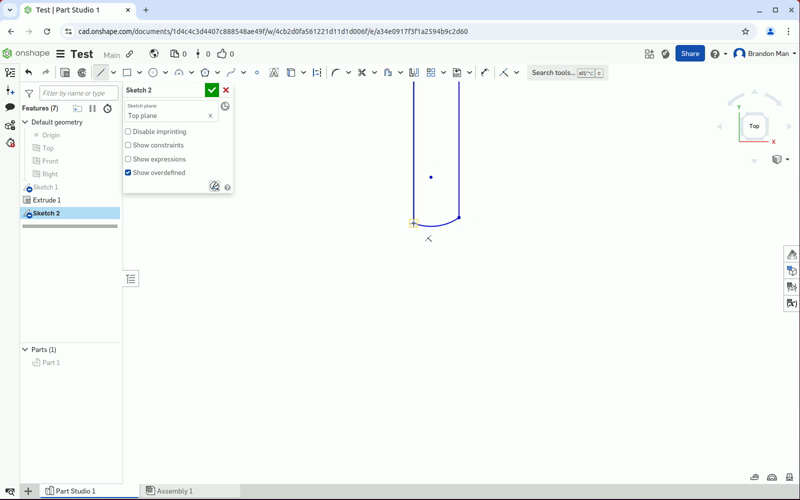
scroll(-6)
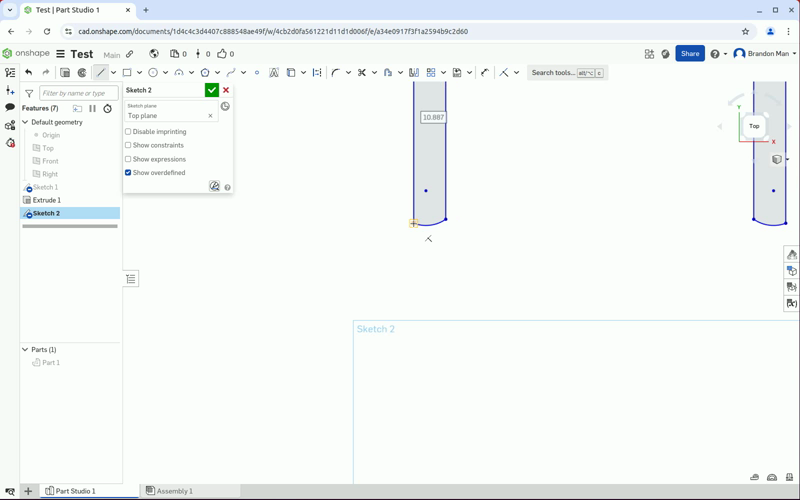
scroll(-6)
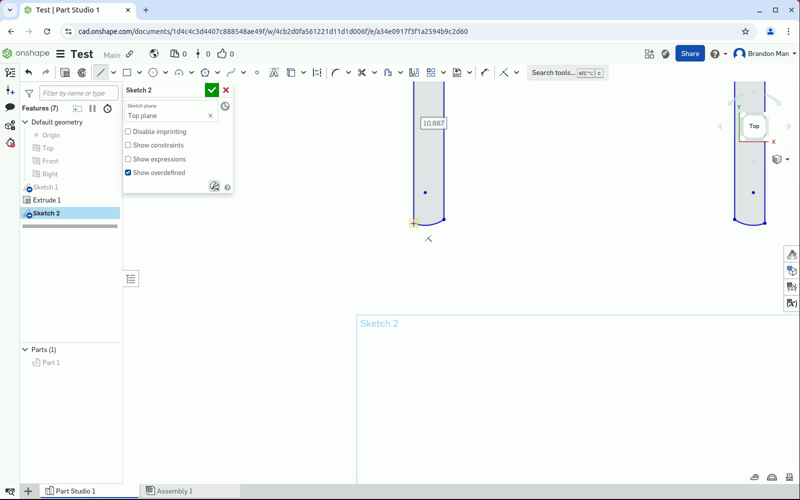
scroll(-6)
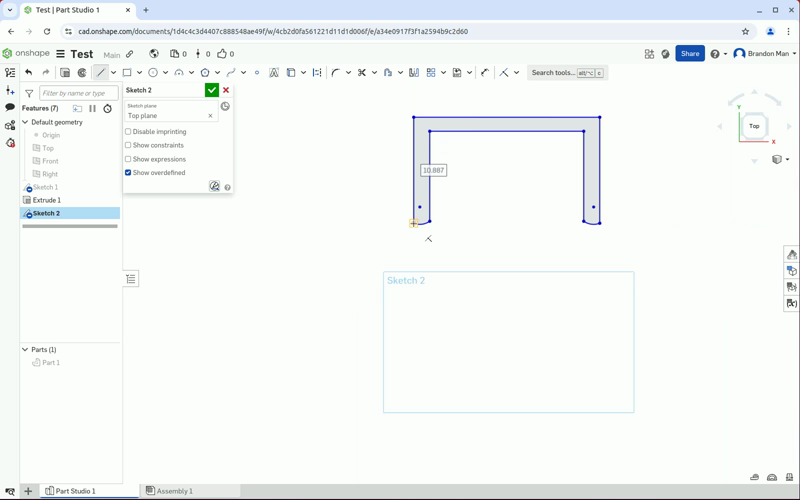
scroll(-6)
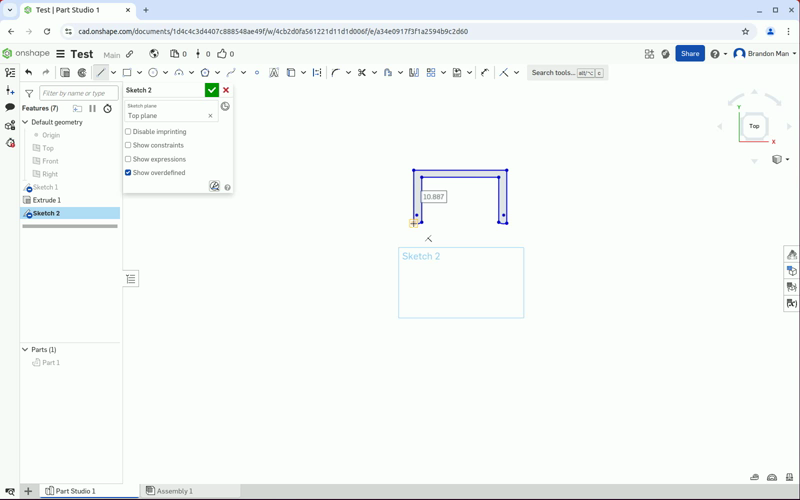
key(esc)
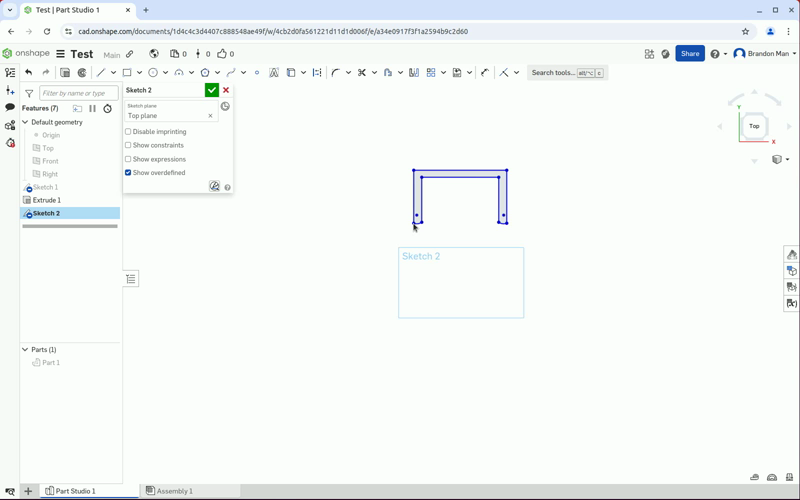
mouse_move(492, 174)
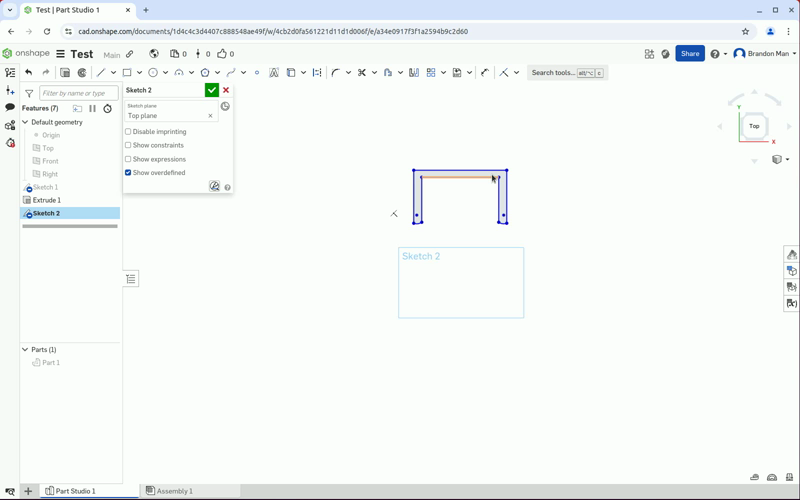
scroll(6)
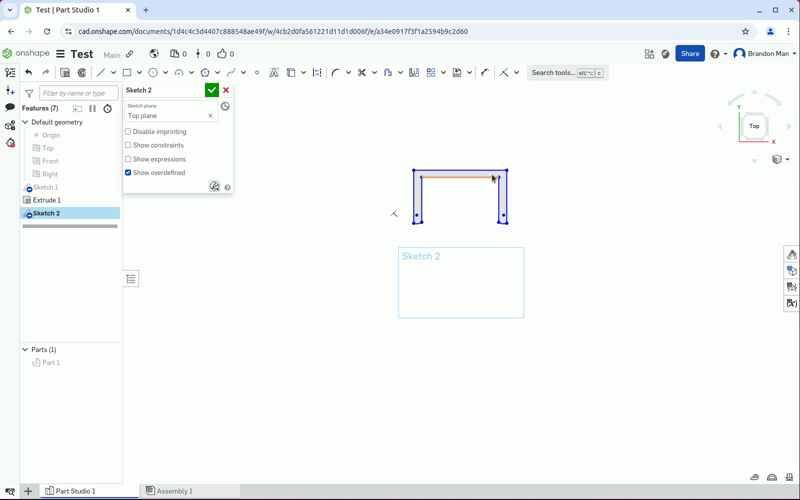
scroll(6)
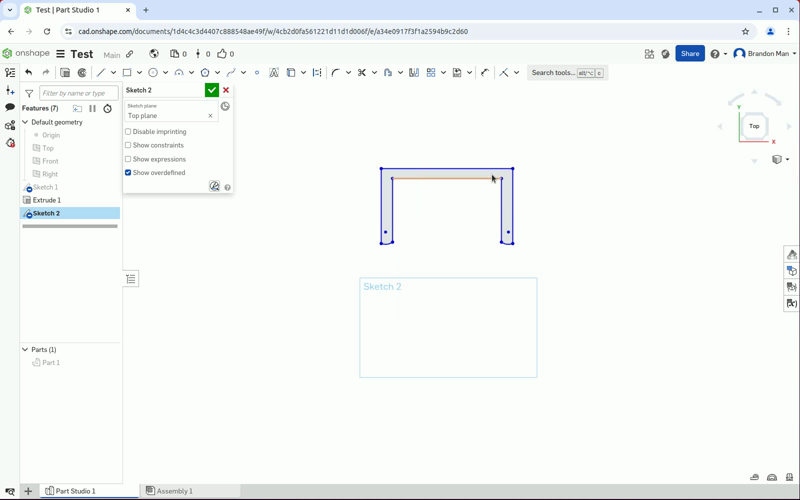
scroll(6)
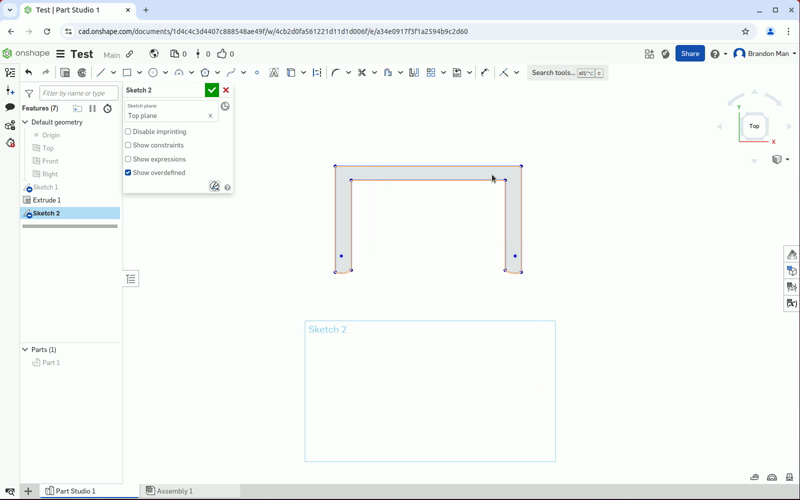
scroll(6)
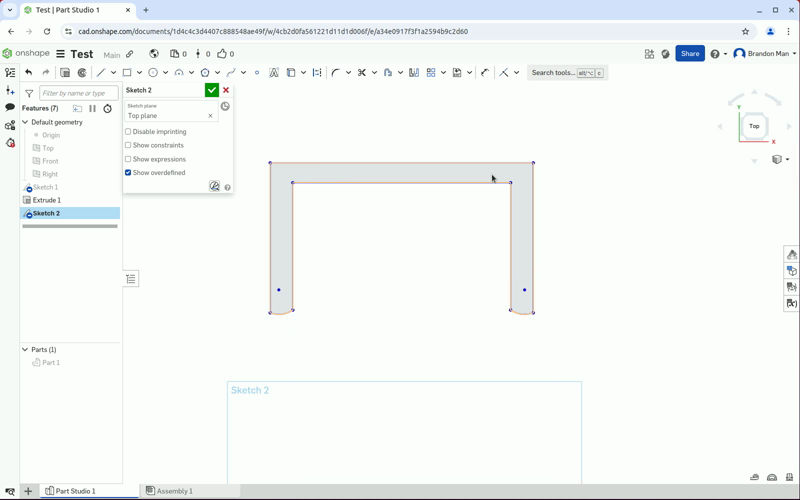
scroll(6)
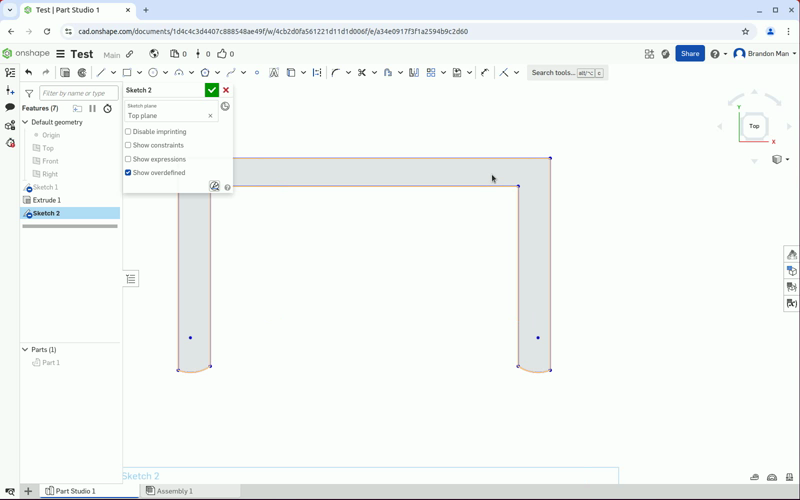
scroll(6)
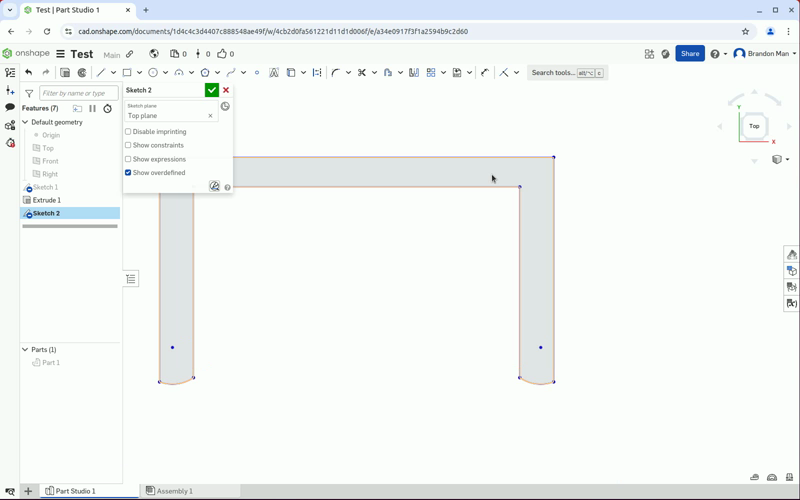
scroll(6)
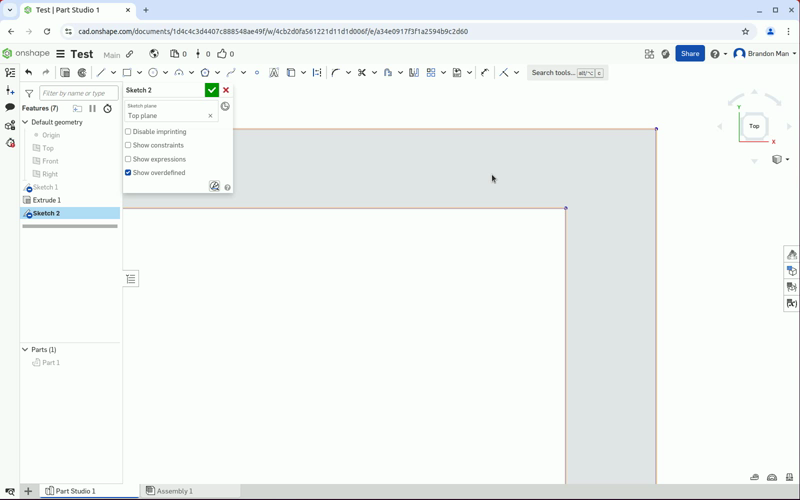
click(492, 174)
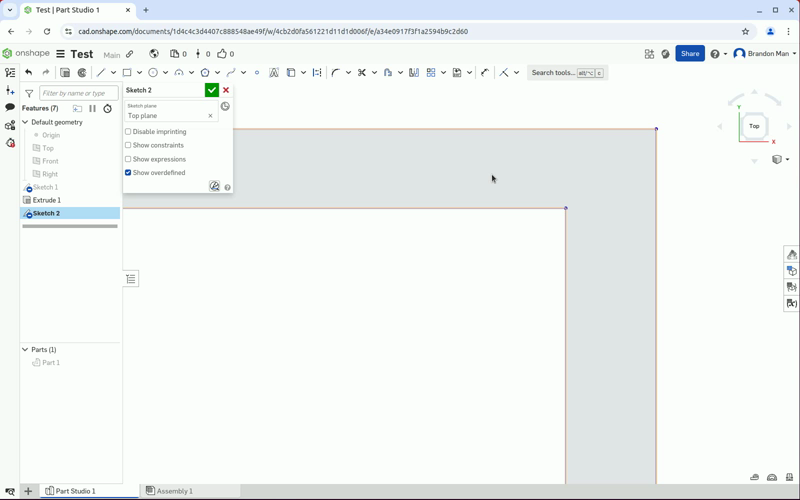
scroll(-6)
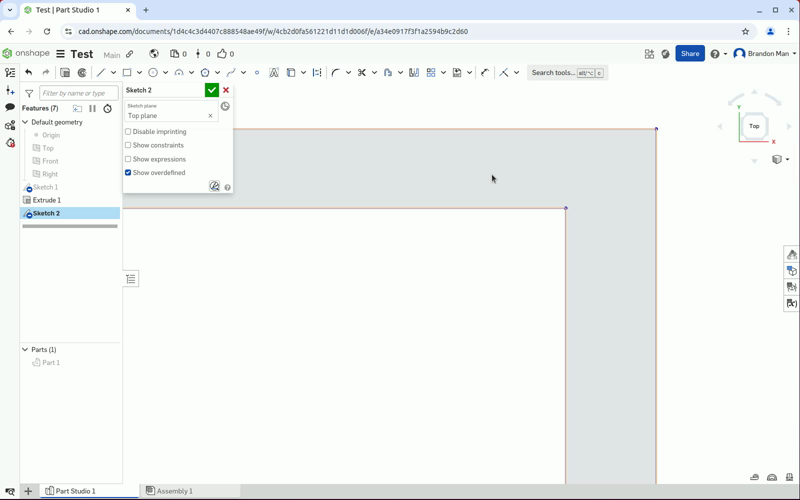
scroll(-6)
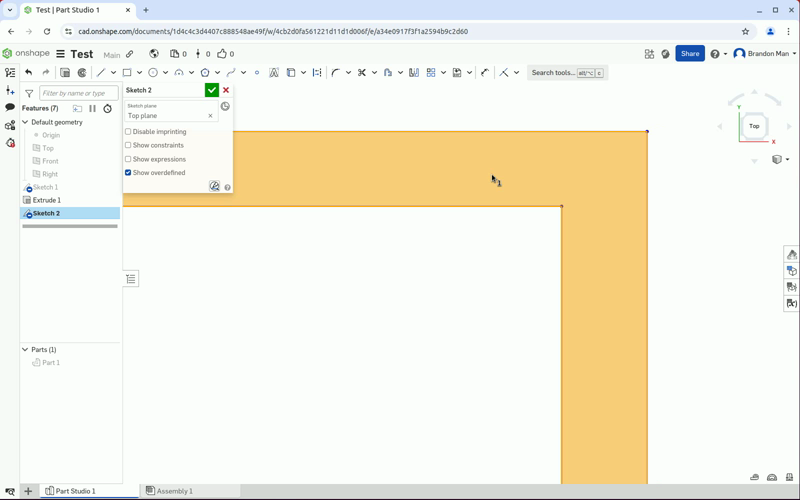
scroll(-6)
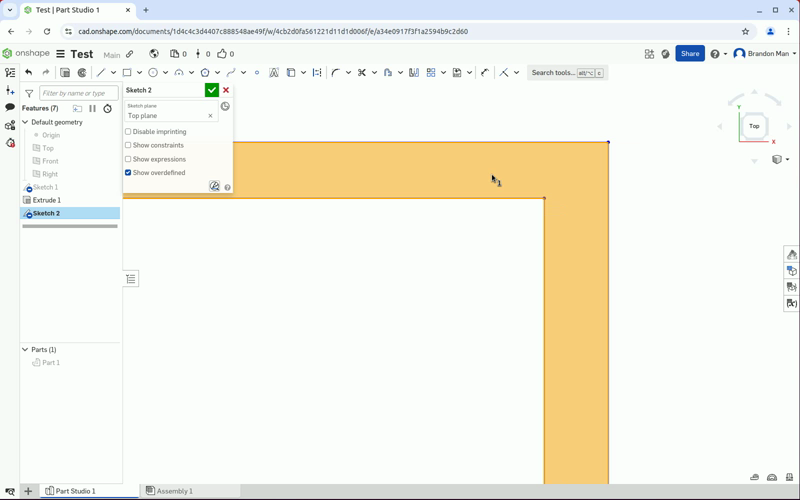
scroll(-6)
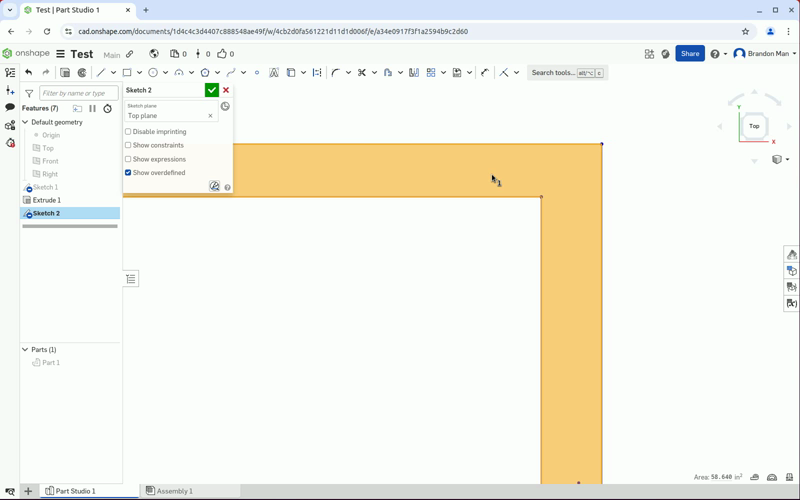
scroll(-6)
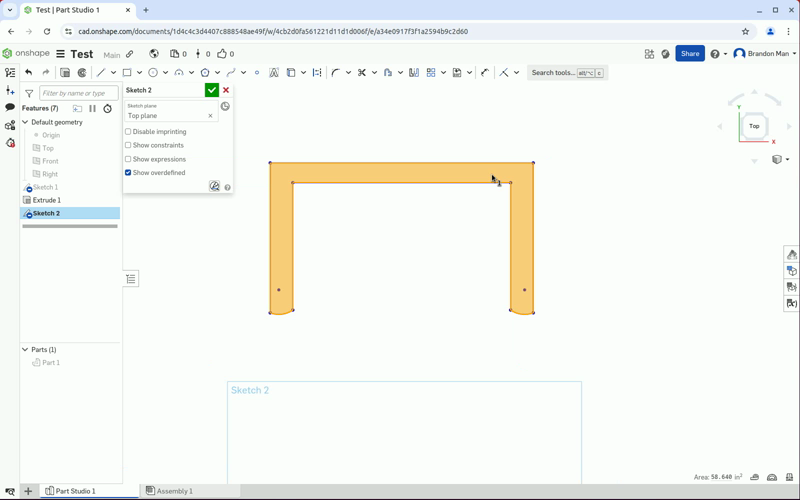
scroll(-6)
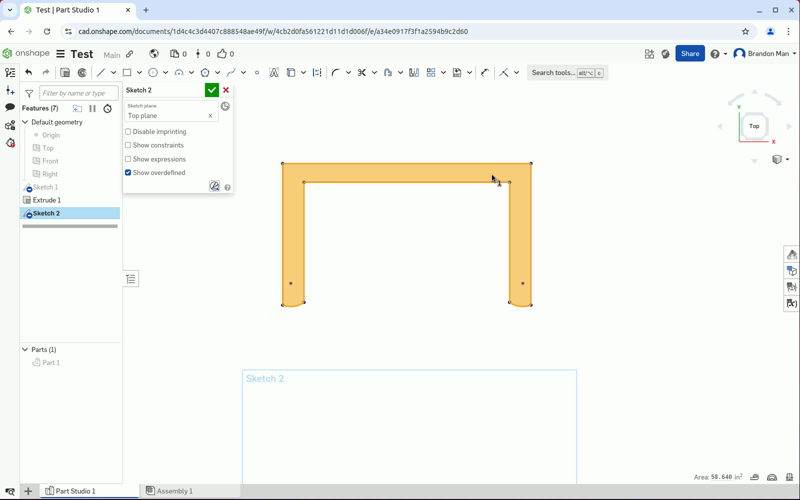
scroll(-6)
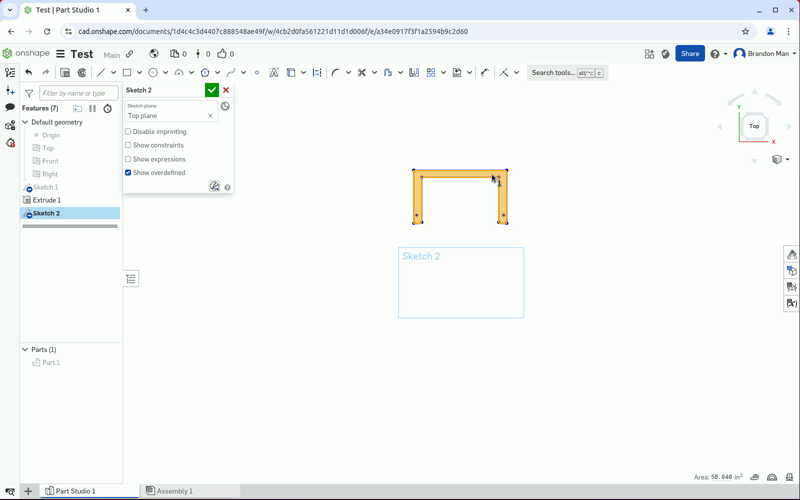
mouse_move(73, 352)
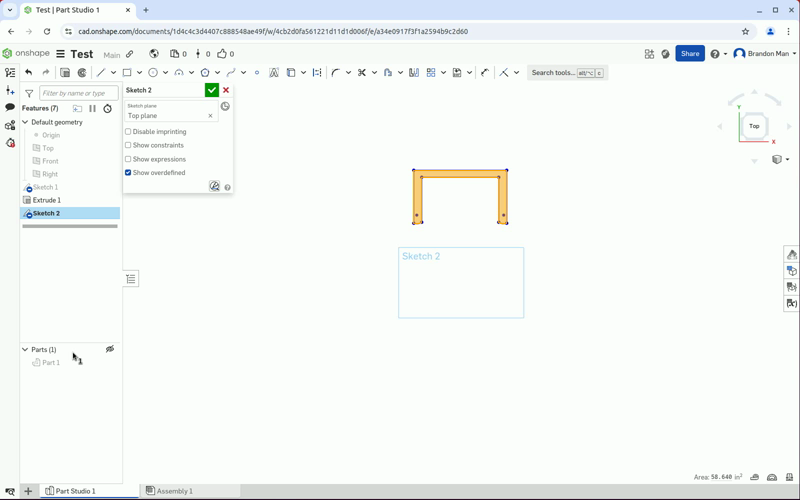
key(shift+y)
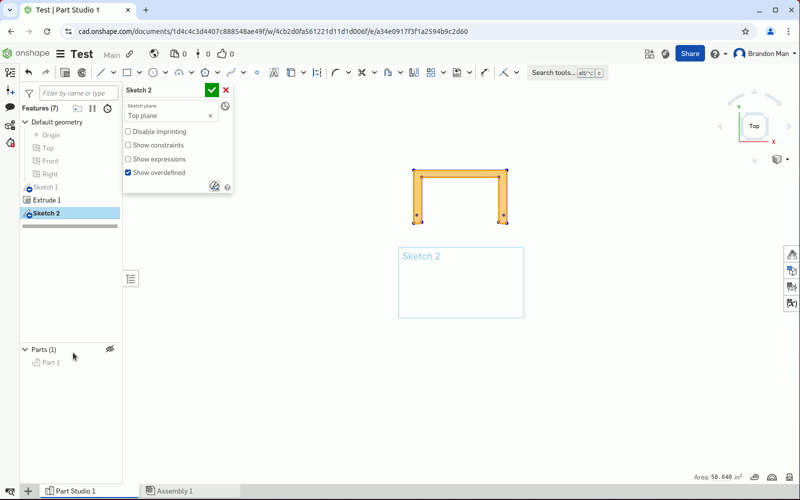
key(shift+e)
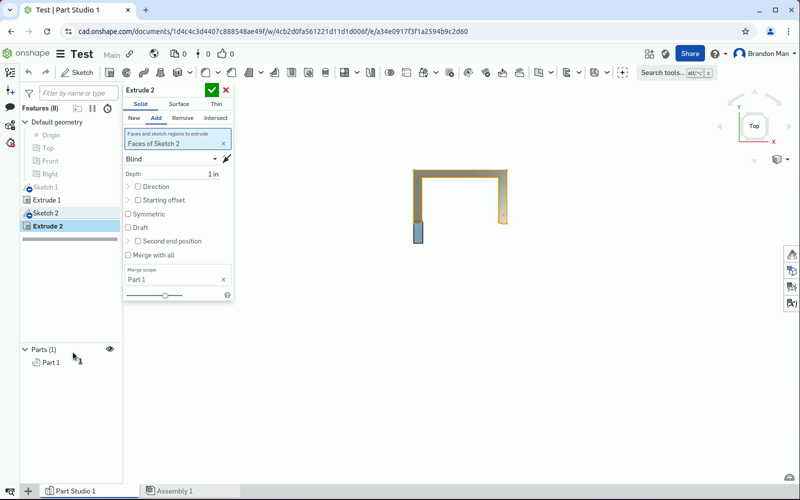
mouse_move(143, 106)
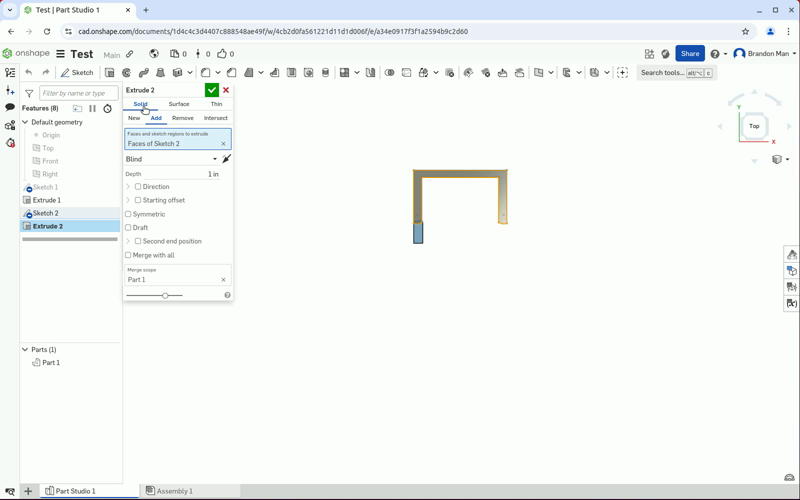
click(143, 106)
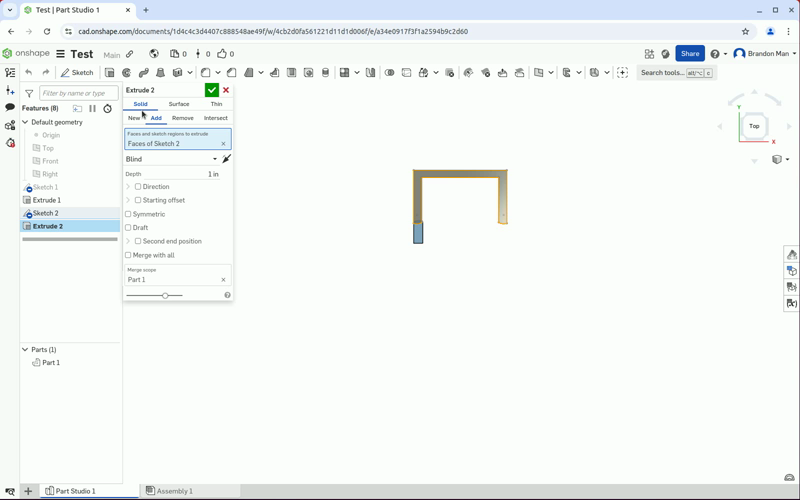
mouse_move(137, 120)
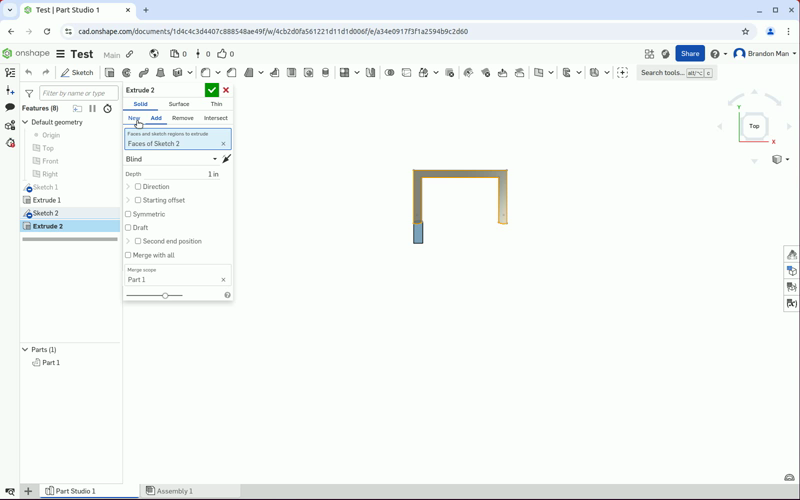
click(137, 120)
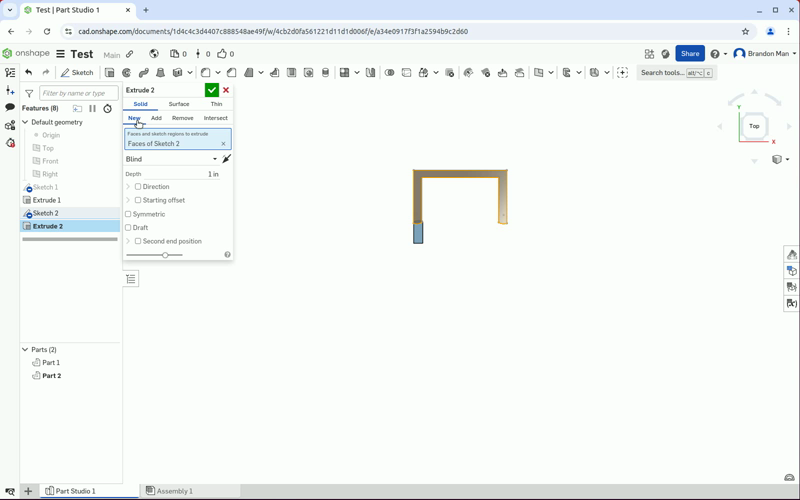
key(tab, 4)
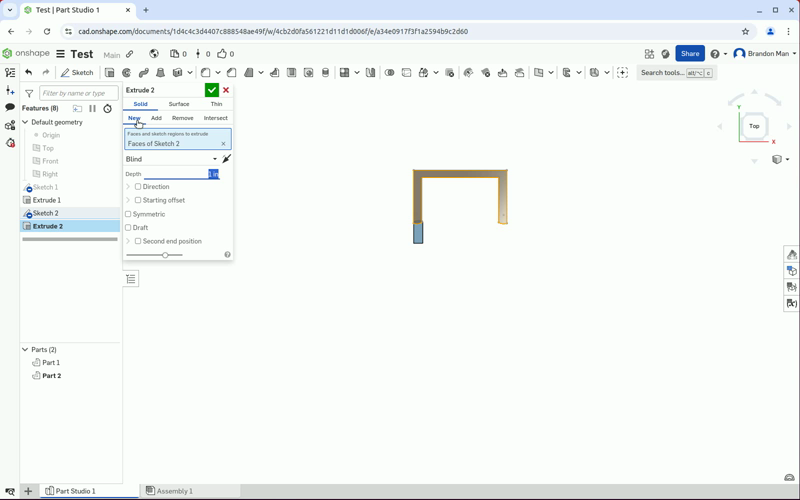
text(0.722)
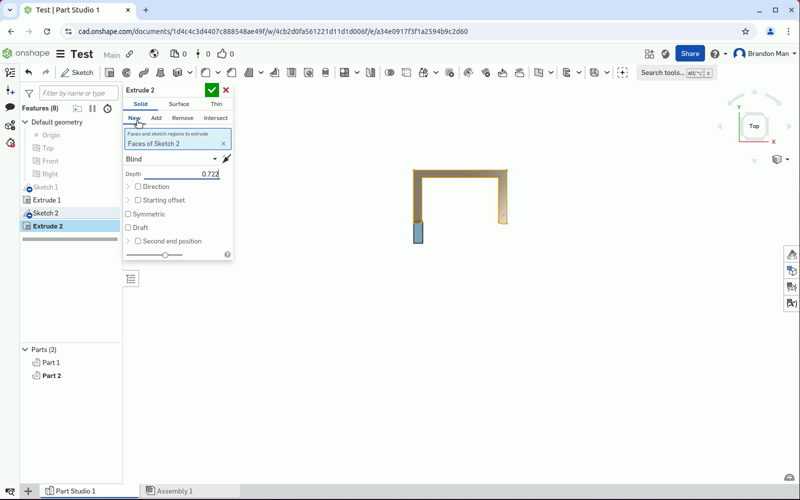
key(enter)
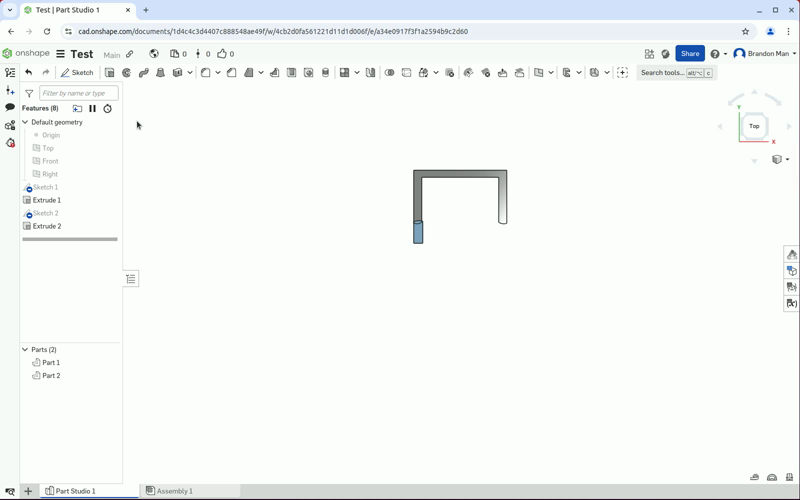
key(shift+h)
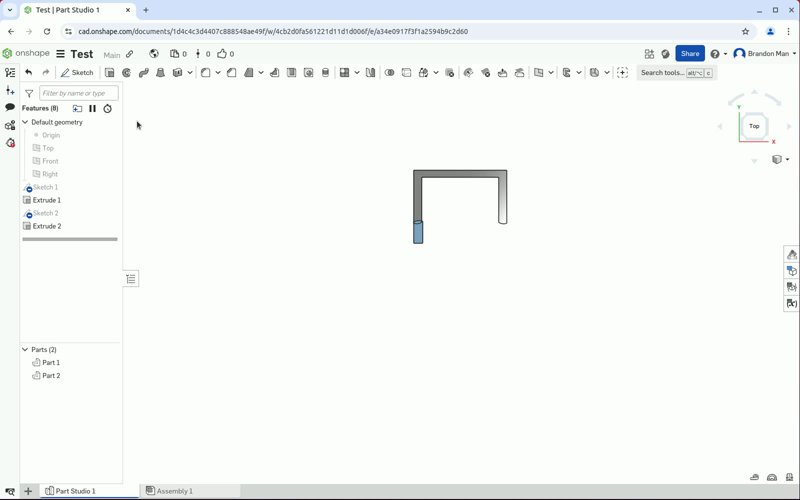
key(shift+h)
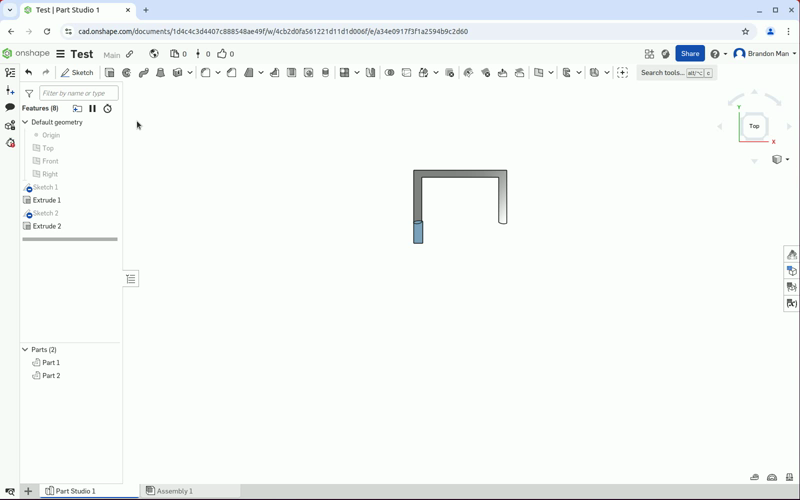
mouse_move(73, 189)
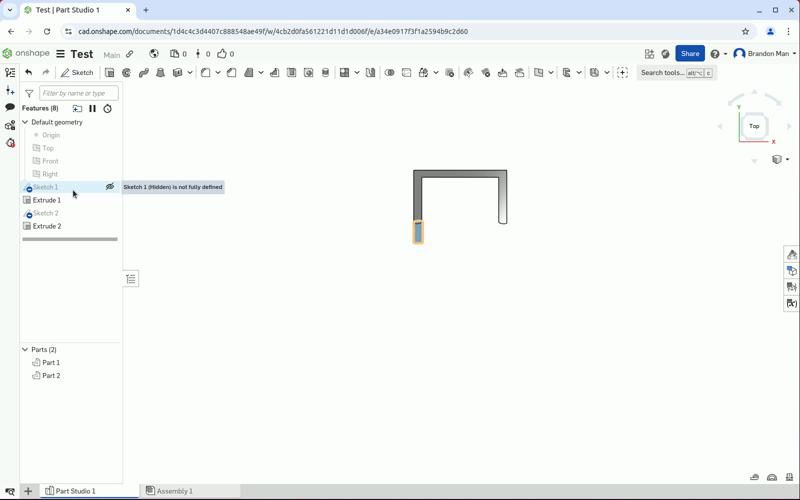
click(73, 189)
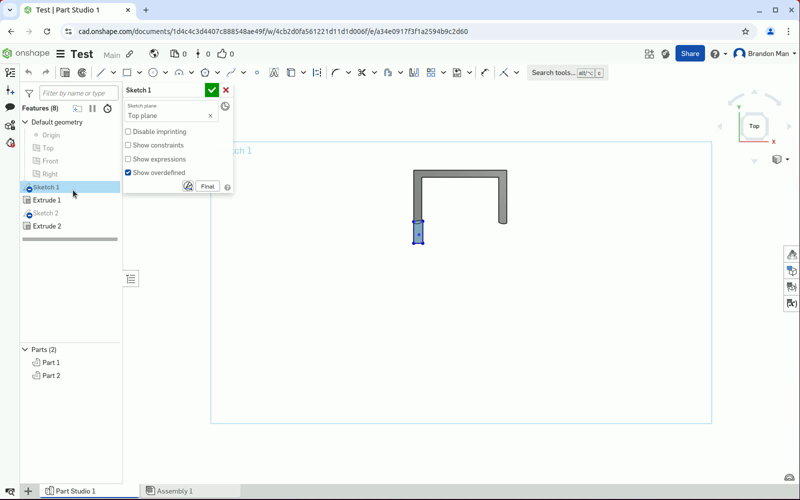
mouse_move(229, 92)
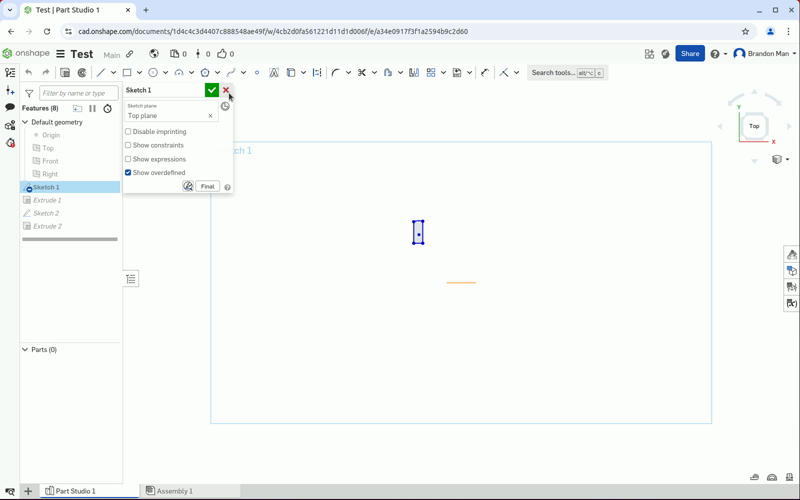
click(229, 92)
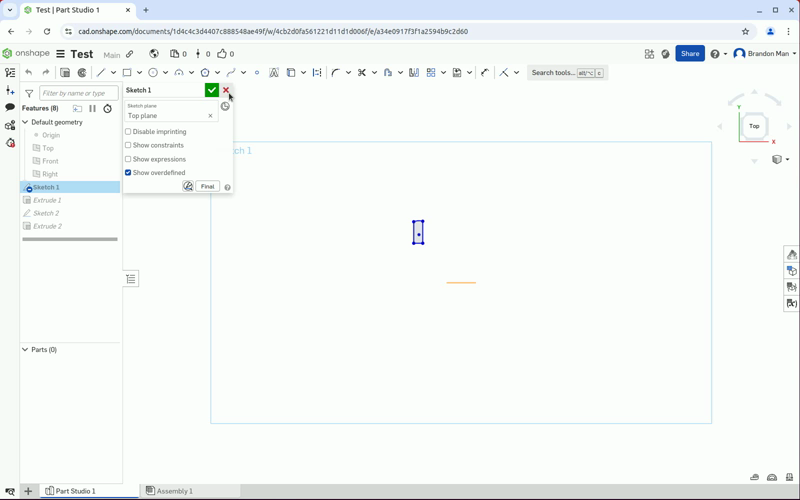
key(shift+s)
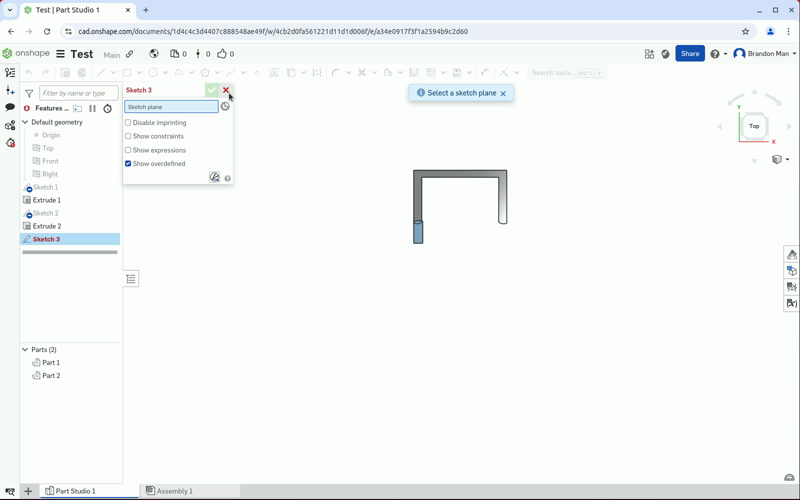
mouse_move(73, 150)
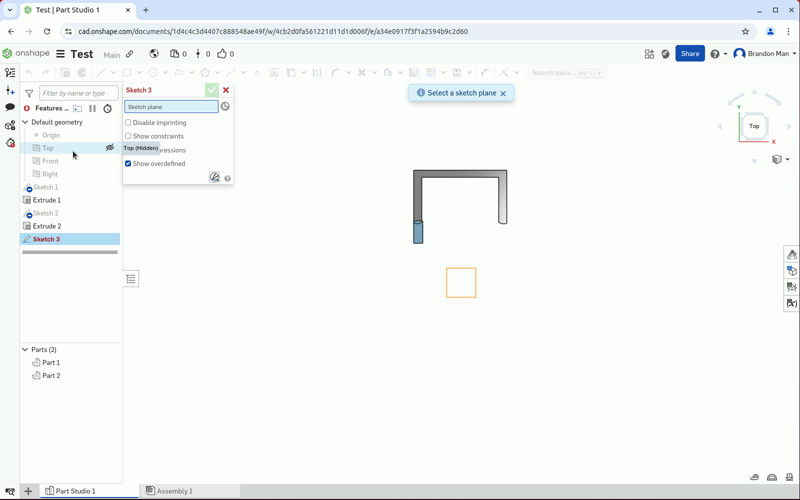
click(73, 150)
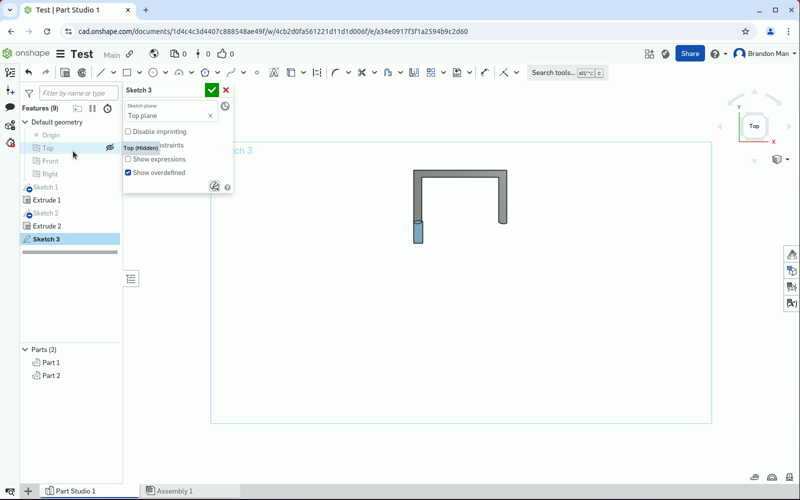
mouse_move(73, 352)
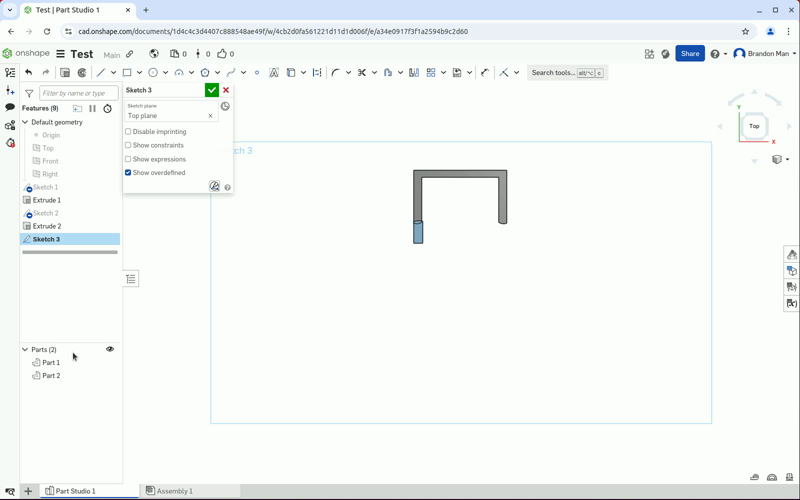
key(y)
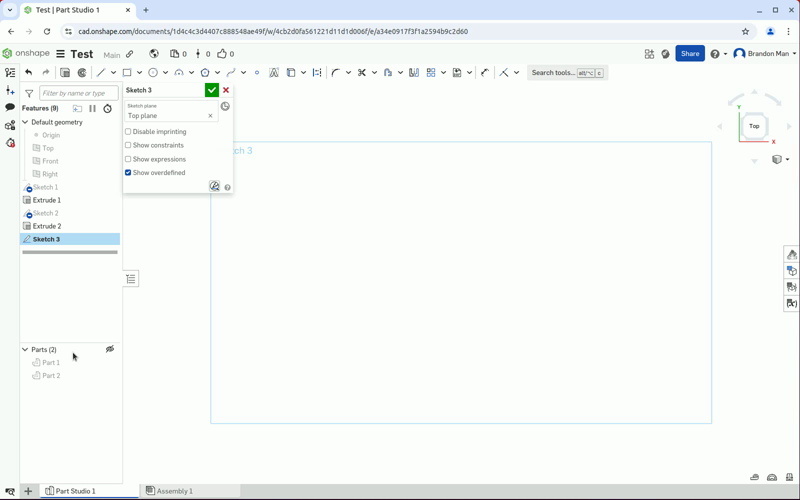
key(l)
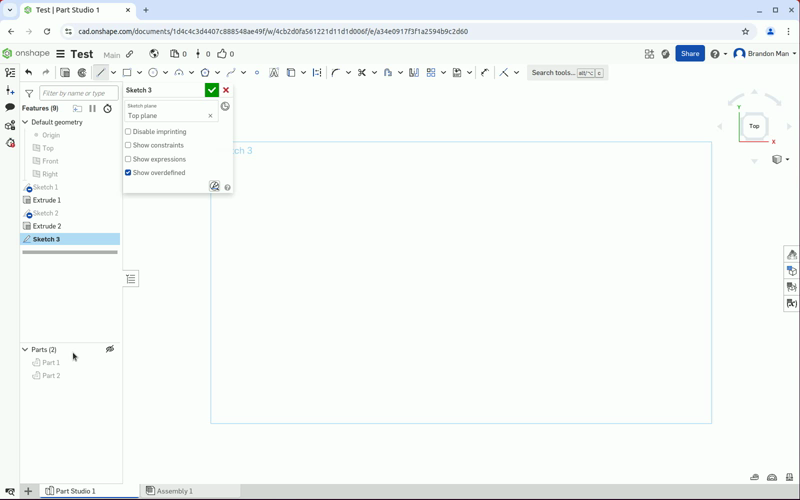
key_down(shift)
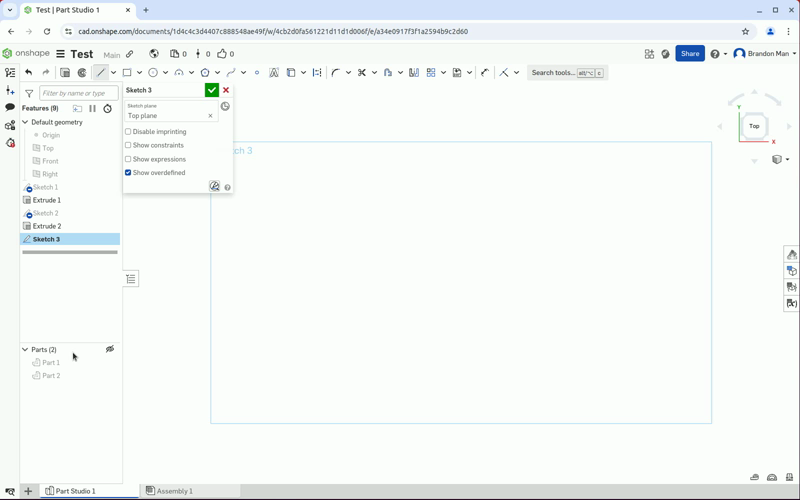
mouse_move(498, 243)
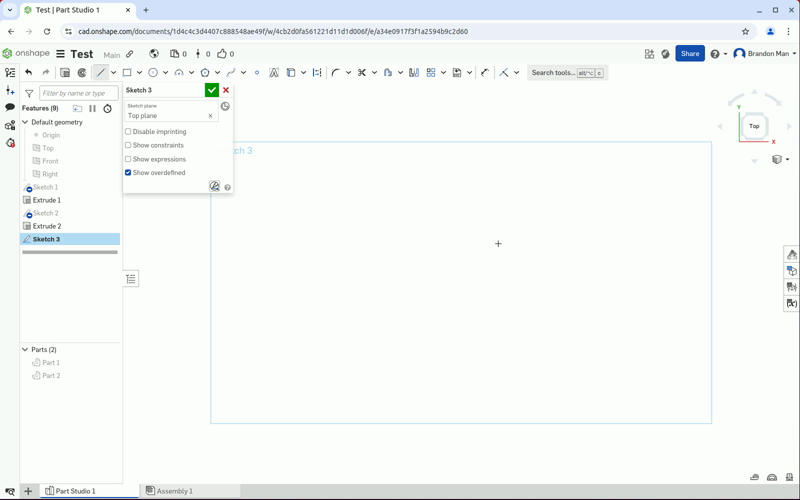
click(498, 243)
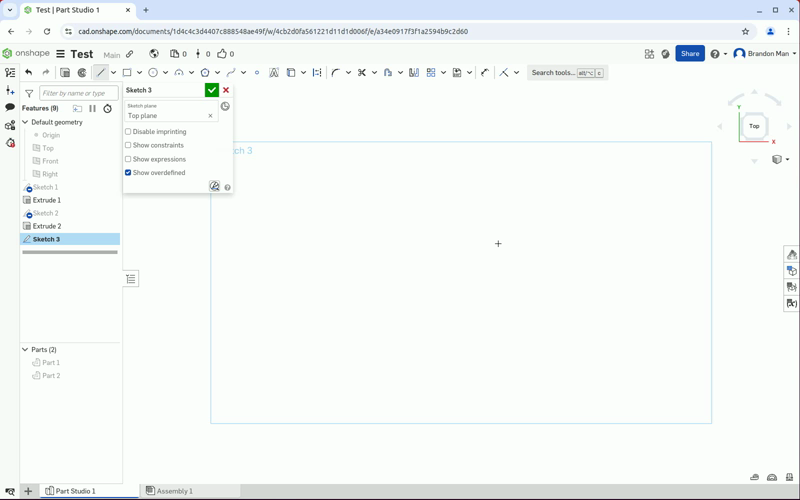
key_up(shift)
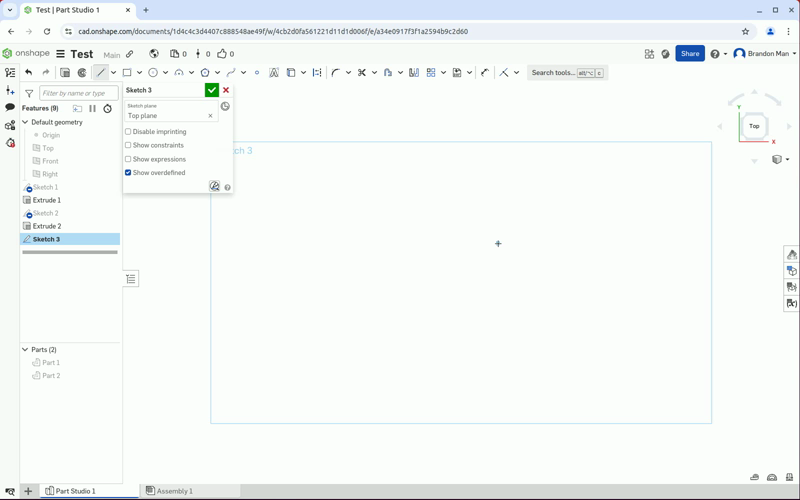
key_down(shift)
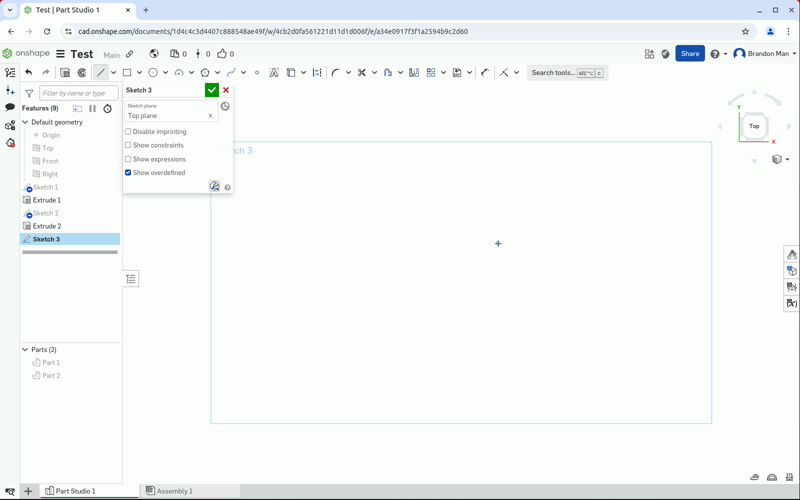
mouse_move(528, 243)
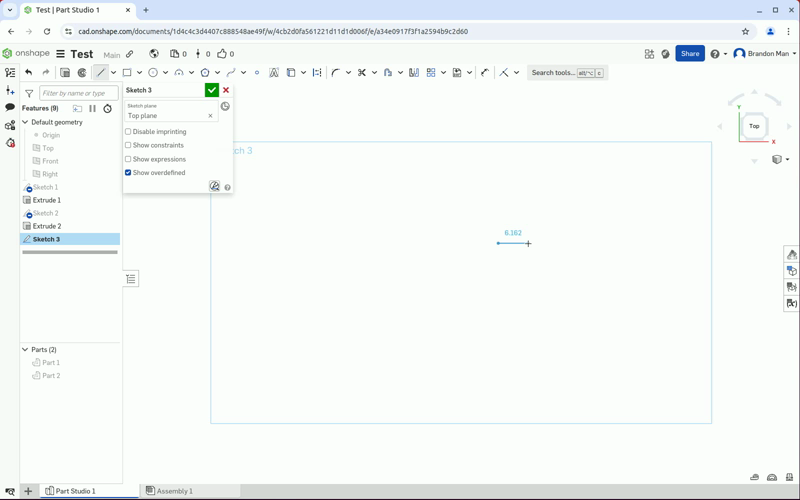
mouse_move(507, 243)
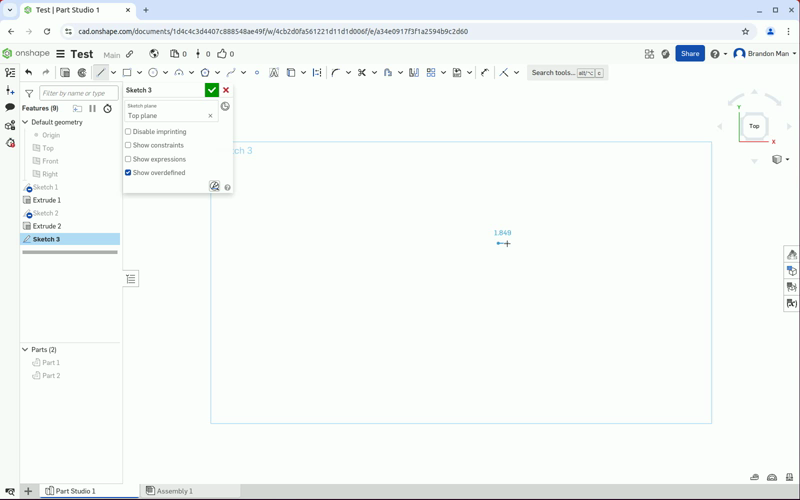
click(507, 243)
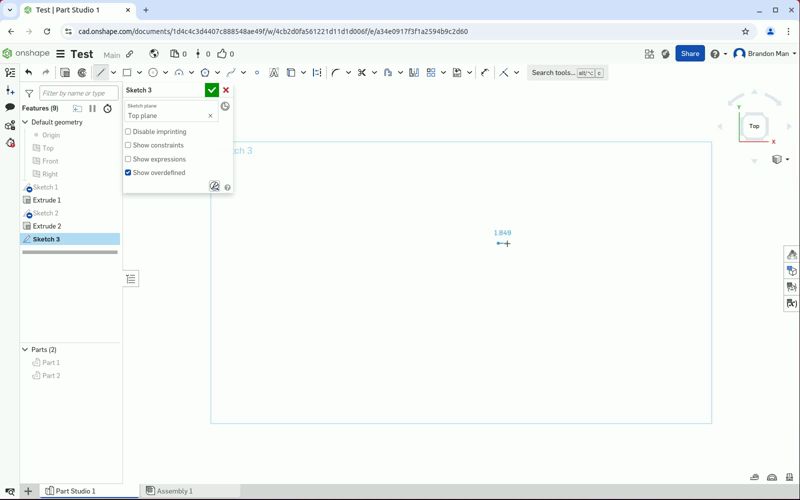
key_up(shift)
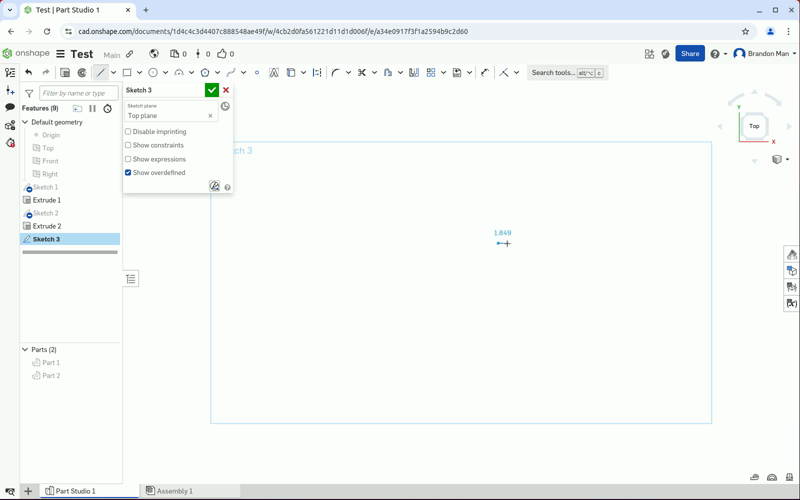
key_down(shift)
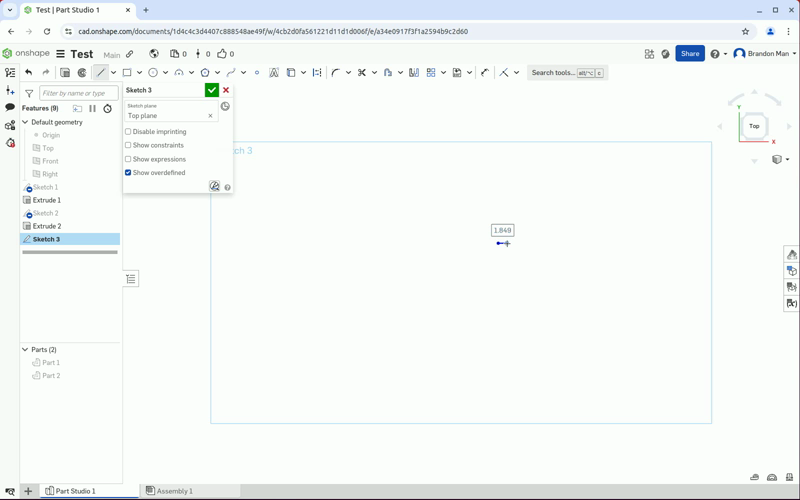
mouse_move(537, 243)
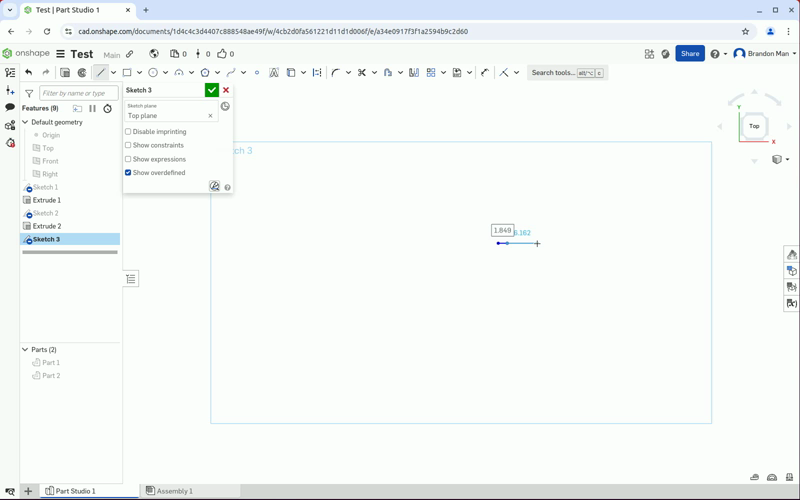
mouse_move(507, 221)
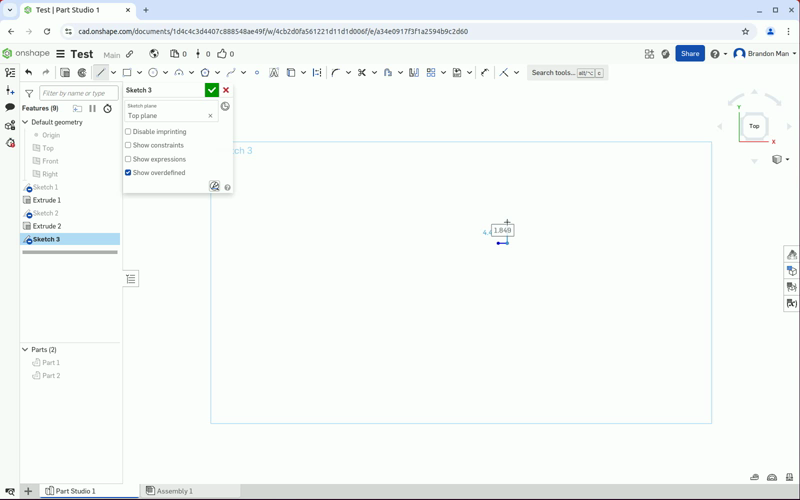
click(507, 221)
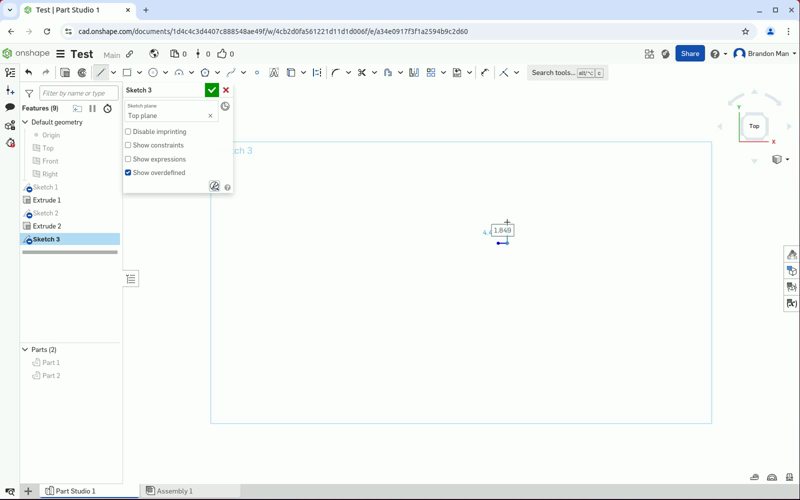
key_up(shift)
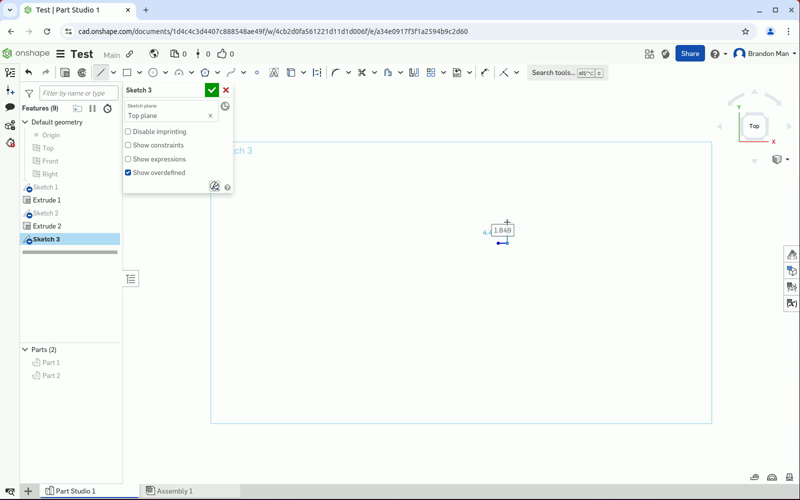
key(esc)
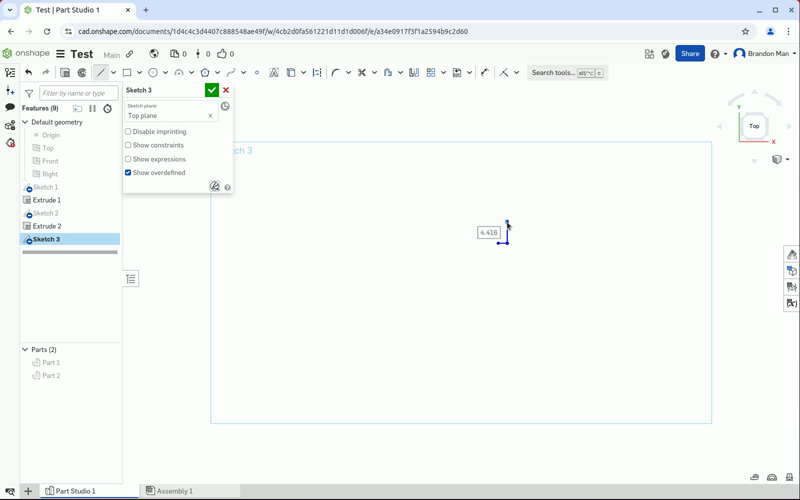
key(a)
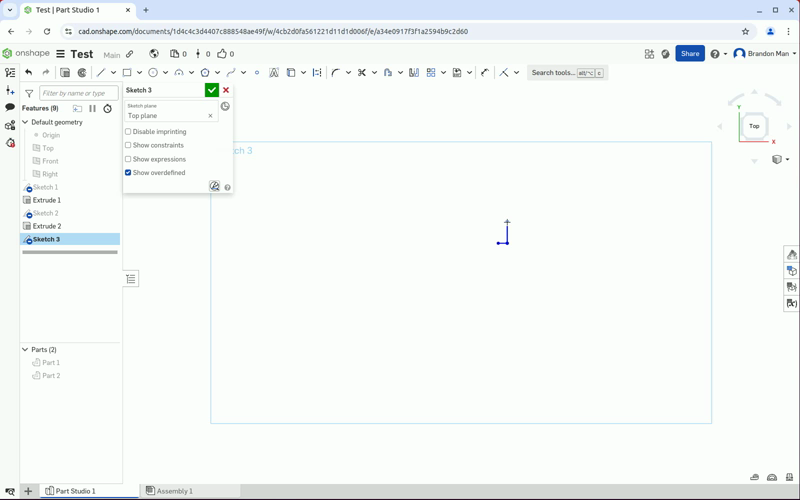
mouse_move(507, 221)
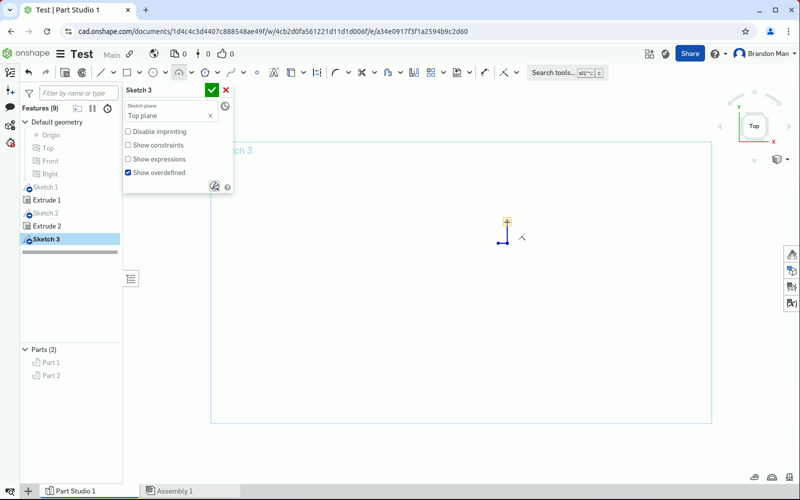
click(507, 221)
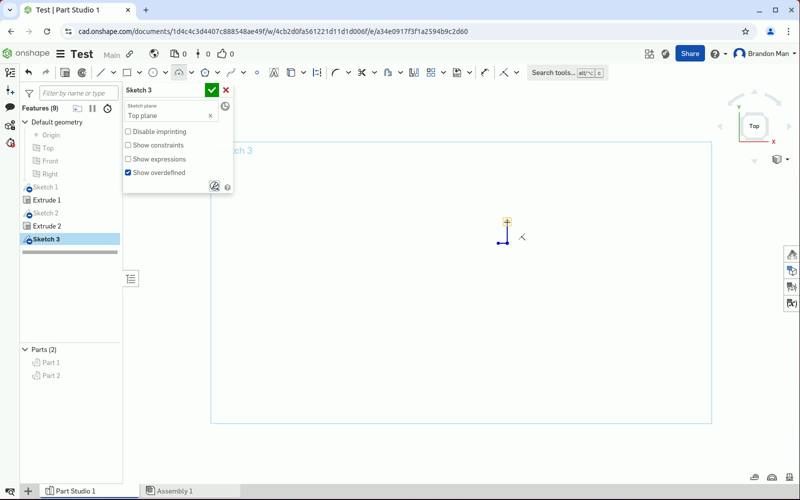
key_down(shift)
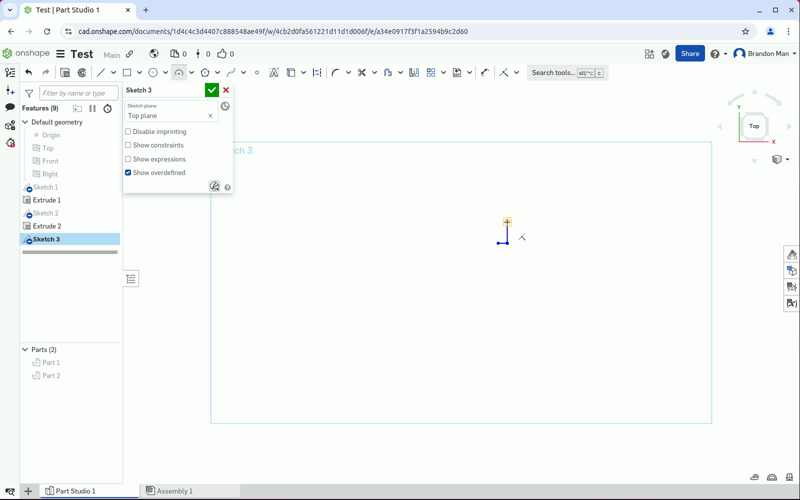
mouse_move(498, 221)
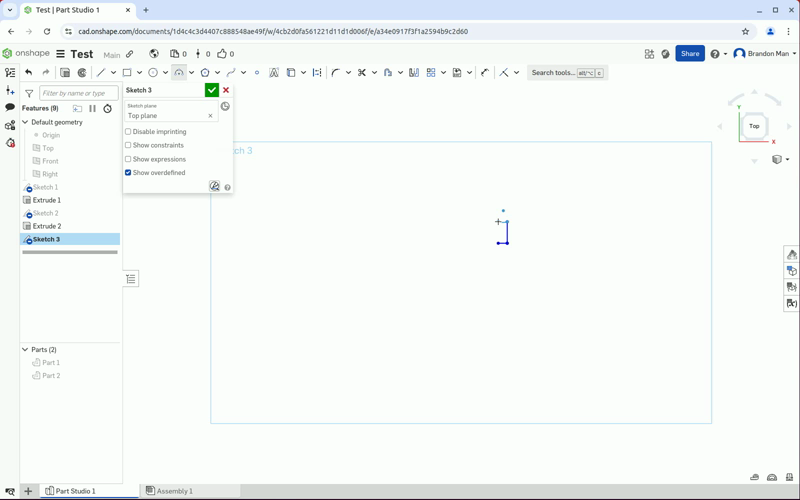
click(498, 221)
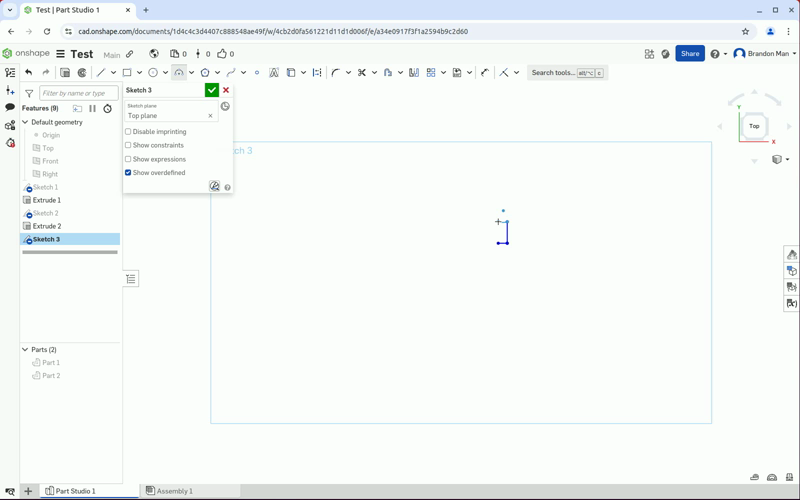
mouse_move(502, 220)
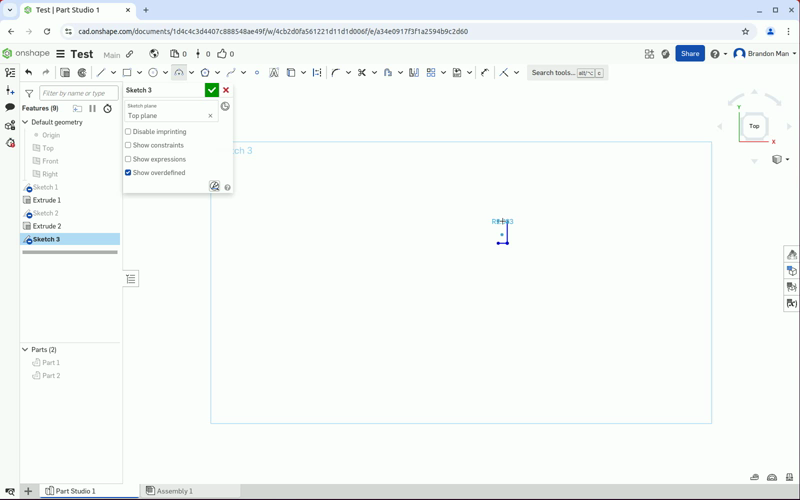
scroll(6)
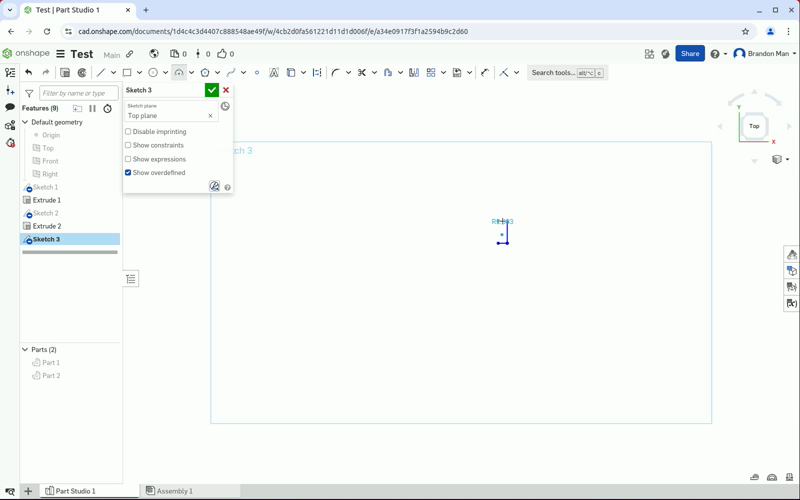
scroll(6)
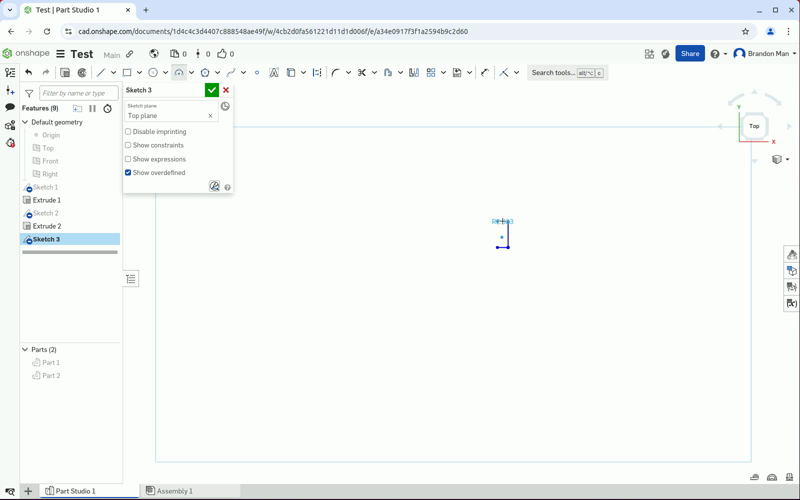
scroll(6)
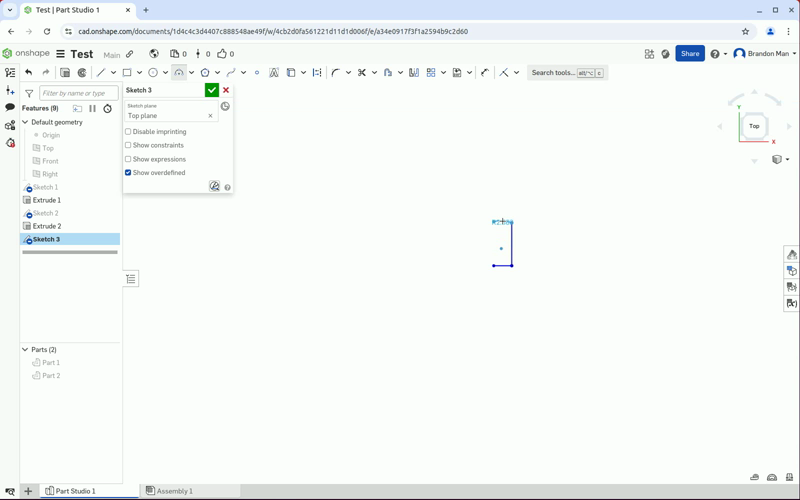
scroll(6)
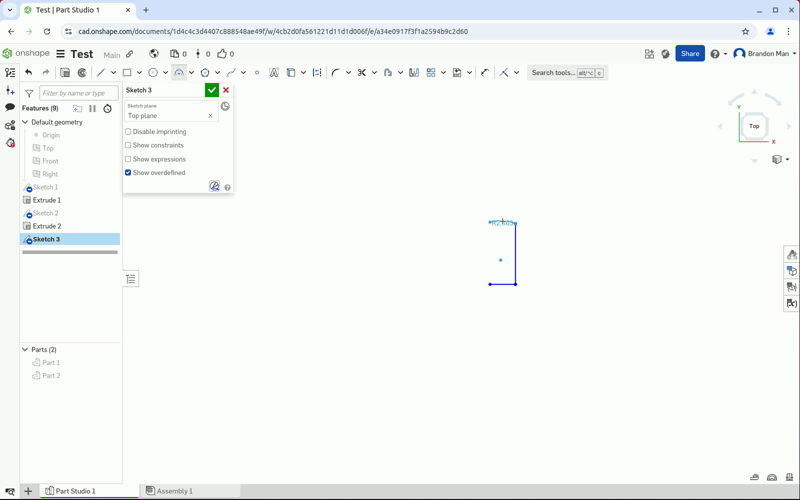
scroll(6)
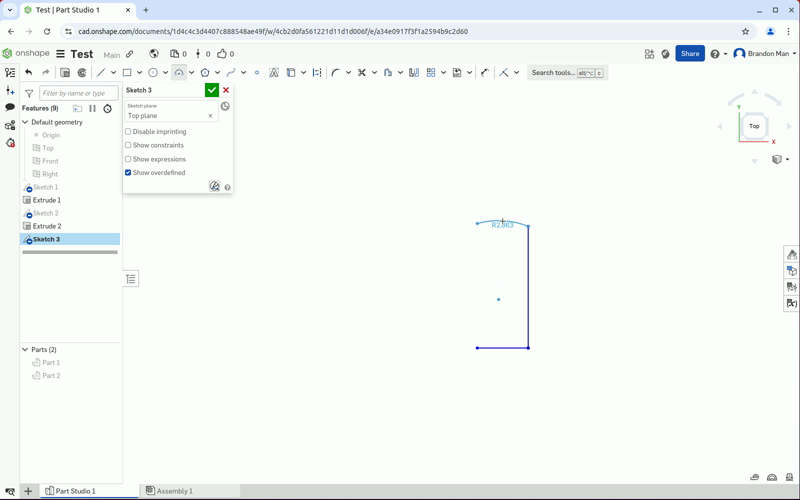
scroll(6)
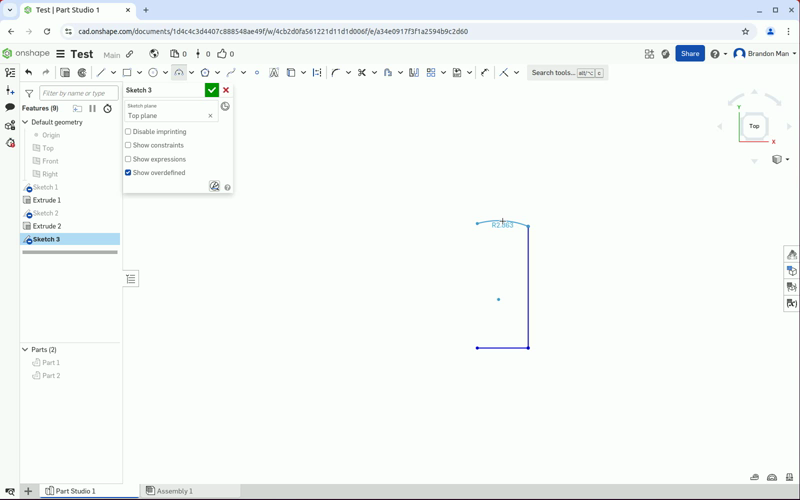
scroll(6)
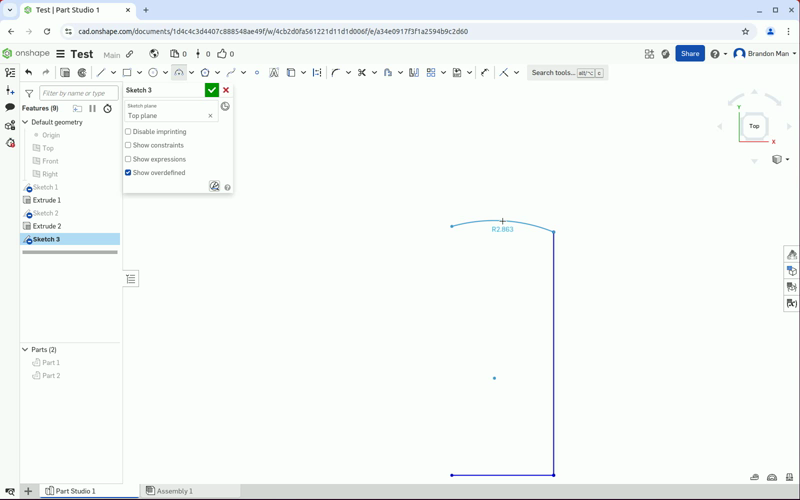
click(502, 220)
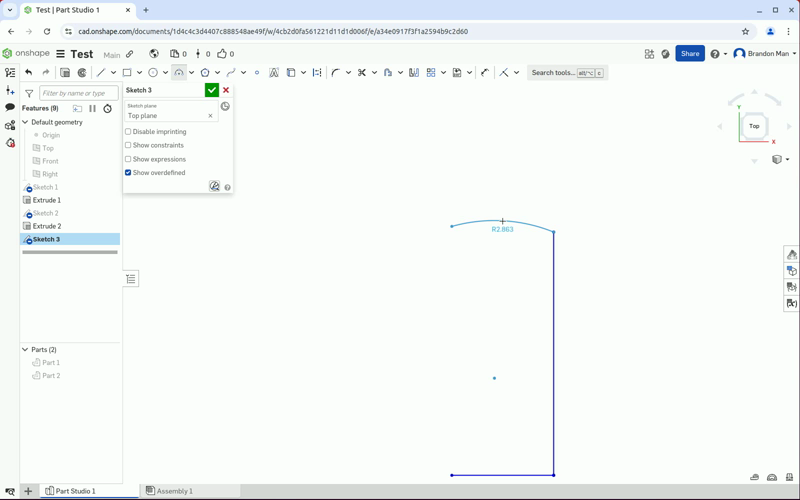
scroll(-6)
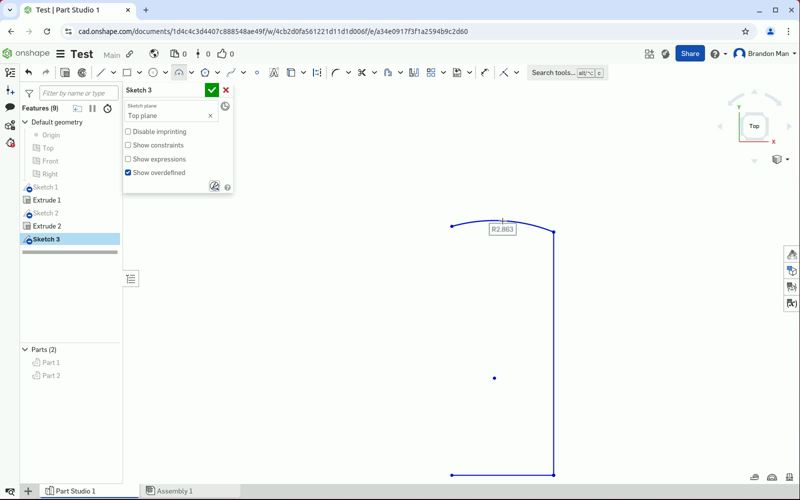
scroll(-6)
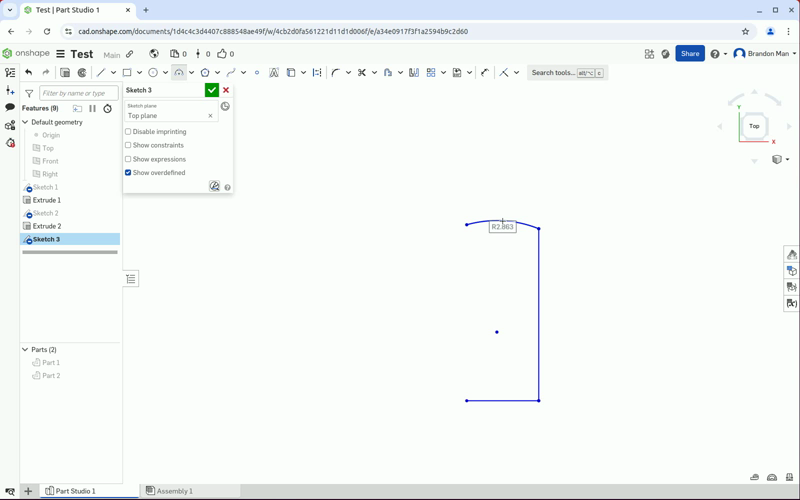
scroll(-6)
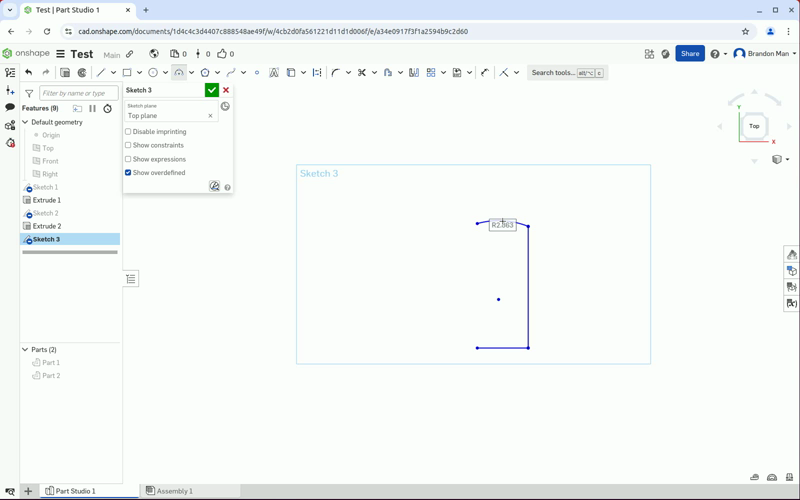
scroll(-6)
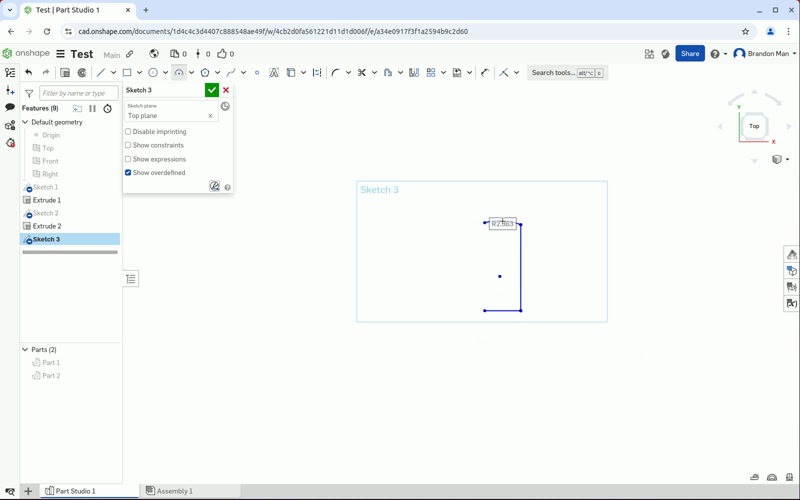
scroll(-6)
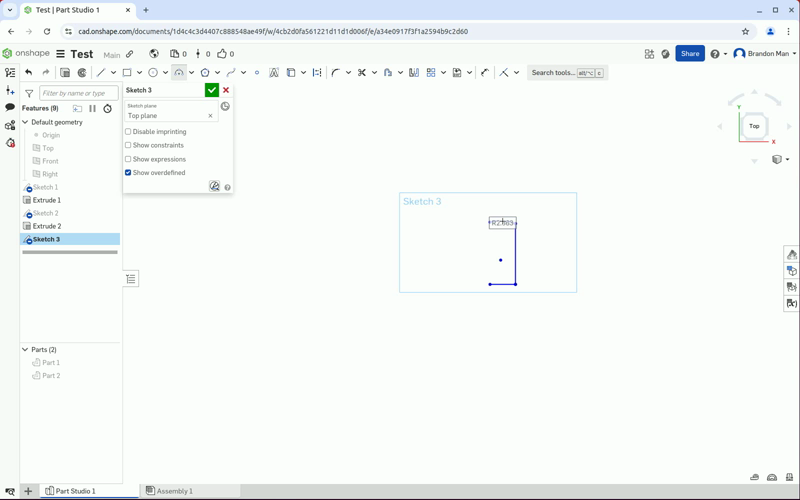
scroll(-6)
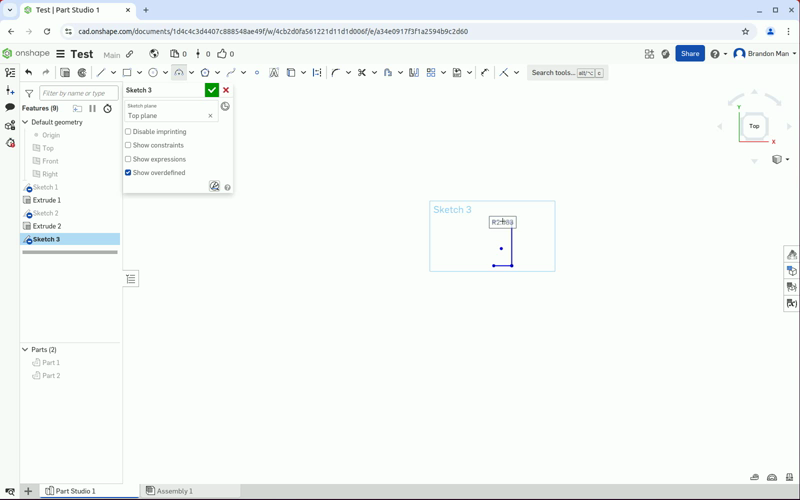
scroll(-6)
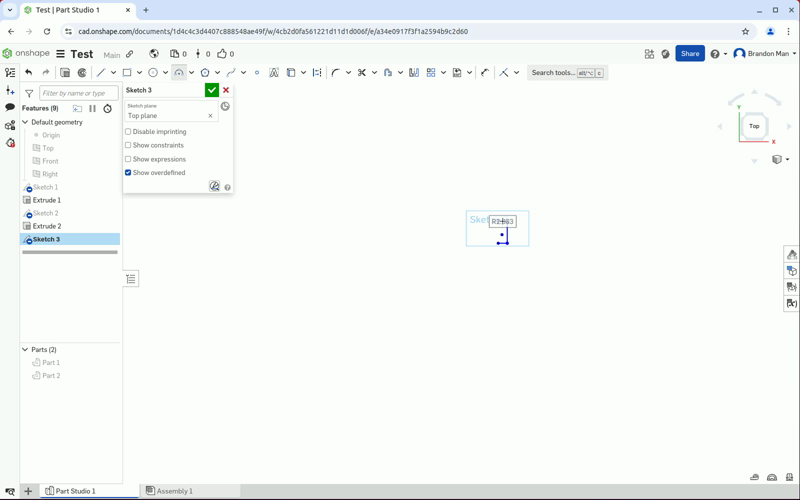
key_up(shift)
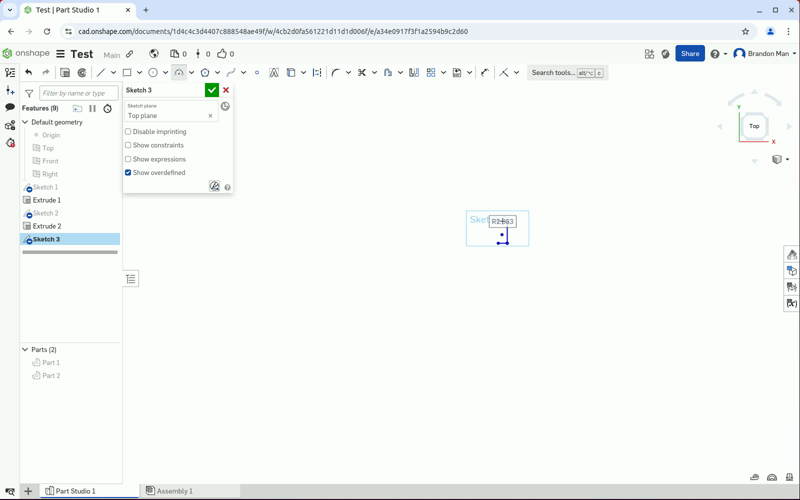
key(esc)
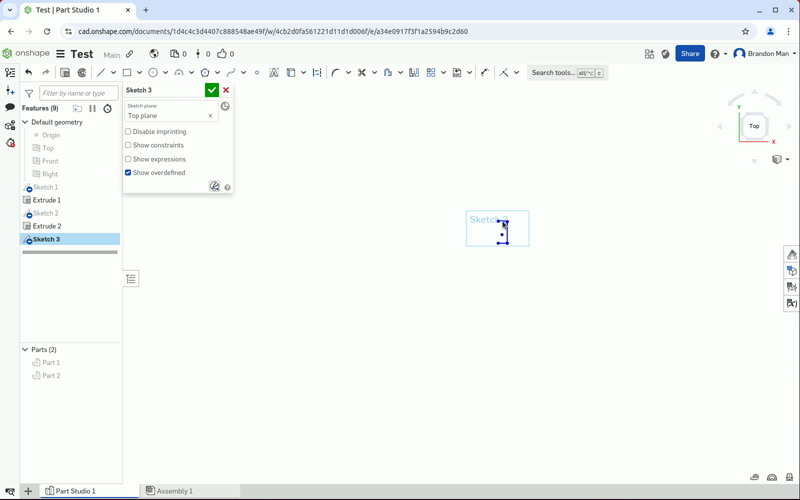
key(l)
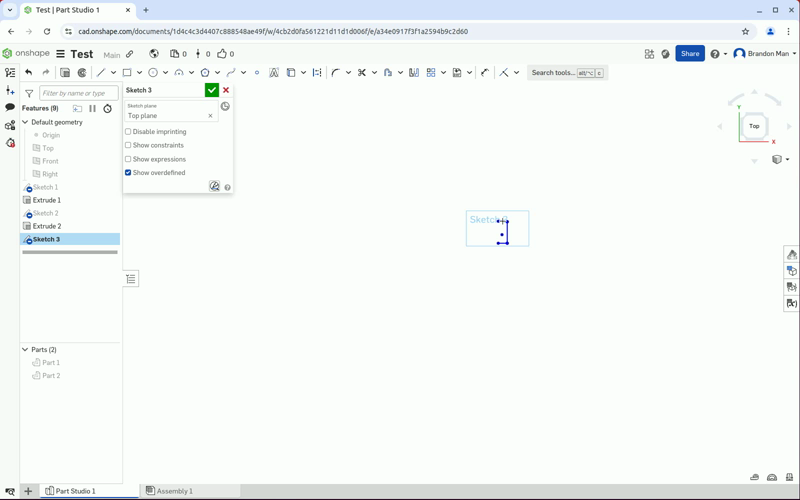
mouse_move(498, 221)
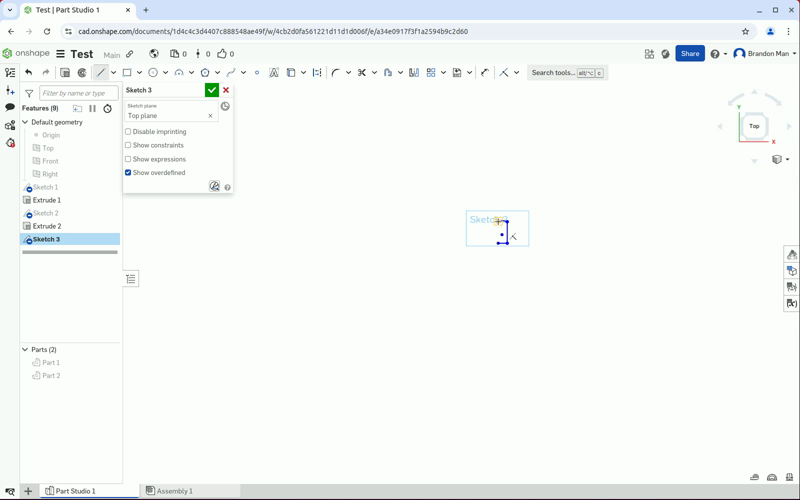
click(498, 221)
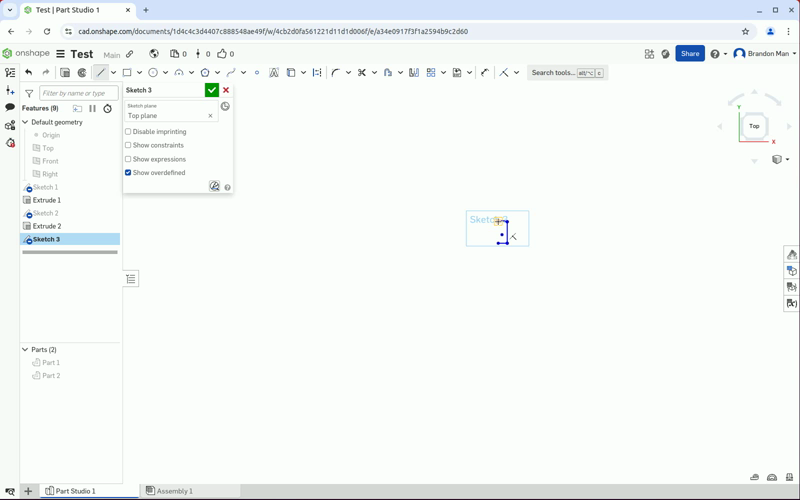
mouse_move(528, 221)
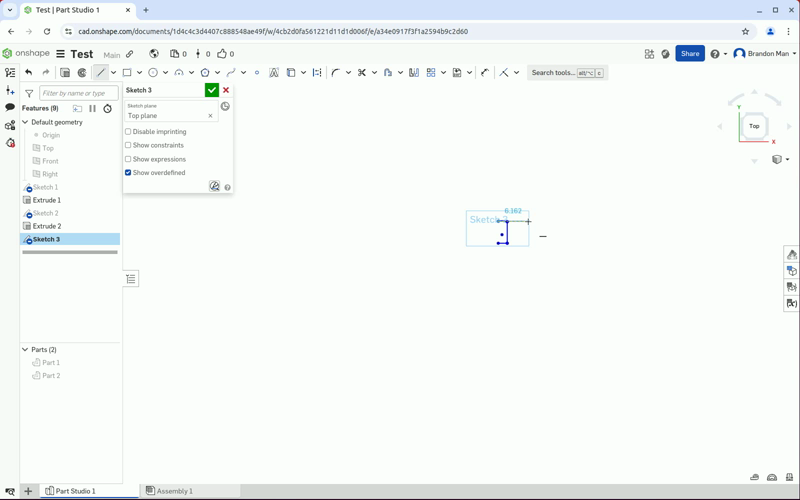
key_down(shift)
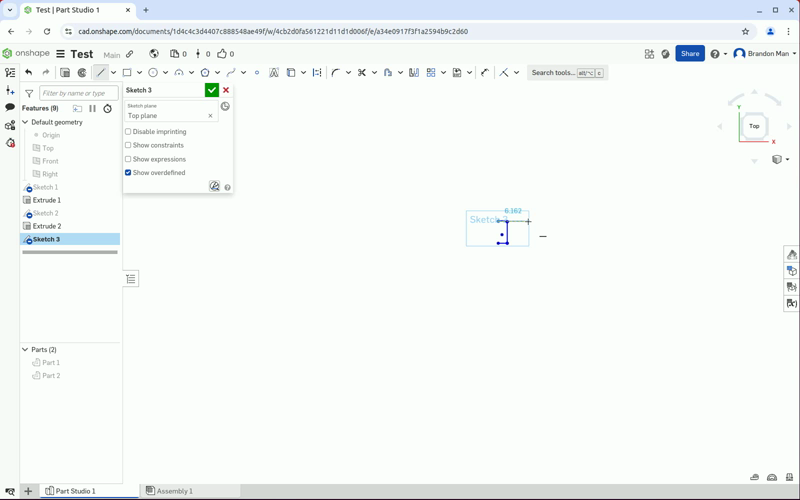
mouse_move(498, 243)
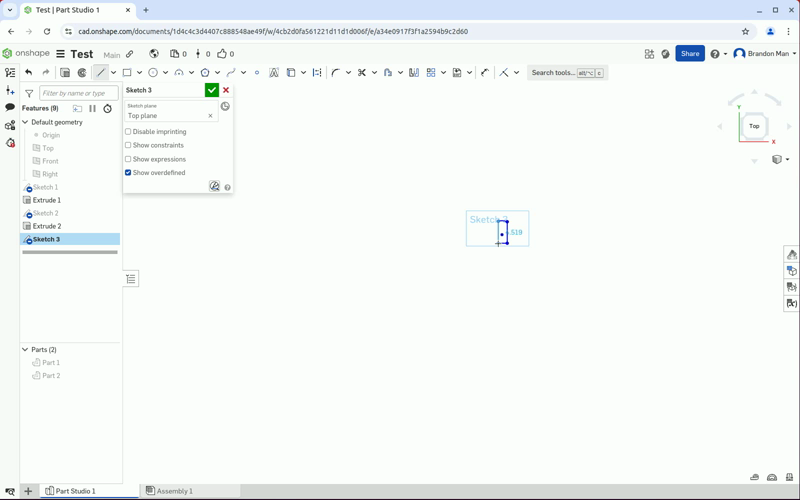
key_up(shift)
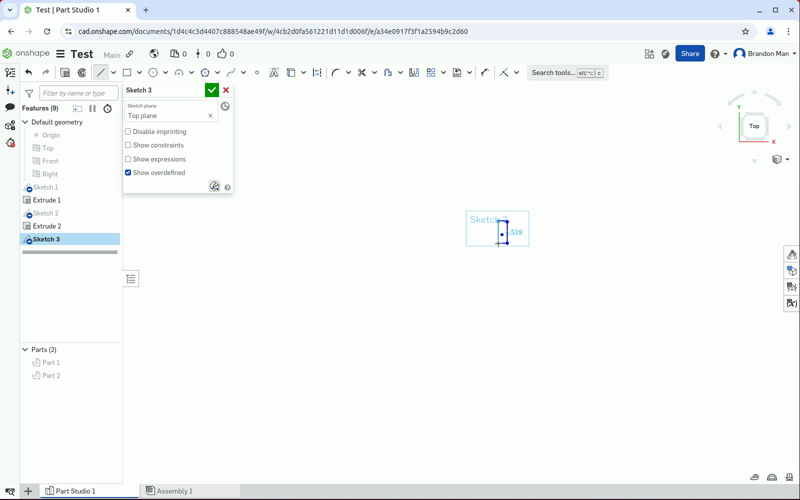
click(498, 243)
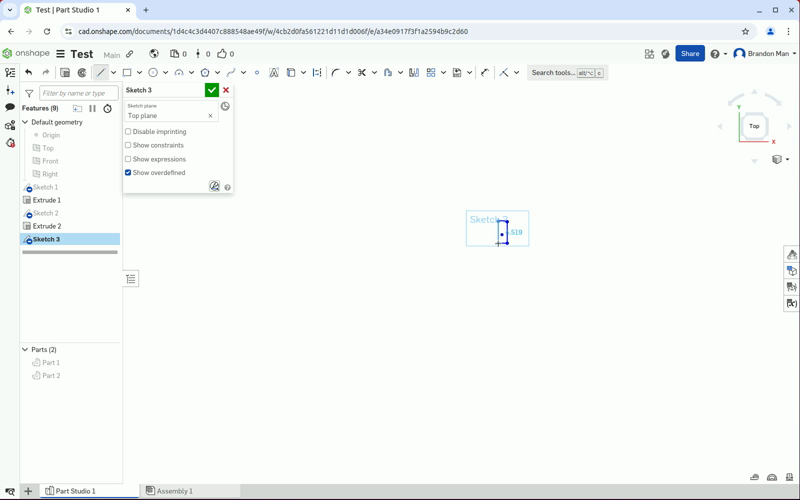
key(esc)
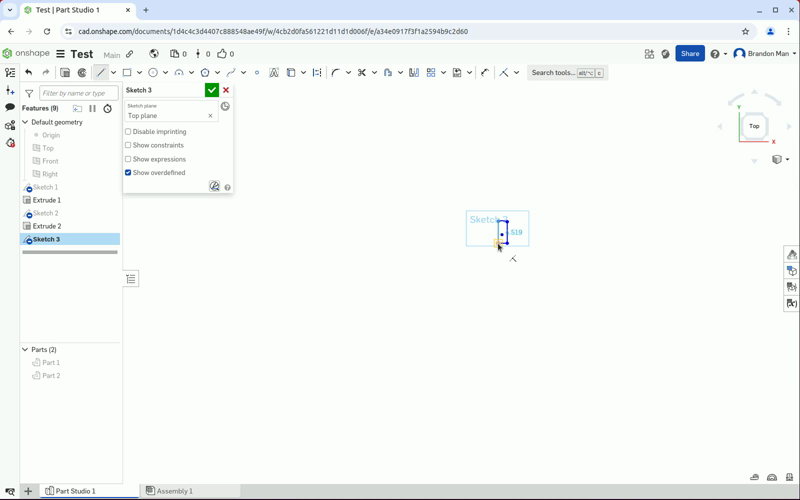
mouse_move(500, 233)
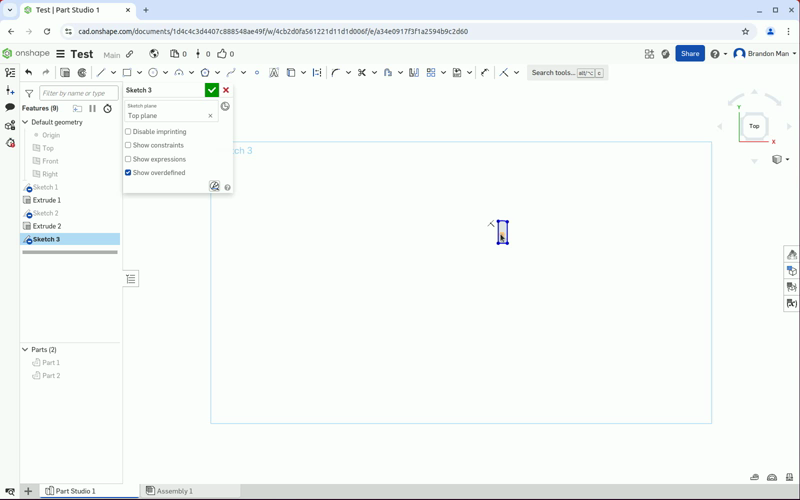
scroll(6)
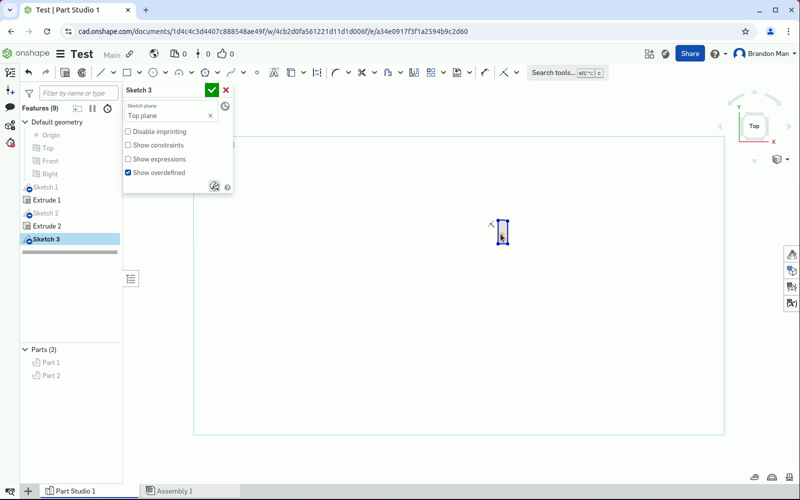
scroll(6)
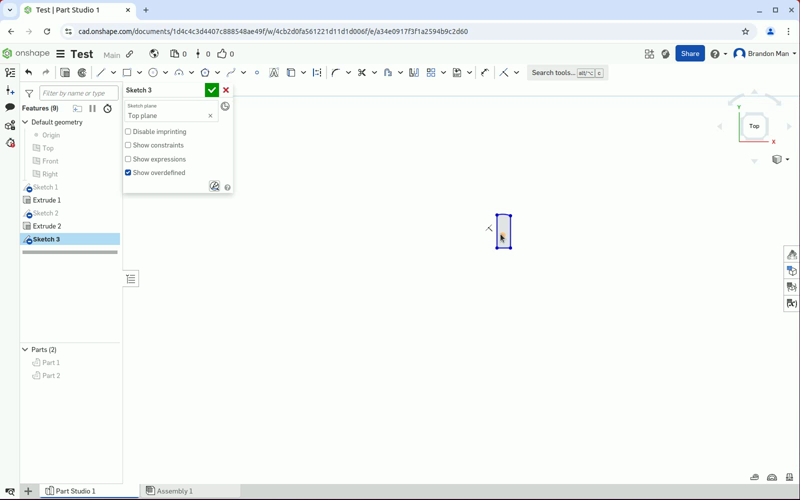
scroll(6)
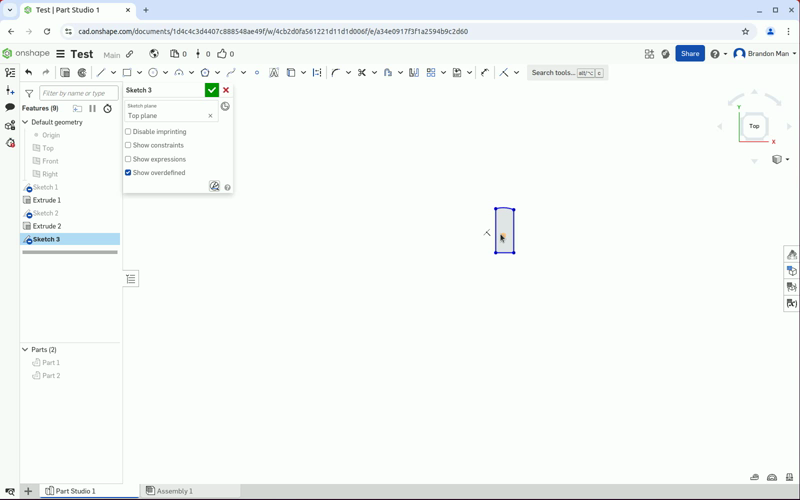
scroll(6)
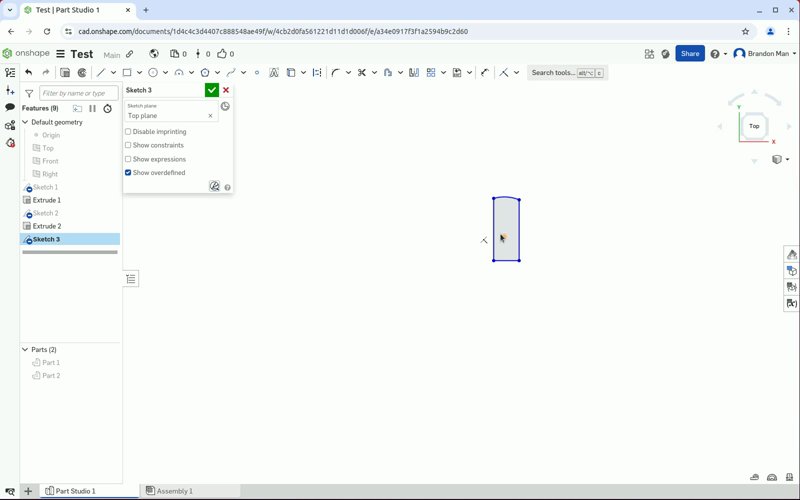
scroll(6)
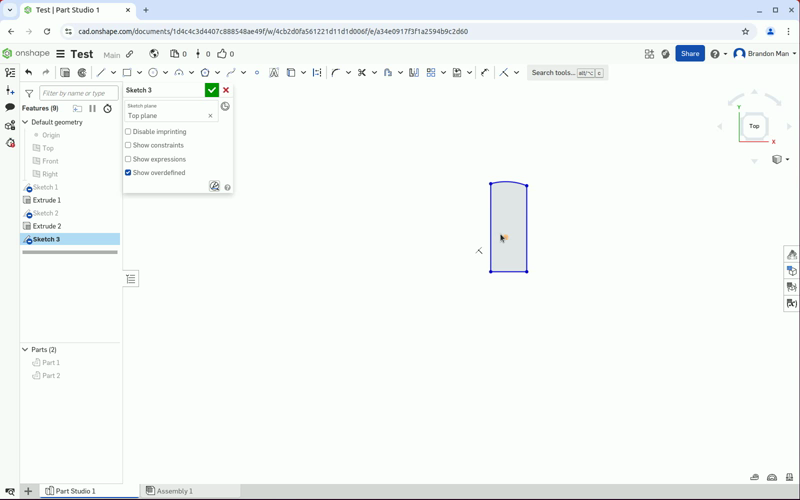
scroll(6)
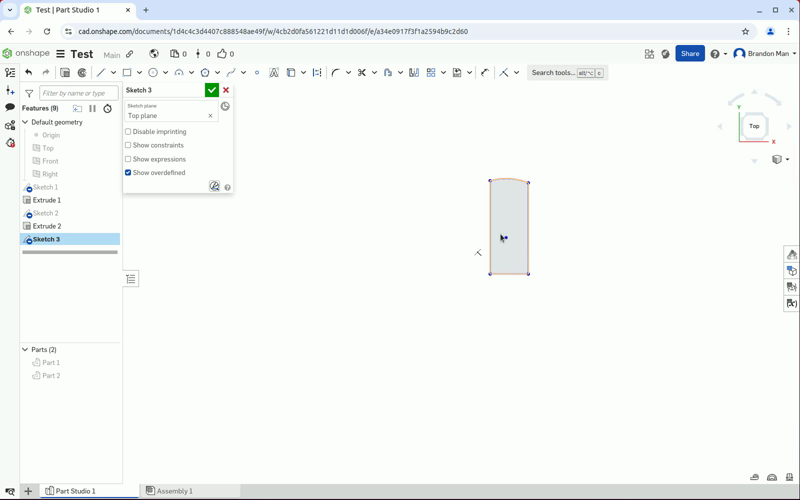
scroll(6)
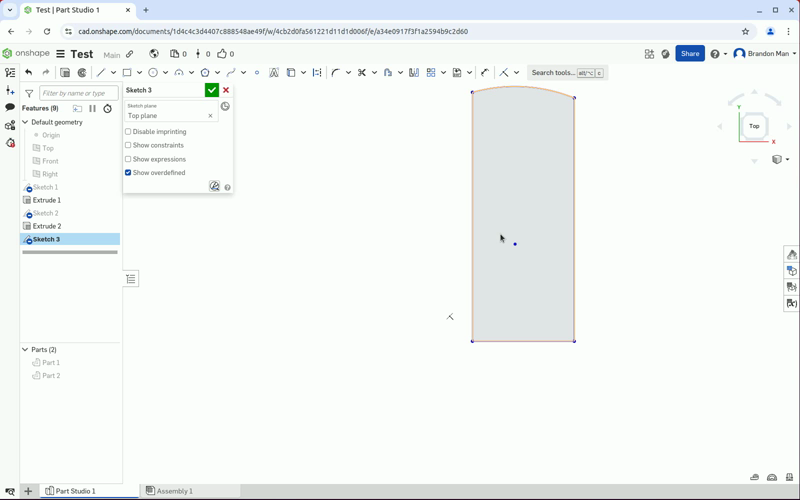
click(500, 233)
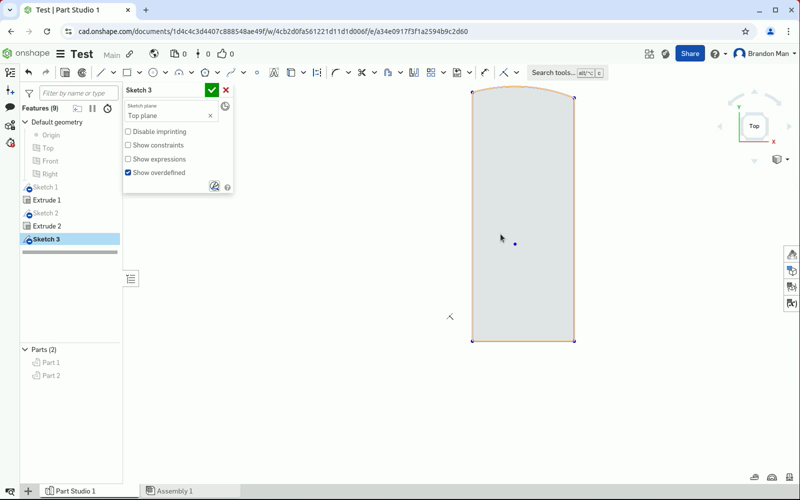
scroll(-6)
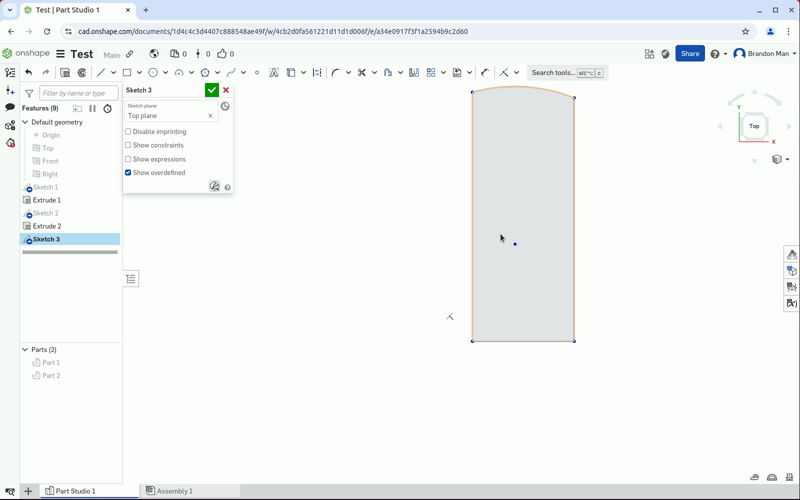
scroll(-6)
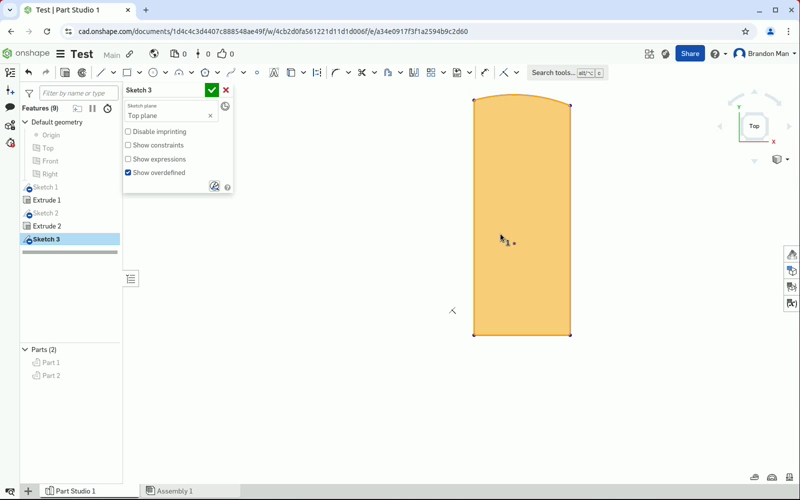
scroll(-6)
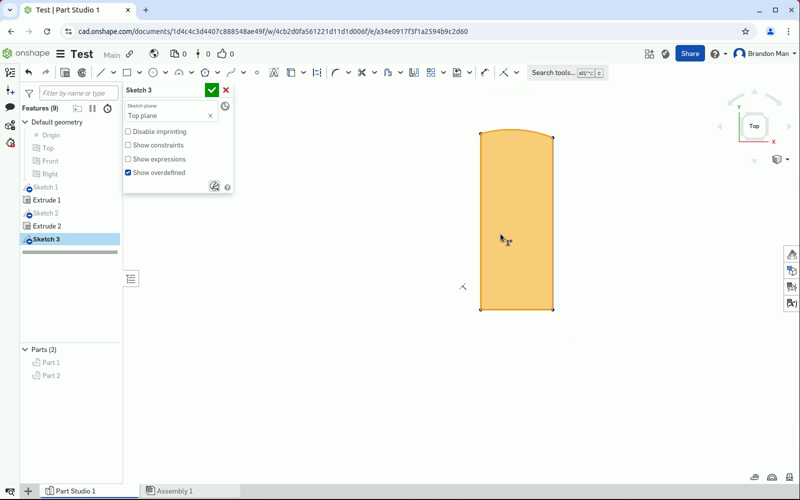
scroll(-6)
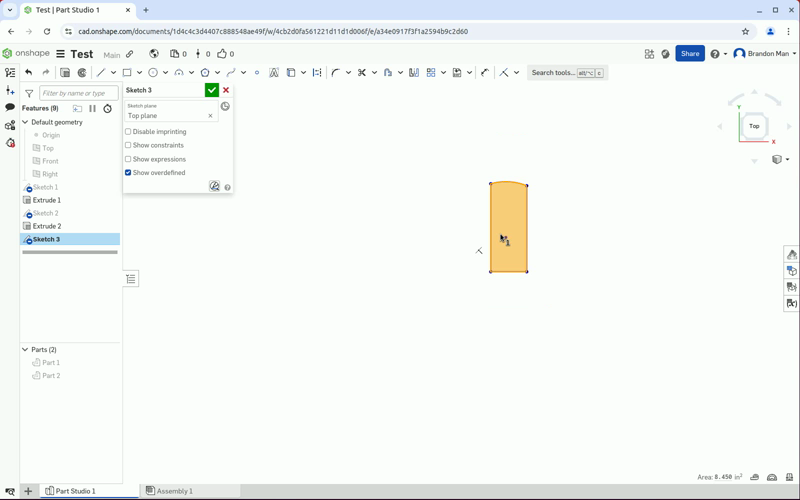
scroll(-6)
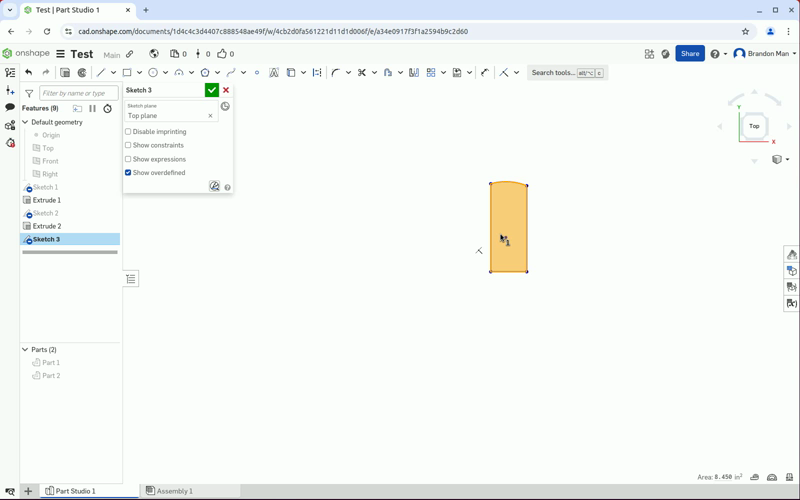
scroll(-6)
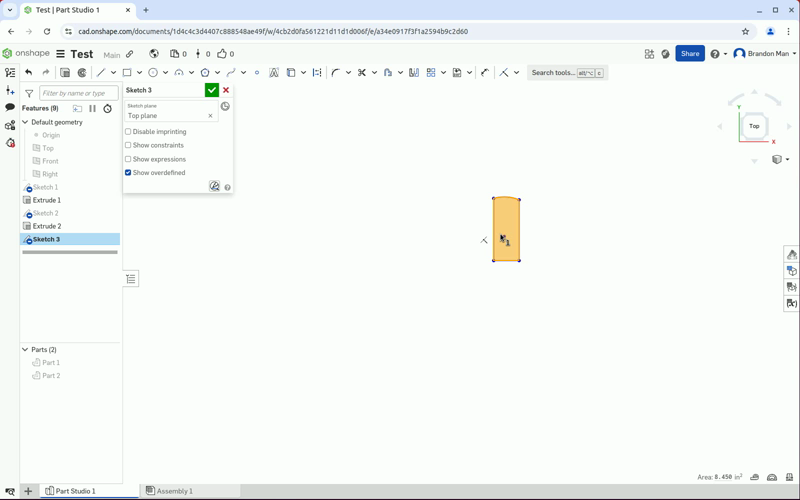
scroll(-6)
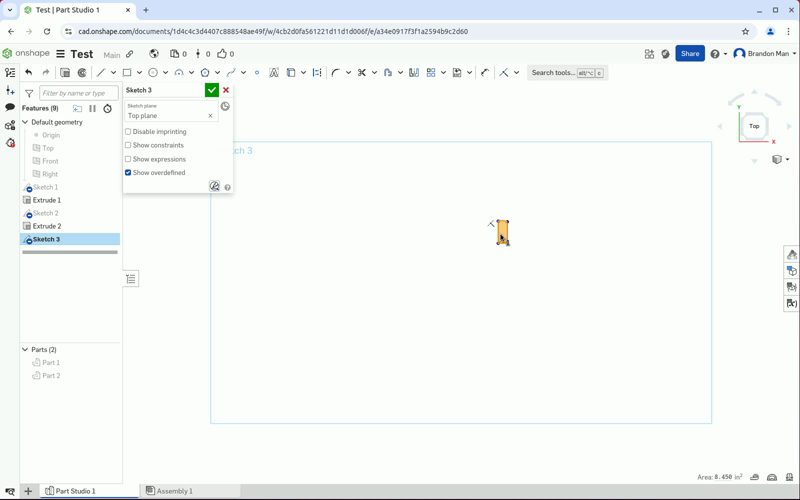
mouse_move(73, 352)
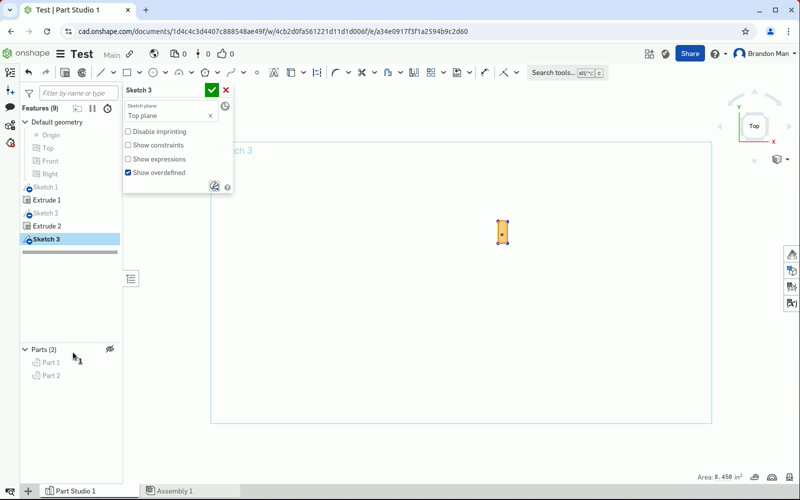
key(shift+y)
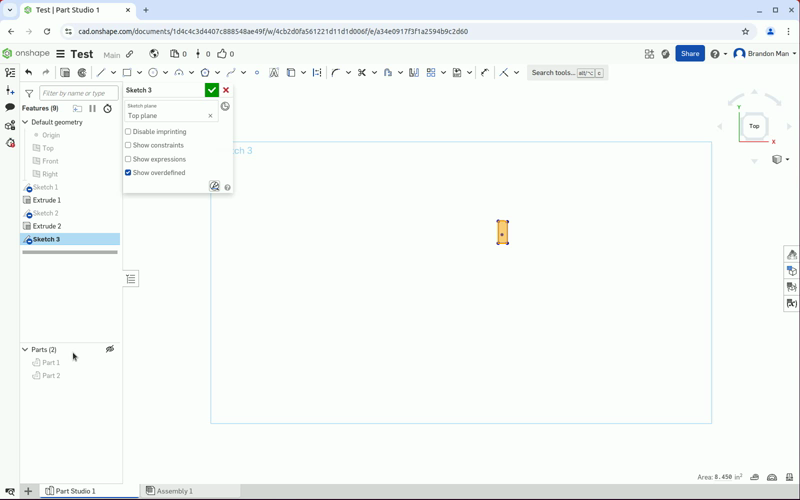
key(shift+e)
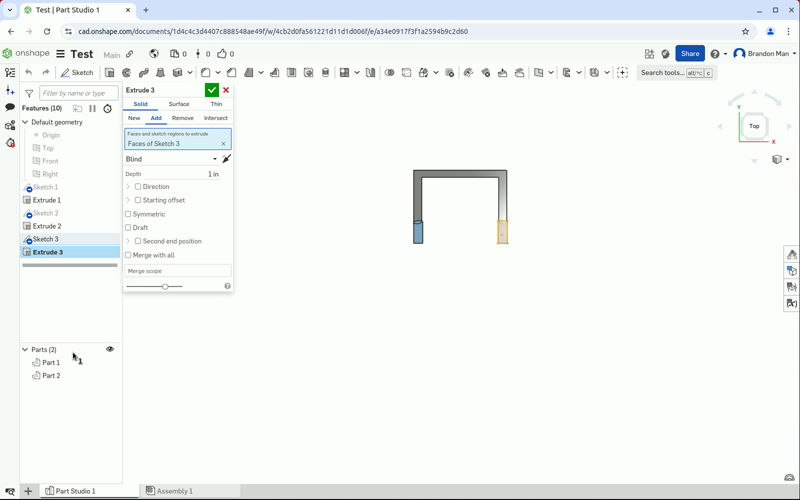
mouse_move(143, 106)
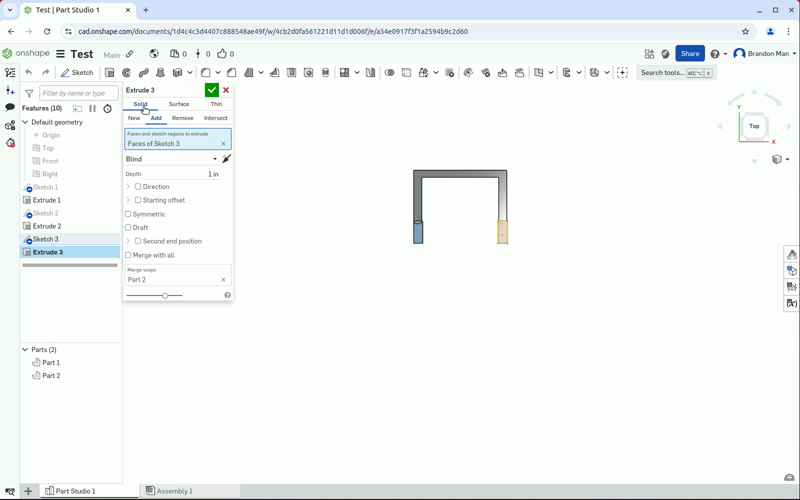
click(143, 106)
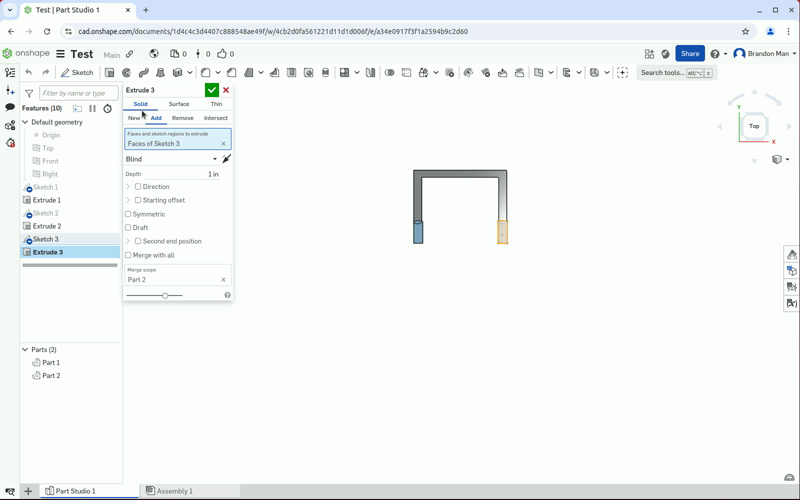
mouse_move(137, 120)
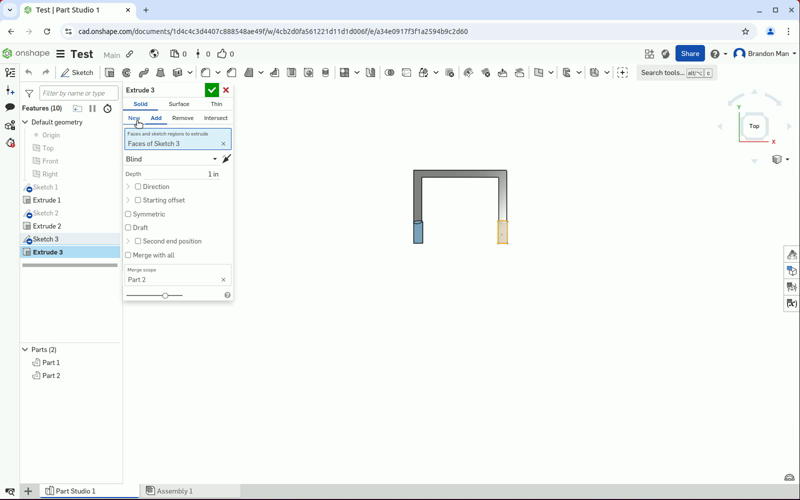
click(137, 120)
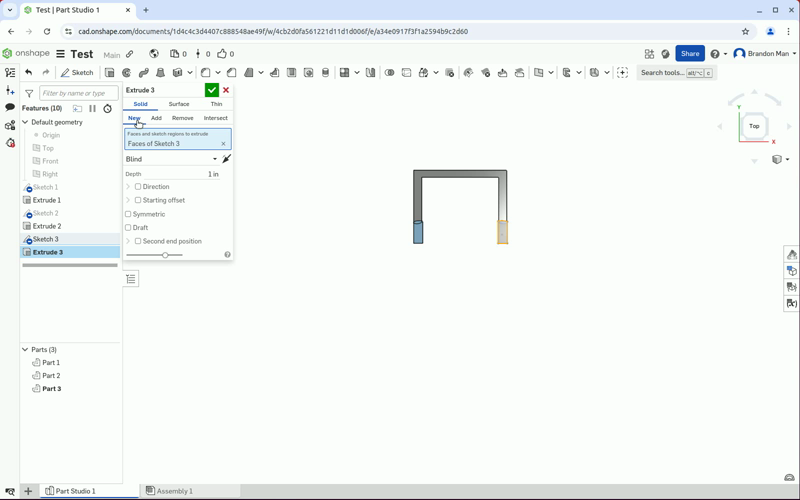
key(tab, 4)
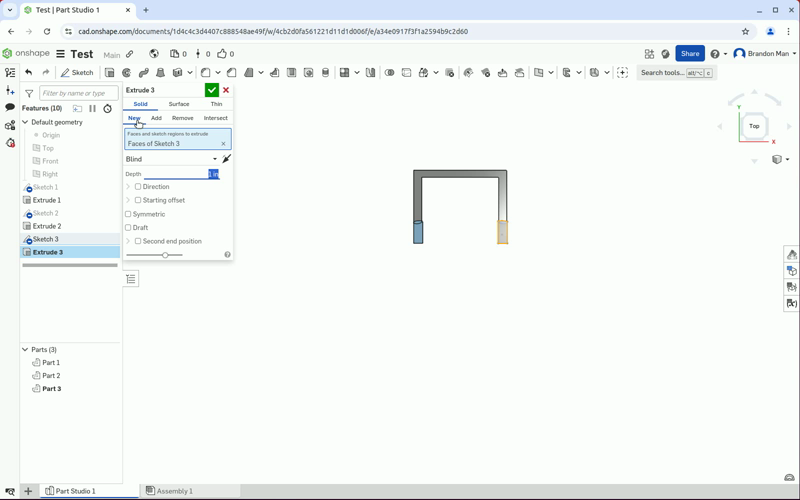
text(0.722)
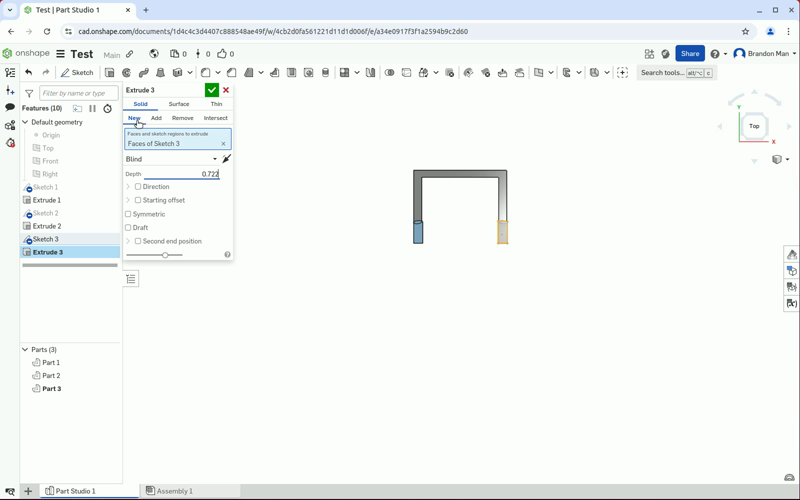
key(enter)
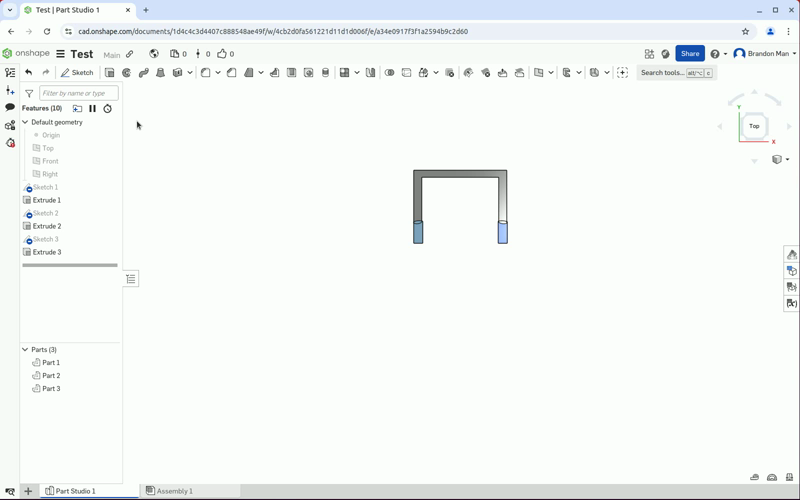
key(shift+h)
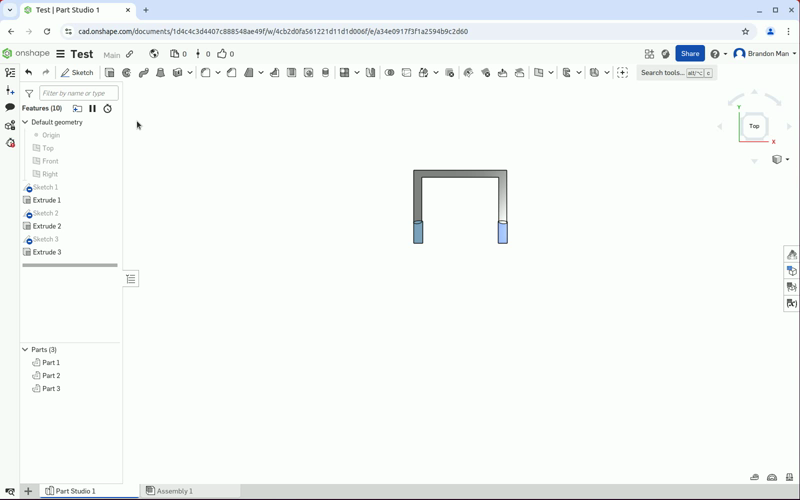
key(shift+h)
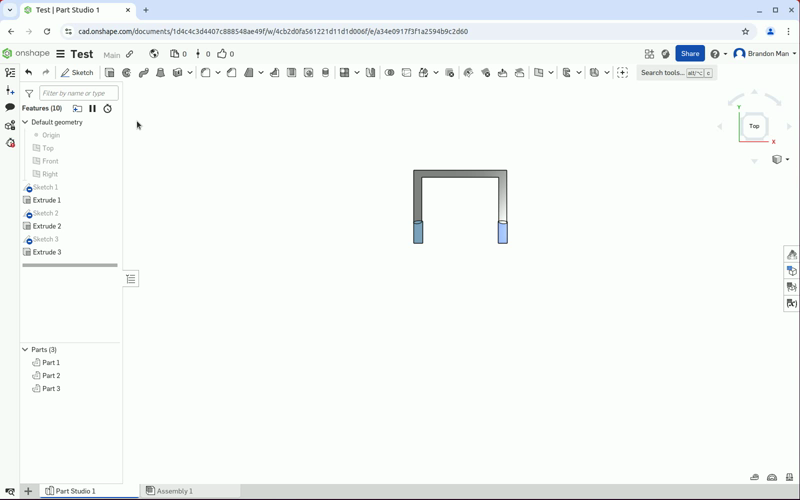
mouse_move(73, 189)
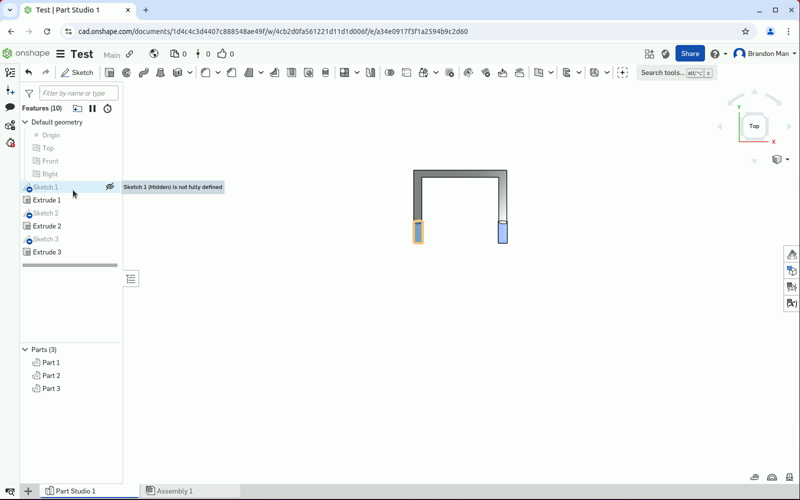
click(73, 189)
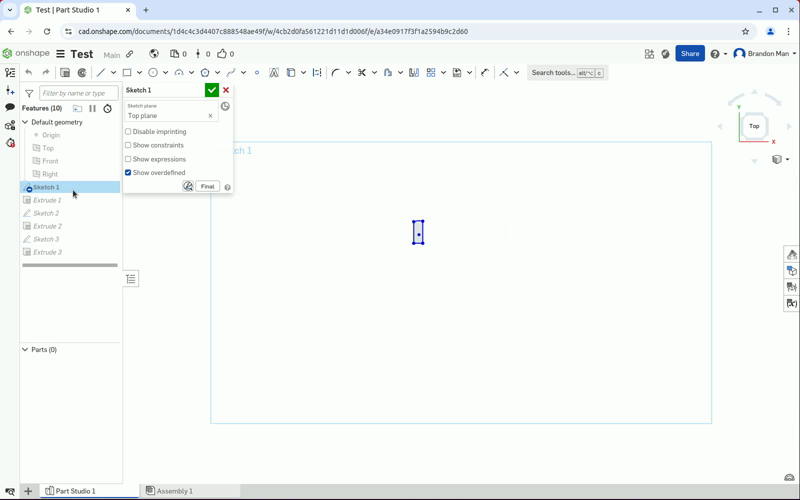
mouse_move(229, 92)
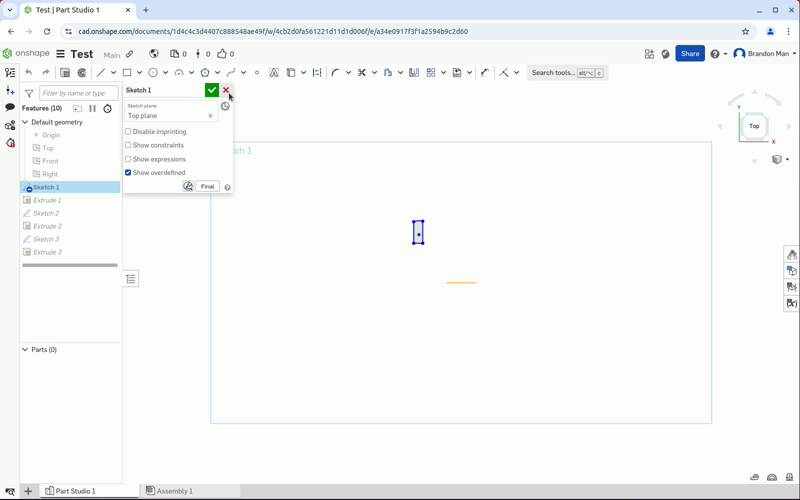
click(229, 92)
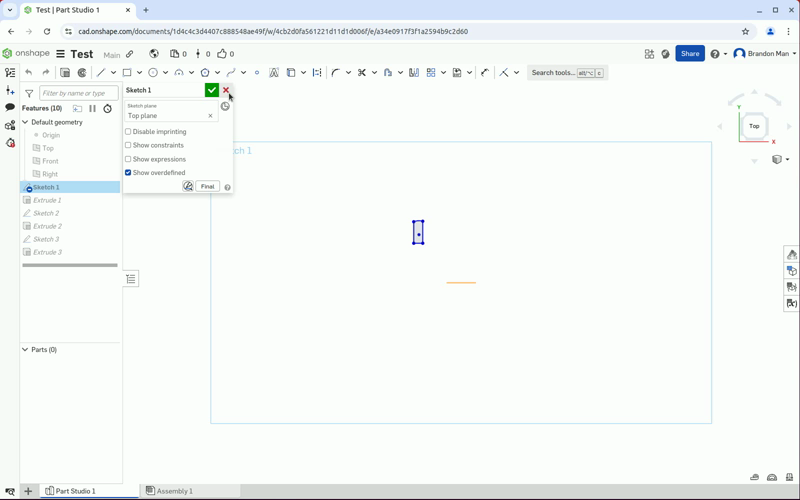
key(shift+s)
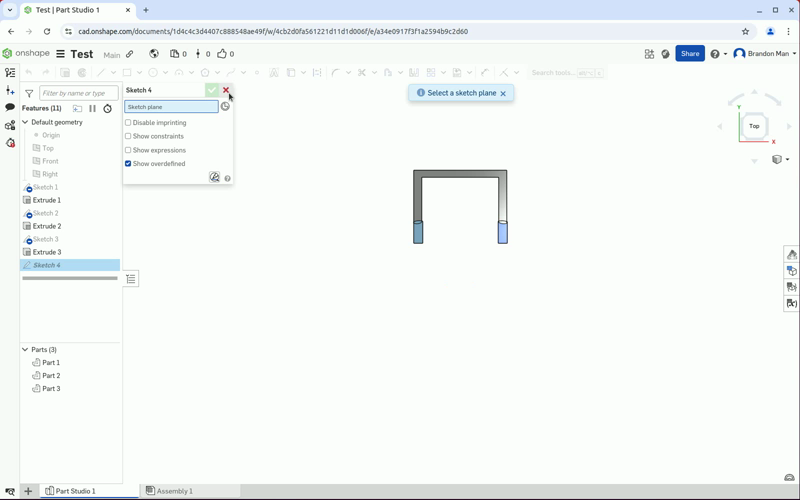
mouse_move(73, 150)
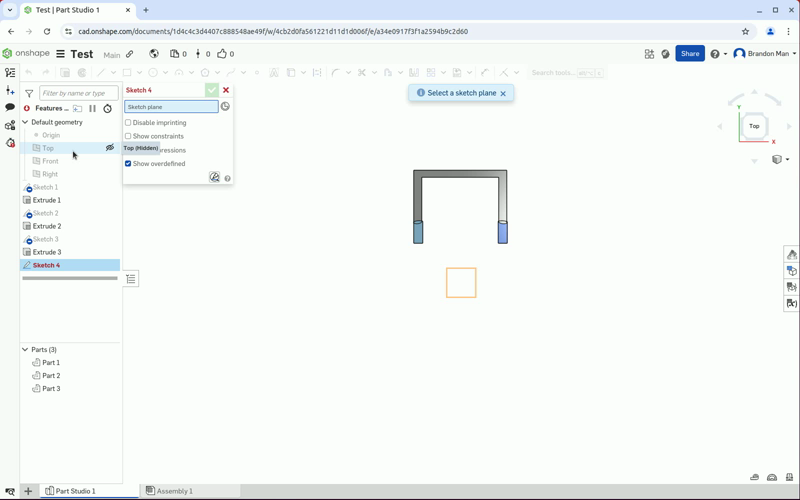
click(73, 150)
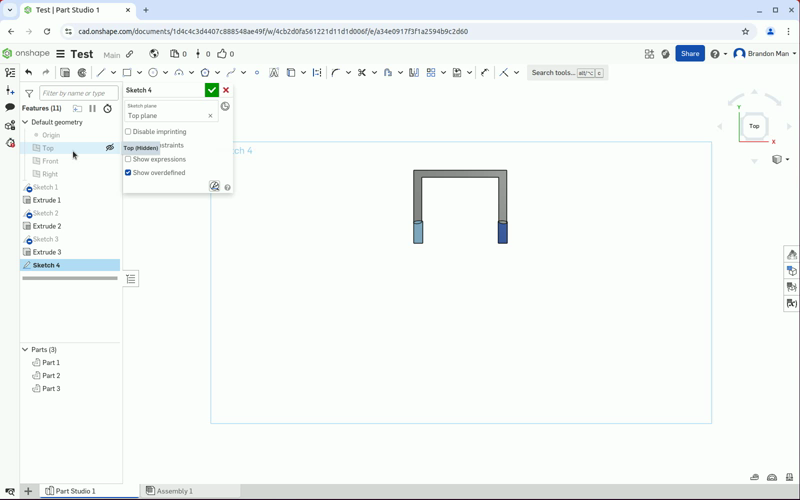
mouse_move(73, 352)
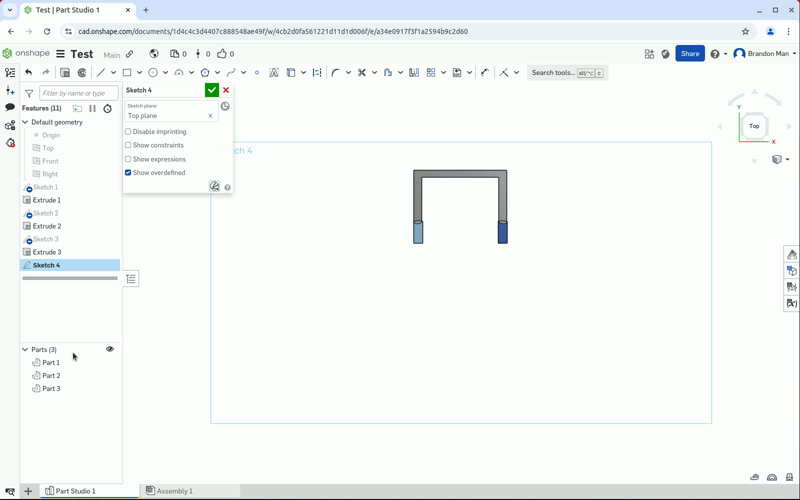
key(y)
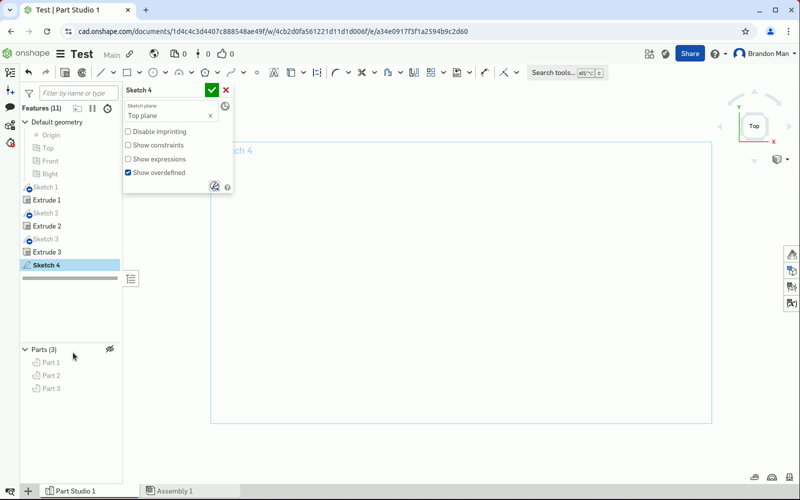
key(a)
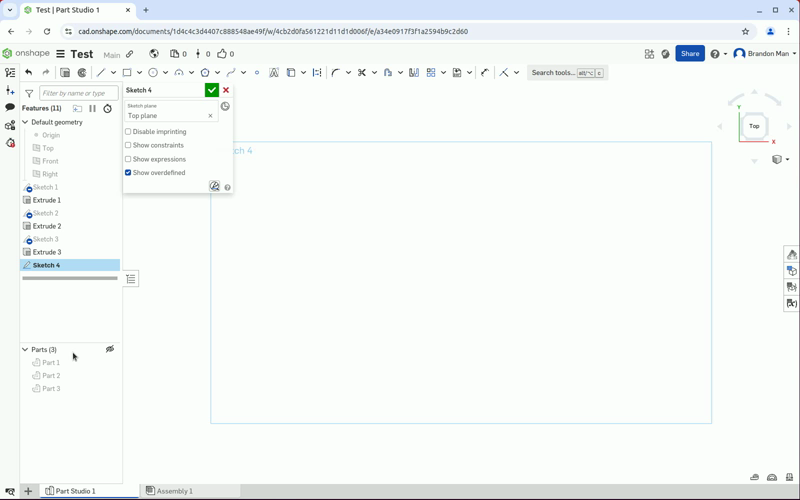
key_down(shift)
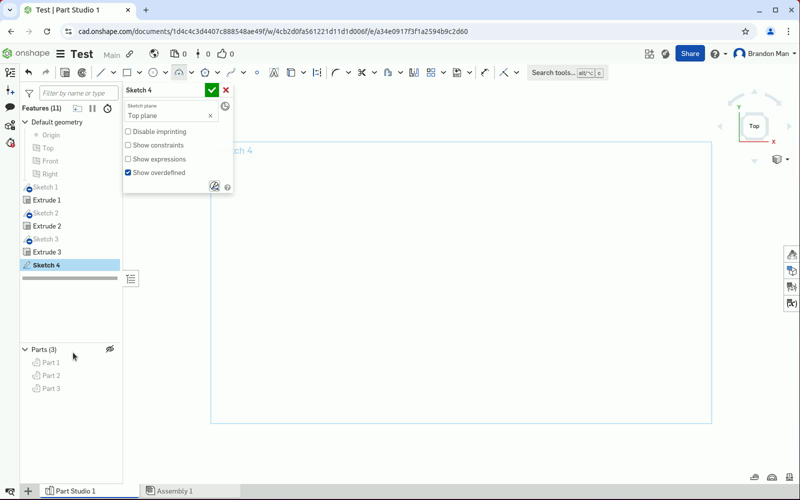
mouse_move(409, 330)
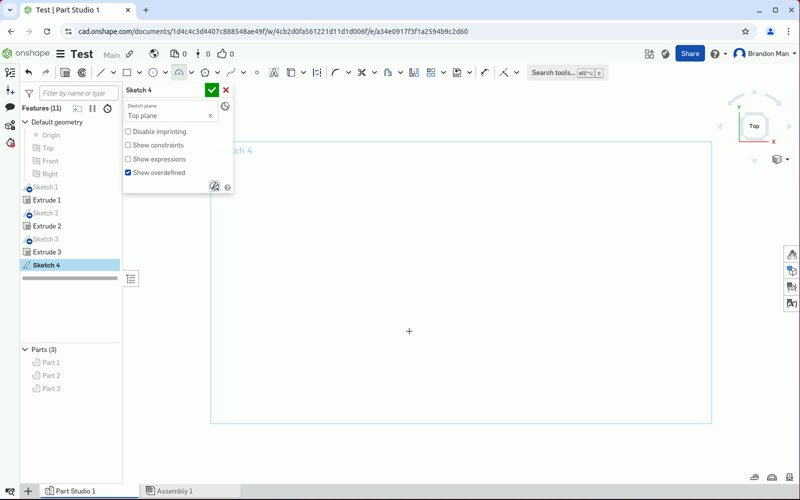
click(409, 330)
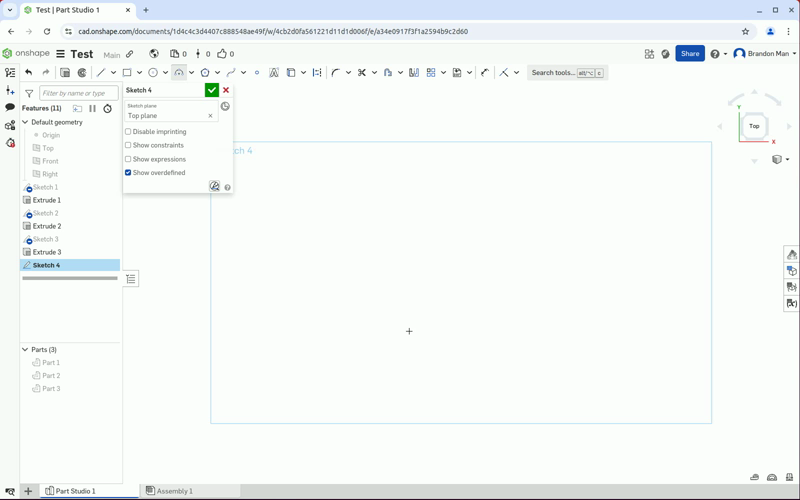
key_up(shift)
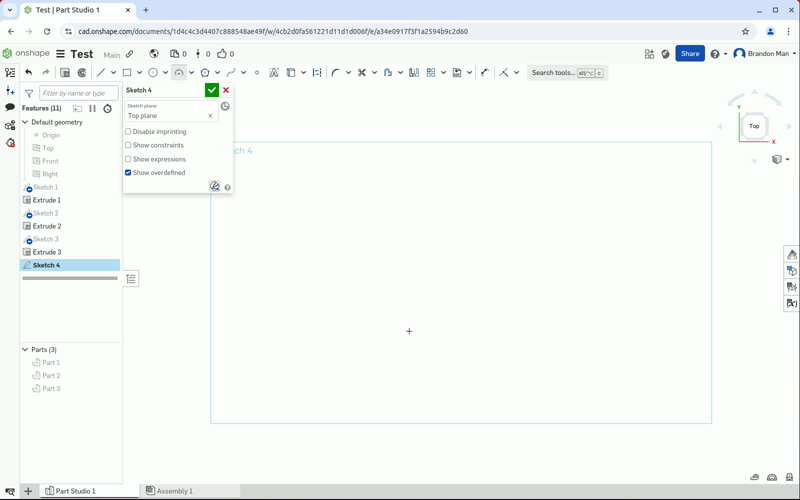
key_down(shift)
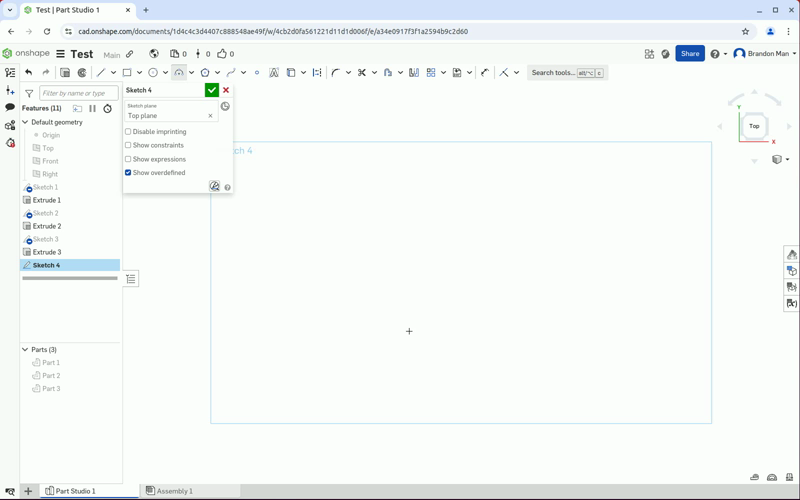
mouse_move(416, 324)
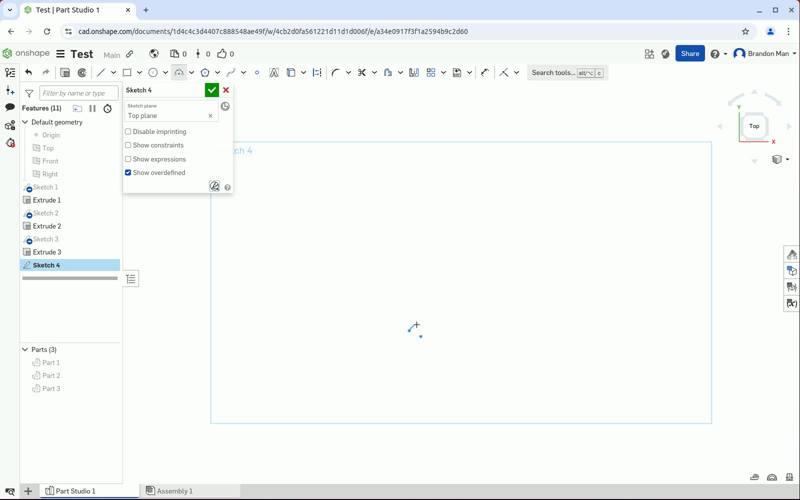
click(416, 324)
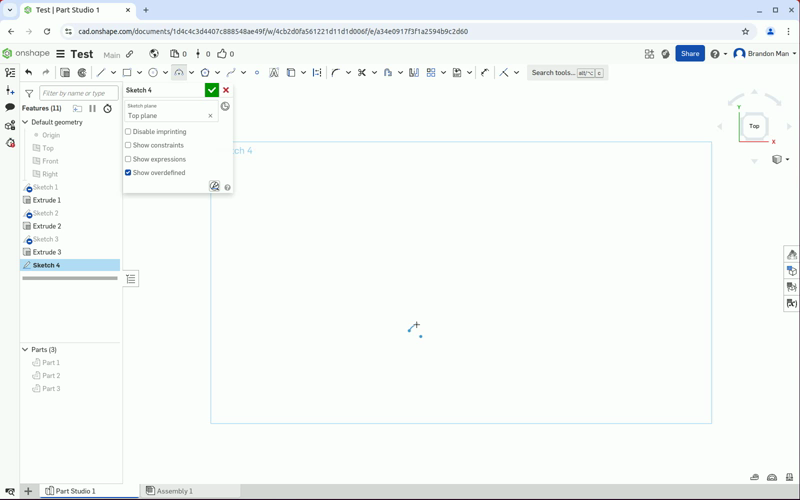
mouse_move(413, 328)
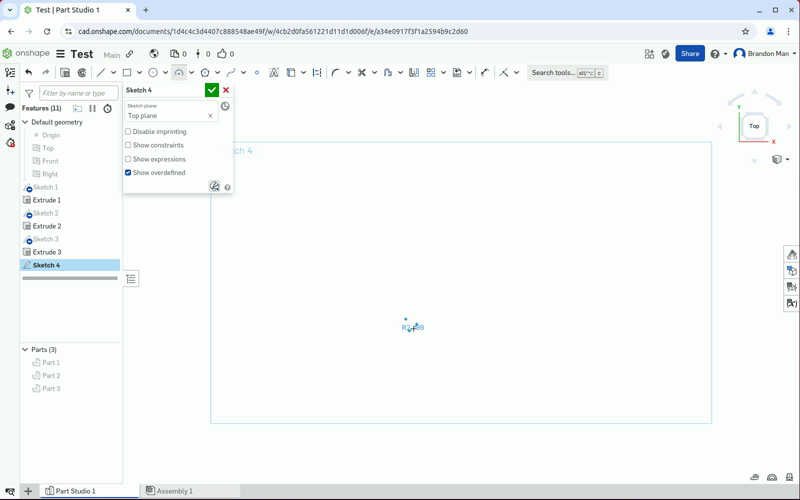
click(413, 328)
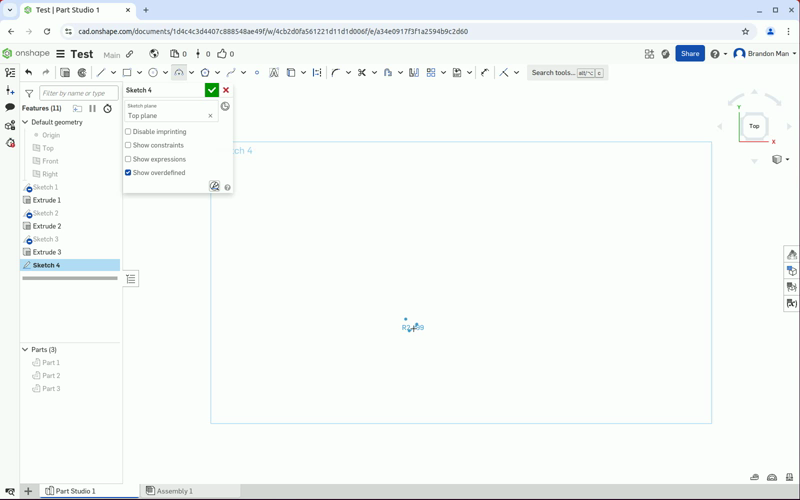
key_up(shift)
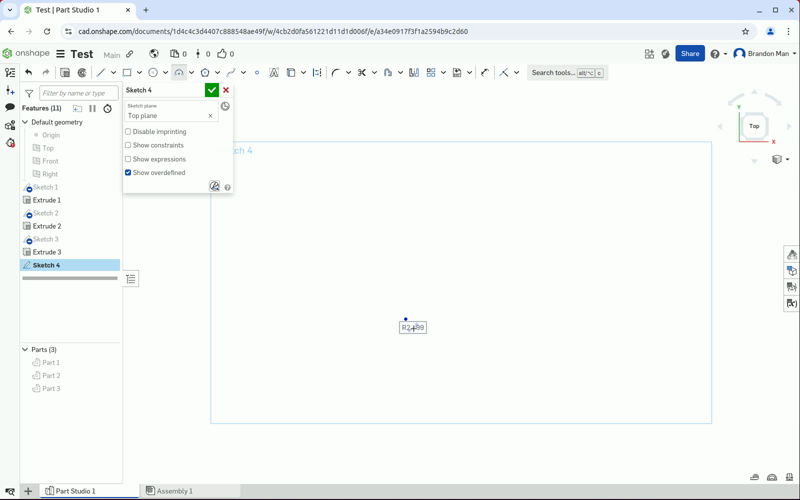
key(esc)
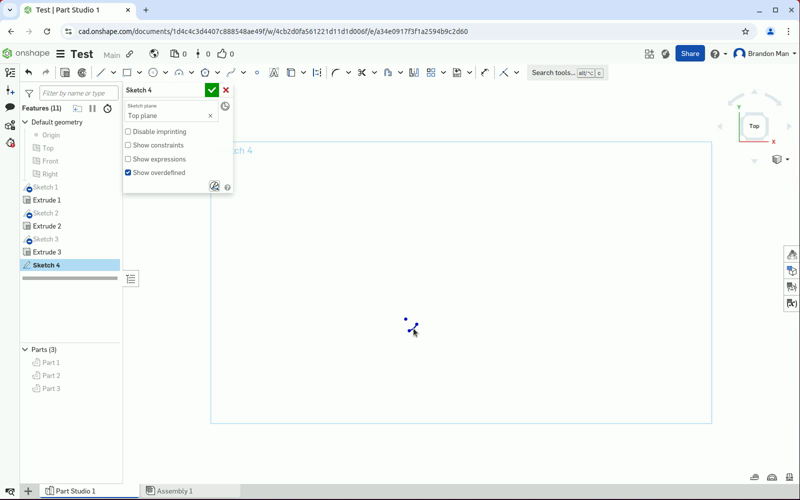
key(l)
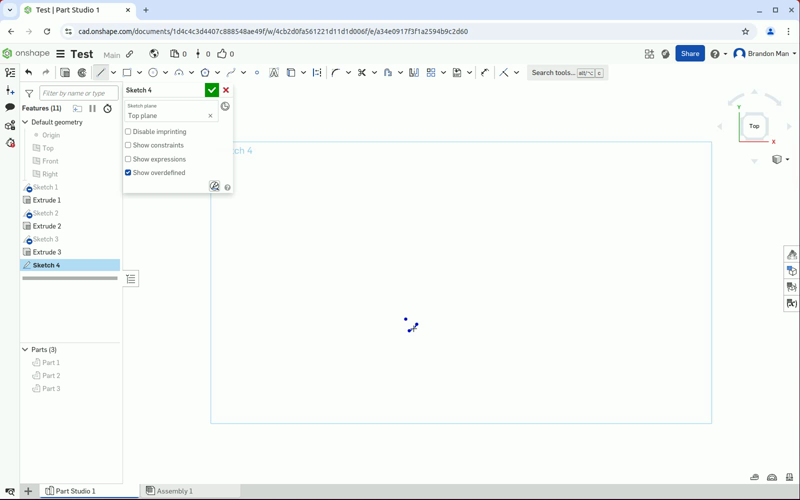
mouse_move(416, 324)
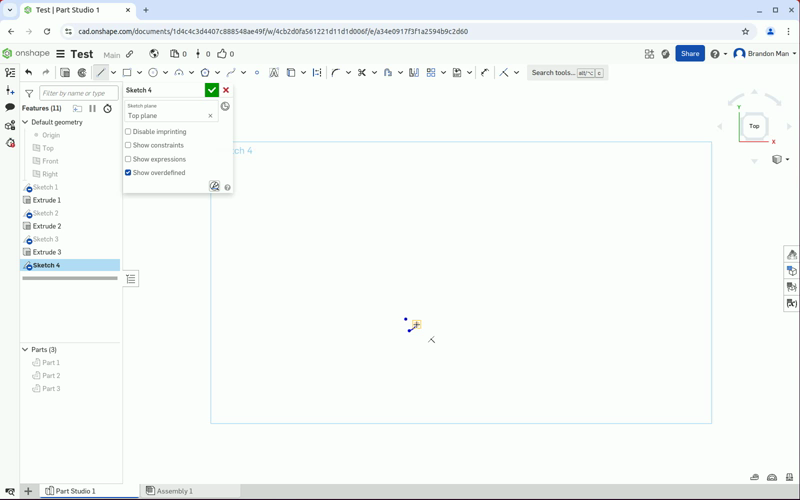
click(416, 324)
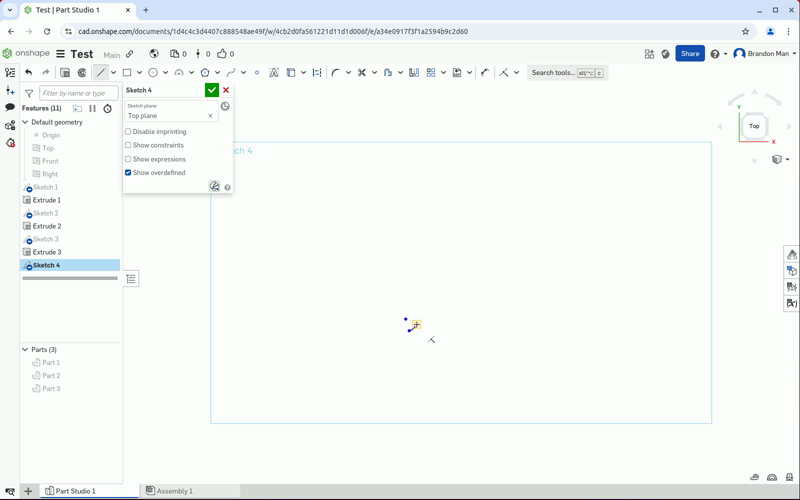
key_down(shift)
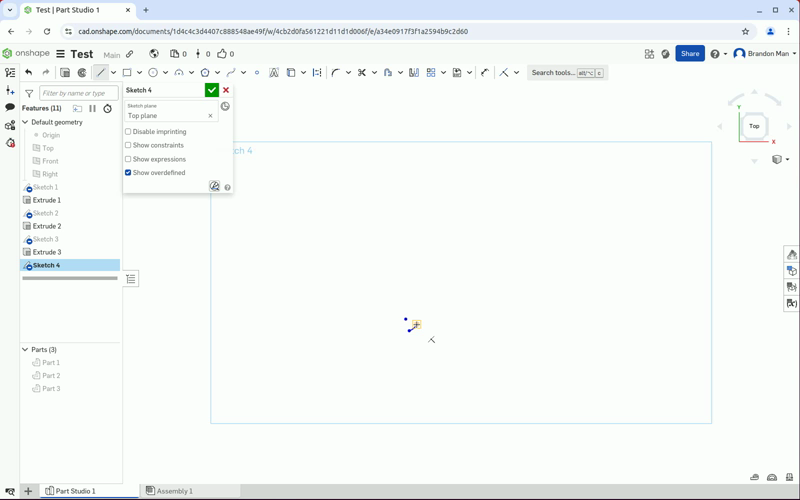
mouse_move(447, 324)
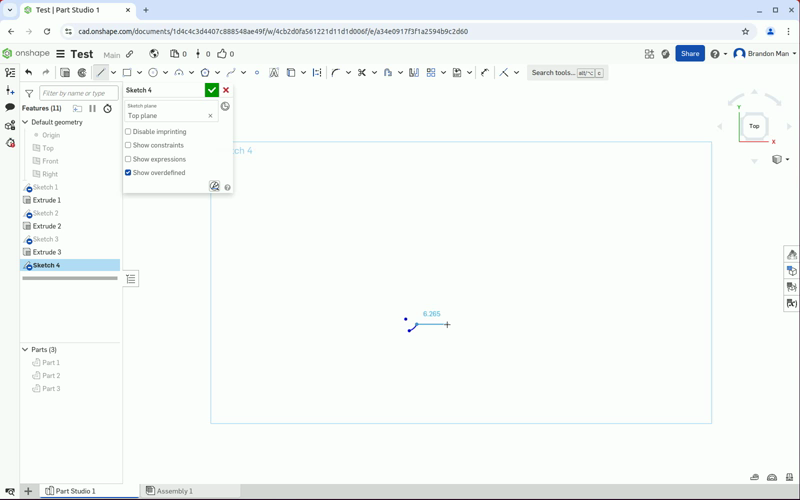
mouse_move(425, 309)
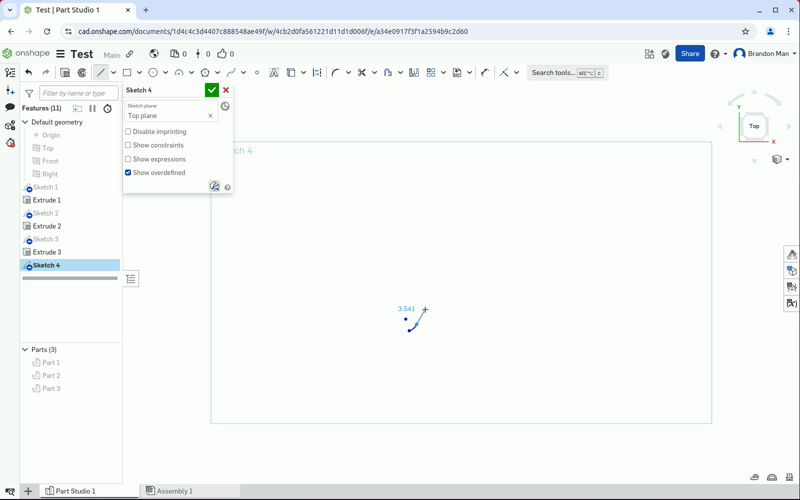
click(425, 309)
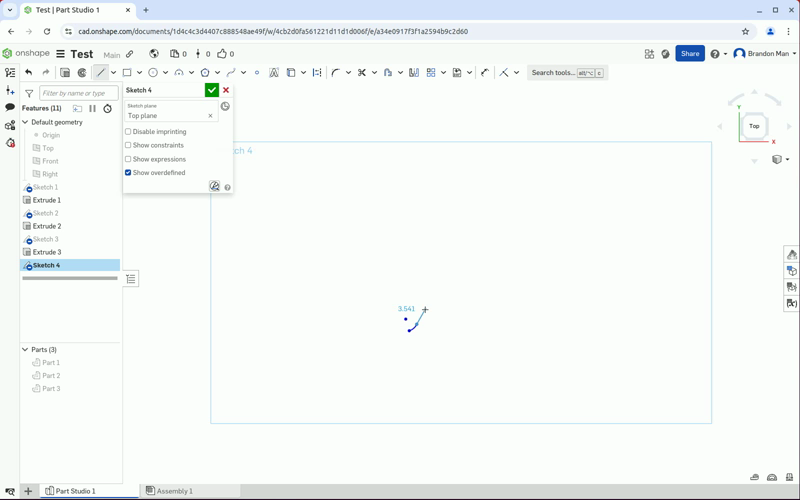
key_up(shift)
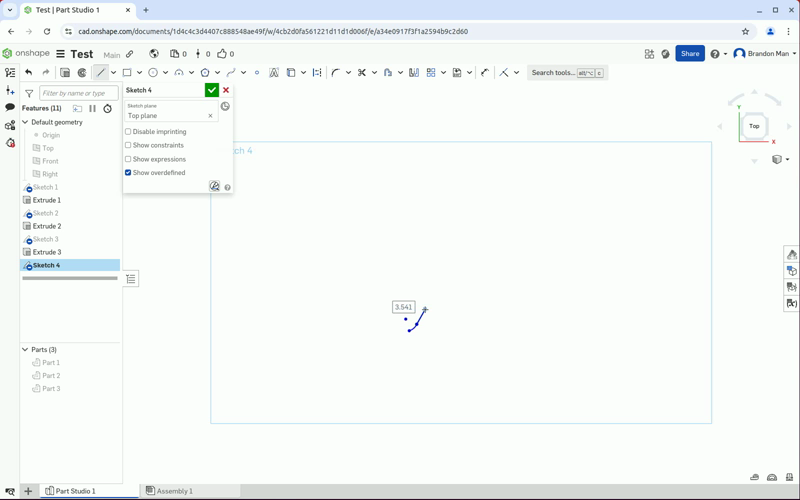
key_down(shift)
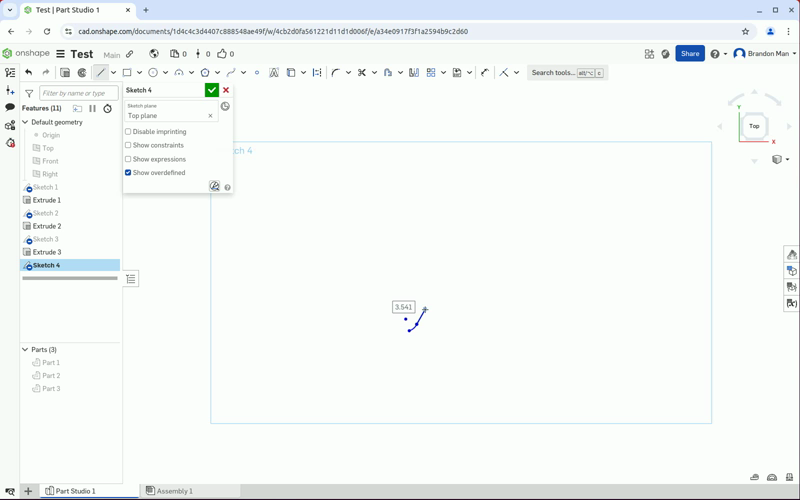
mouse_move(455, 309)
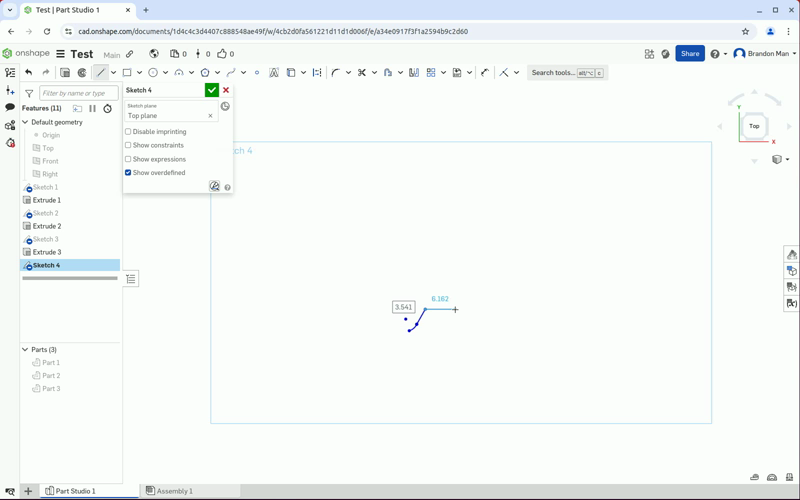
mouse_move(414, 309)
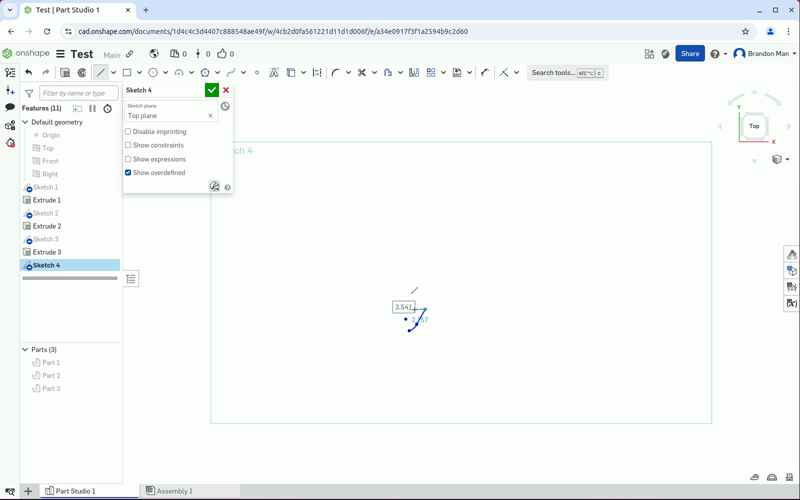
click(414, 309)
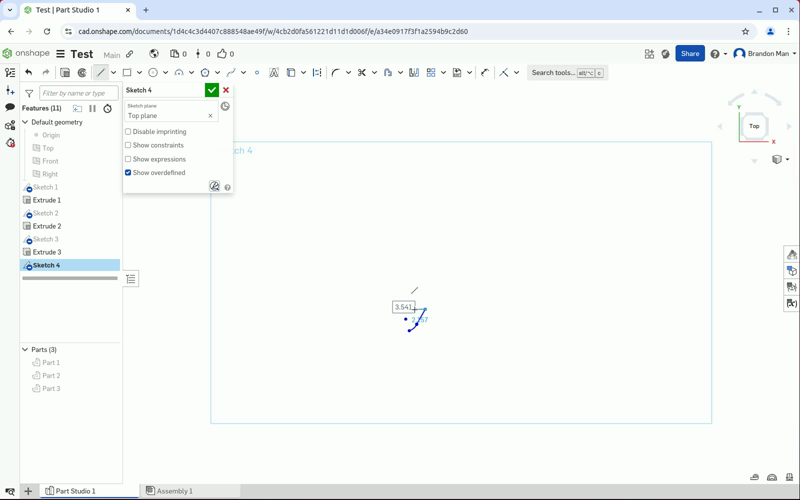
key_up(shift)
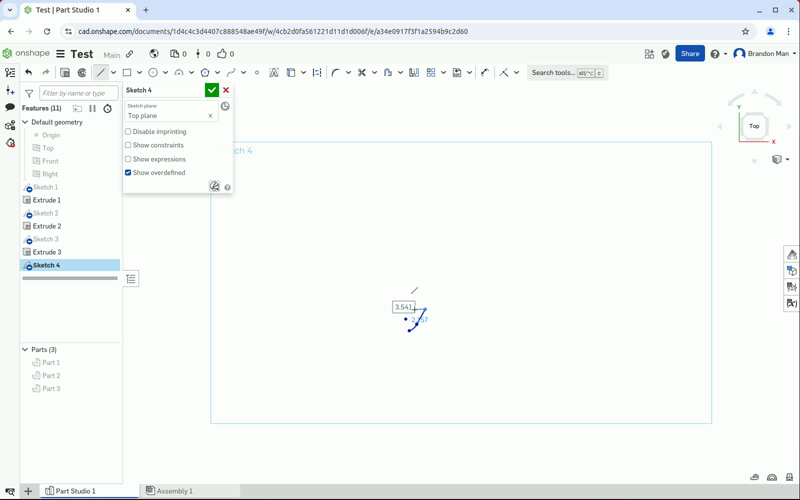
key_down(shift)
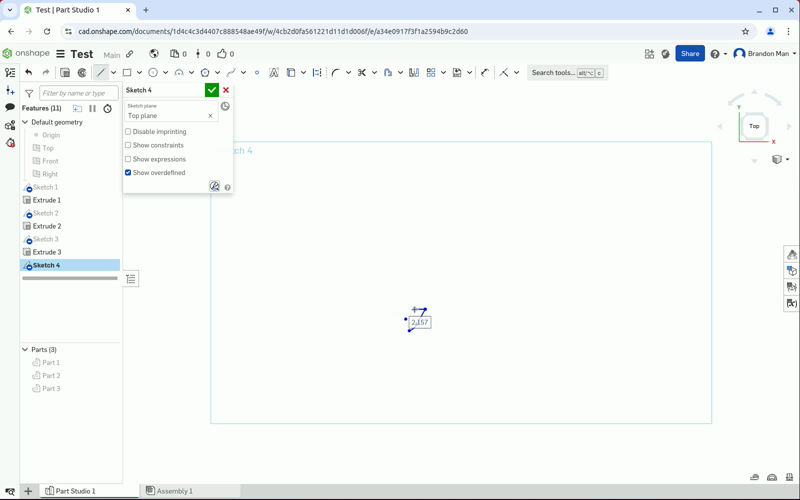
mouse_move(414, 243)
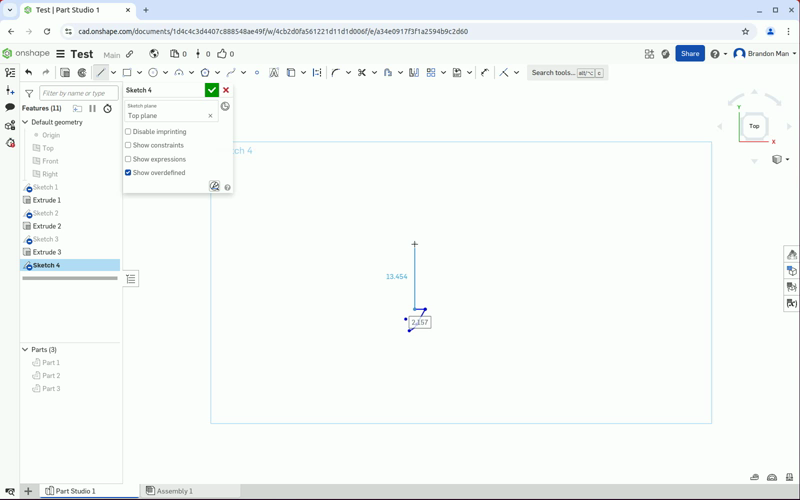
click(414, 243)
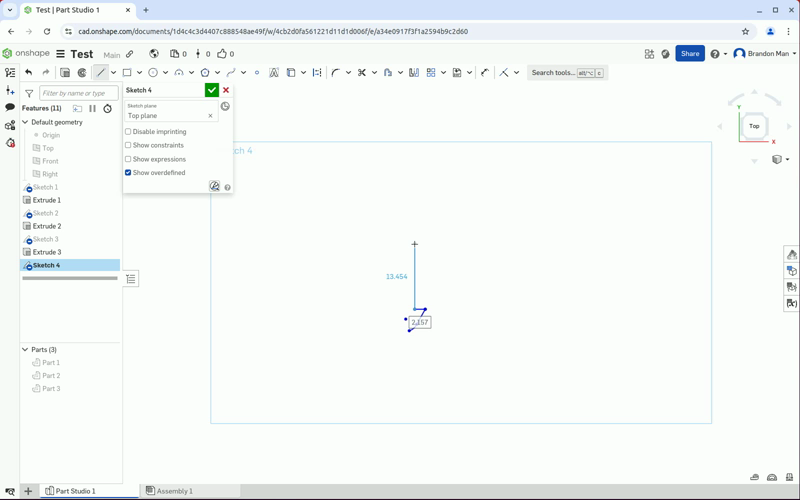
key_up(shift)
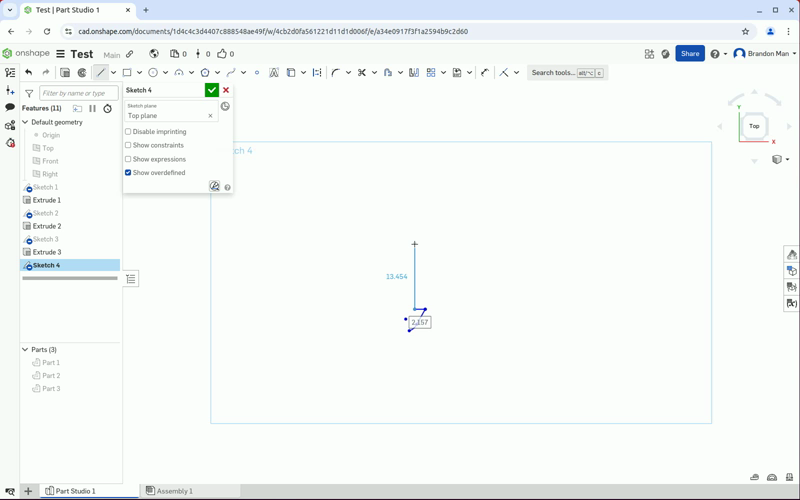
key_down(shift)
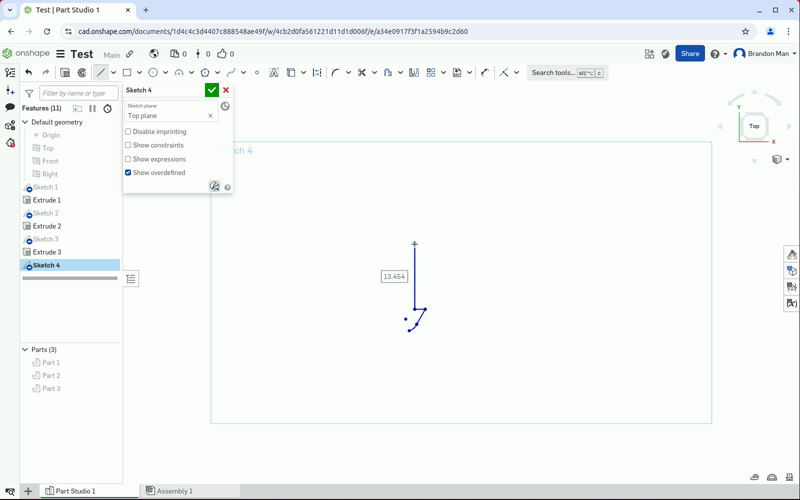
mouse_move(444, 243)
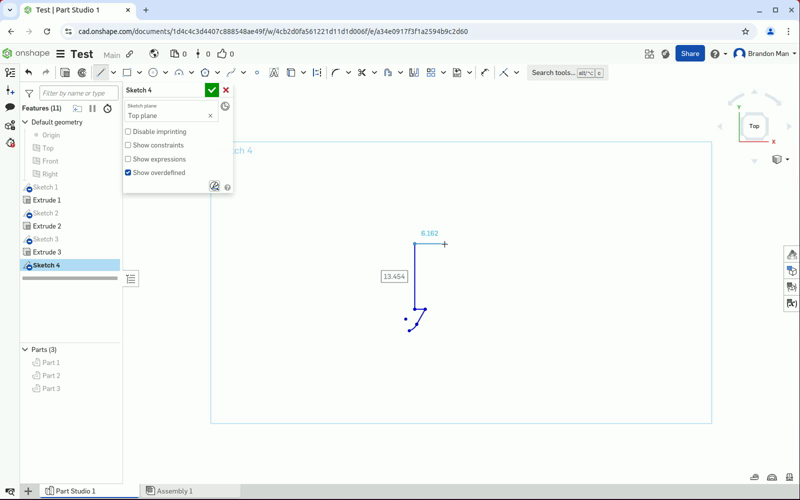
mouse_move(414, 223)
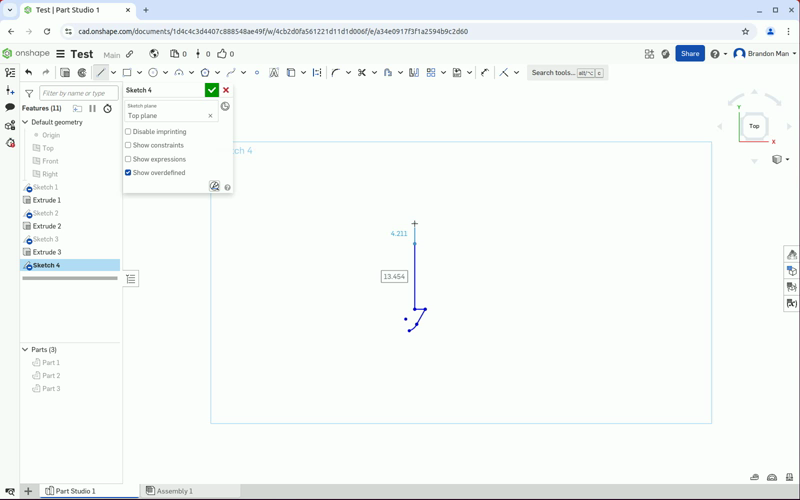
click(414, 223)
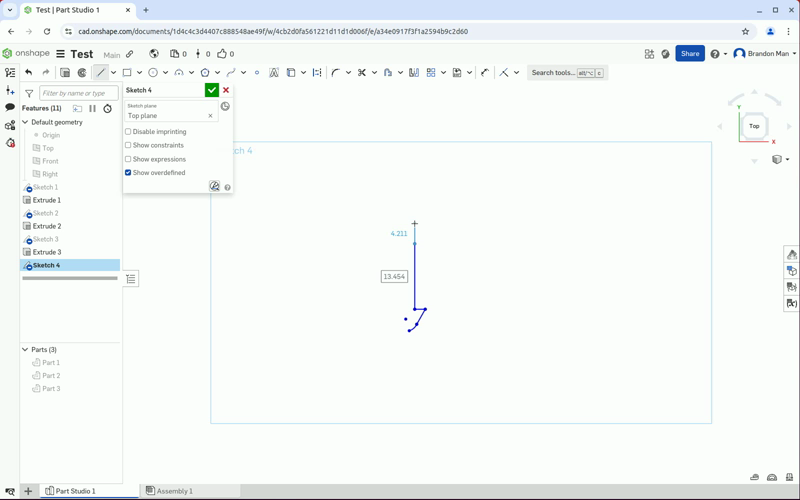
key_up(shift)
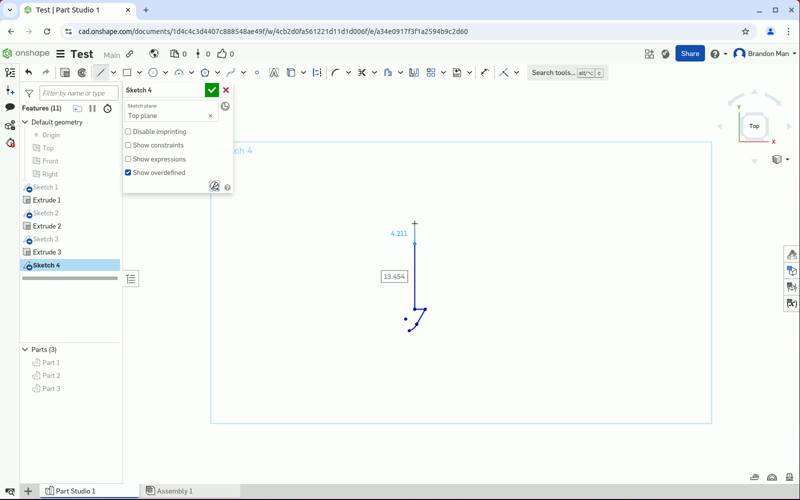
key(esc)
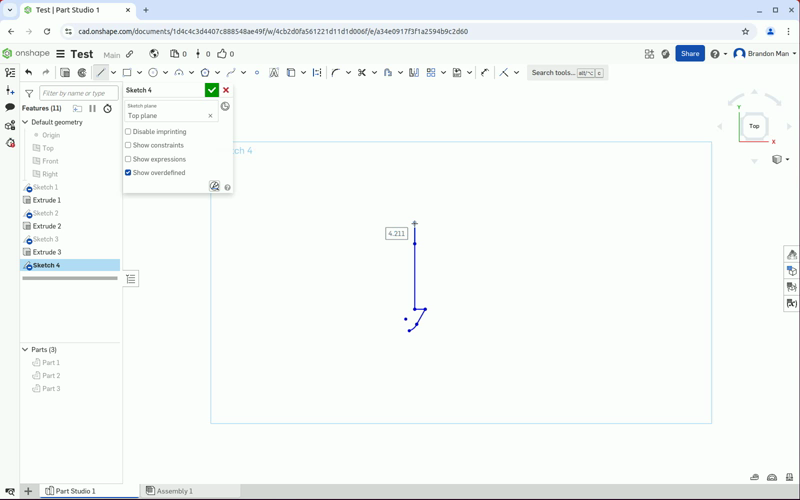
key(a)
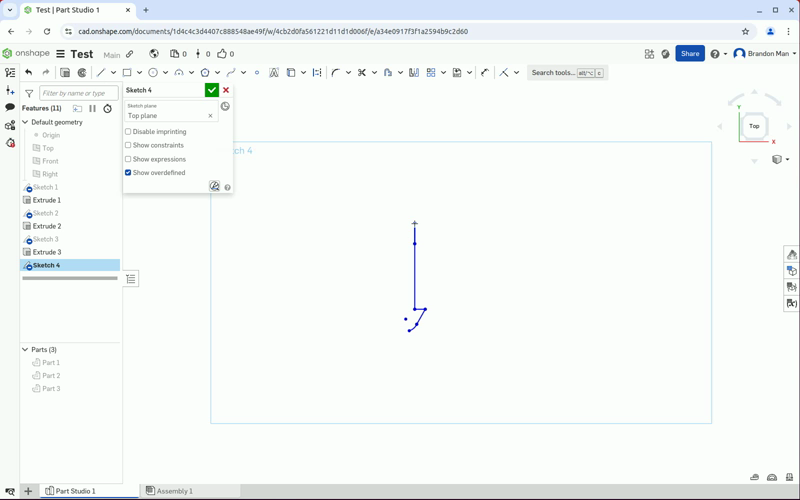
mouse_move(414, 223)
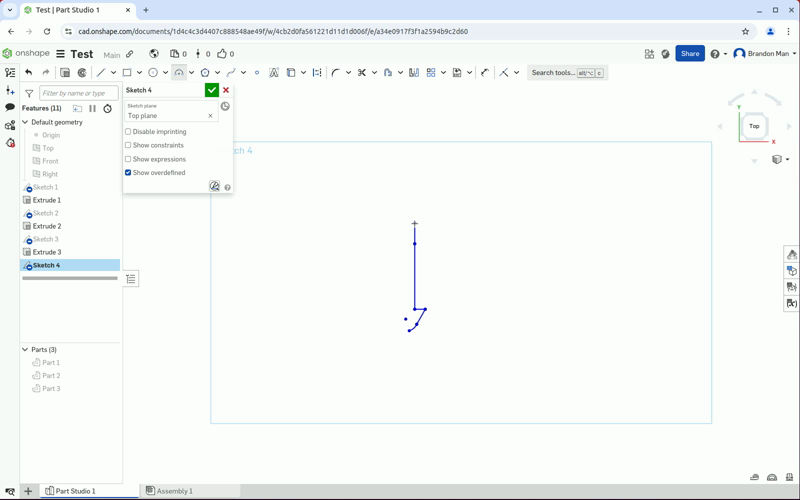
click(414, 223)
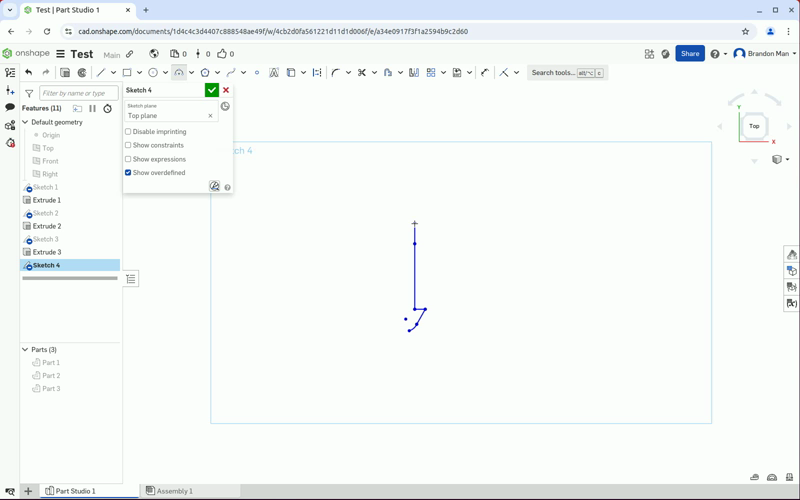
key_down(shift)
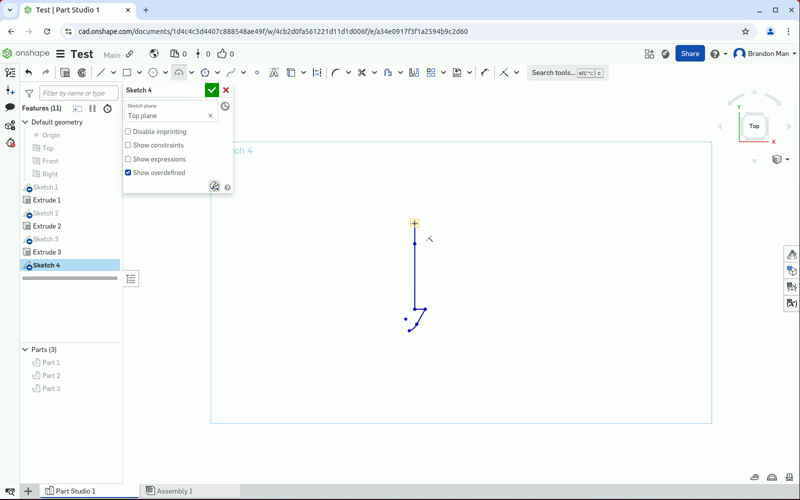
mouse_move(409, 224)
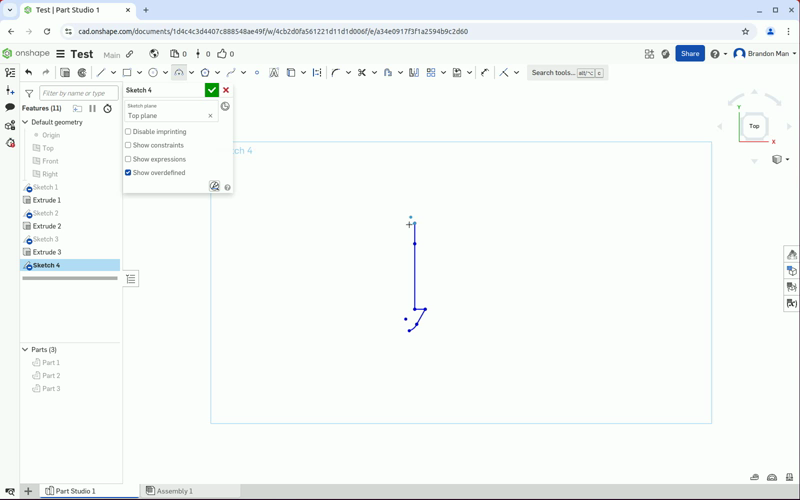
scroll(6)
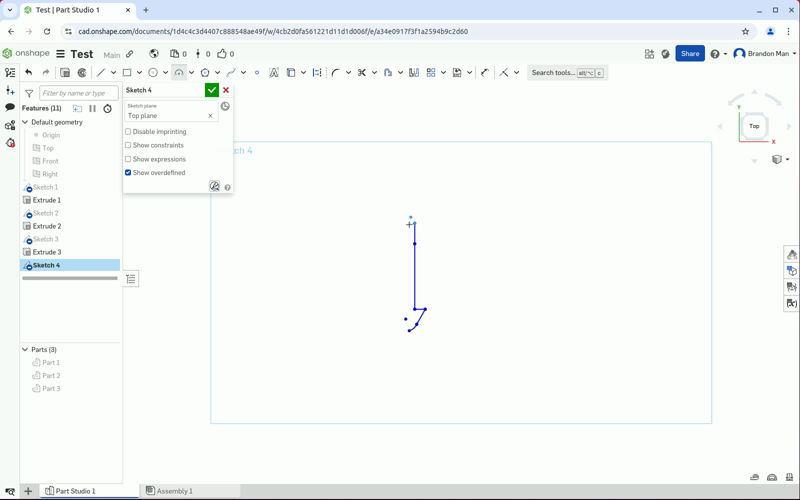
scroll(6)
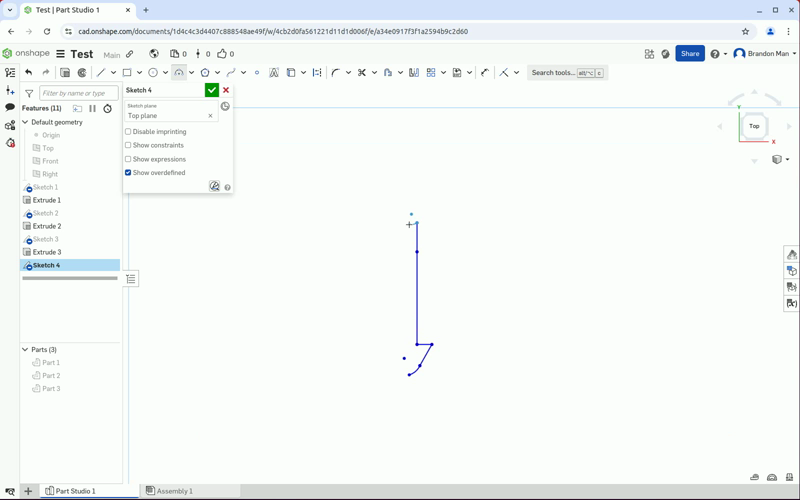
scroll(6)
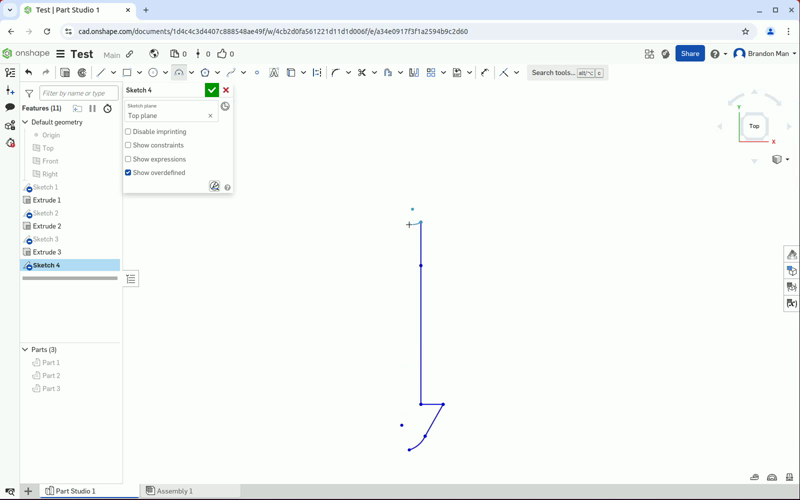
scroll(6)
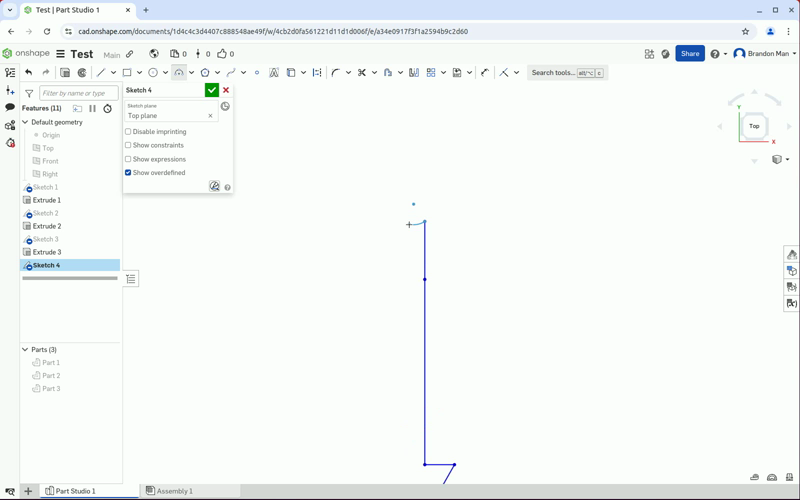
scroll(6)
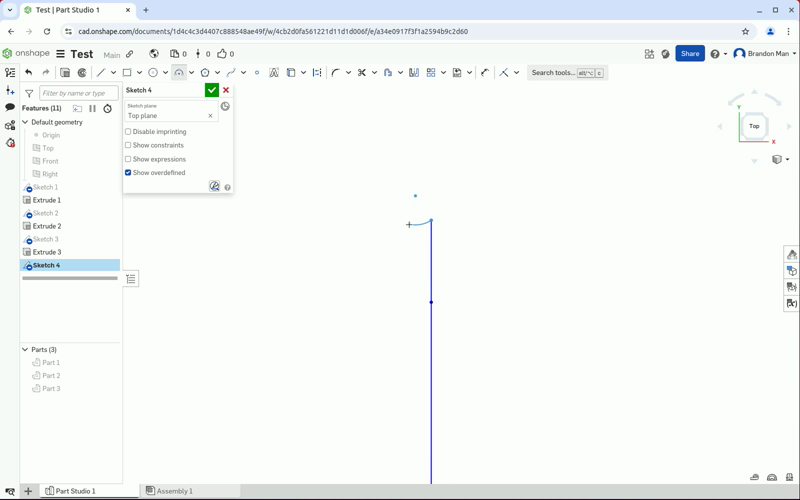
scroll(6)
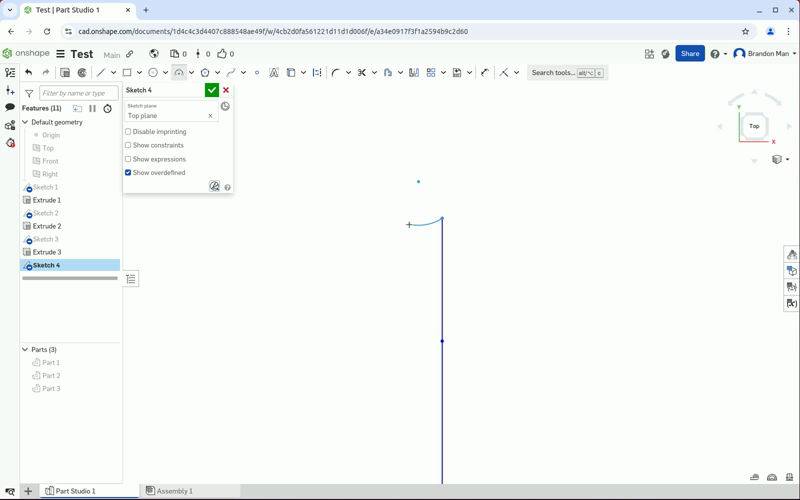
scroll(6)
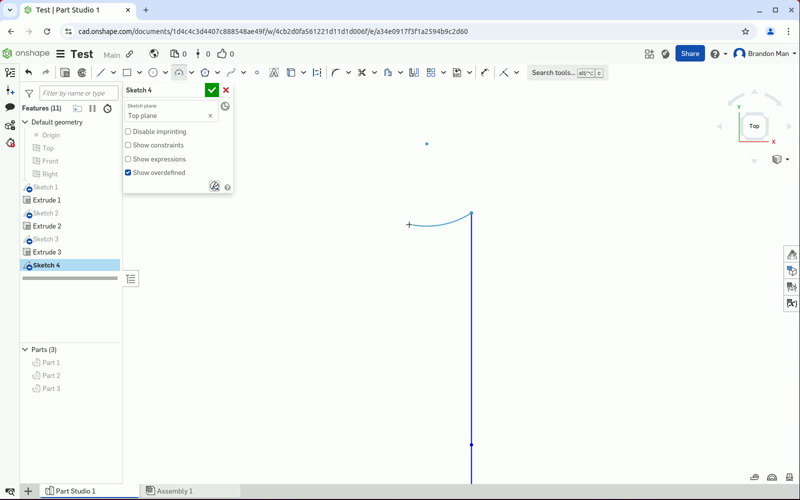
click(409, 224)
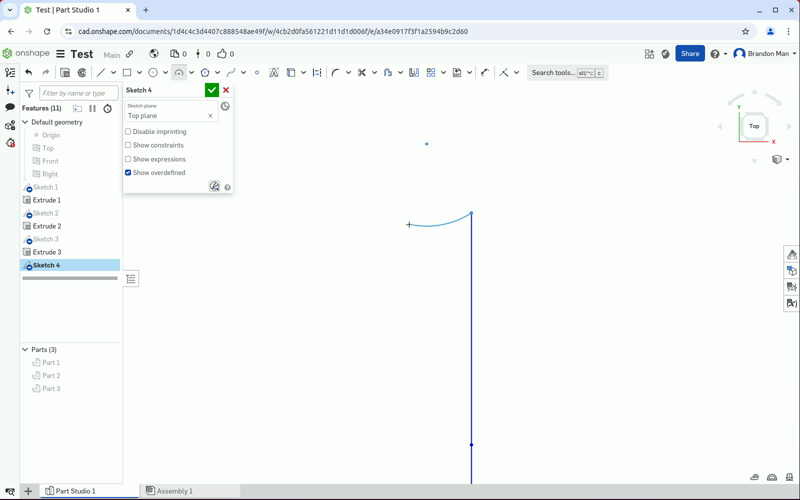
scroll(-6)
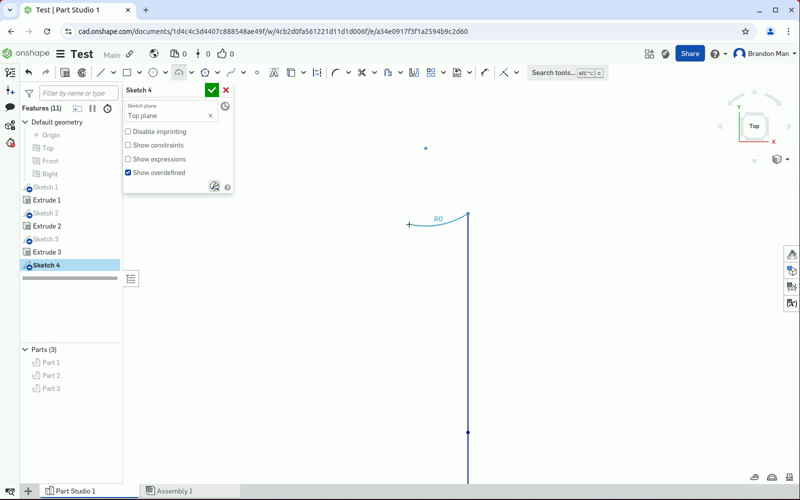
scroll(-6)
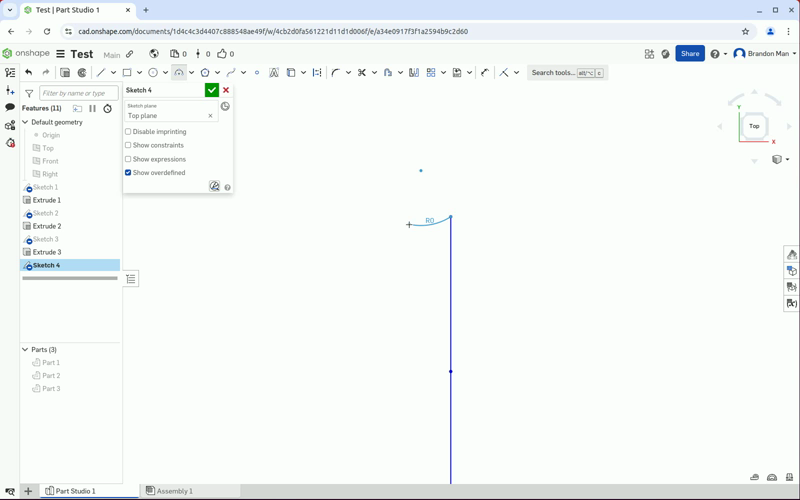
scroll(-6)
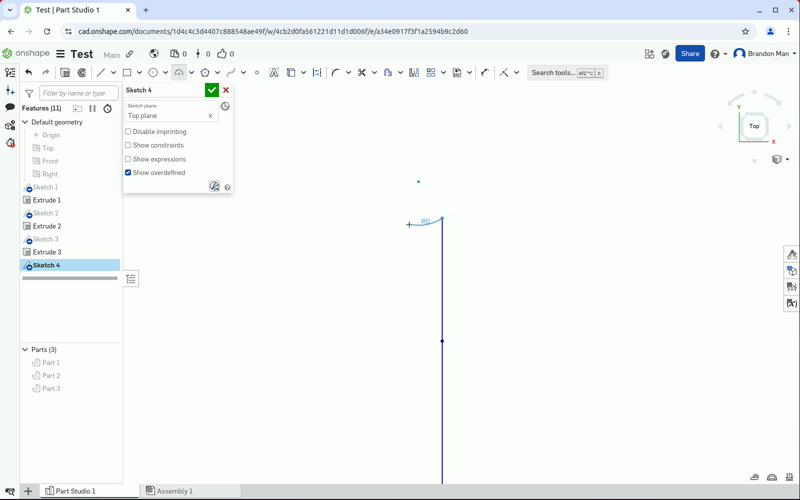
scroll(-6)
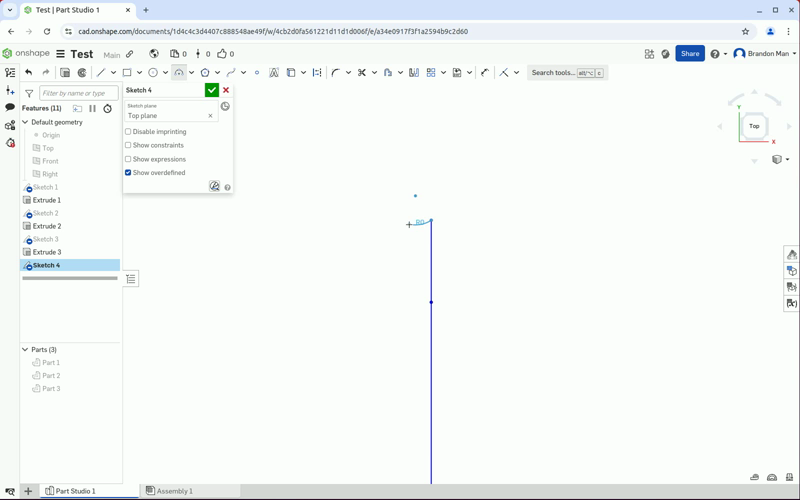
scroll(-6)
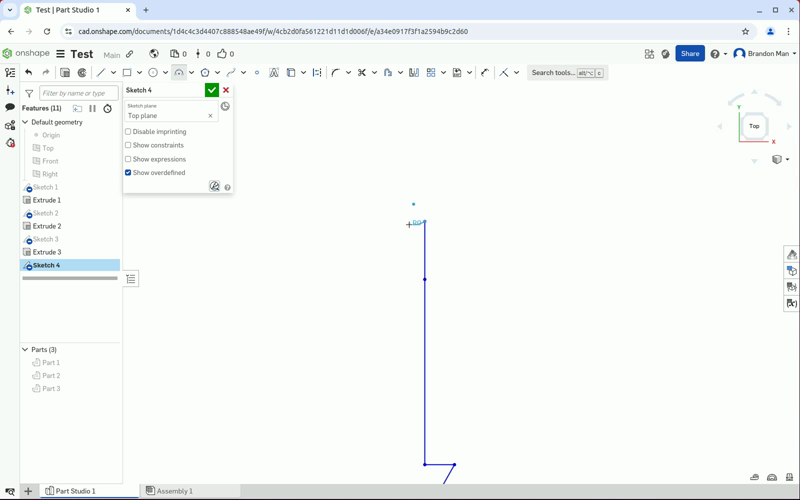
scroll(-6)
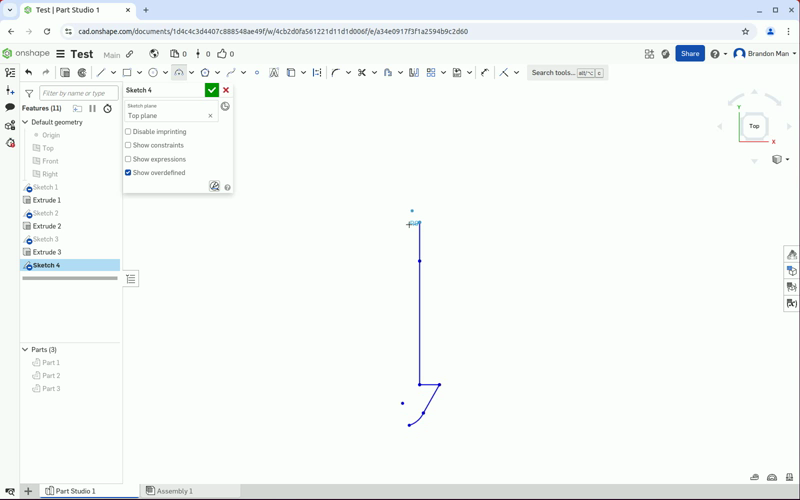
scroll(-6)
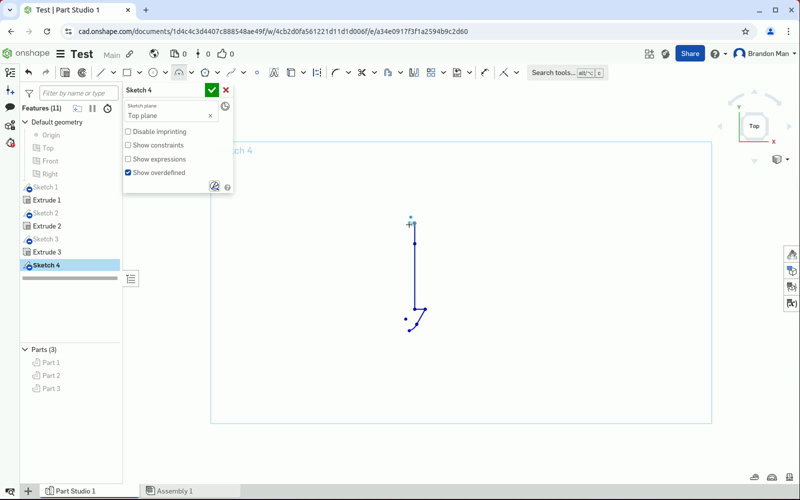
mouse_move(411, 222)
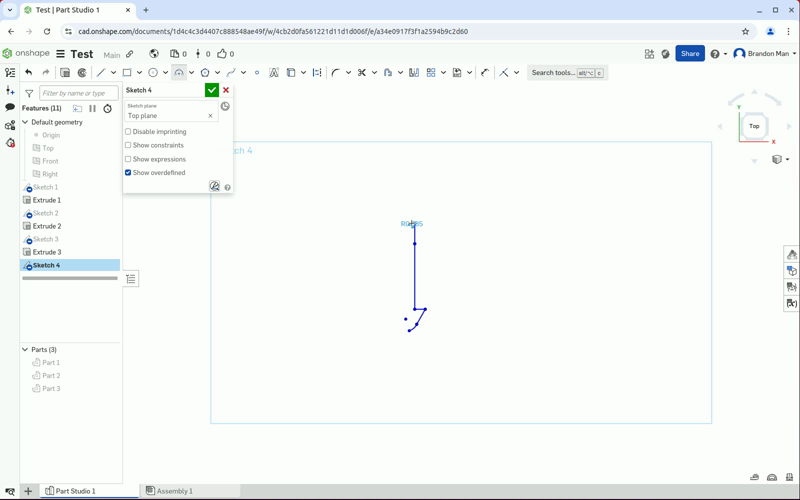
scroll(6)
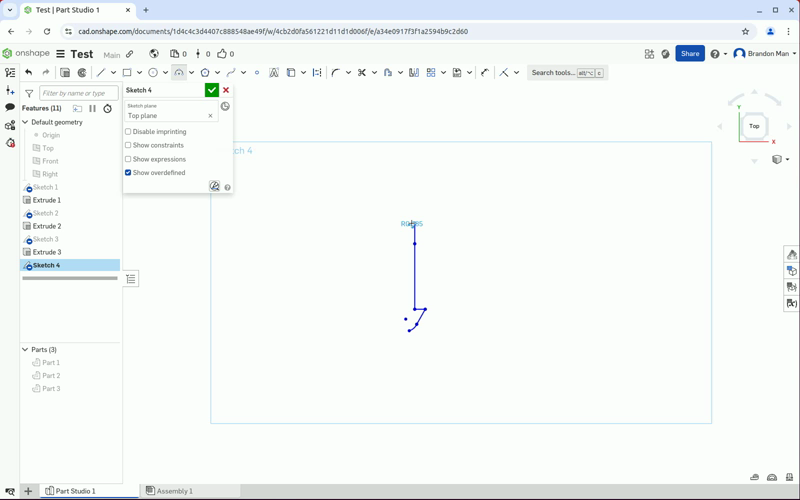
scroll(6)
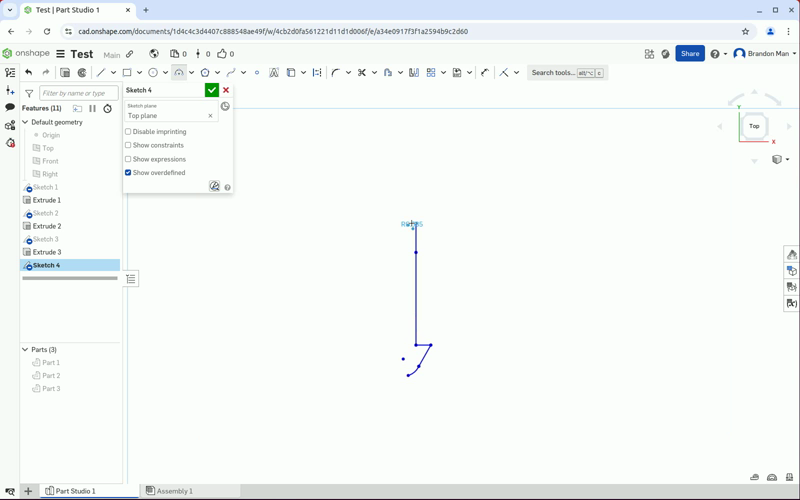
scroll(6)
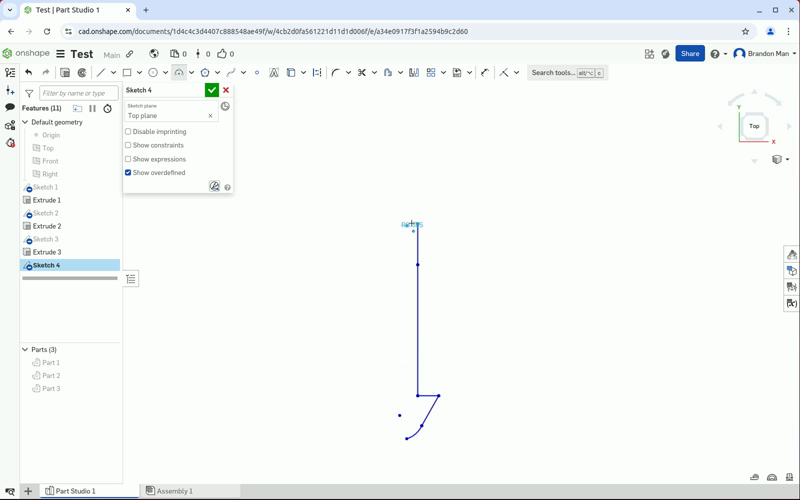
scroll(6)
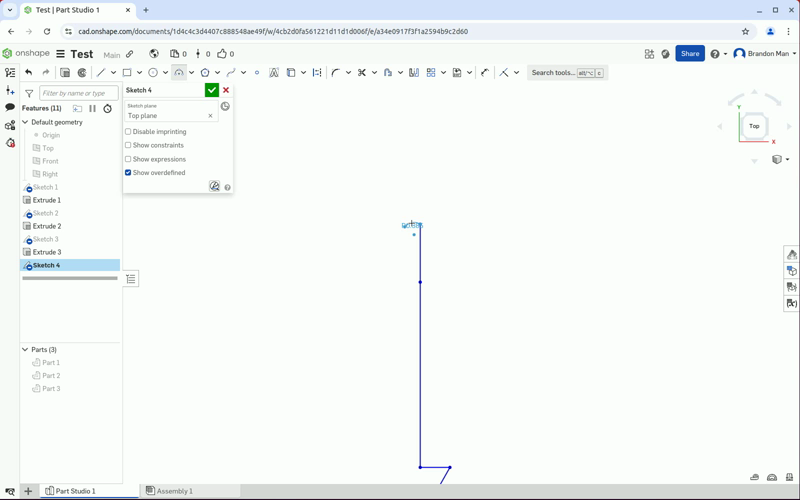
scroll(6)
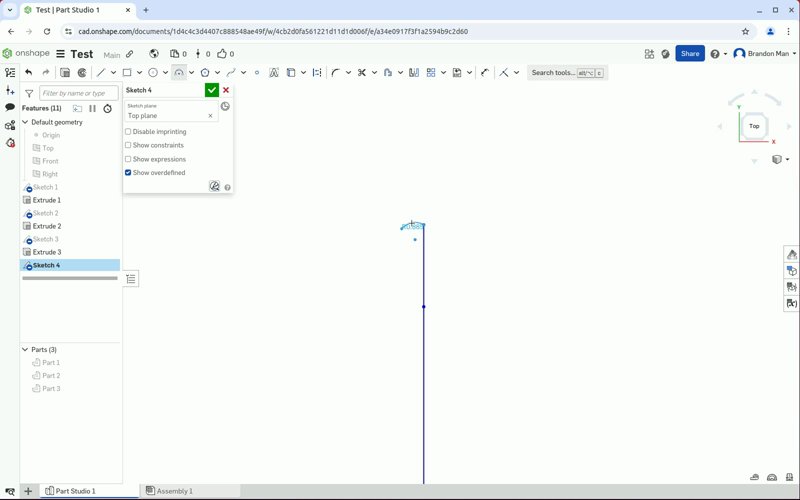
scroll(6)
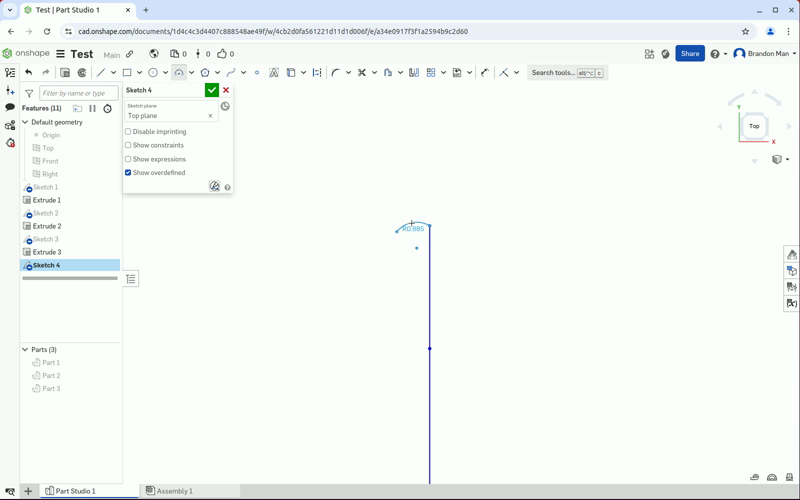
scroll(6)
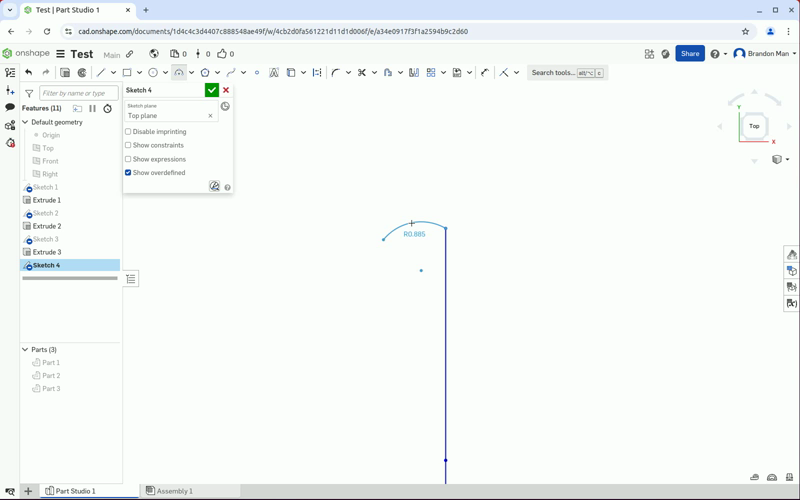
click(411, 222)
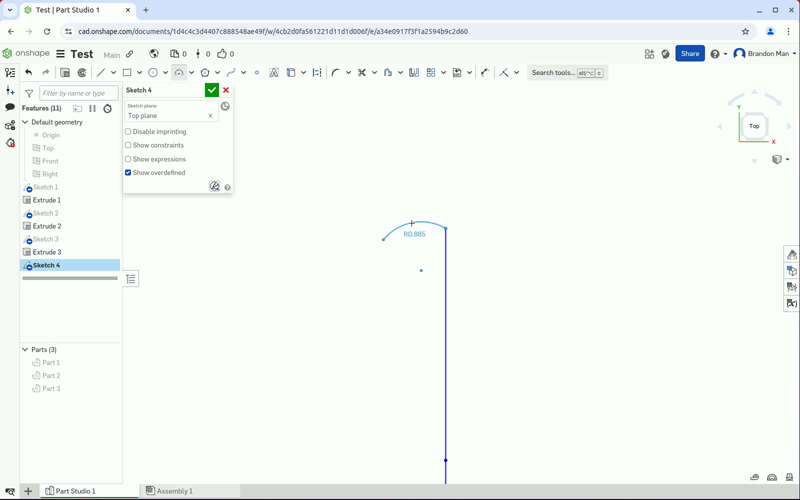
scroll(-6)
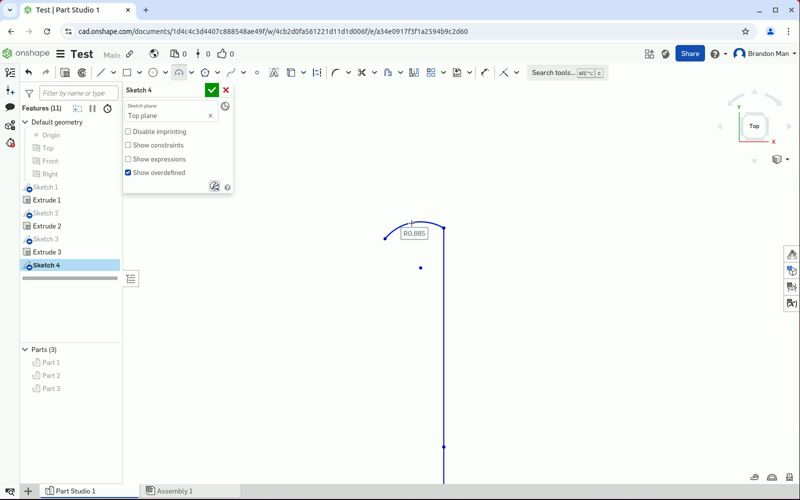
scroll(-6)
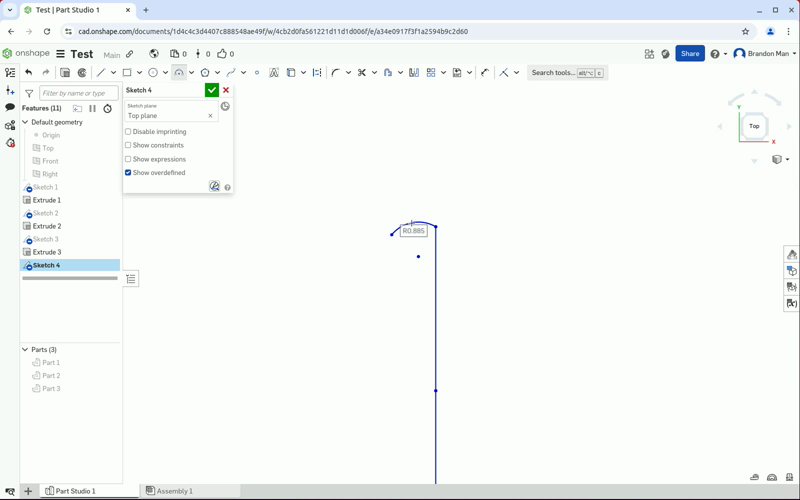
scroll(-6)
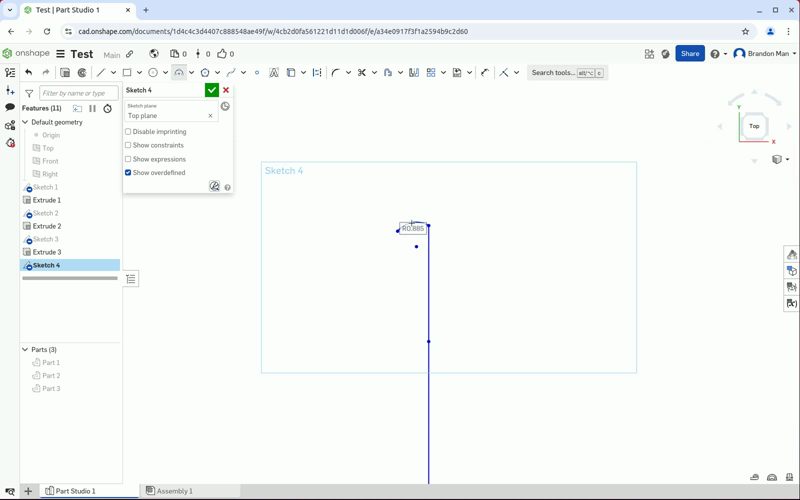
scroll(-6)
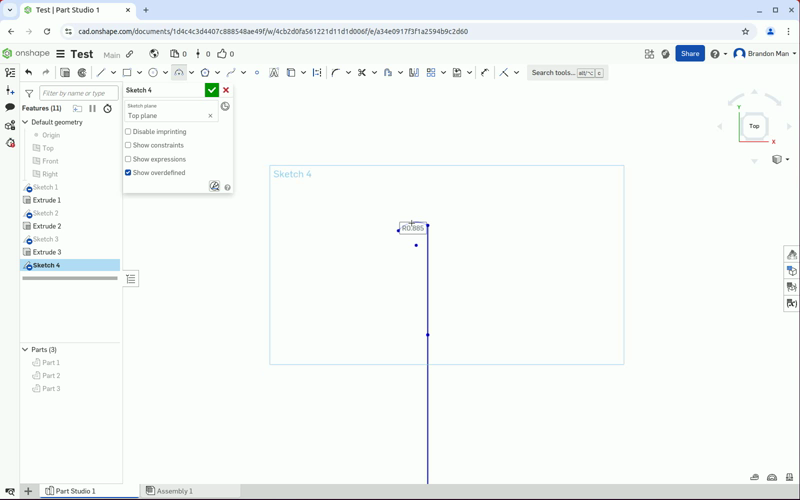
scroll(-6)
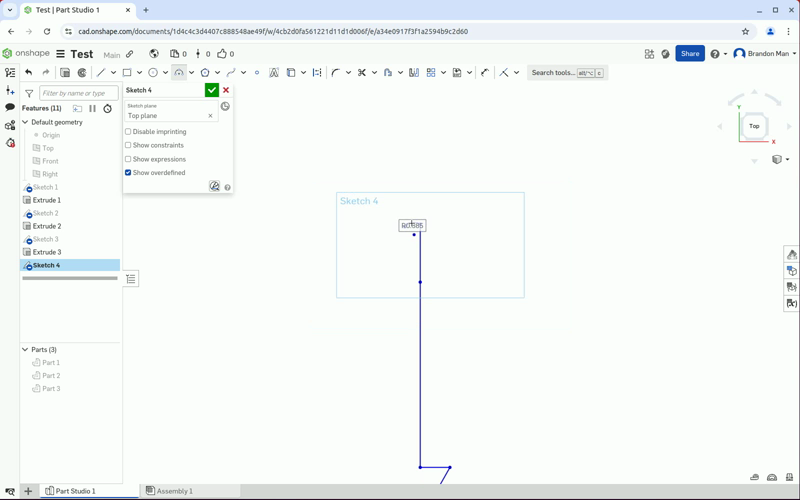
scroll(-6)
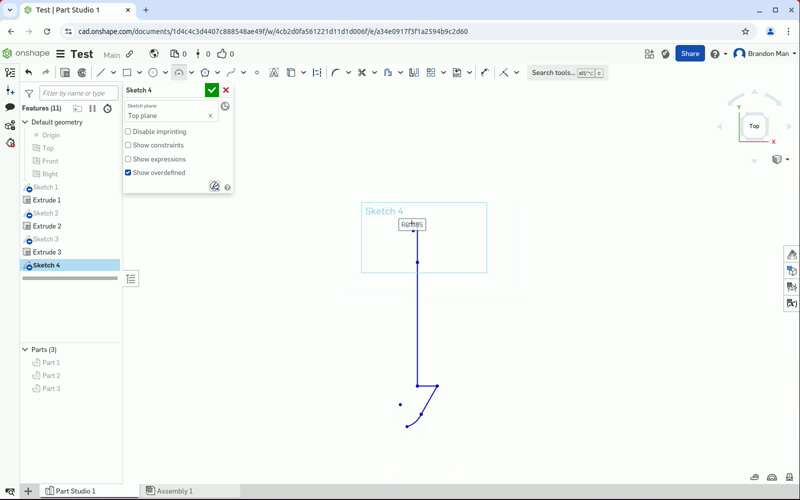
scroll(-6)
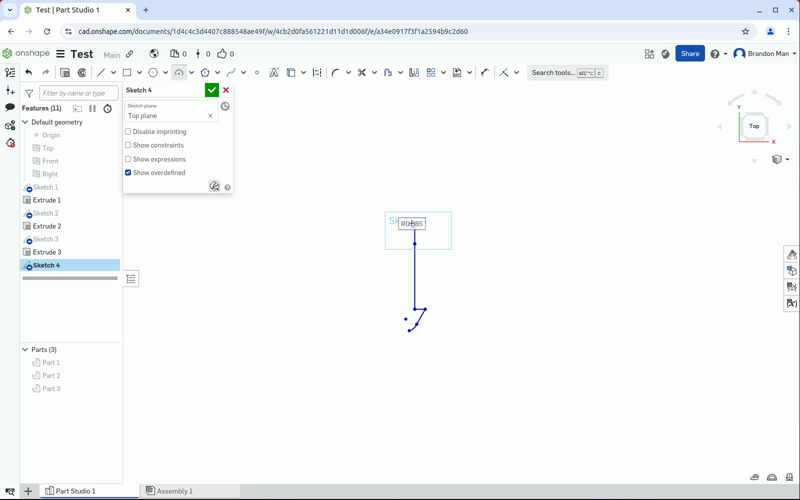
key_up(shift)
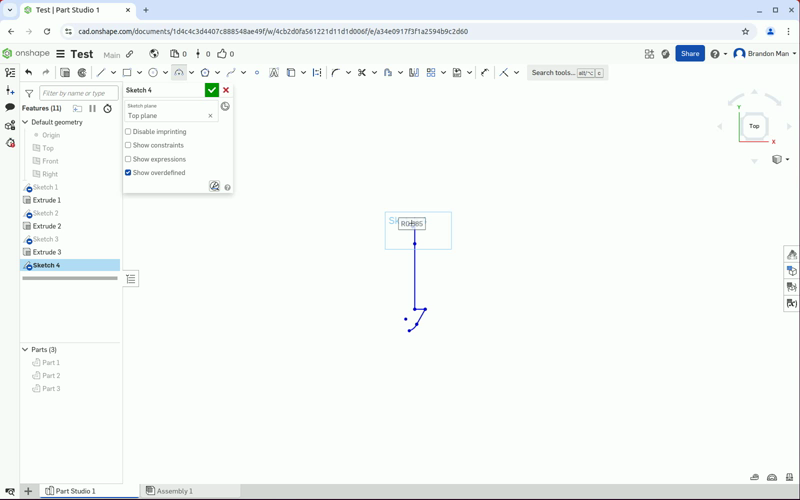
key(esc)
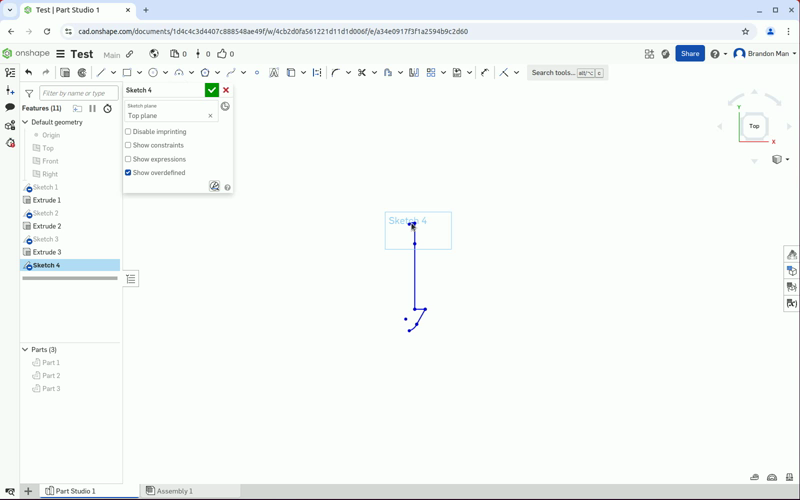
key(l)
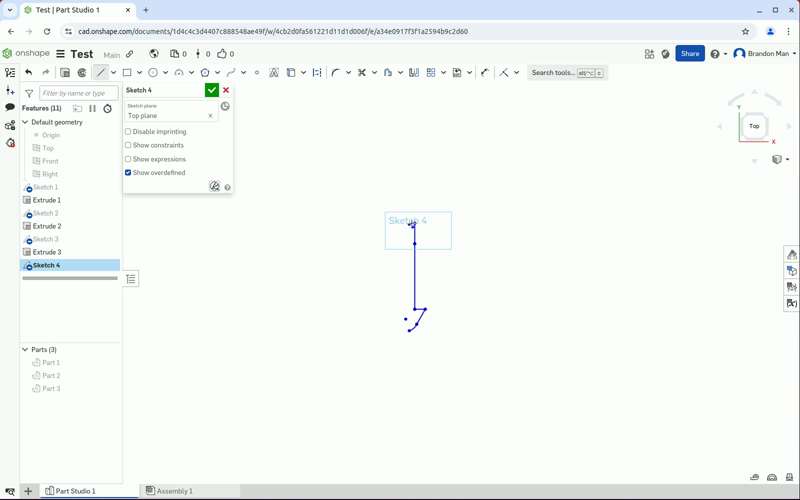
mouse_move(409, 224)
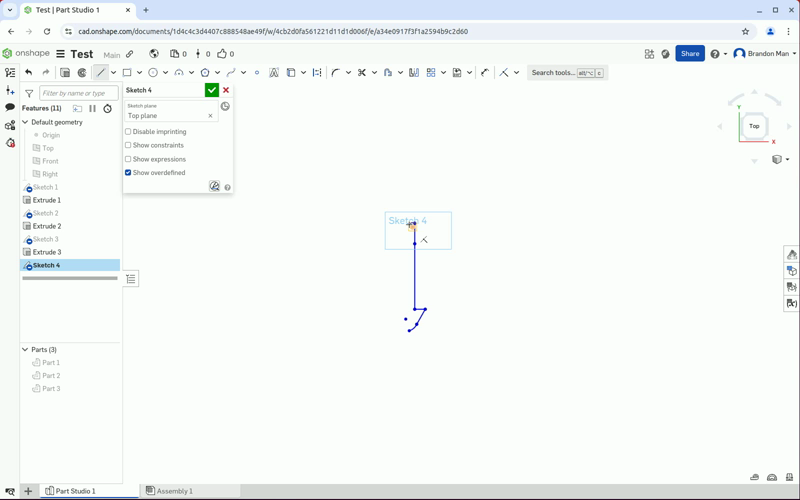
scroll(6)
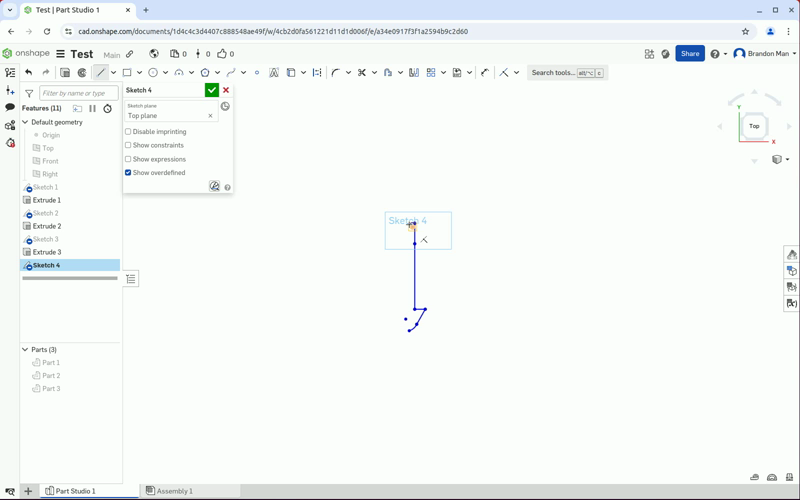
scroll(6)
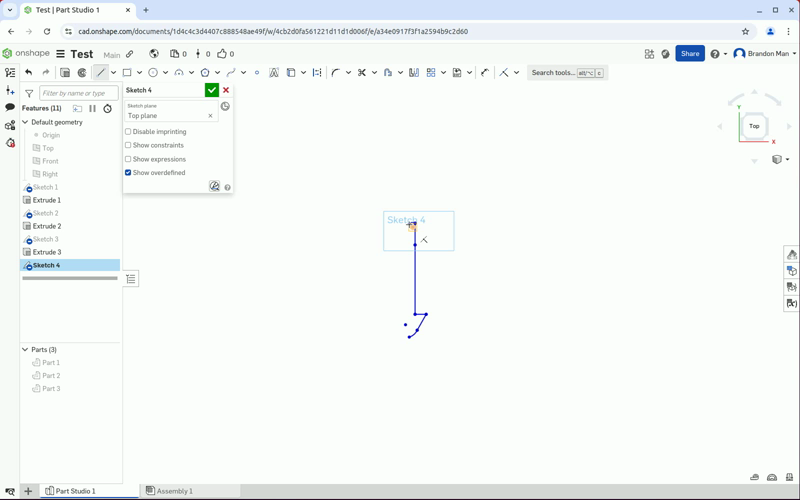
scroll(6)
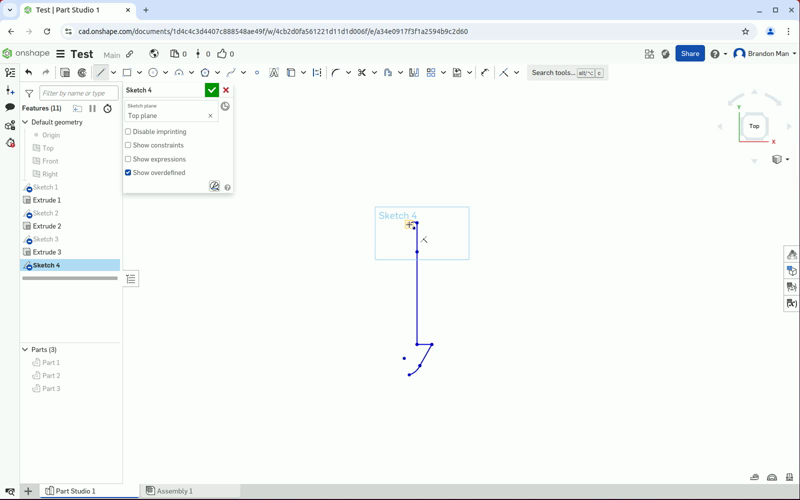
scroll(6)
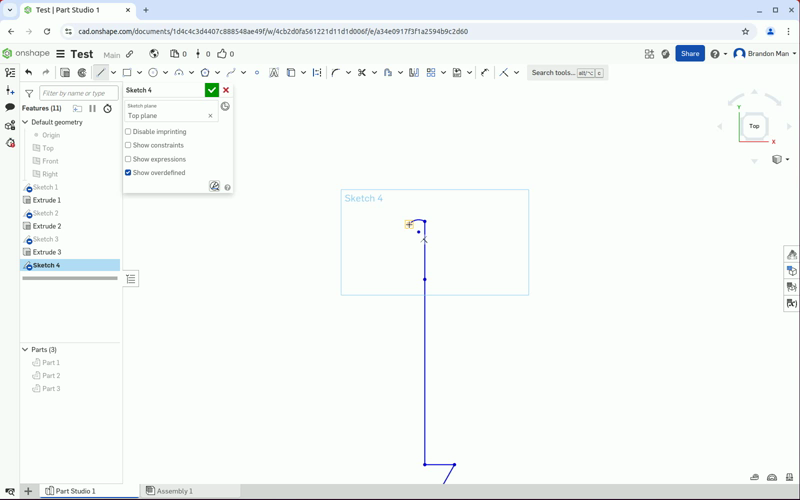
scroll(6)
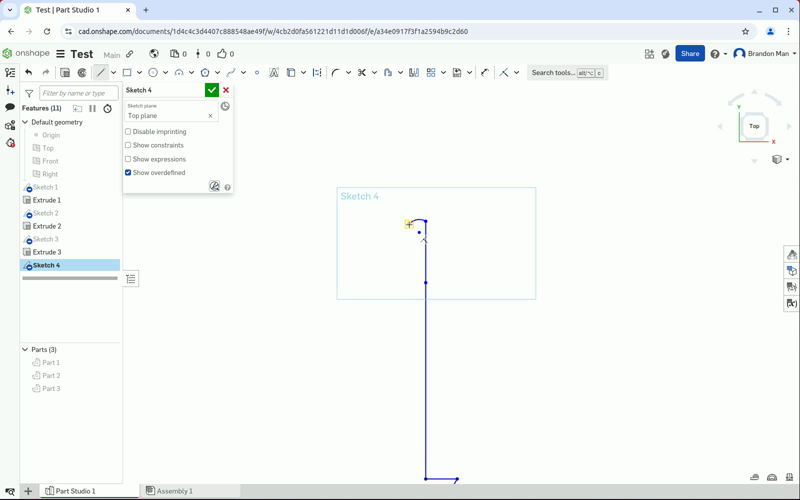
scroll(6)
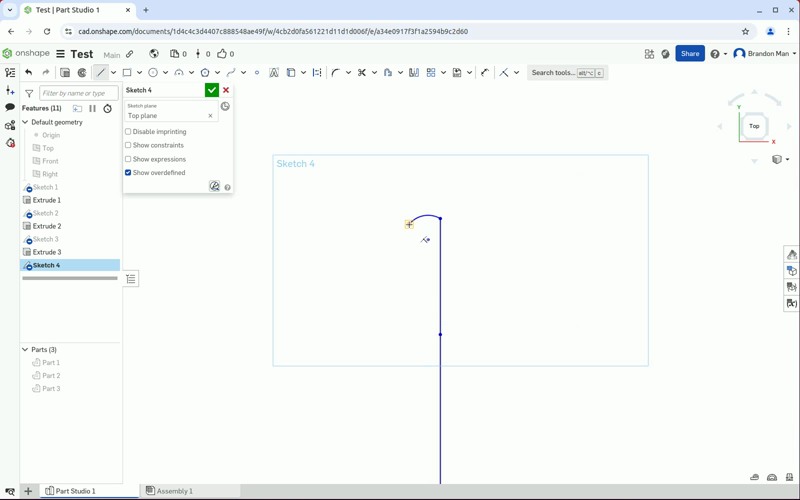
scroll(6)
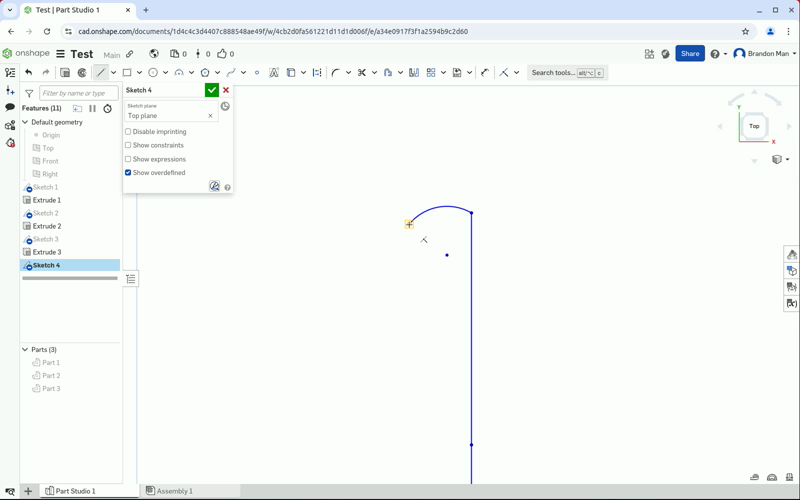
click(409, 224)
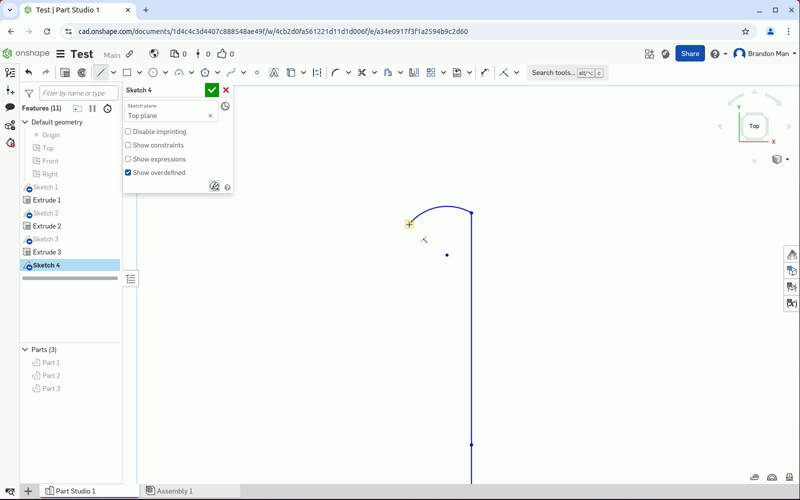
scroll(-6)
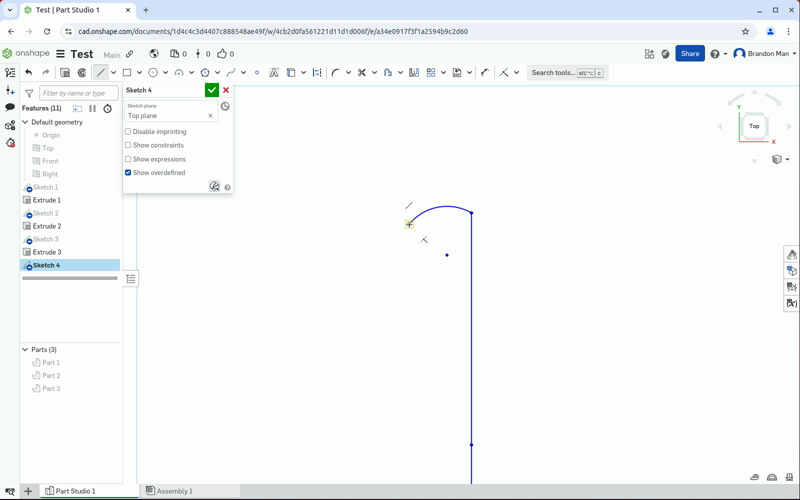
scroll(-6)
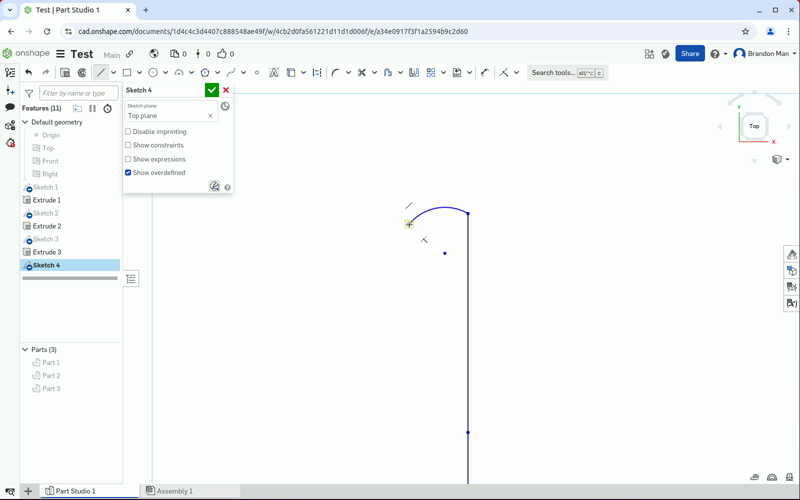
scroll(-6)
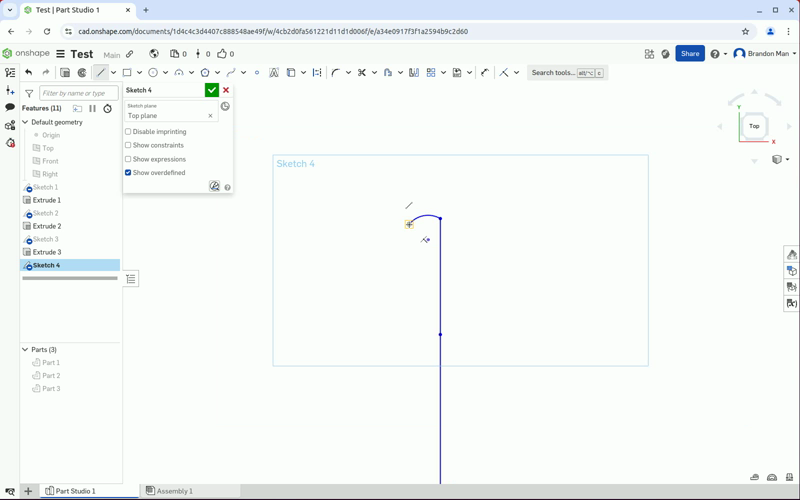
scroll(-6)
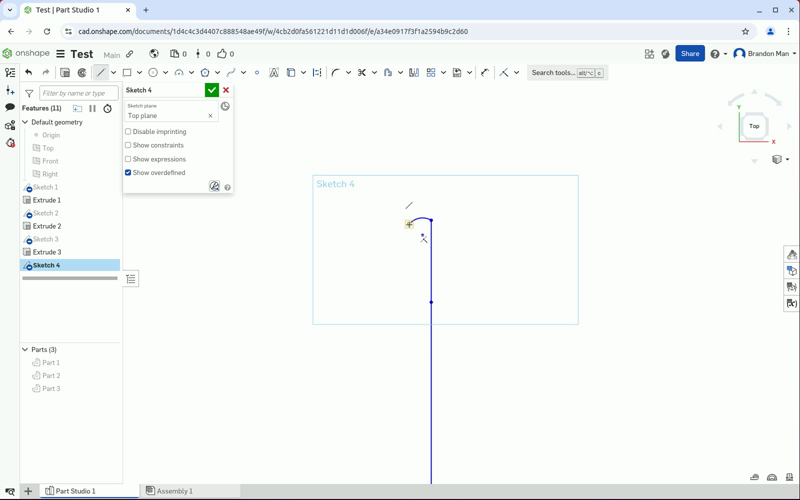
scroll(-6)
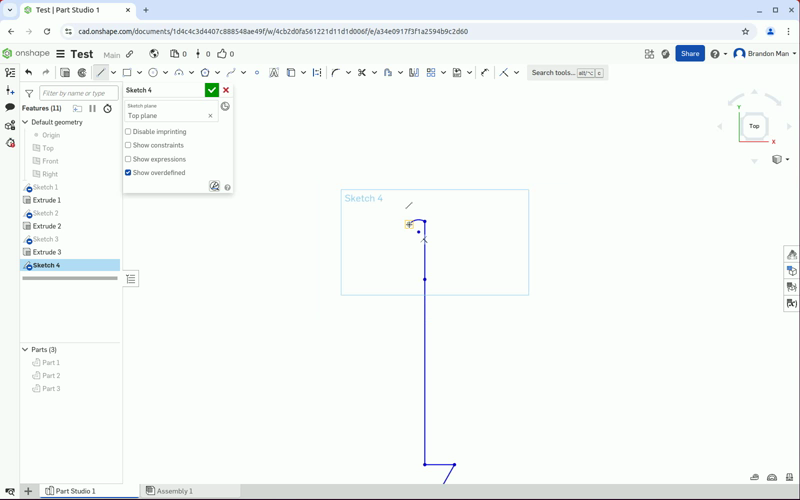
scroll(-6)
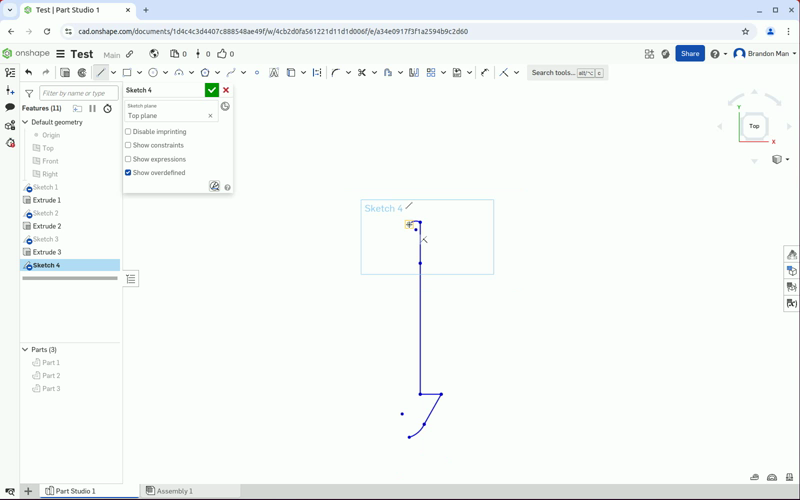
scroll(-6)
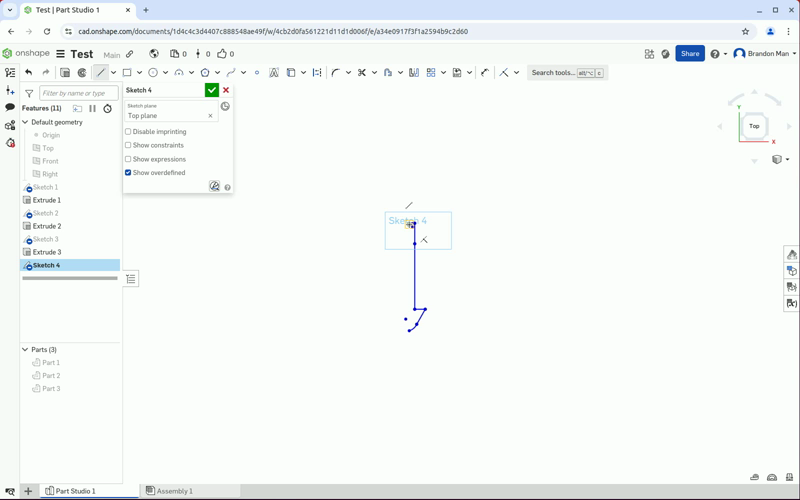
key_down(shift)
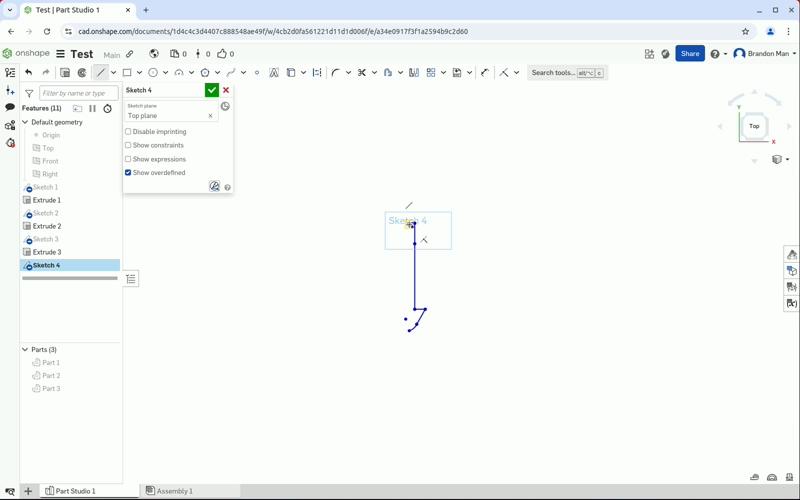
mouse_move(409, 330)
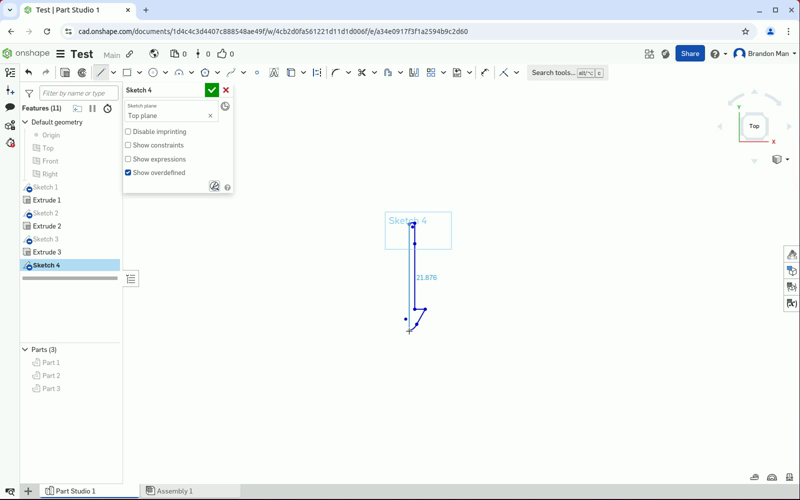
key_up(shift)
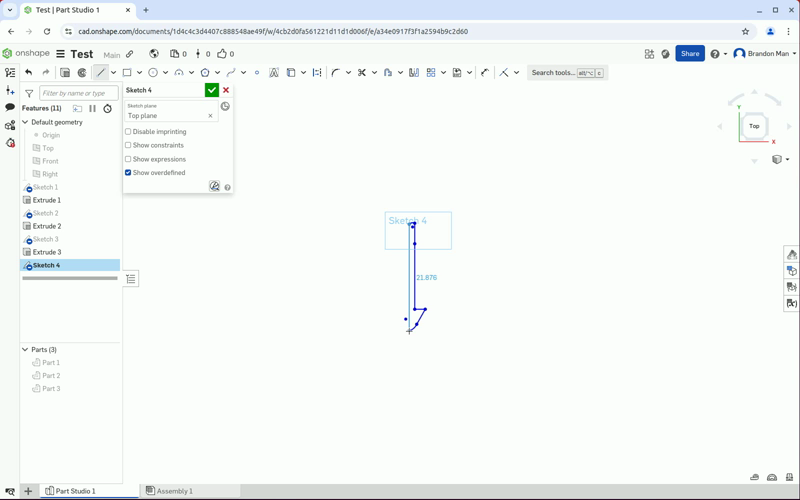
click(409, 330)
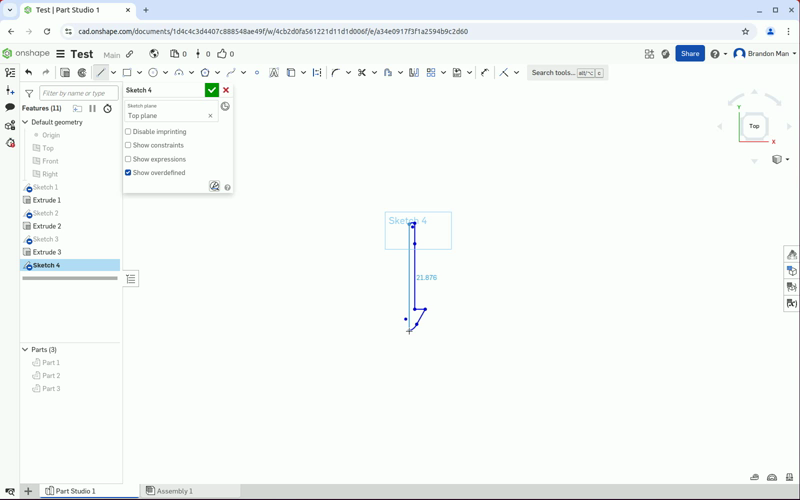
key(esc)
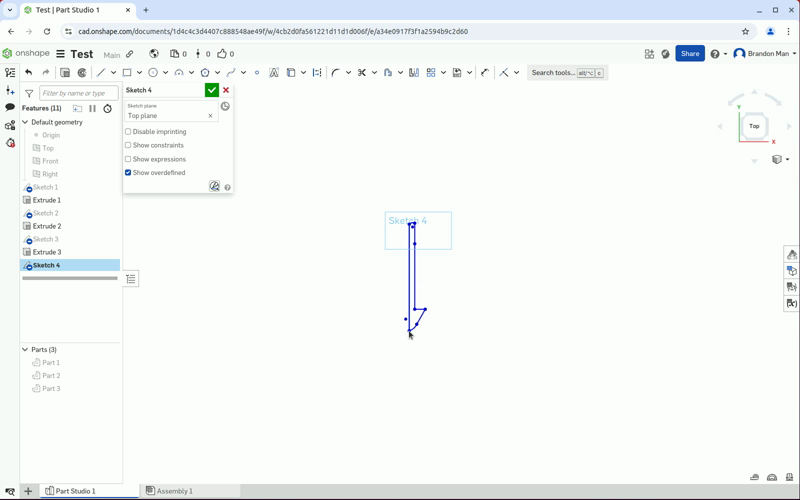
mouse_move(422, 310)
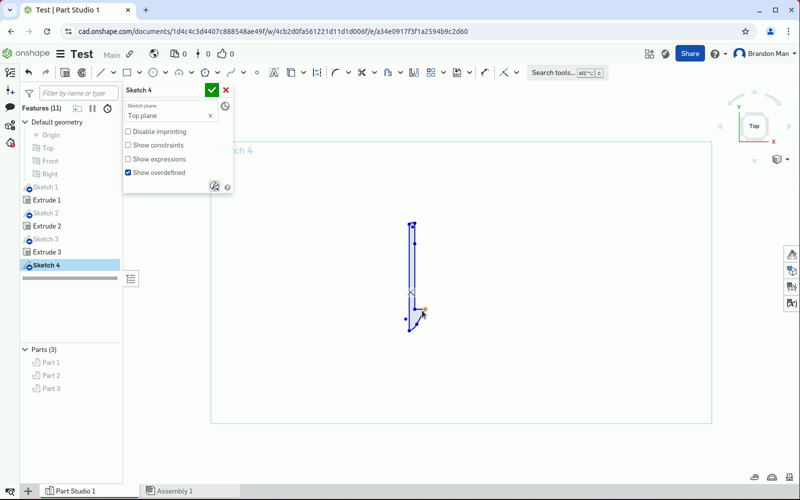
scroll(6)
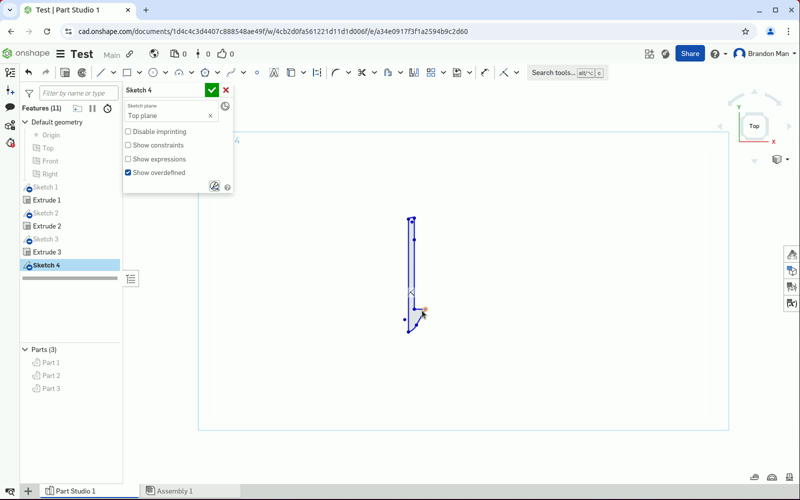
scroll(6)
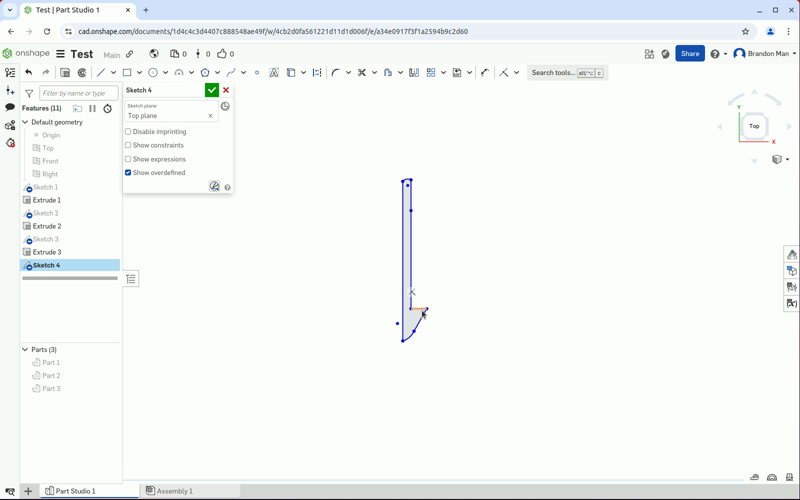
scroll(6)
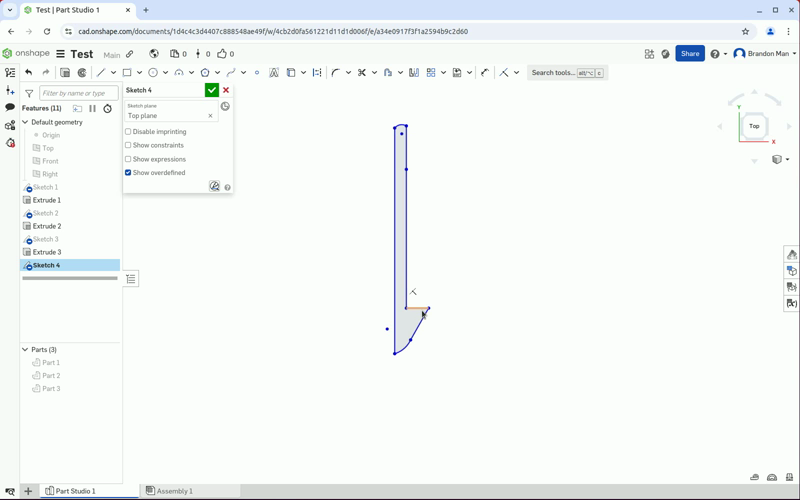
scroll(6)
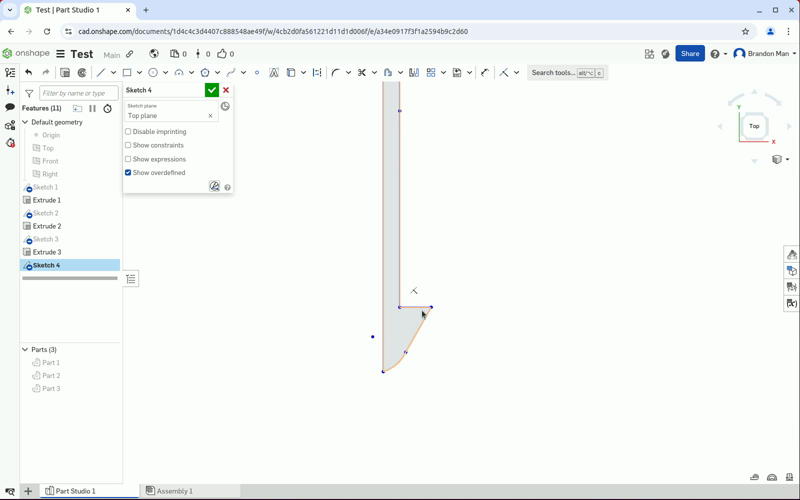
scroll(6)
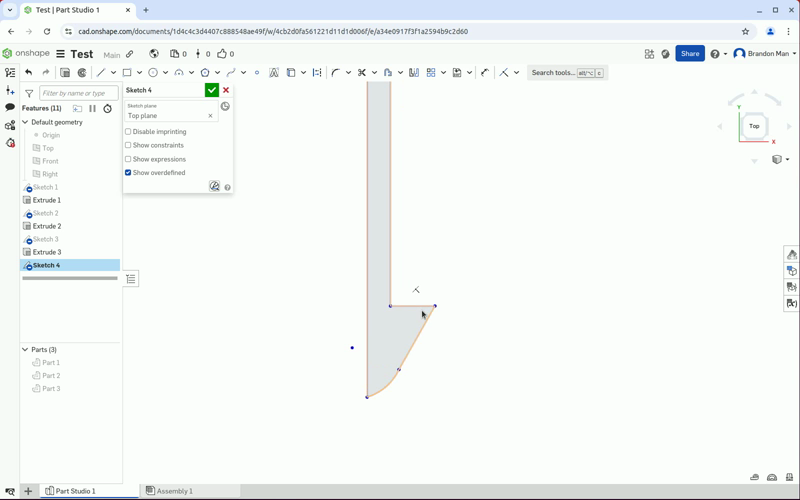
scroll(6)
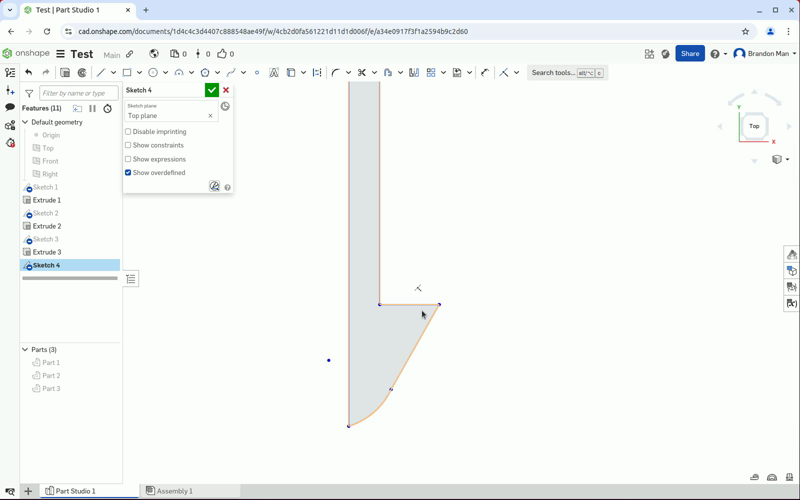
scroll(6)
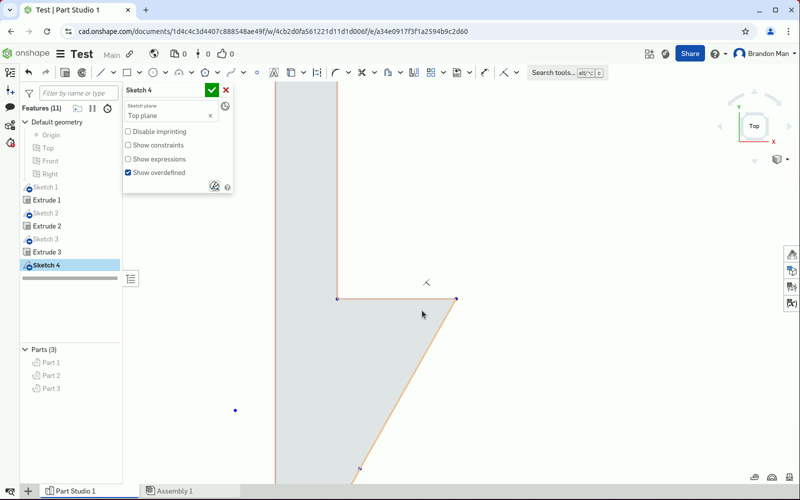
click(422, 310)
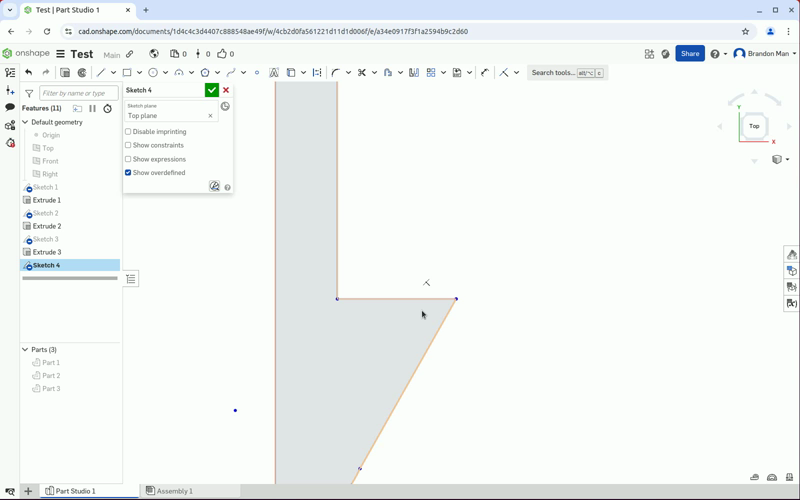
scroll(-6)
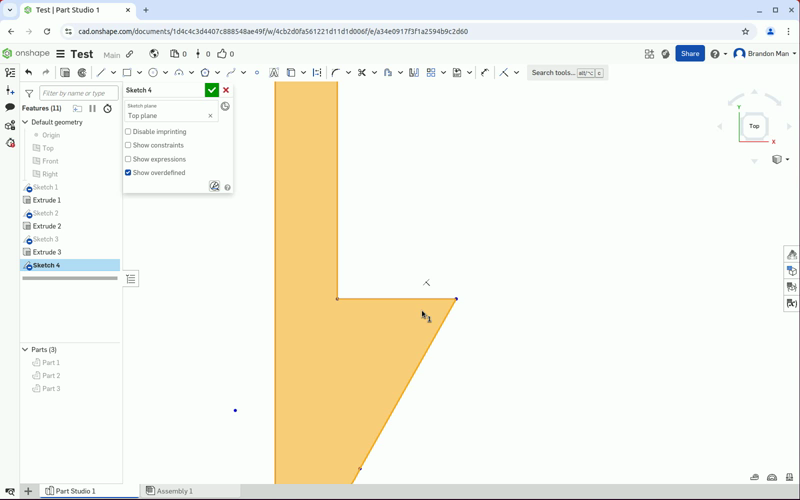
scroll(-6)
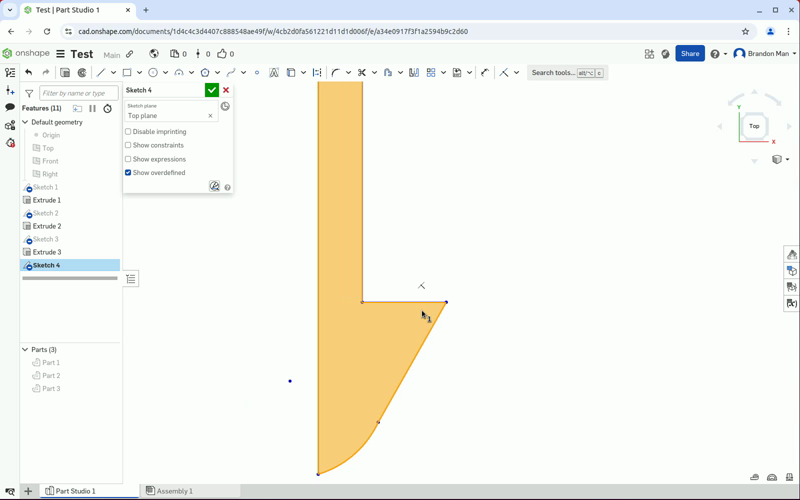
scroll(-6)
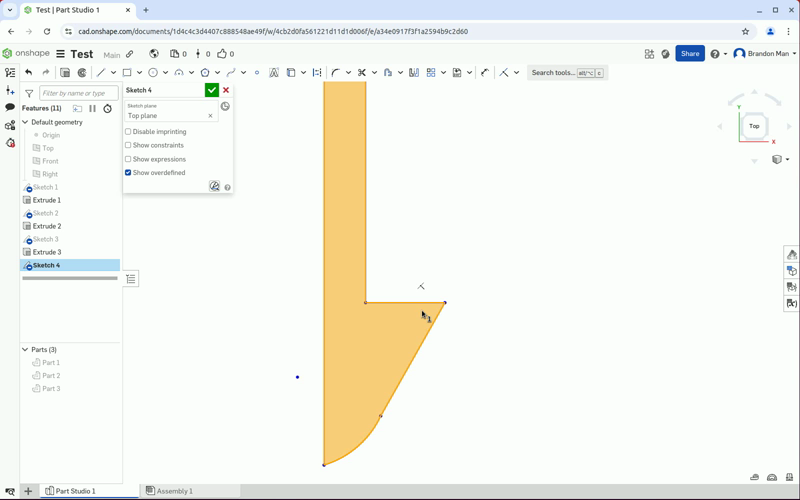
scroll(-6)
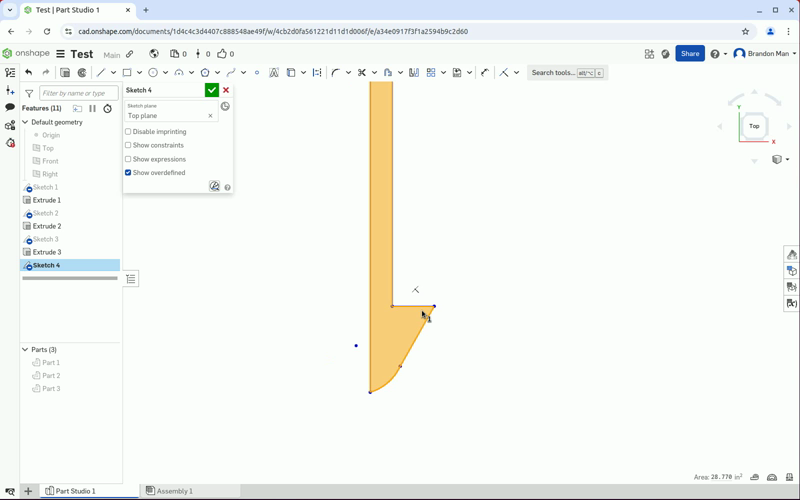
scroll(-6)
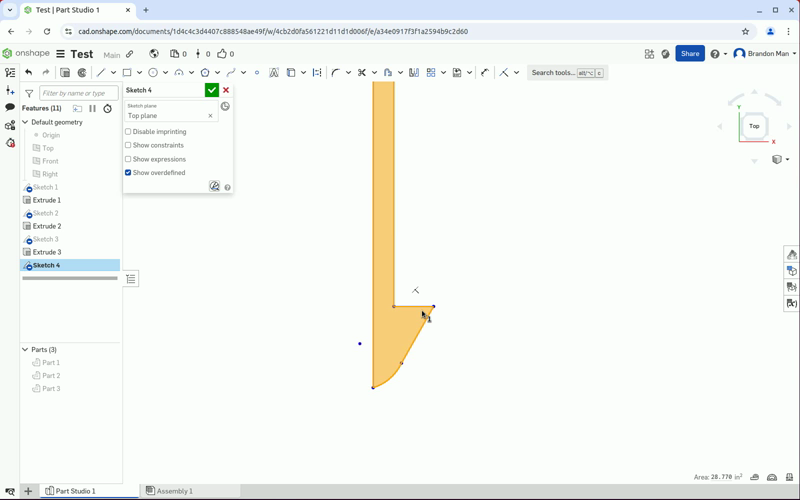
scroll(-6)
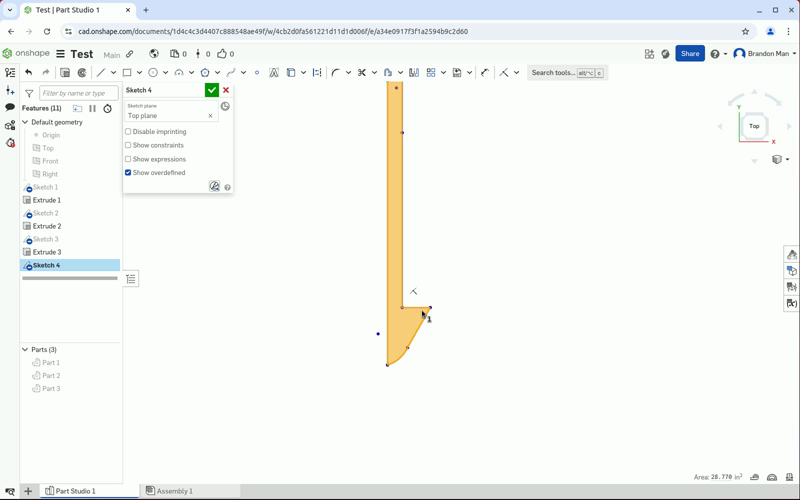
scroll(-6)
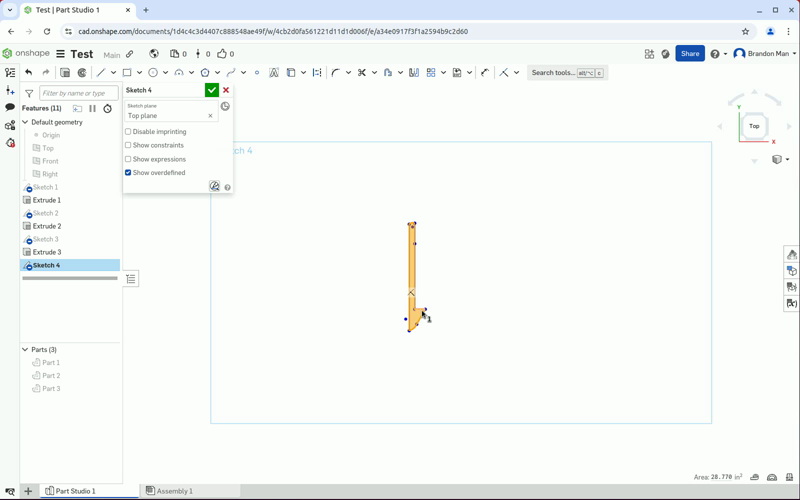
mouse_move(73, 352)
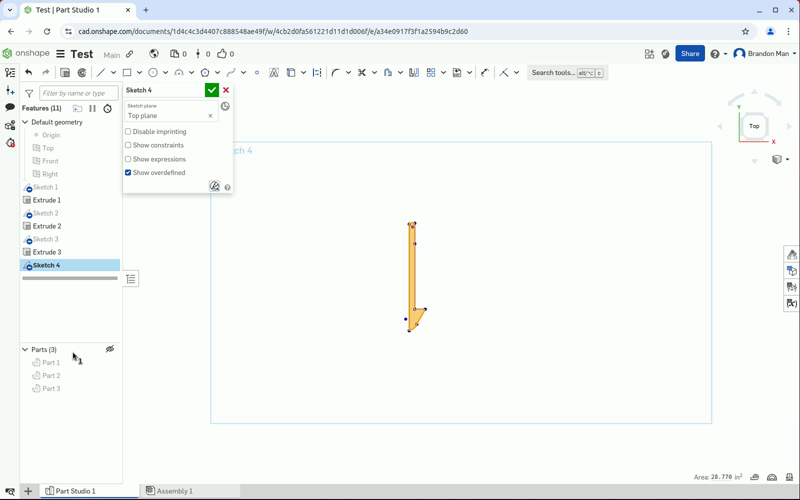
key(shift+y)
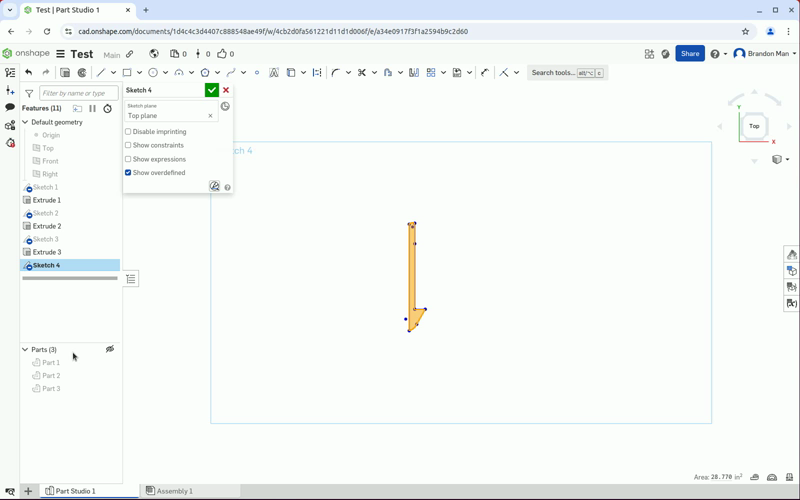
key(shift+e)
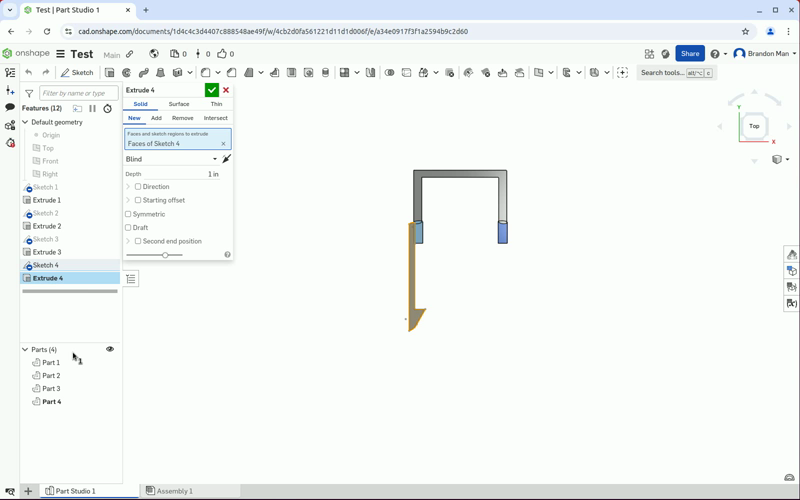
mouse_move(143, 106)
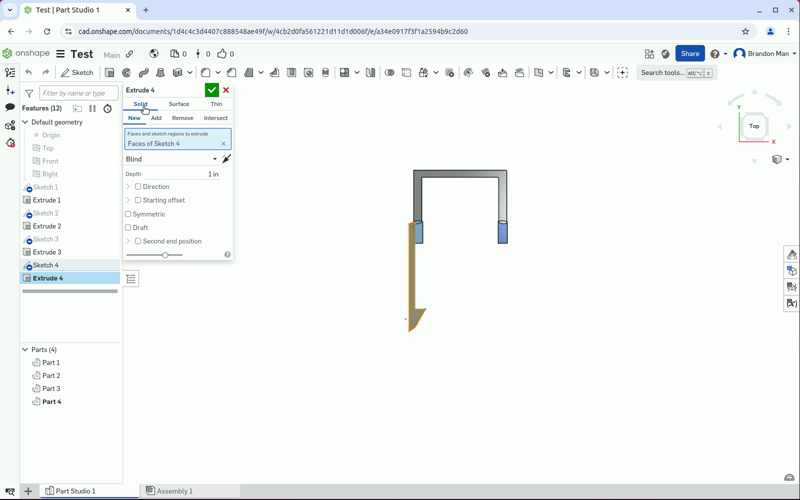
click(143, 106)
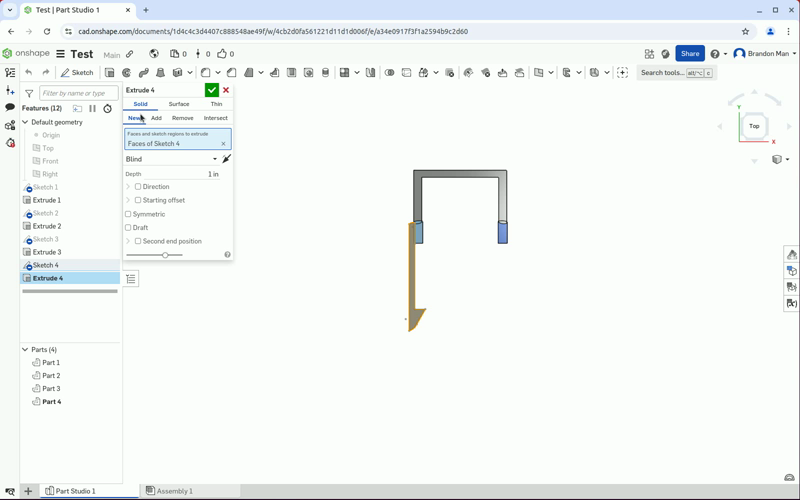
mouse_move(137, 120)
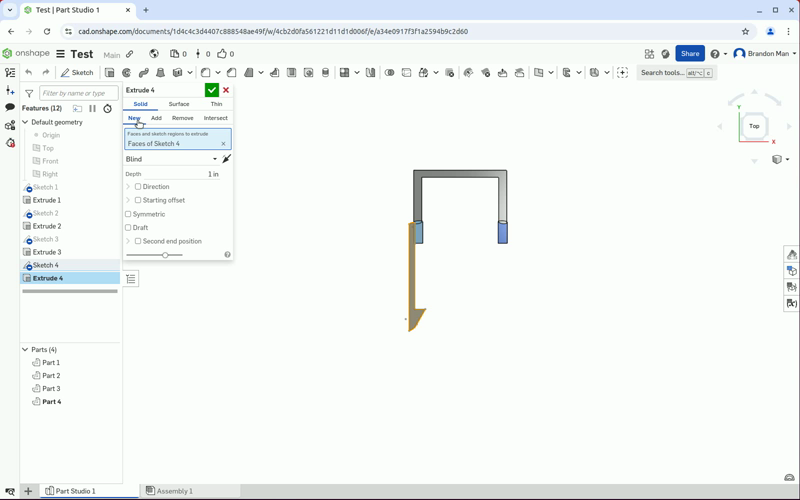
click(137, 120)
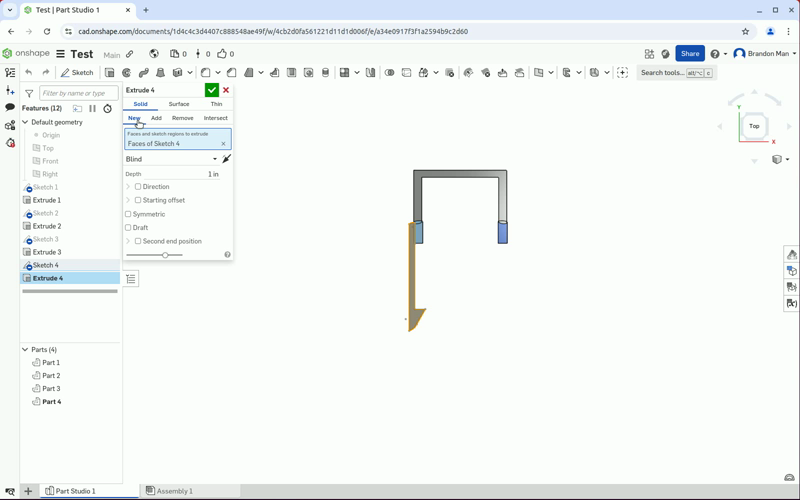
key(tab, 4)
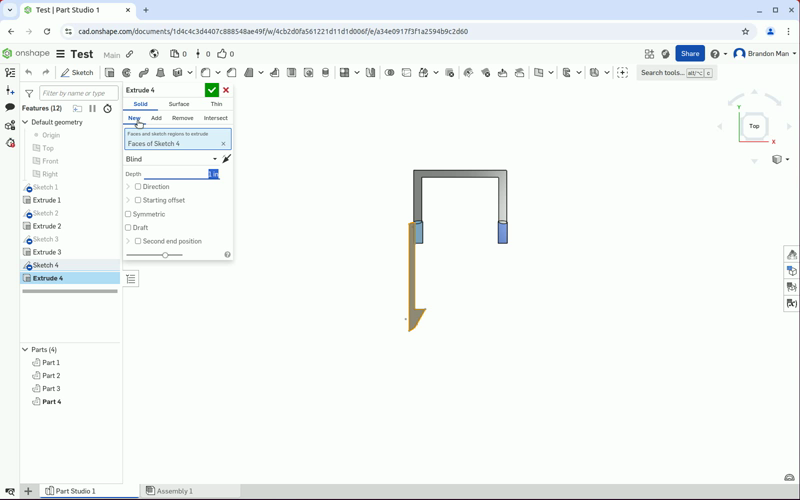
text(0.722)
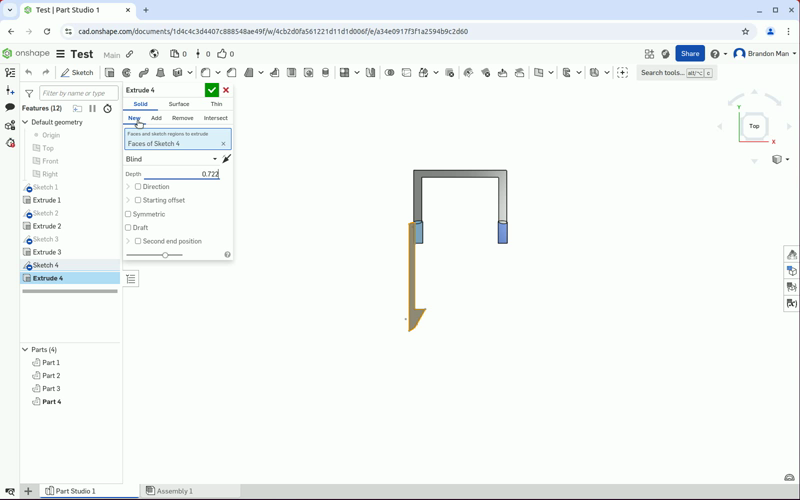
key(enter)
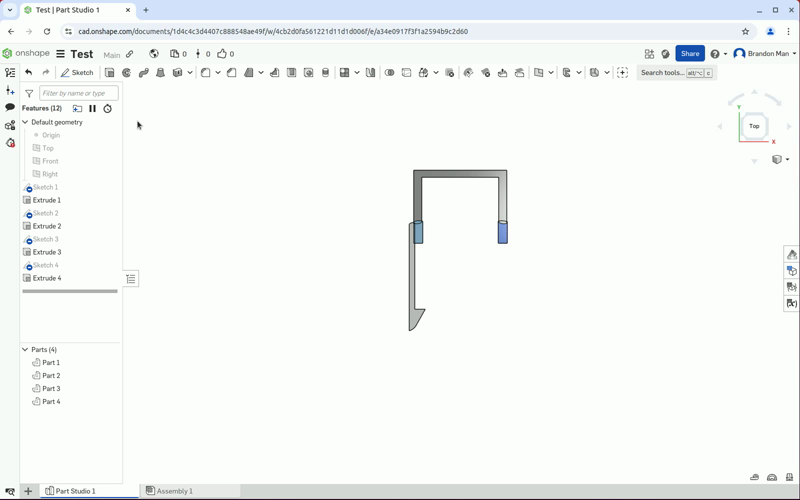
key(shift+h)
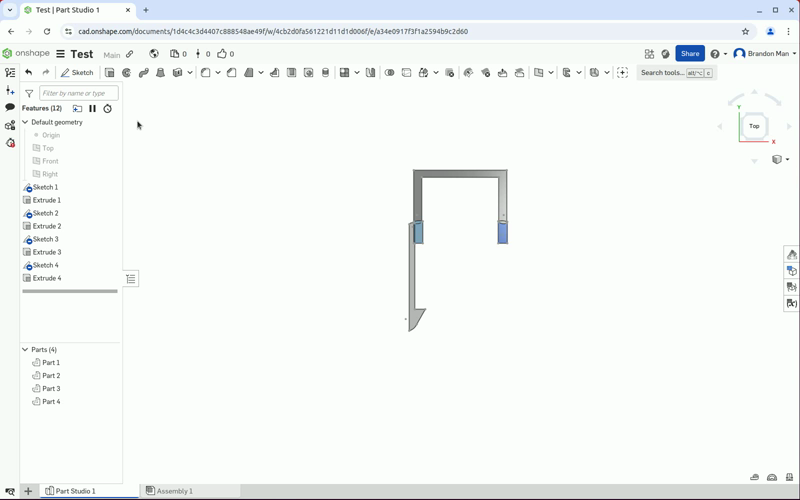
key(shift+h)
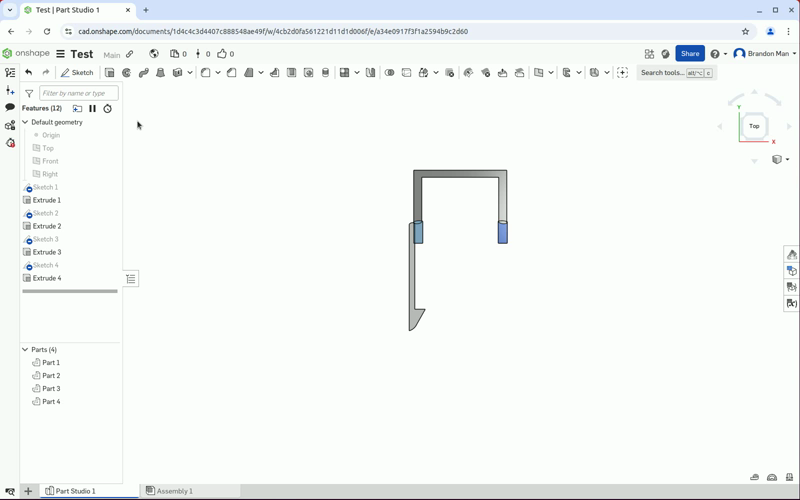
mouse_move(73, 189)
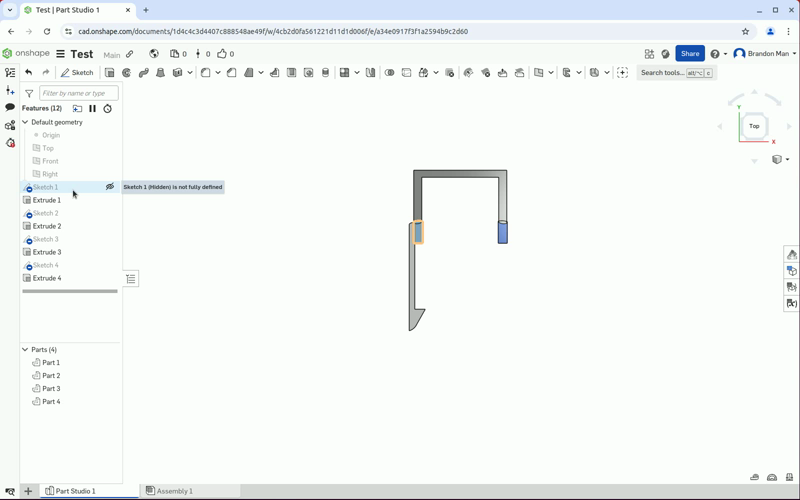
click(73, 189)
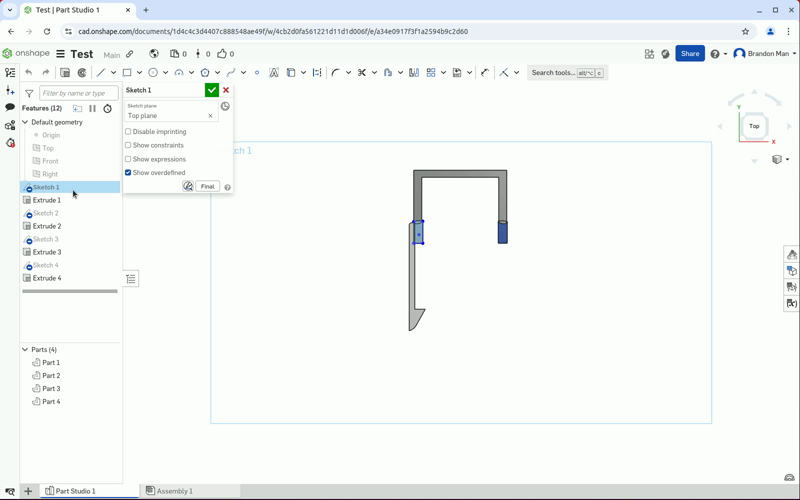
mouse_move(229, 92)
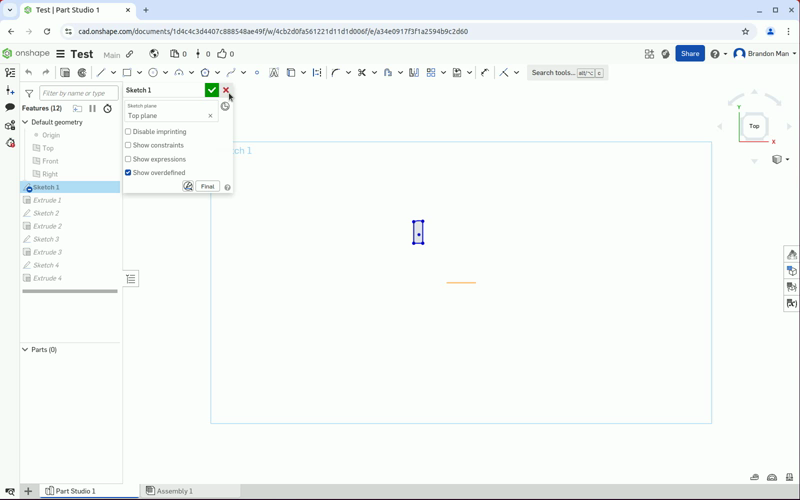
click(229, 92)
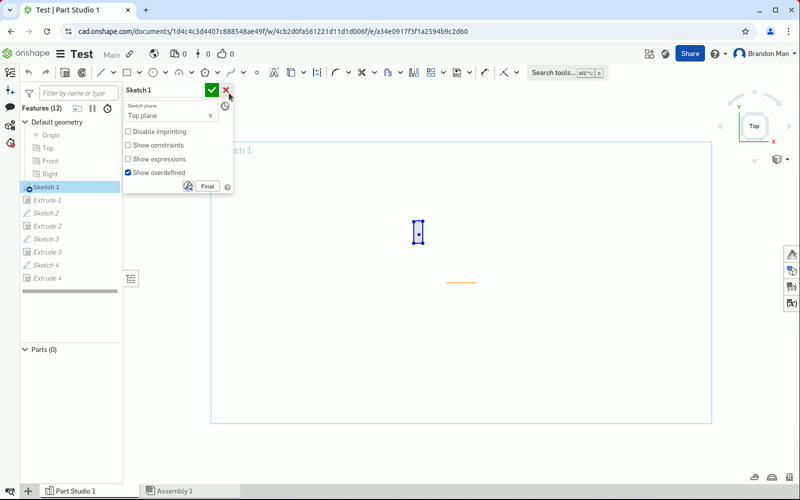
key(shift+s)
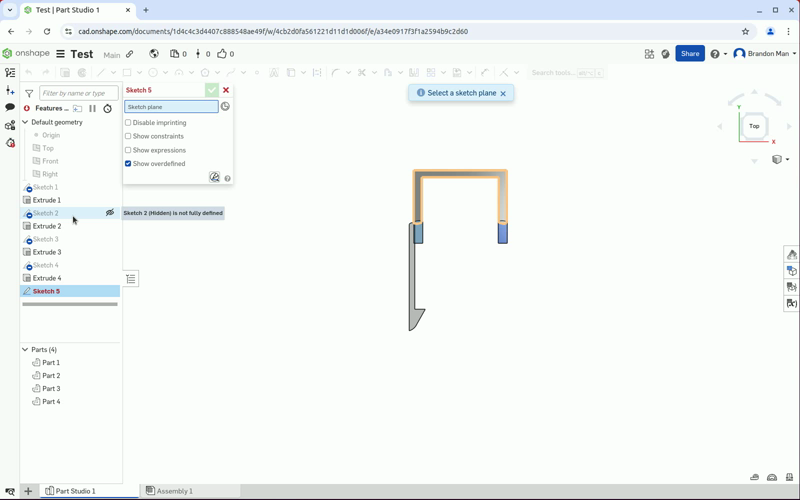
scroll(3)
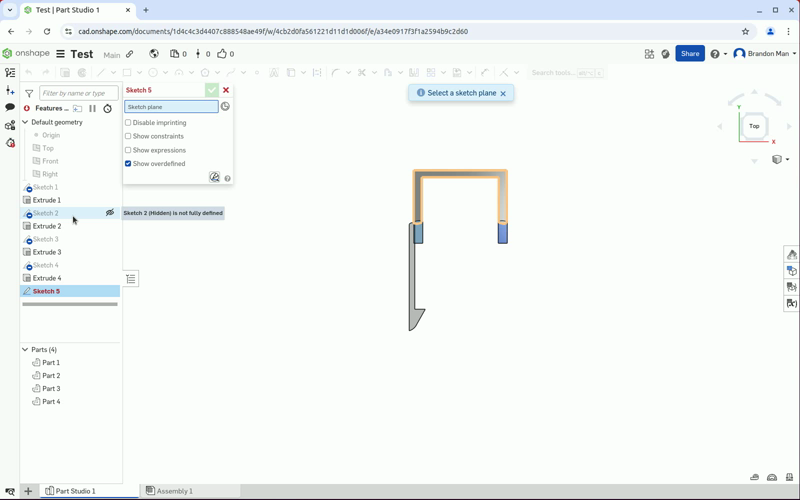
mouse_move(73, 150)
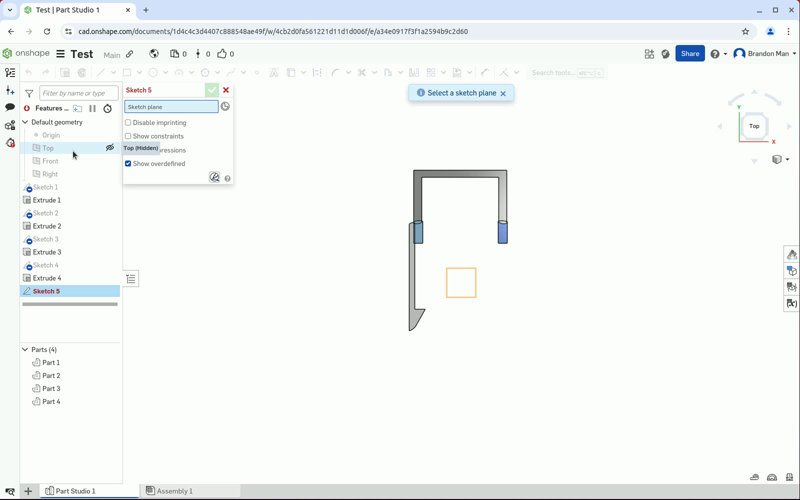
click(73, 150)
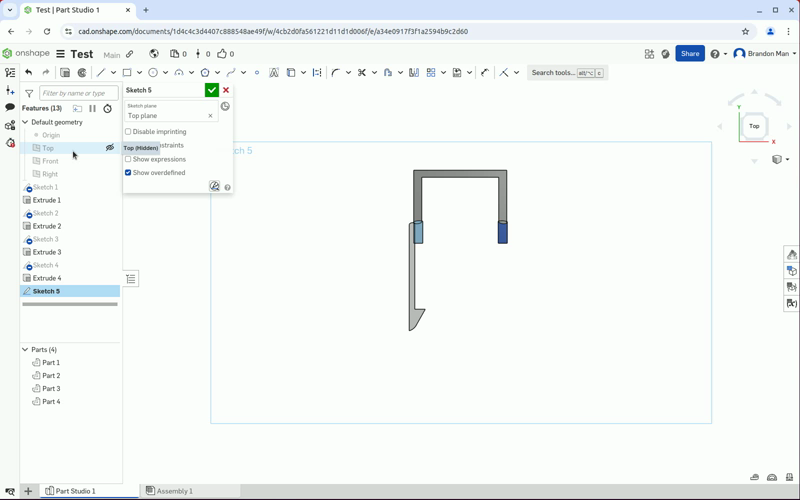
mouse_move(73, 352)
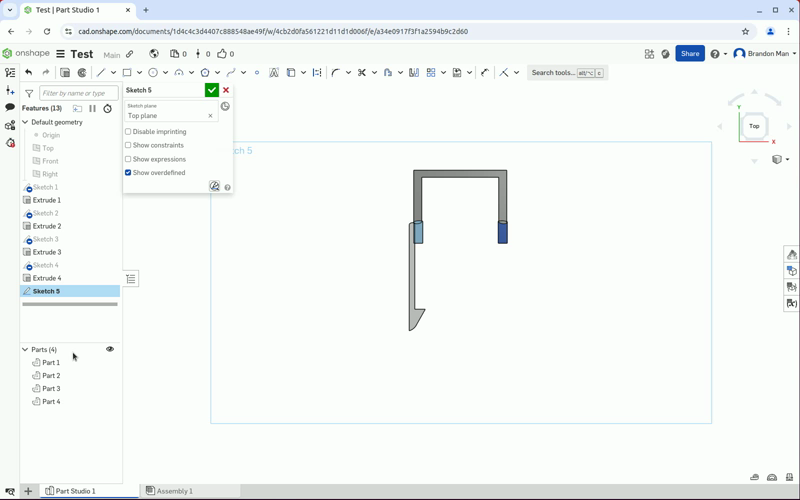
key(y)
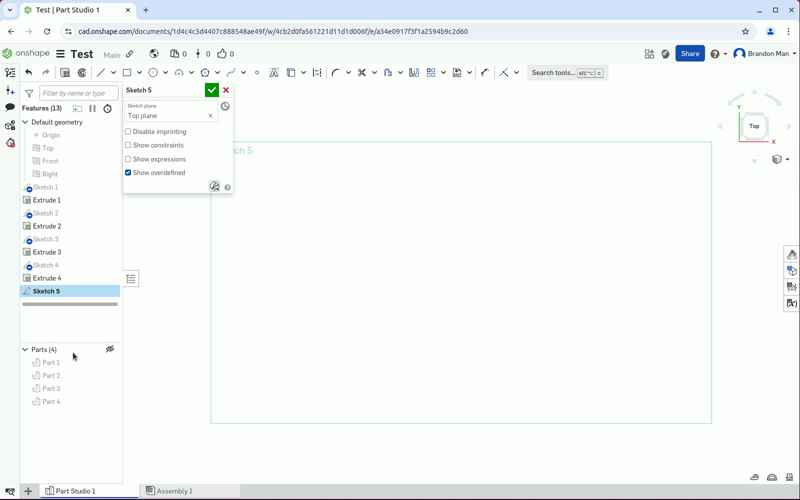
key(l)
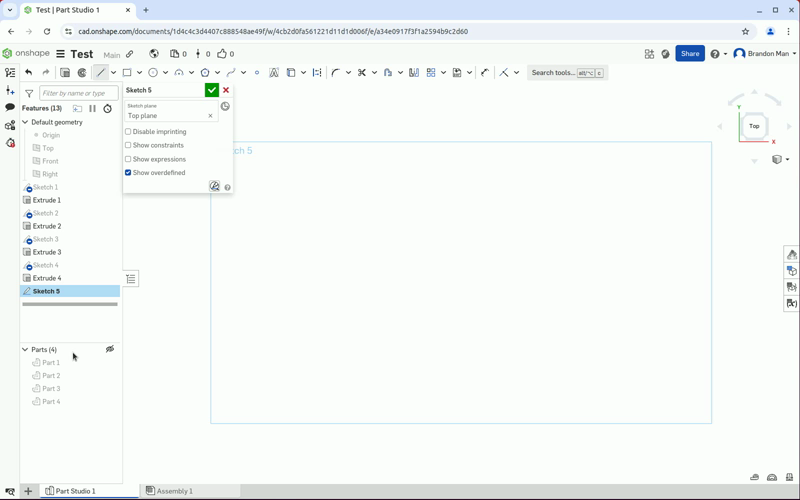
key_down(shift)
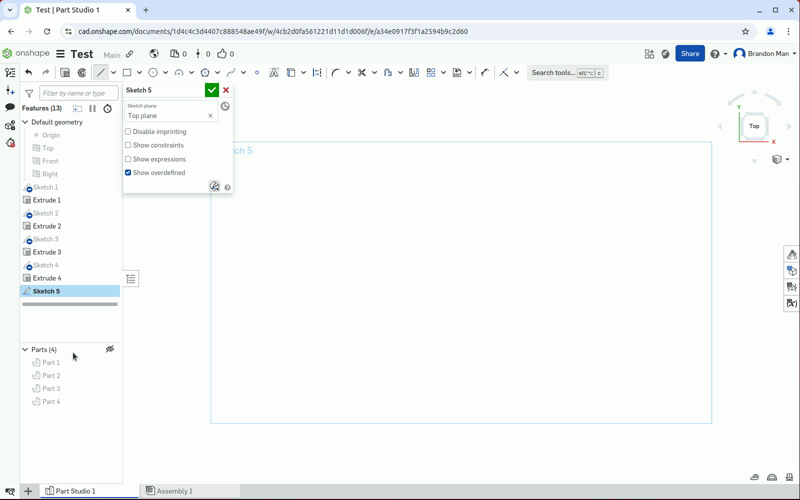
mouse_move(497, 309)
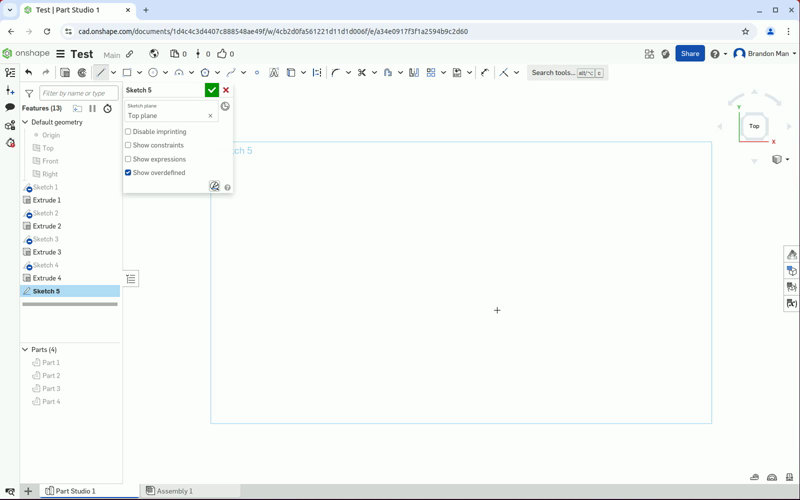
click(497, 309)
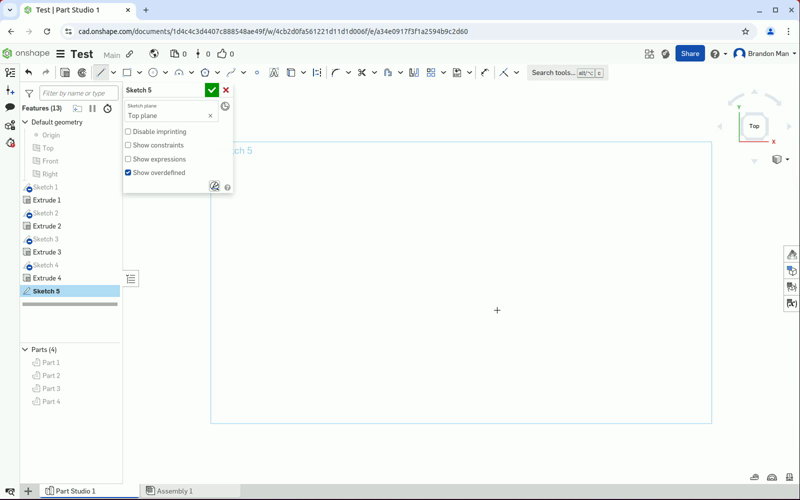
key_up(shift)
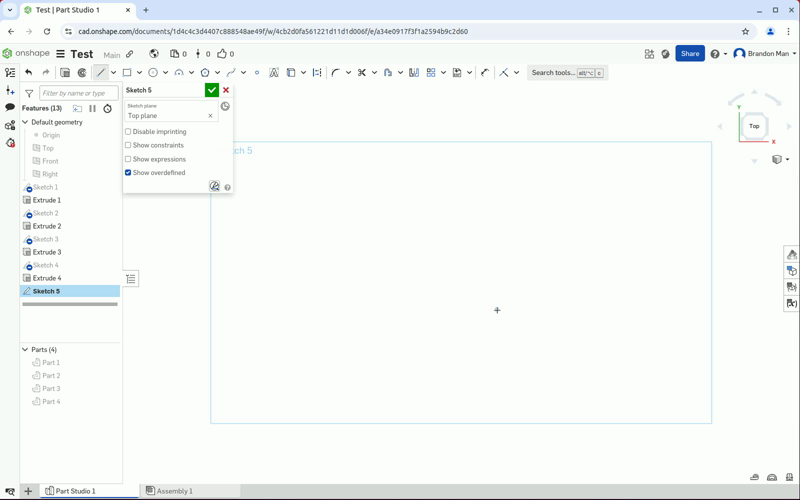
key_down(shift)
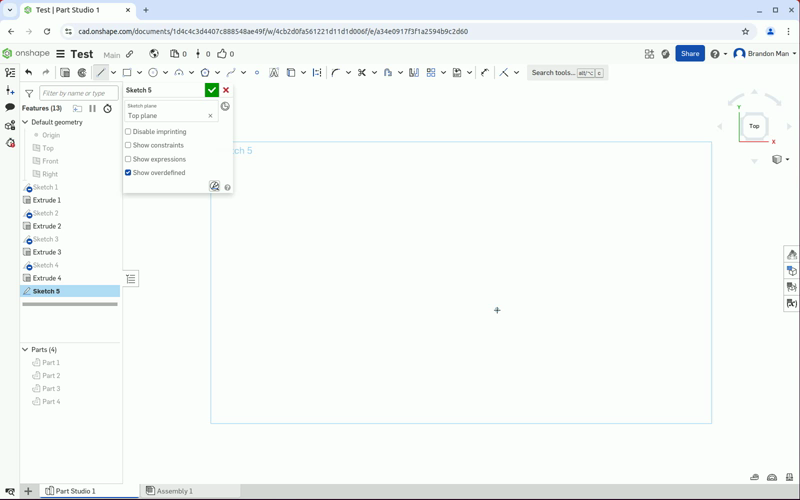
mouse_move(527, 309)
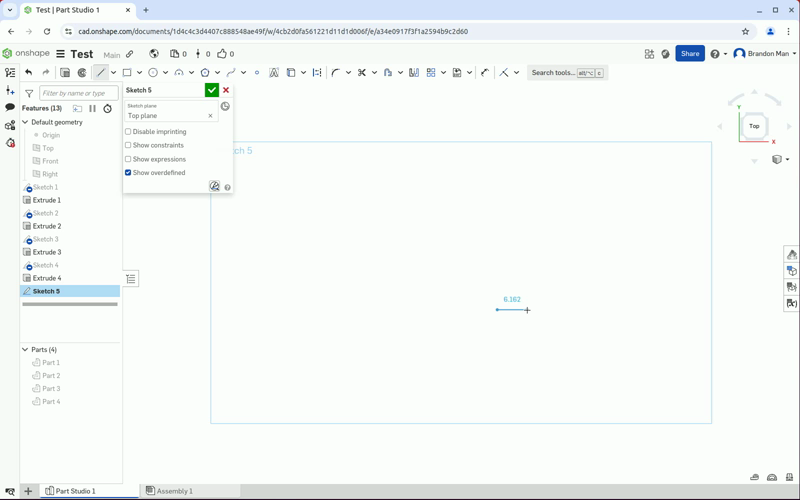
mouse_move(504, 324)
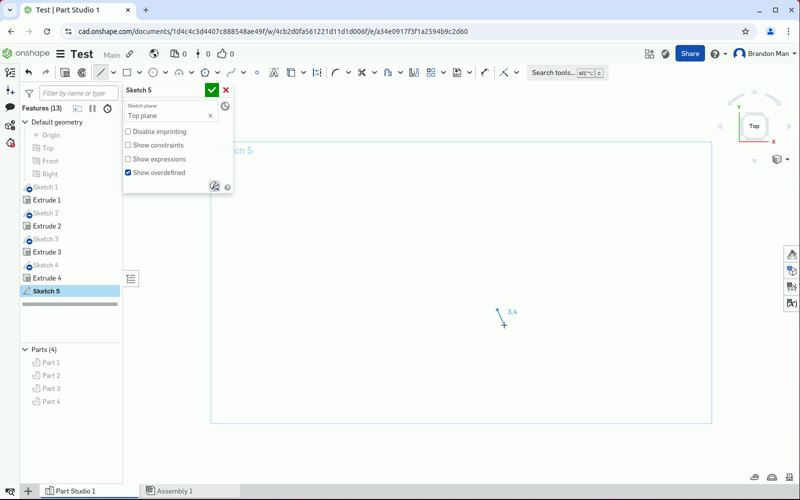
click(504, 324)
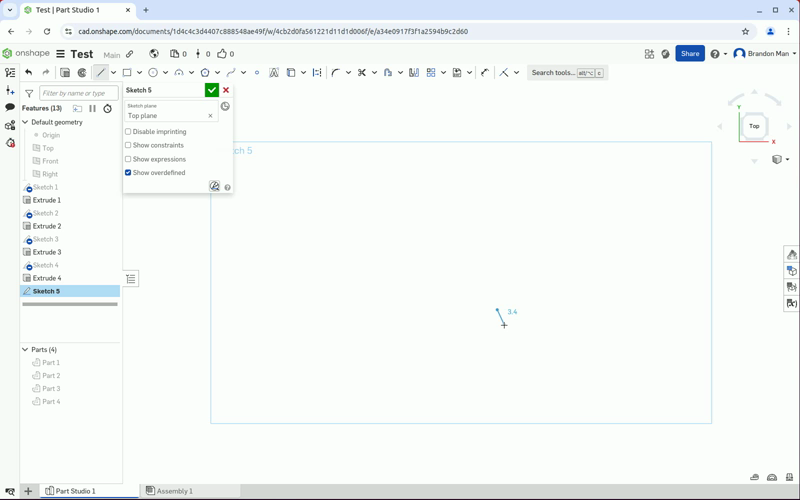
key_up(shift)
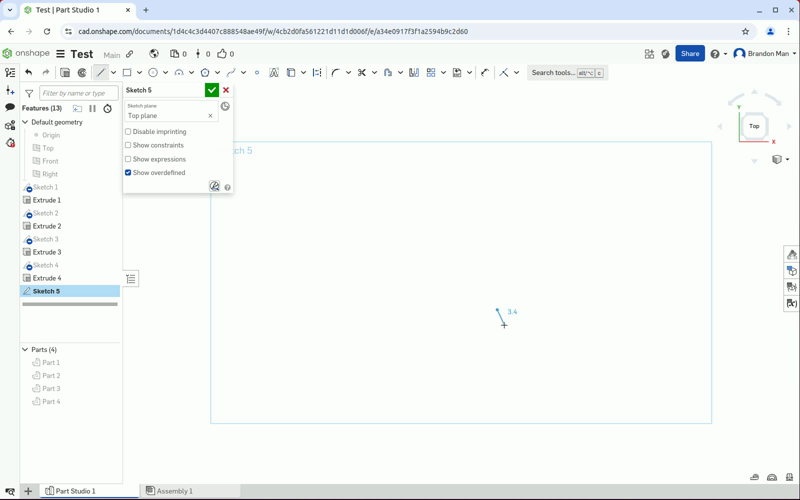
key(esc)
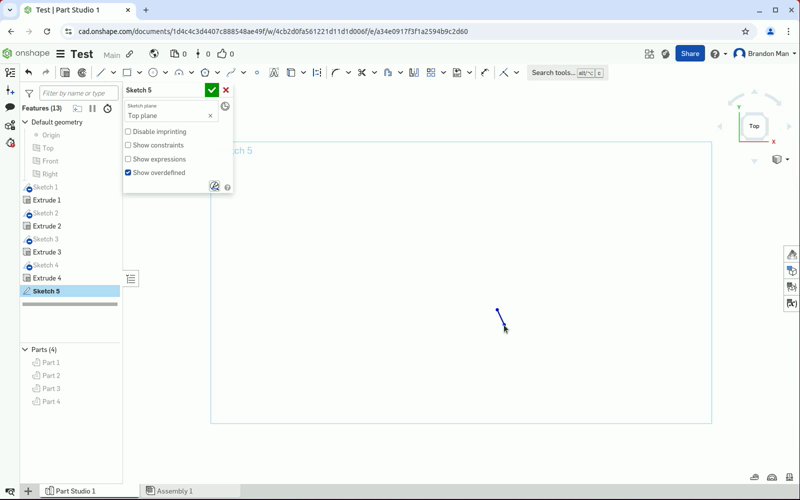
key(a)
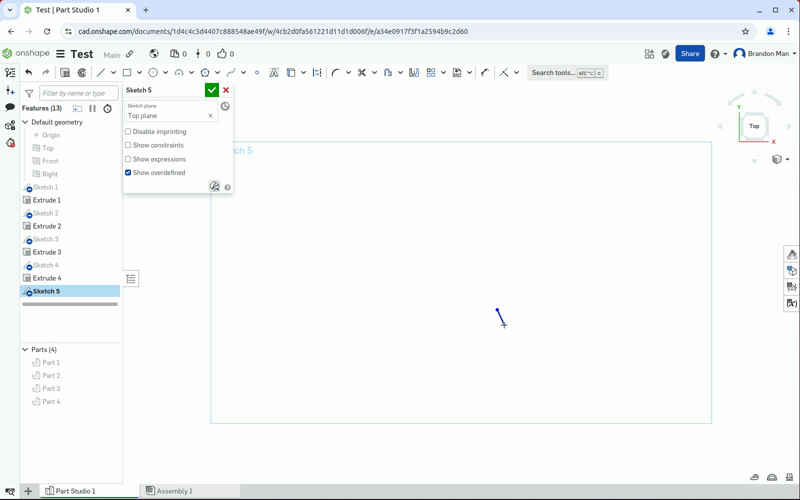
mouse_move(504, 324)
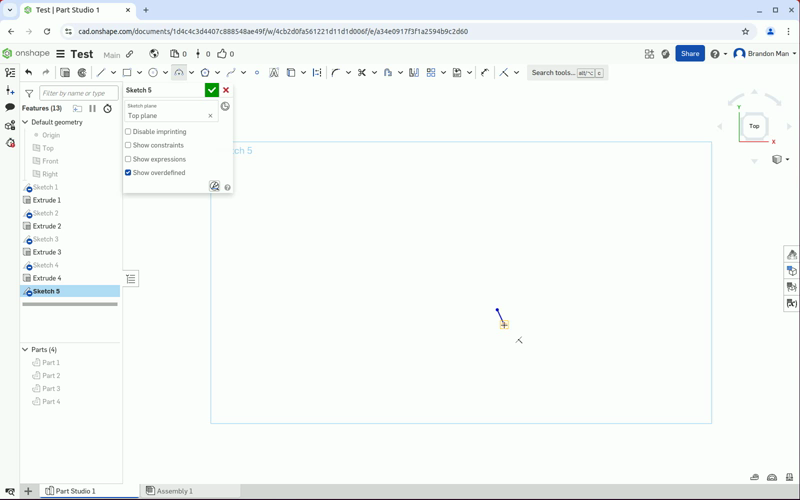
click(504, 324)
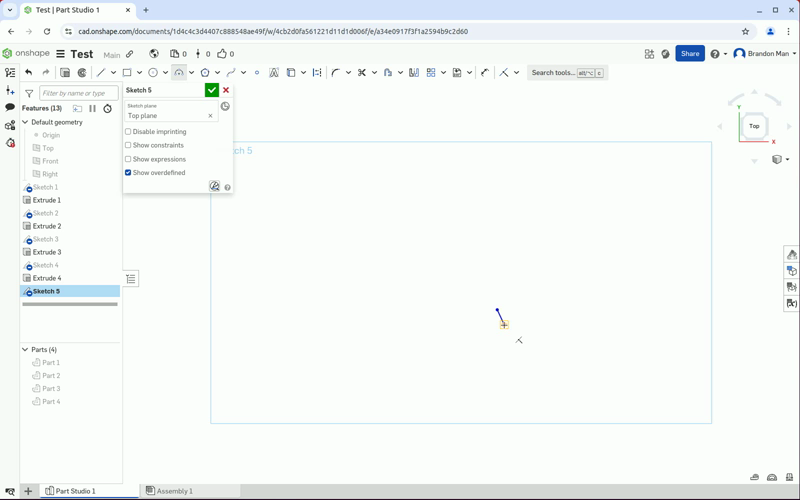
key_down(shift)
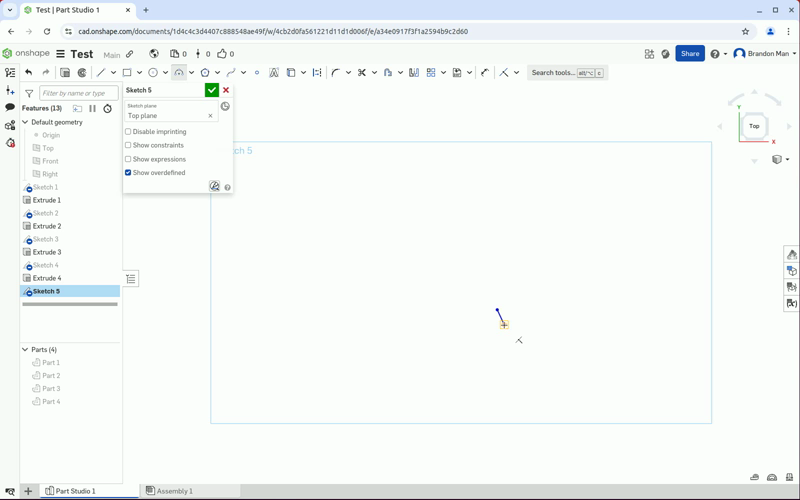
mouse_move(512, 331)
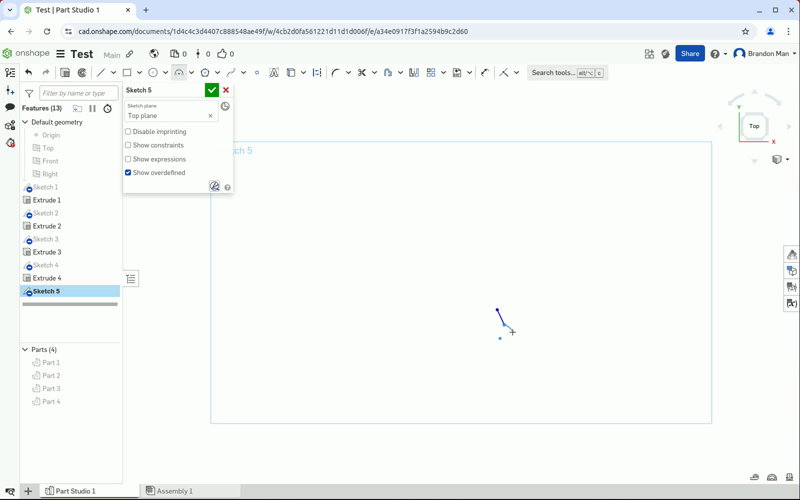
click(512, 331)
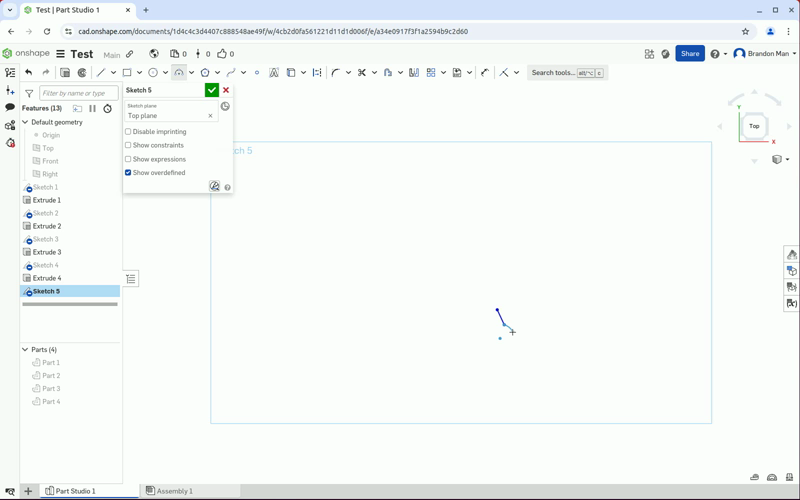
mouse_move(507, 329)
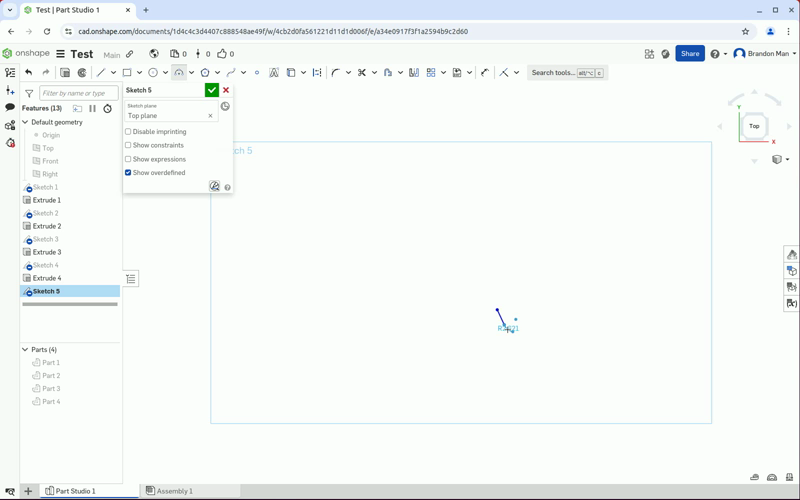
click(507, 329)
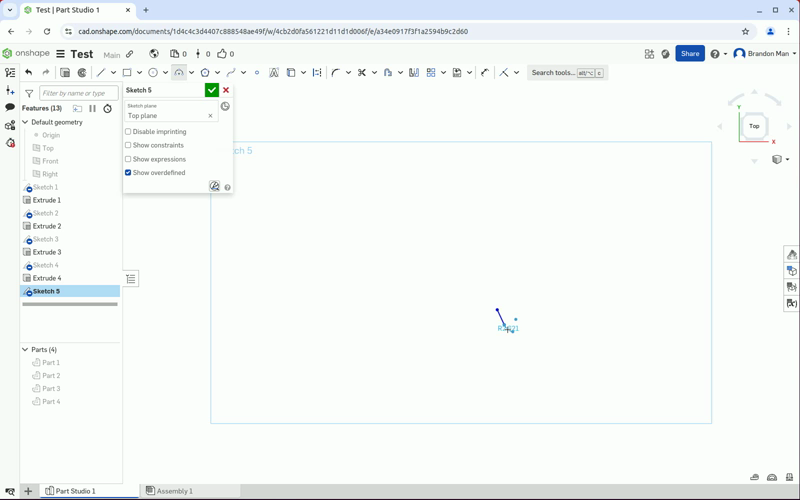
key_up(shift)
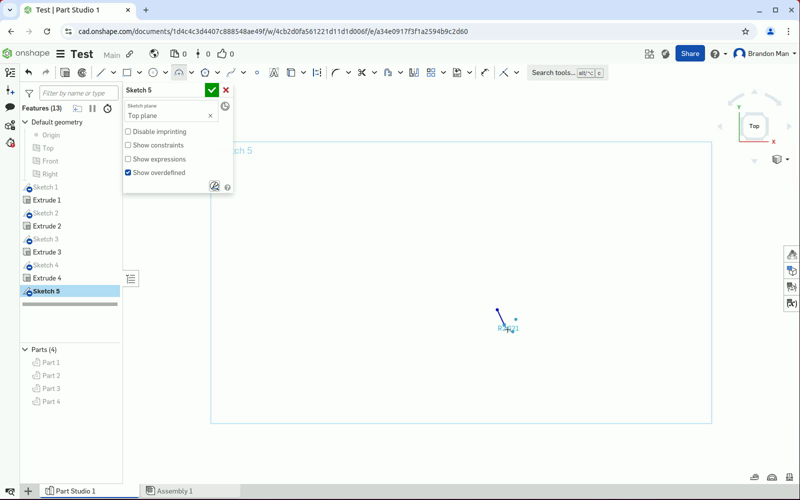
key(esc)
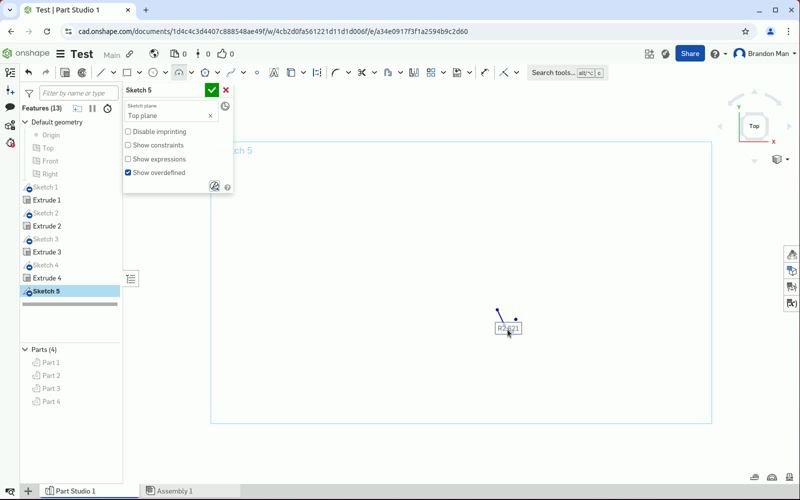
key(l)
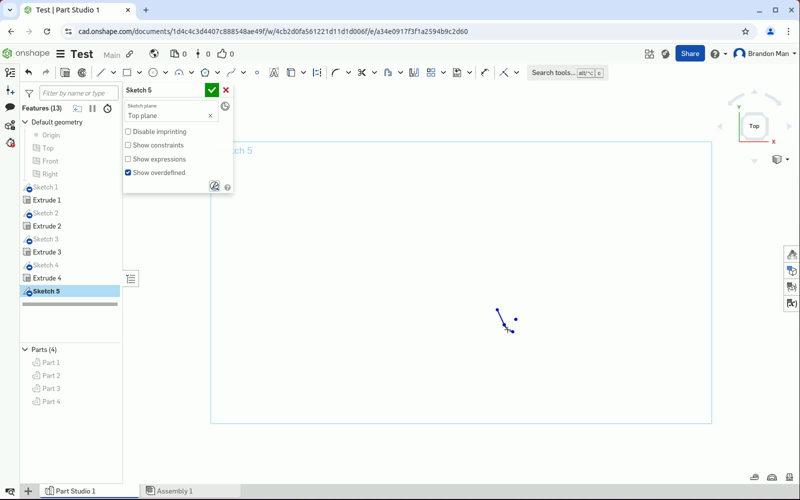
mouse_move(512, 331)
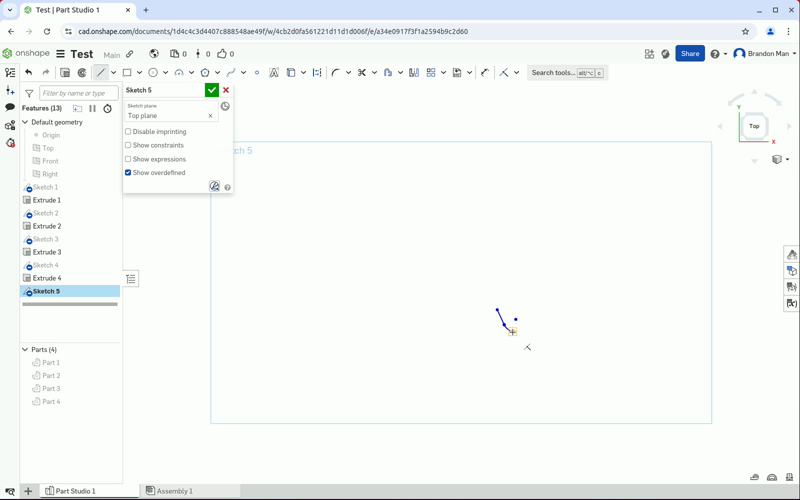
click(512, 331)
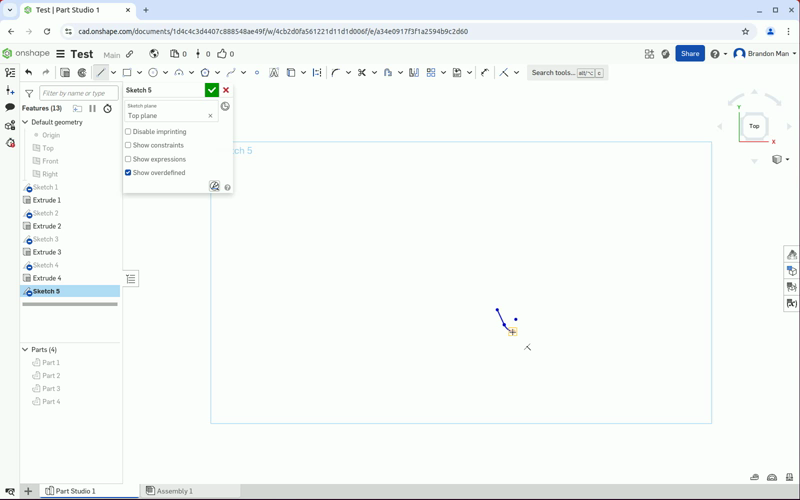
key_down(shift)
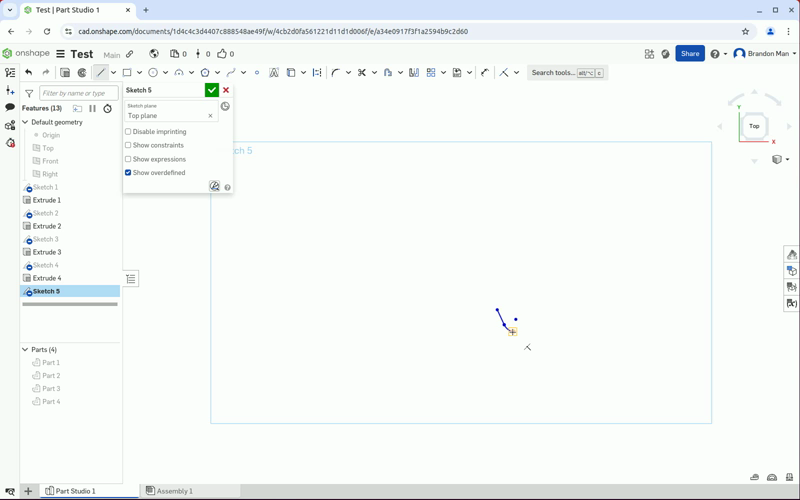
mouse_move(512, 223)
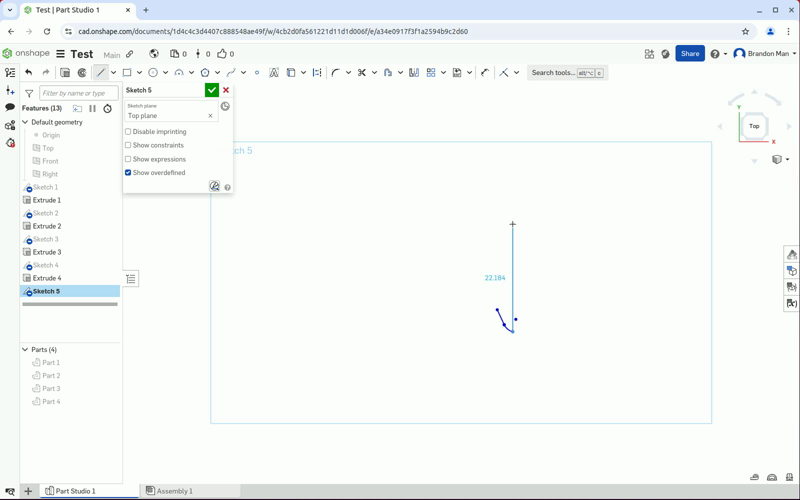
click(512, 223)
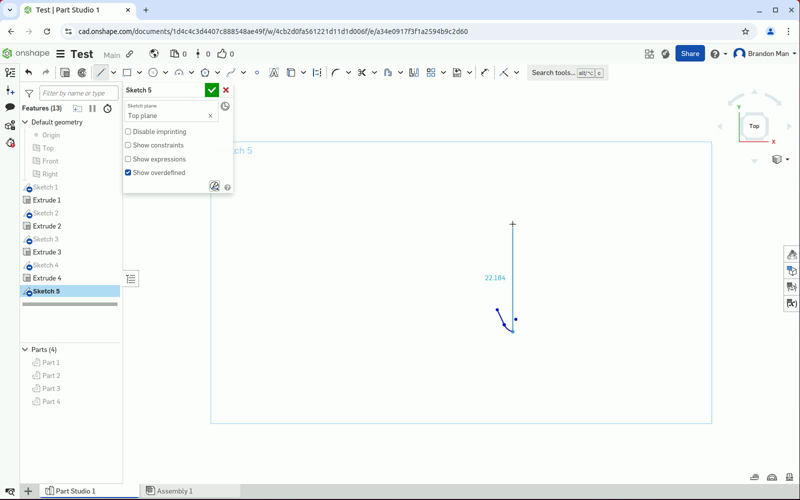
key_up(shift)
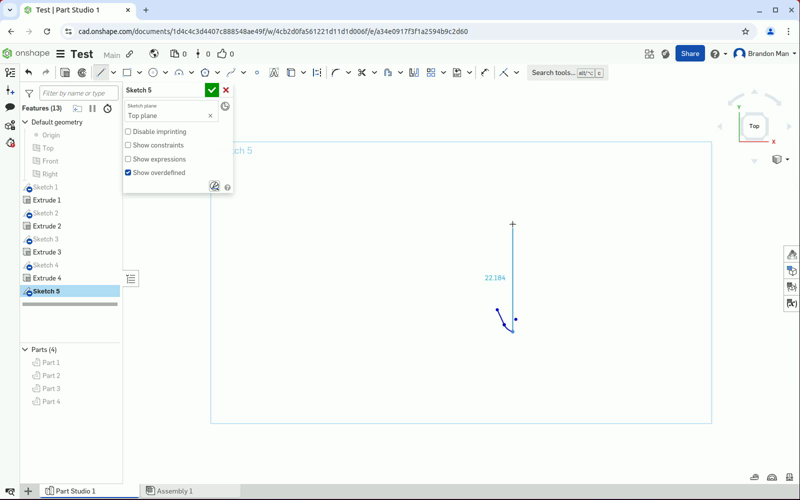
key(esc)
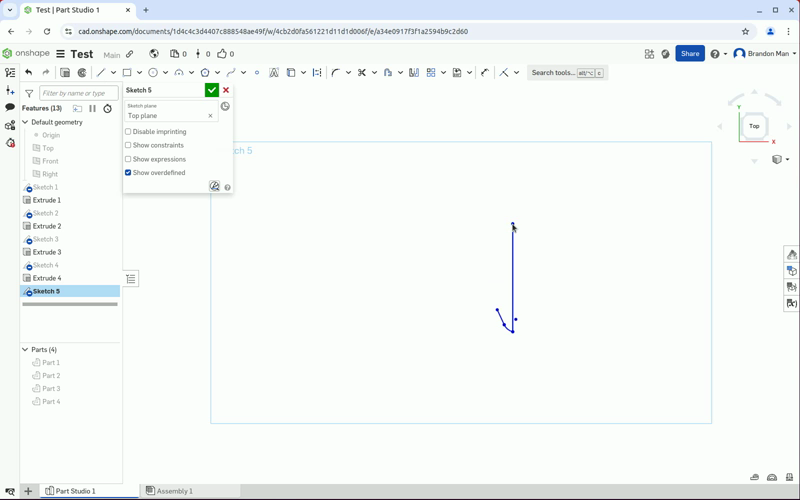
key(a)
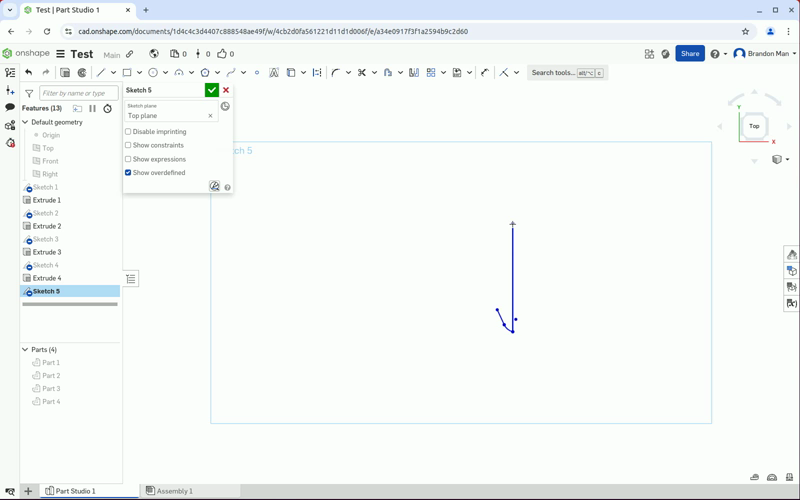
mouse_move(512, 223)
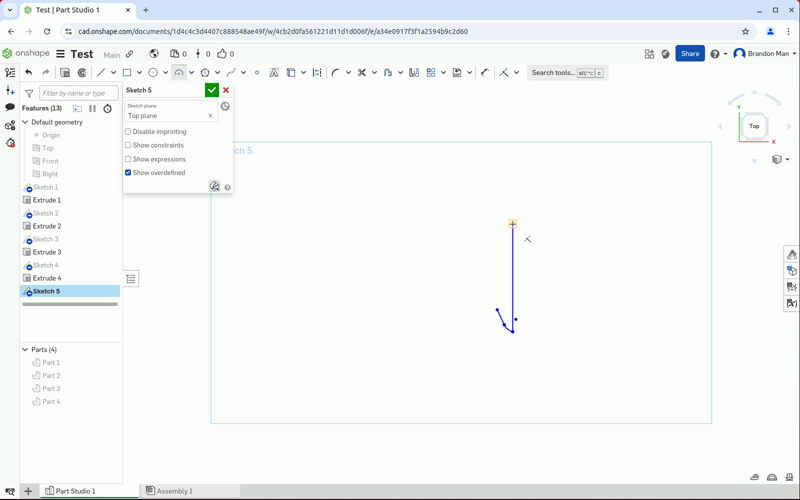
click(512, 223)
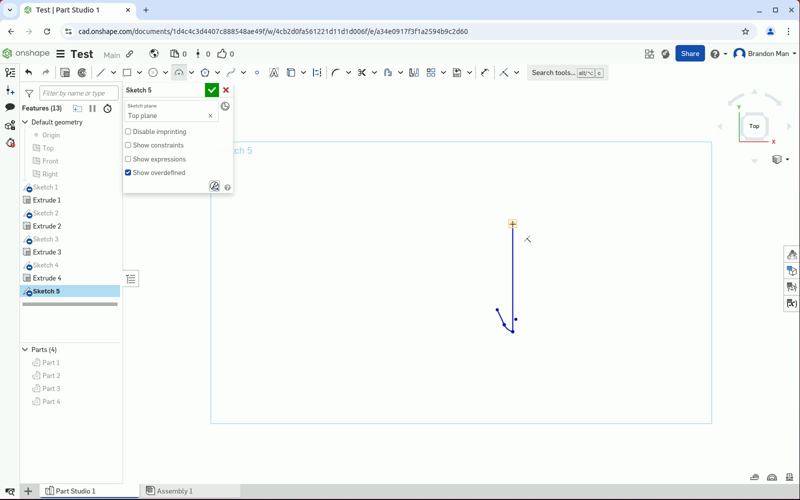
key_down(shift)
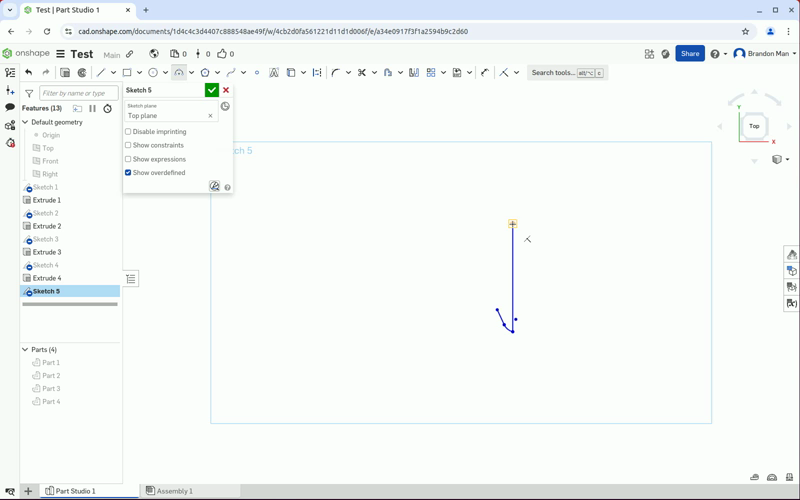
mouse_move(507, 222)
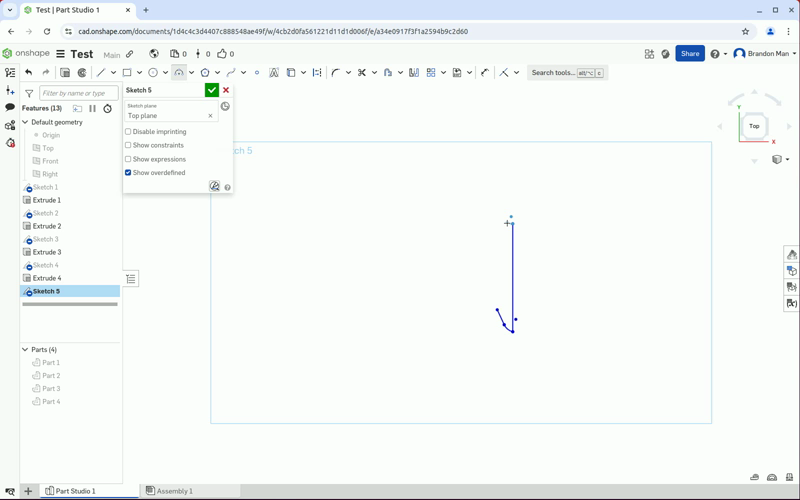
scroll(6)
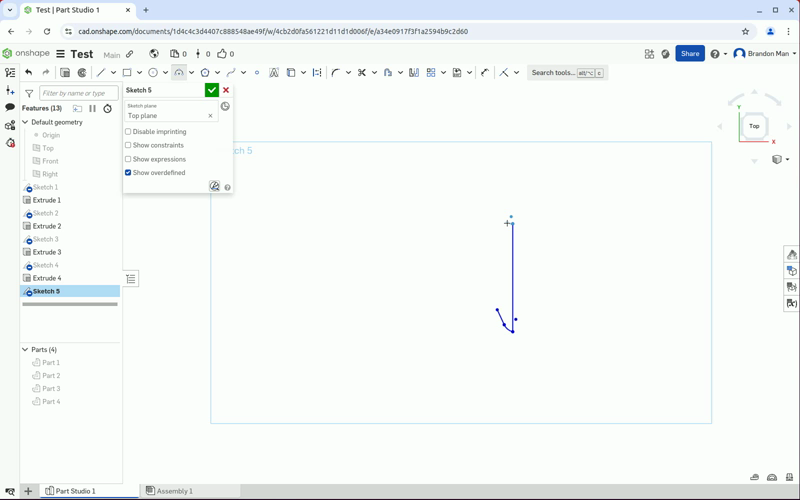
scroll(6)
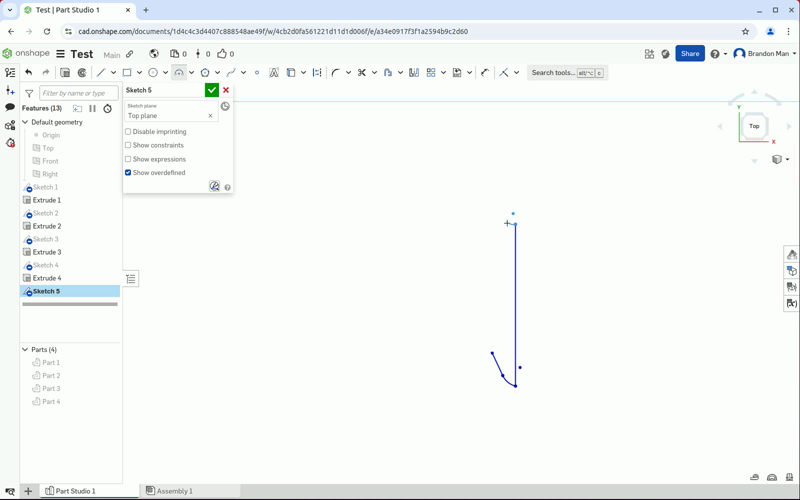
scroll(6)
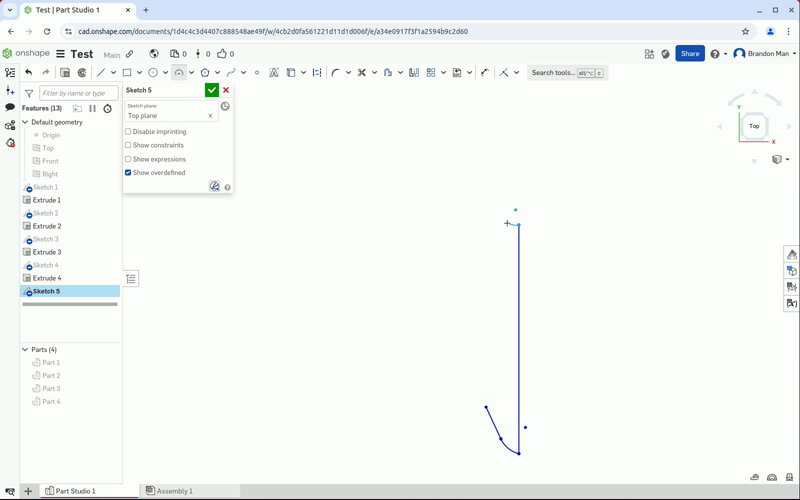
scroll(6)
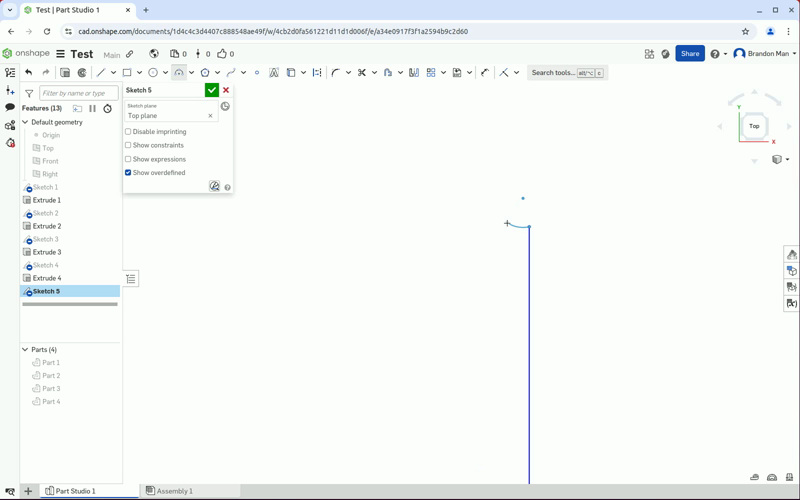
scroll(6)
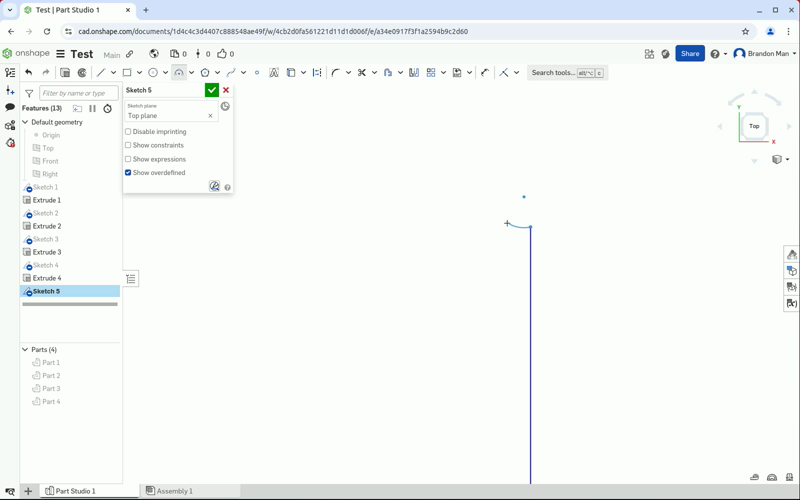
scroll(6)
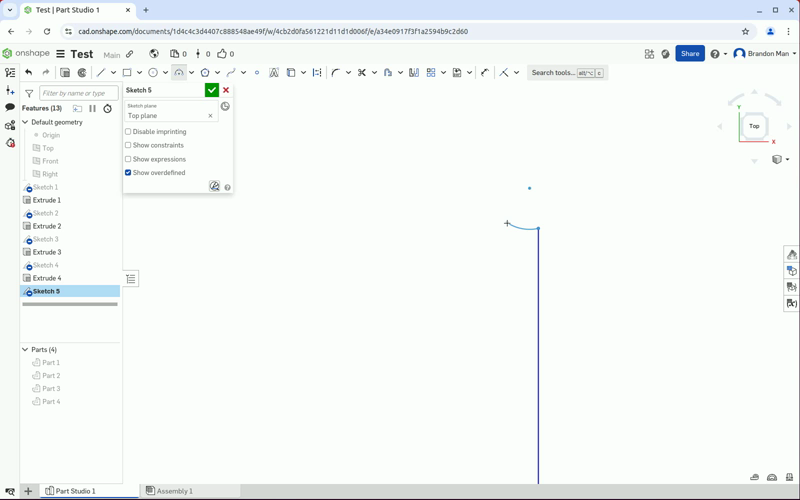
scroll(6)
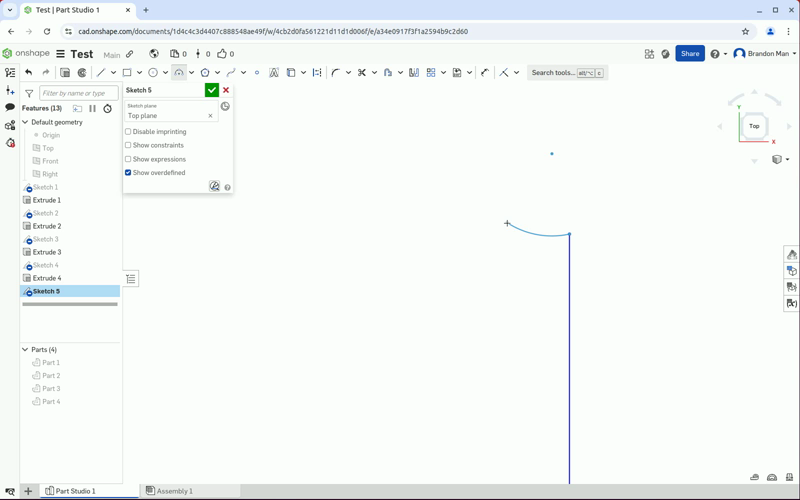
click(507, 222)
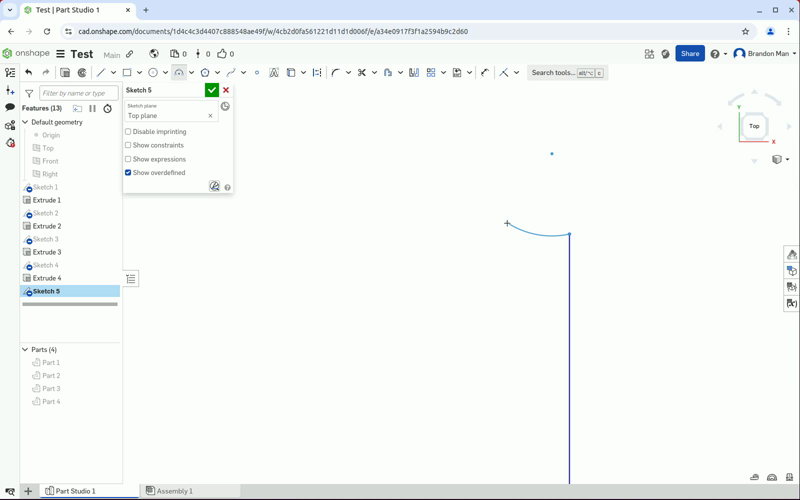
scroll(-6)
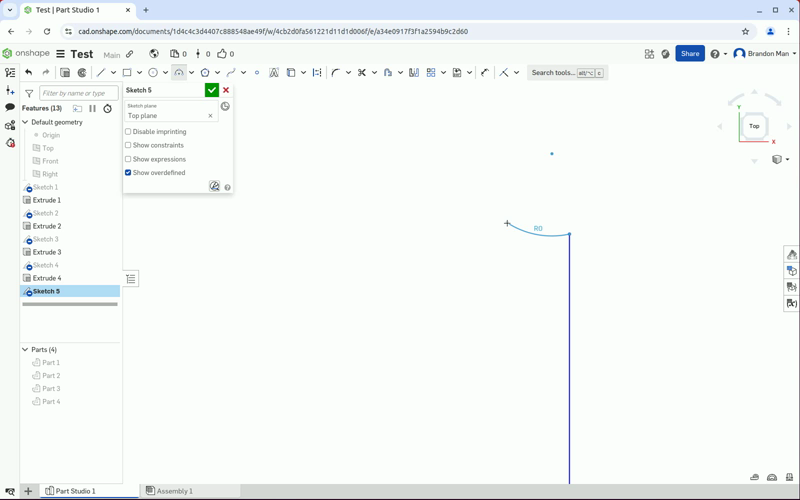
scroll(-6)
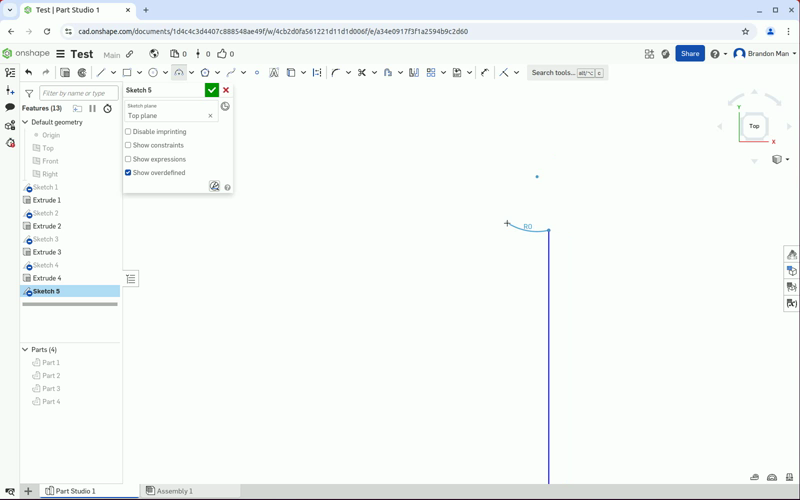
scroll(-6)
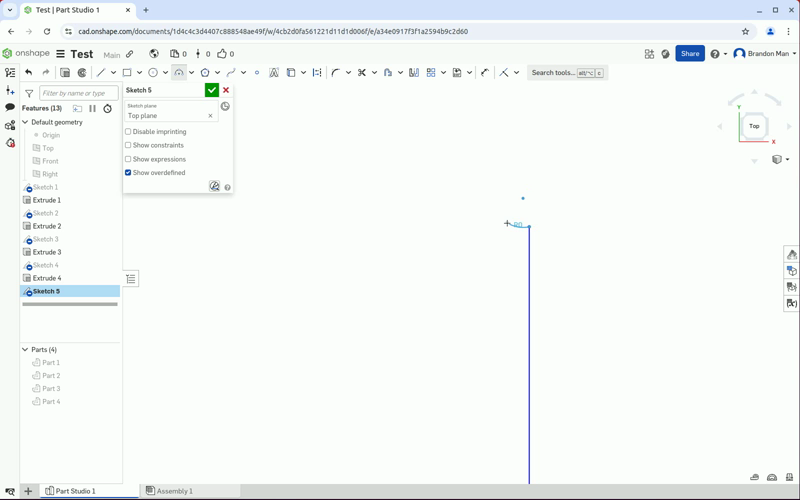
scroll(-6)
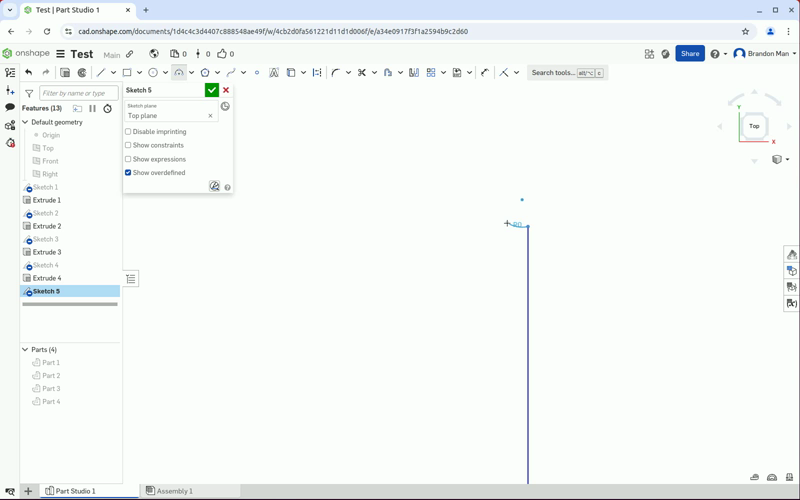
scroll(-6)
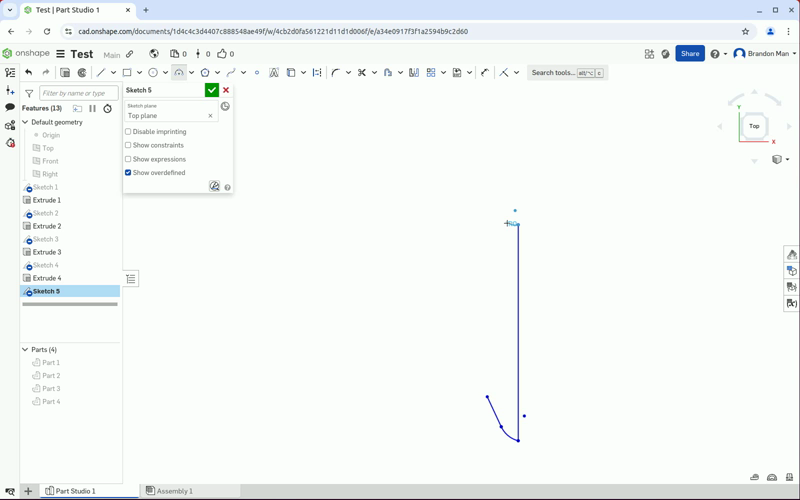
scroll(-6)
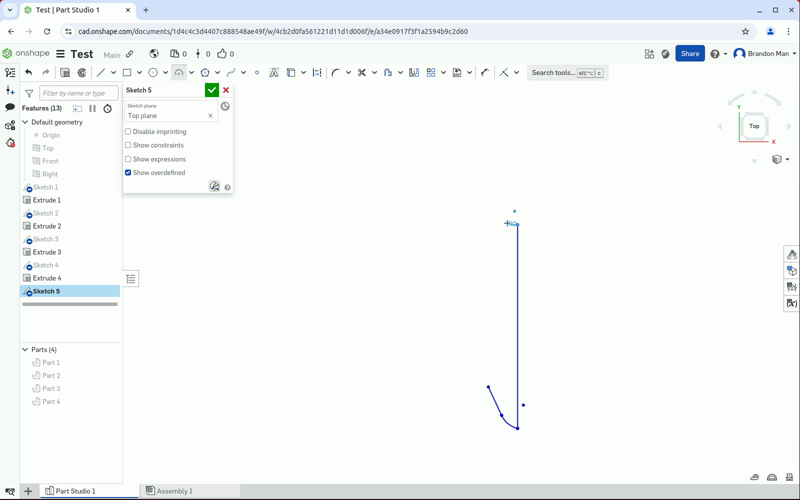
scroll(-6)
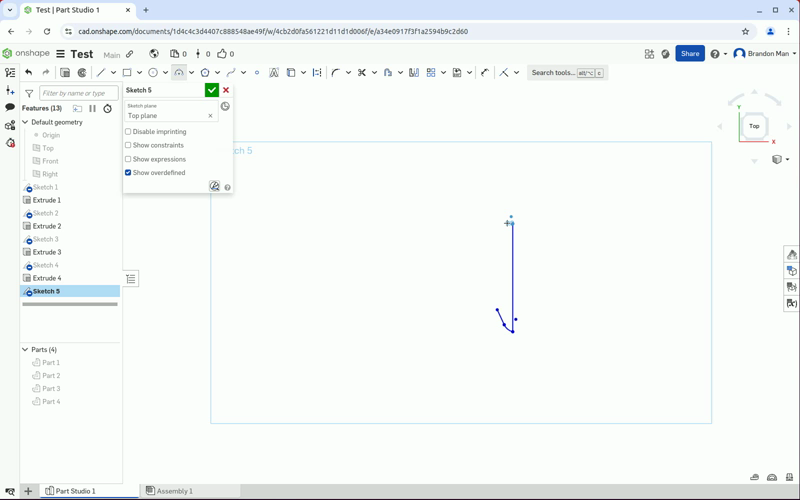
mouse_move(510, 222)
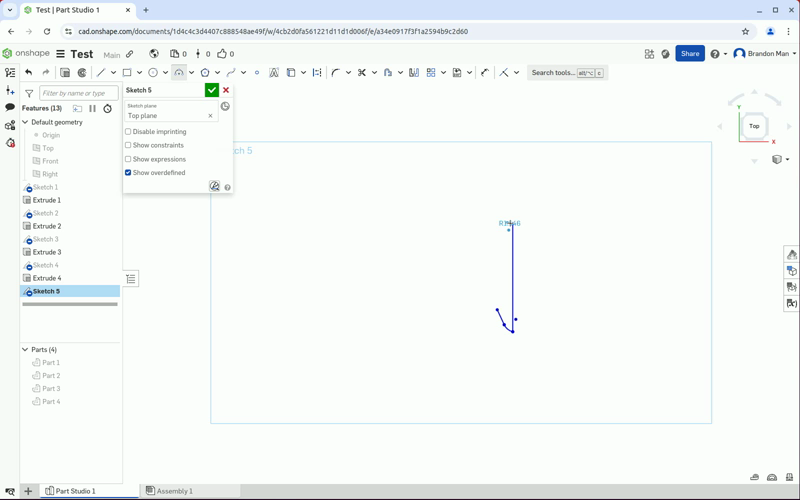
scroll(6)
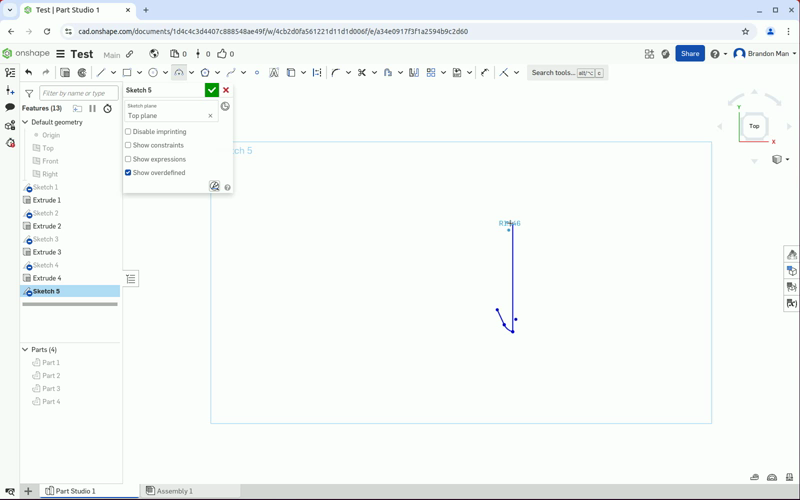
scroll(6)
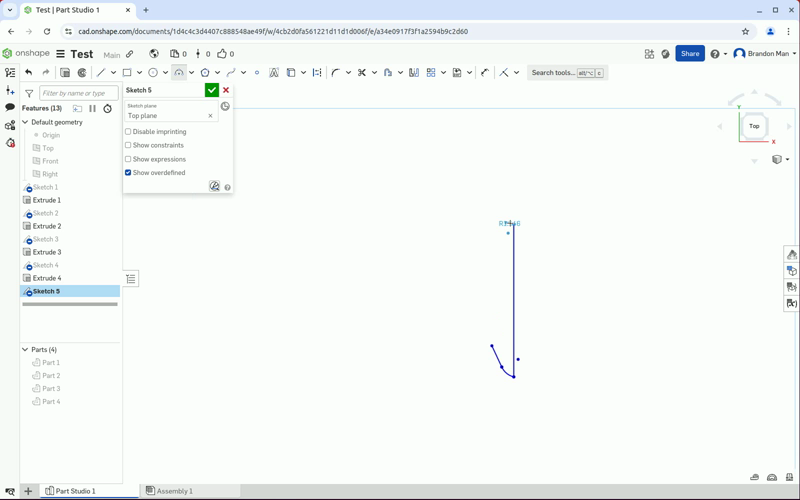
scroll(6)
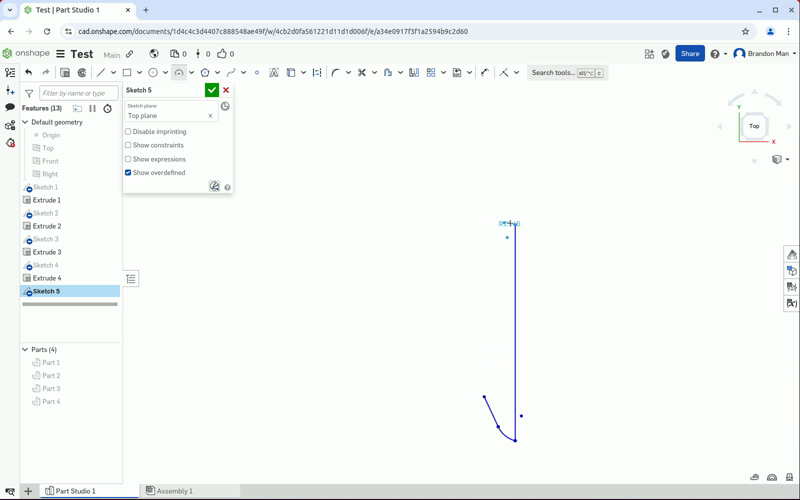
scroll(6)
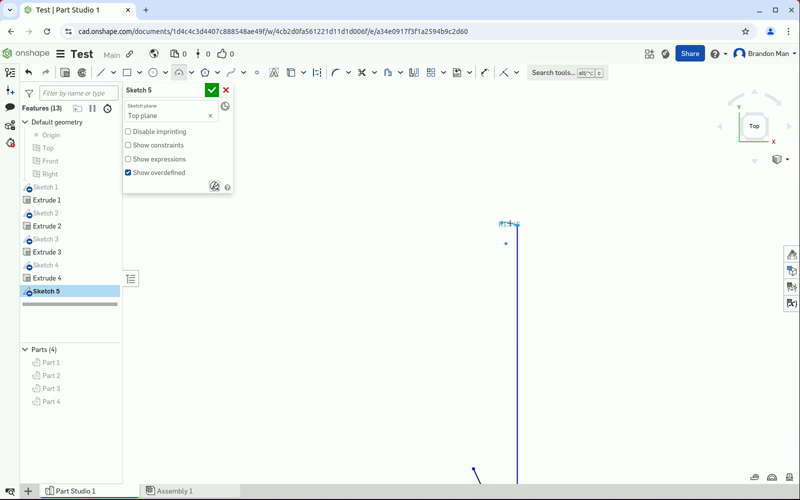
scroll(6)
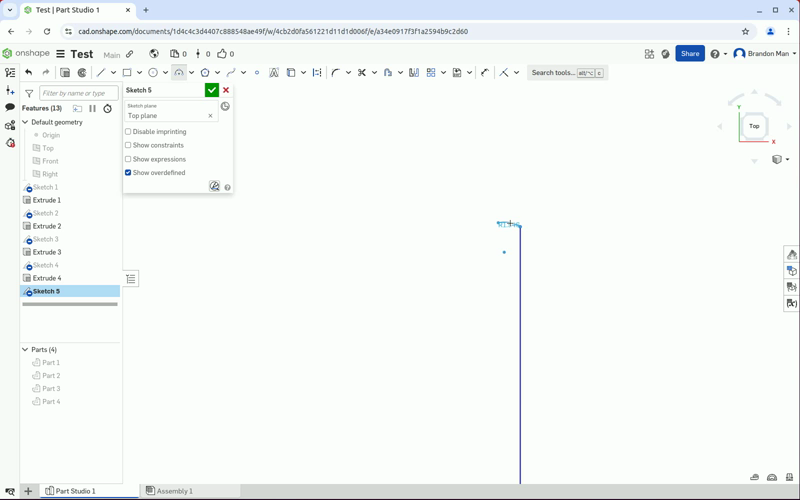
scroll(6)
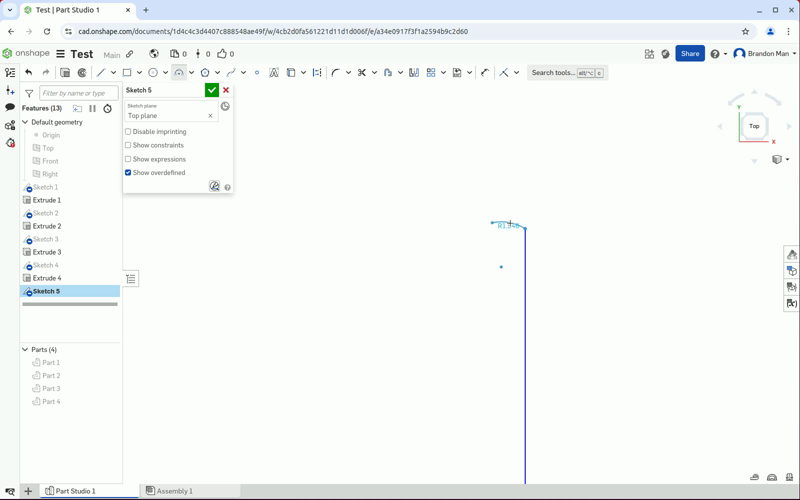
scroll(6)
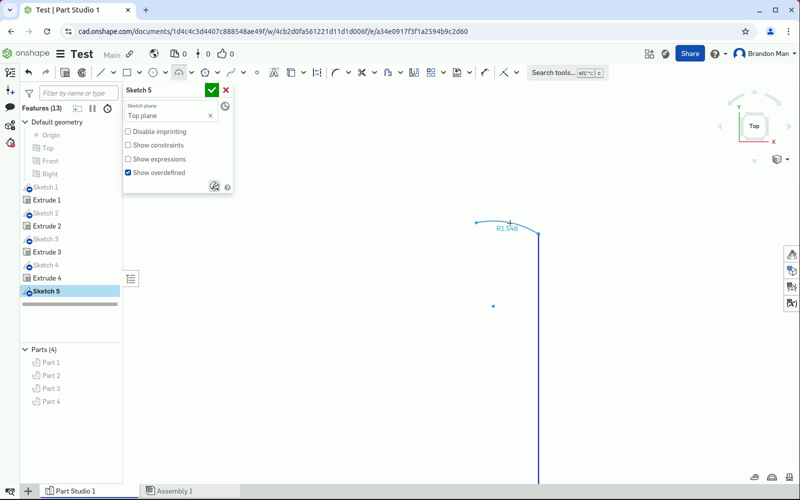
click(510, 222)
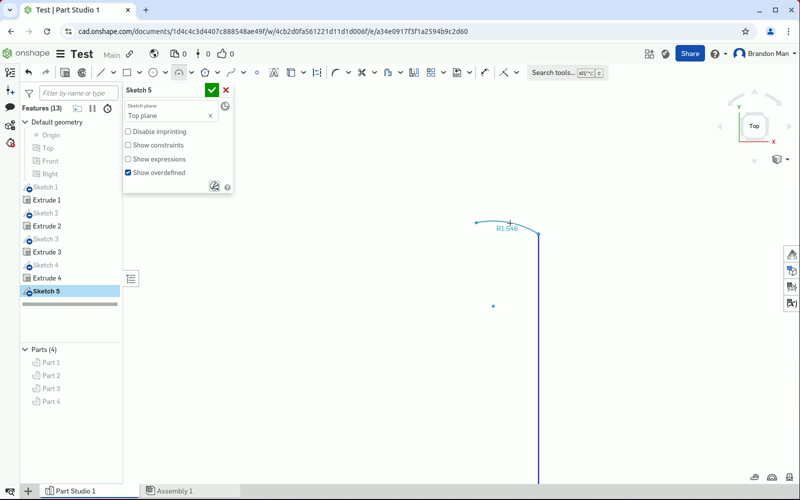
scroll(-6)
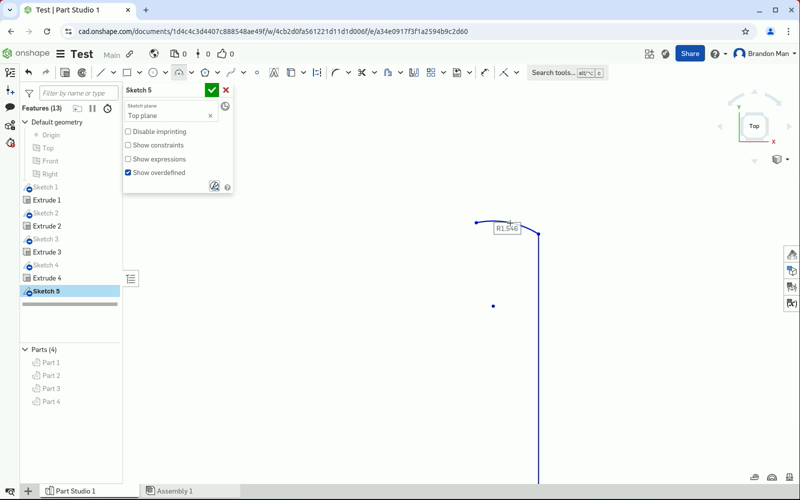
scroll(-6)
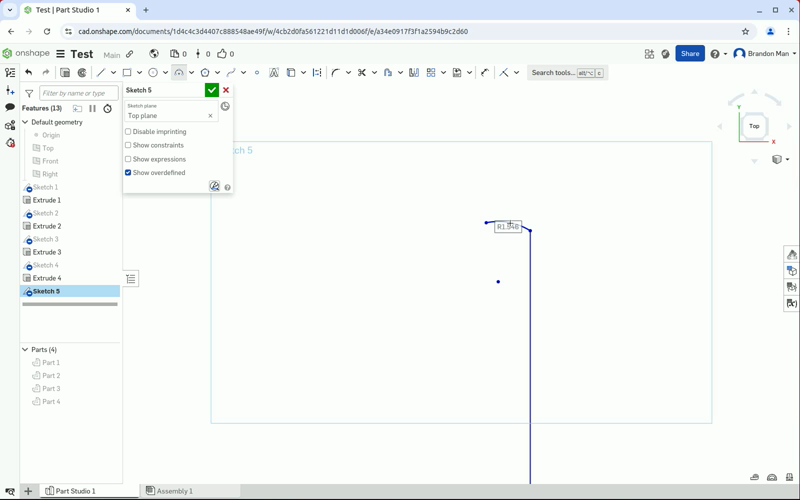
scroll(-6)
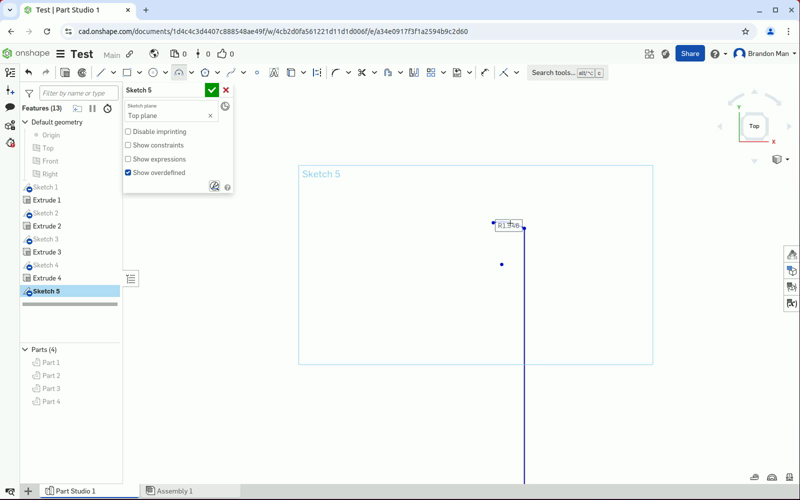
scroll(-6)
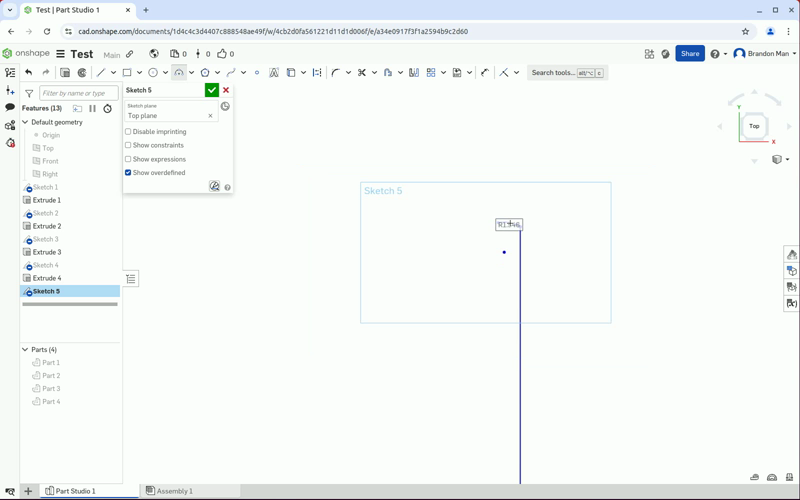
scroll(-6)
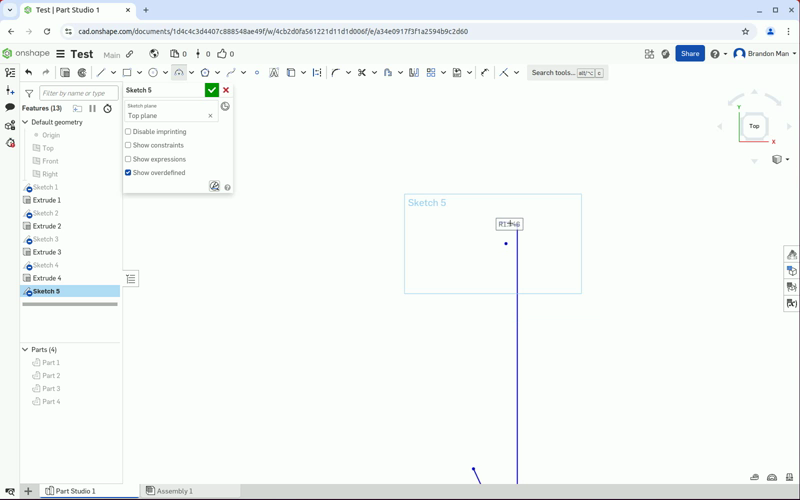
scroll(-6)
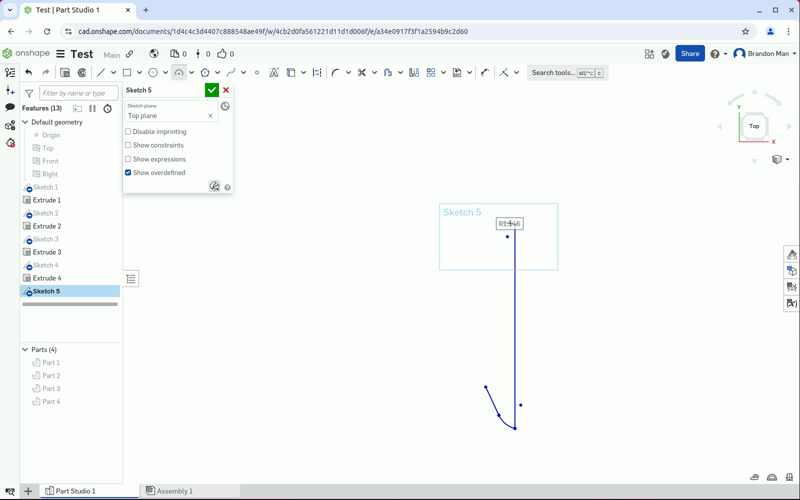
scroll(-6)
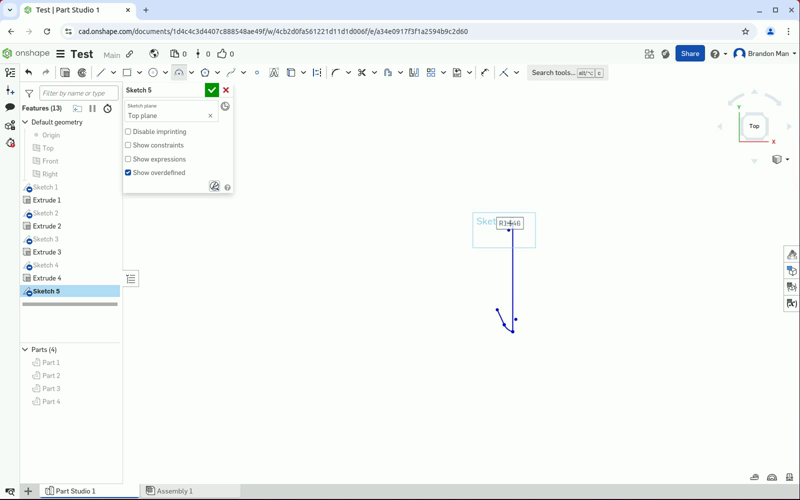
key_up(shift)
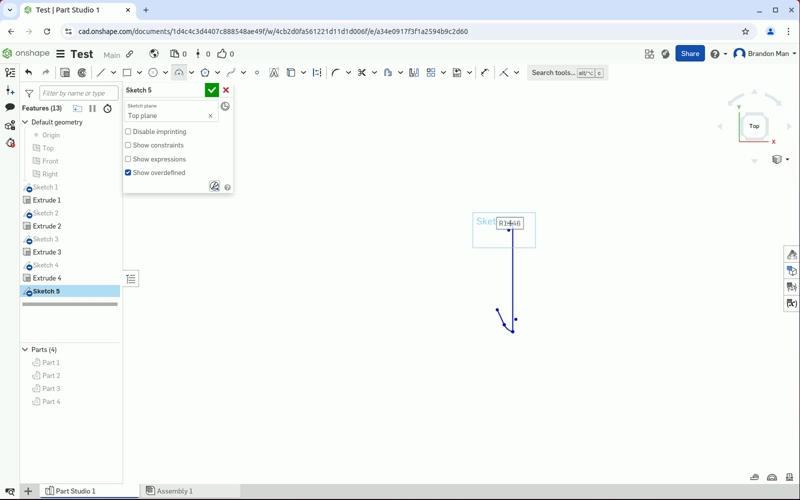
key(esc)
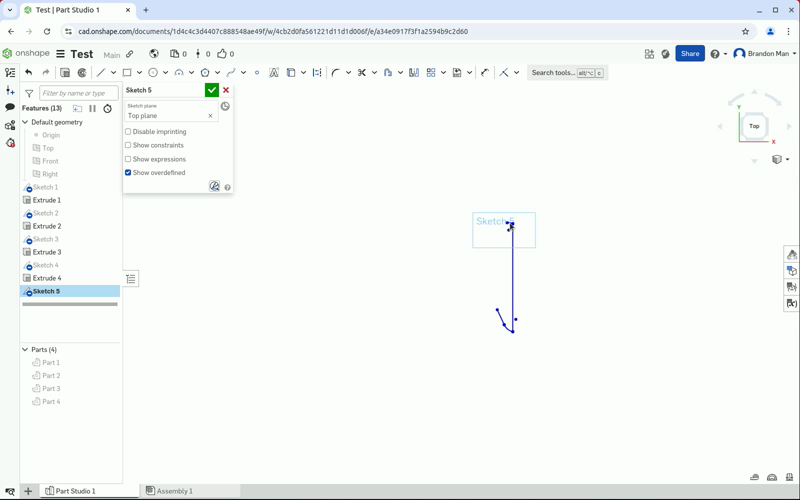
key(l)
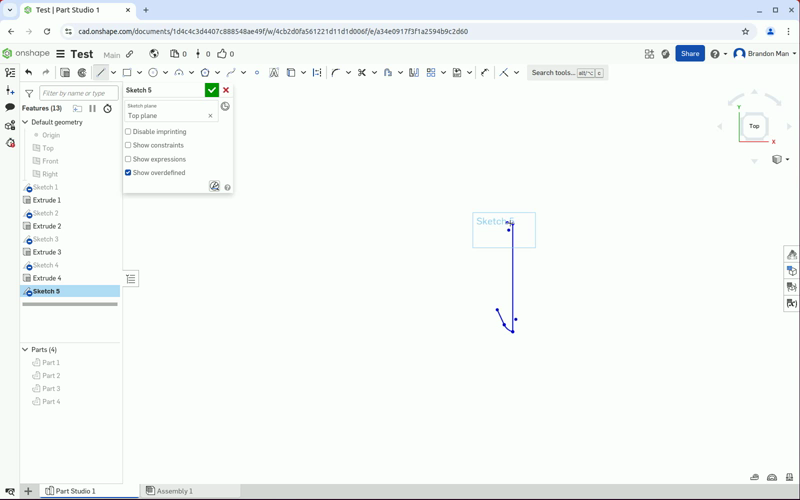
mouse_move(507, 222)
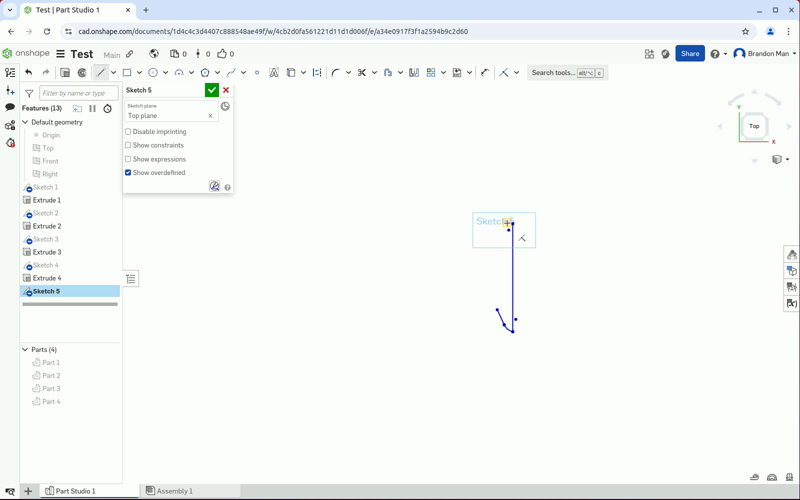
scroll(6)
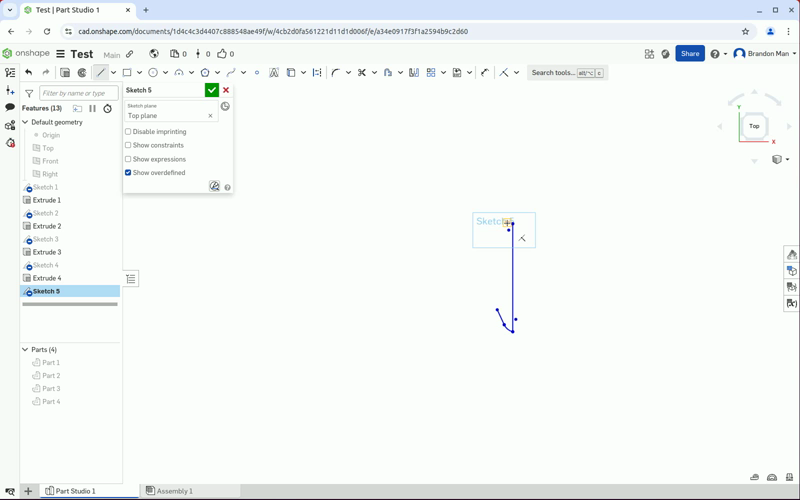
scroll(6)
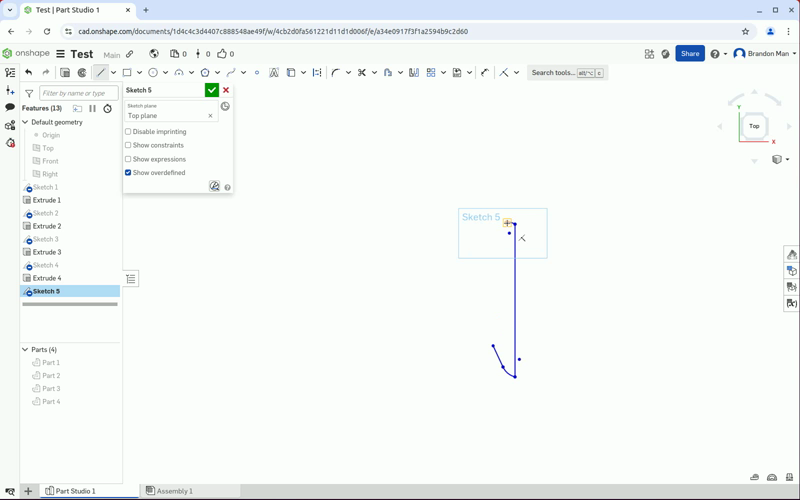
scroll(6)
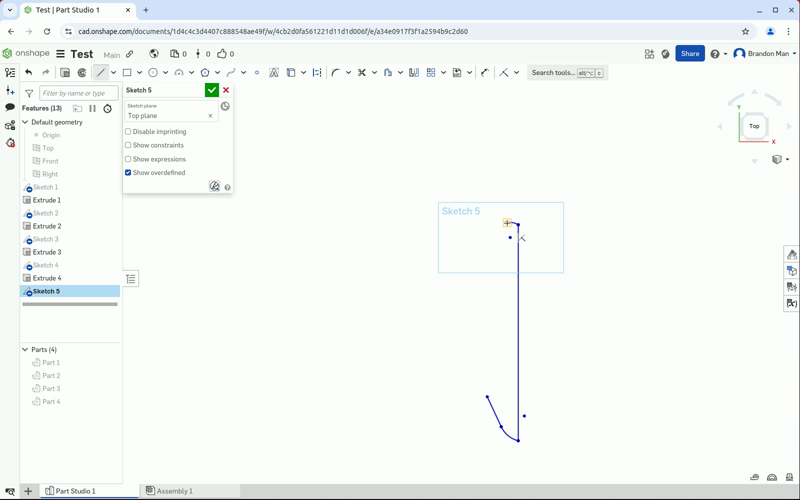
scroll(6)
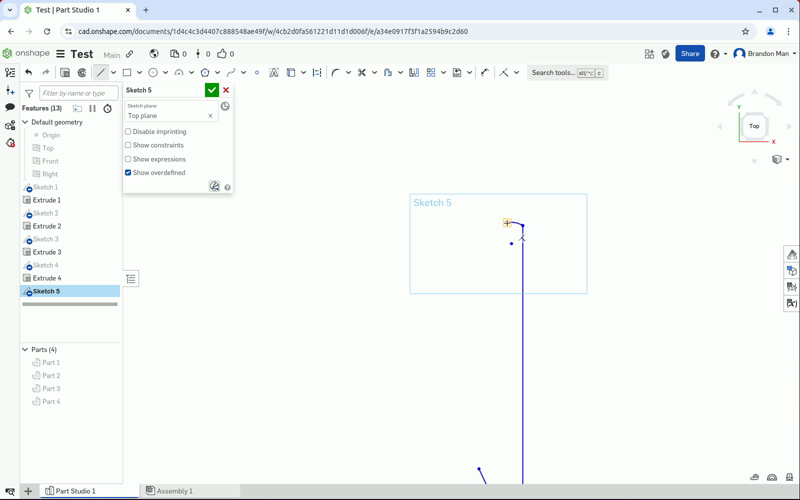
scroll(6)
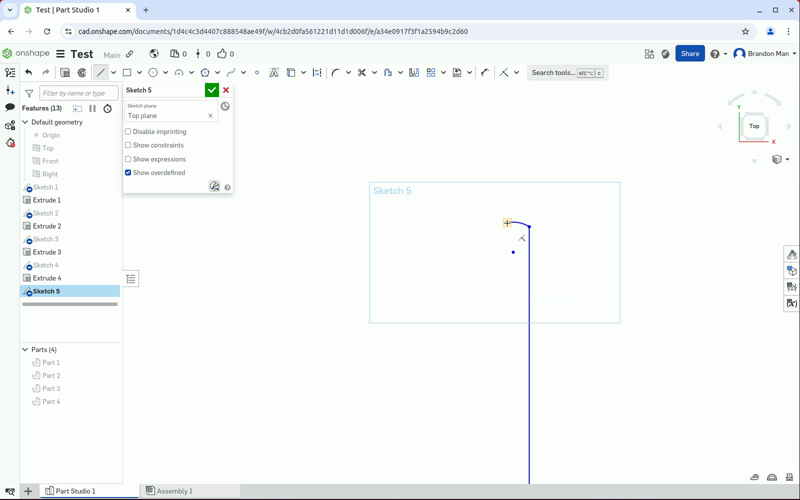
scroll(6)
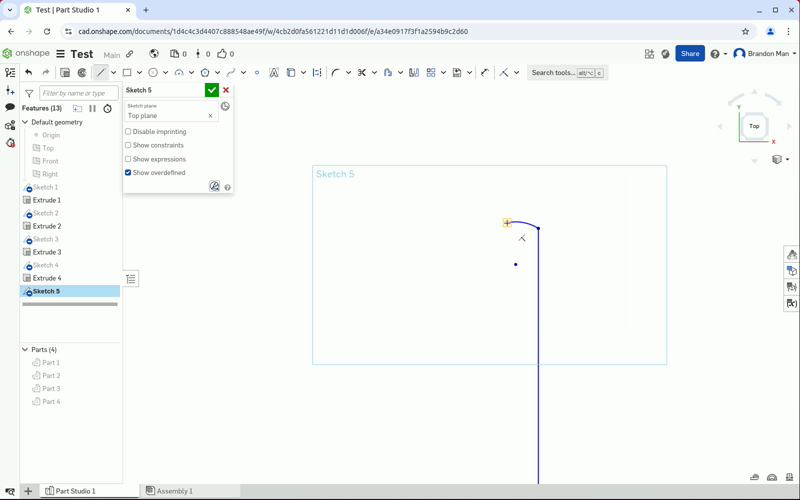
scroll(6)
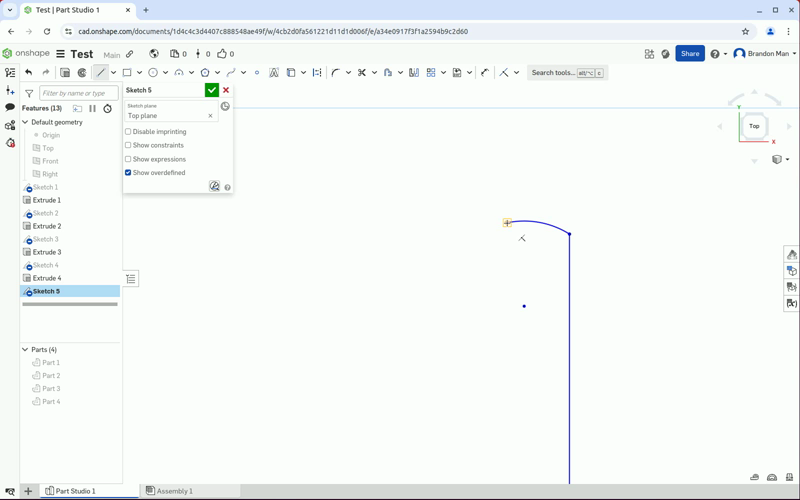
click(507, 222)
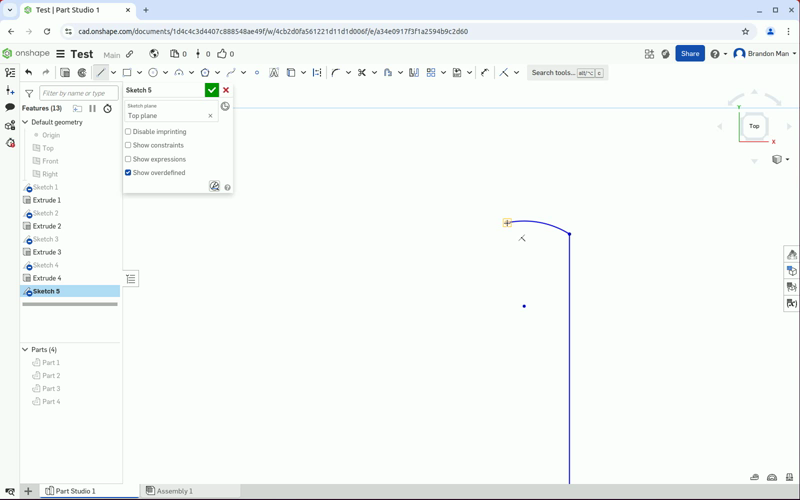
scroll(-6)
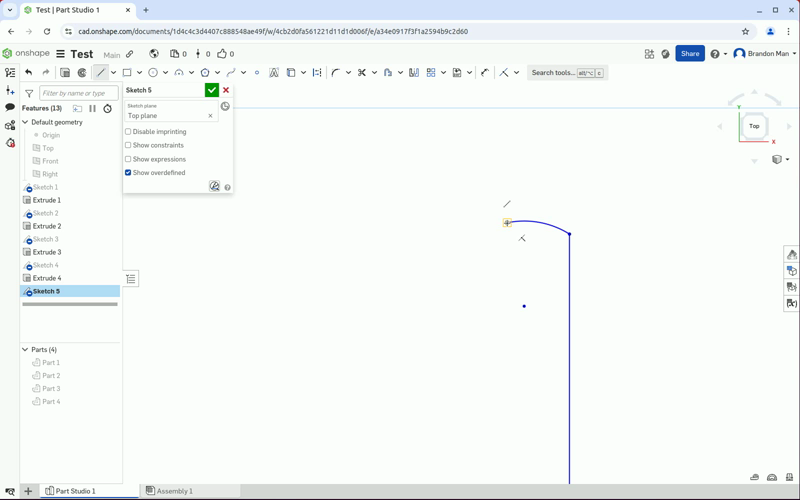
scroll(-6)
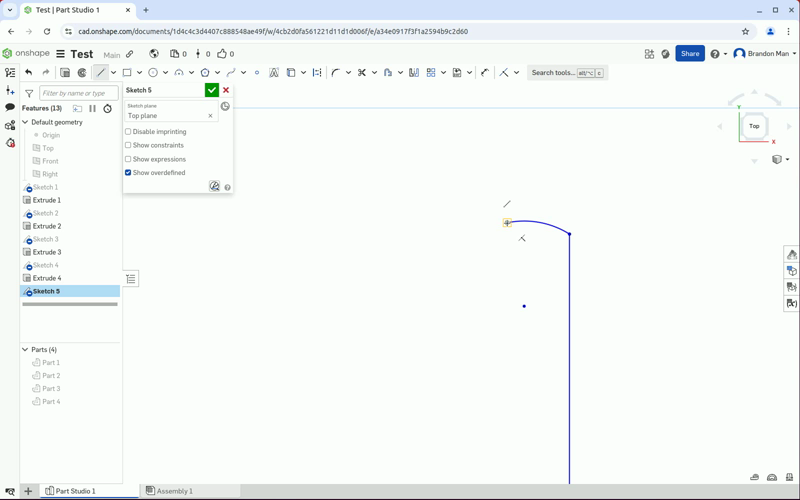
scroll(-6)
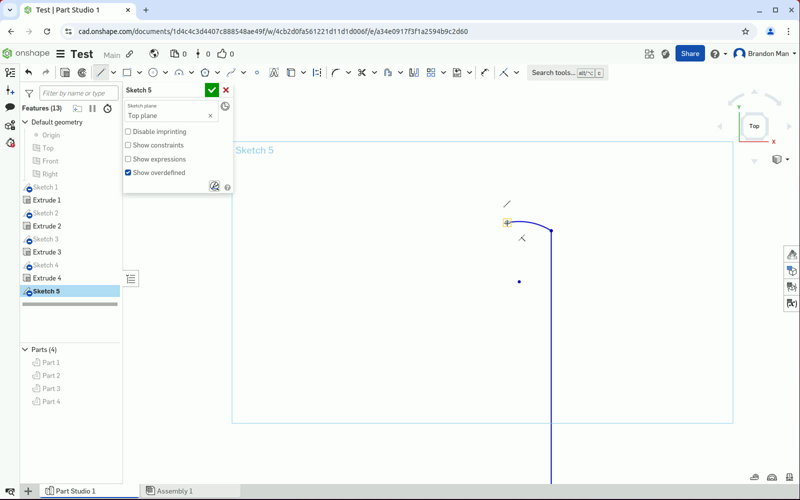
scroll(-6)
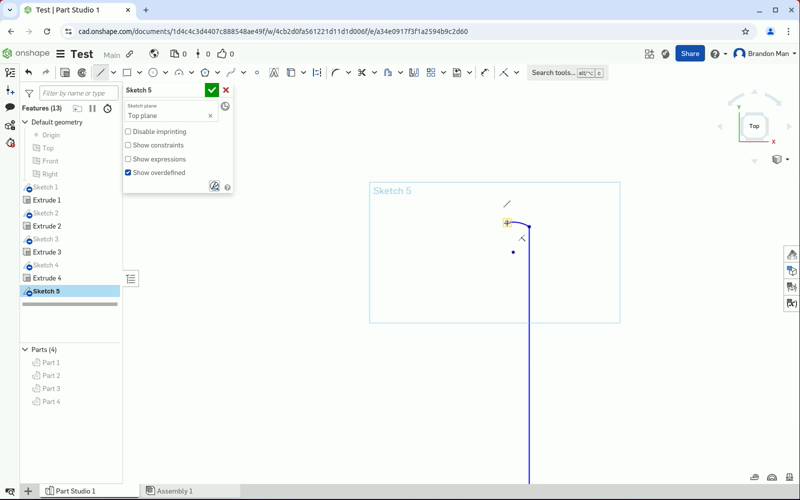
scroll(-6)
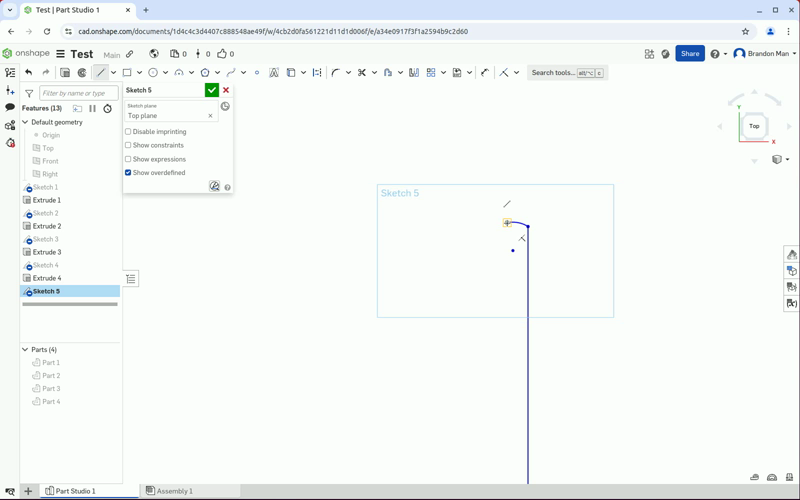
scroll(-6)
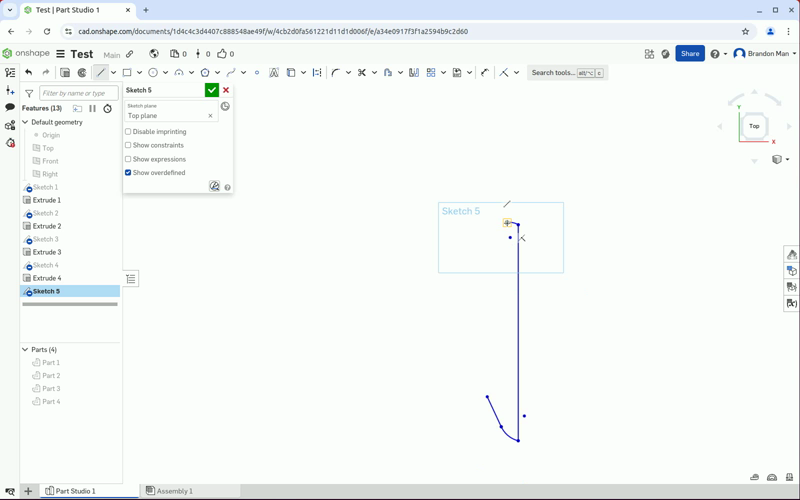
scroll(-6)
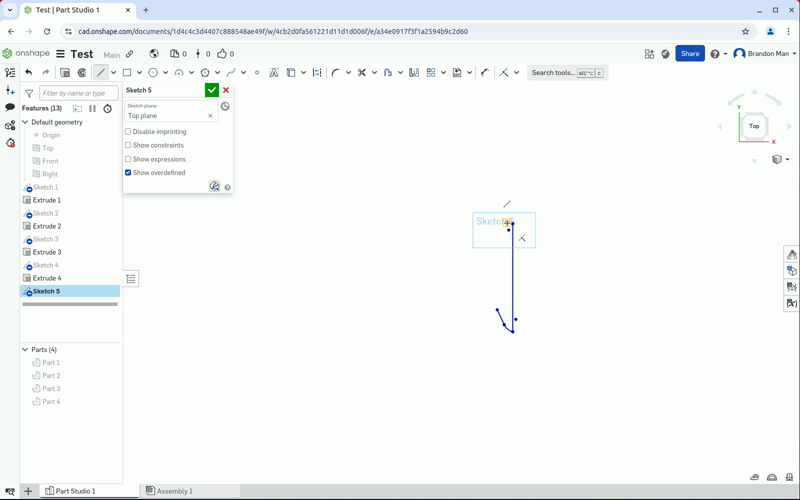
key_down(shift)
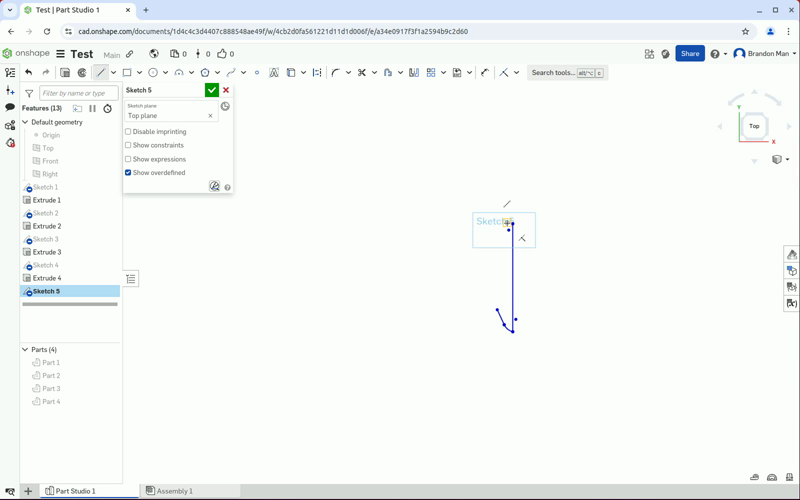
mouse_move(537, 222)
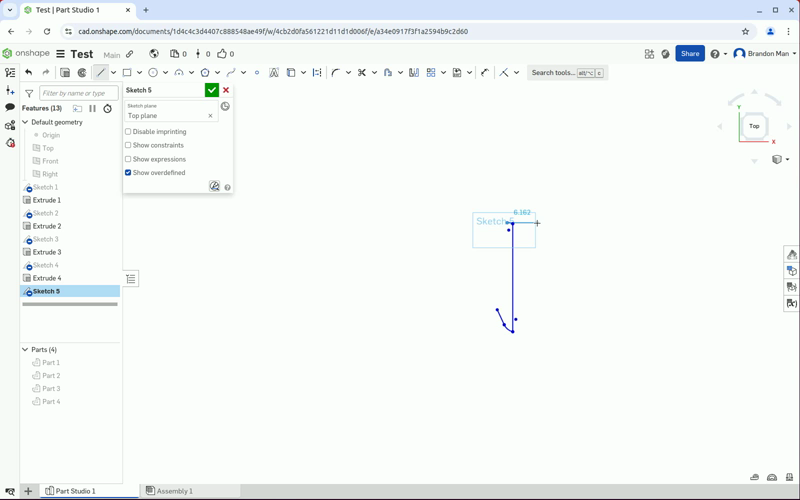
mouse_move(507, 243)
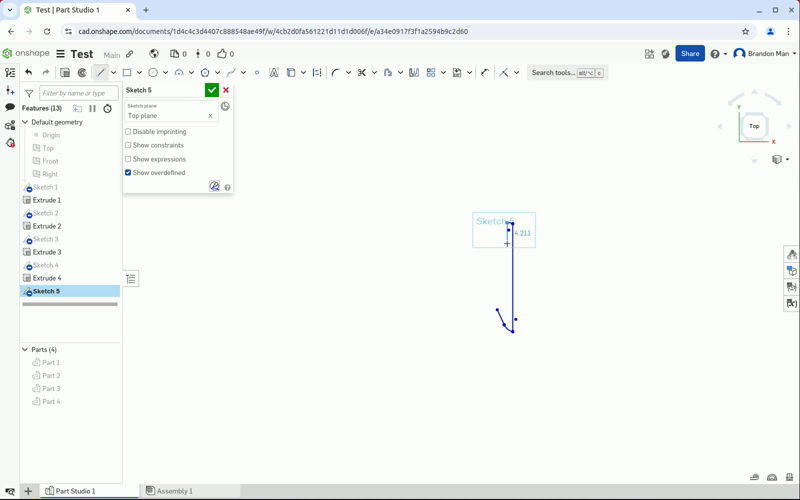
click(507, 243)
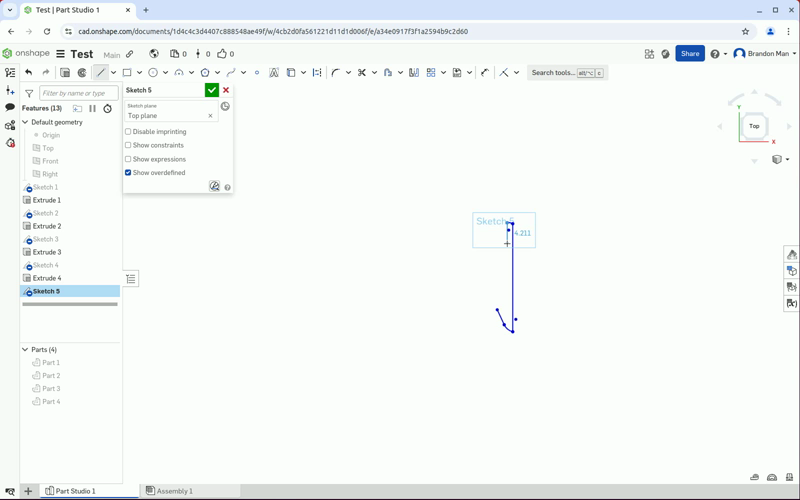
key_up(shift)
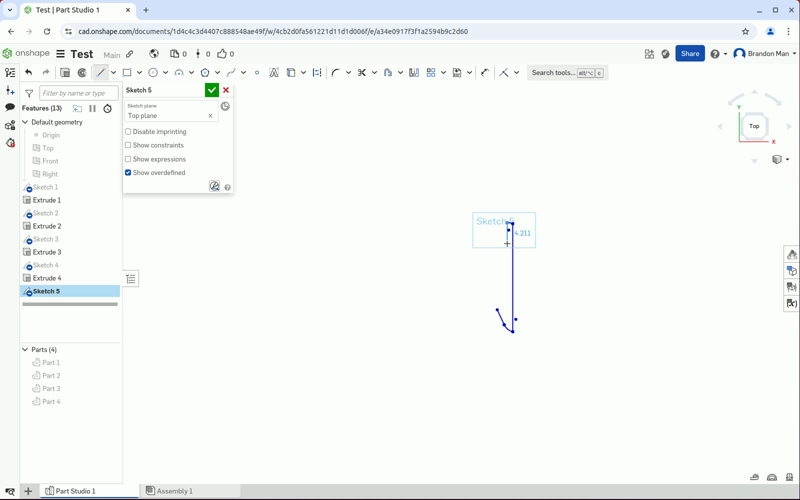
key_down(shift)
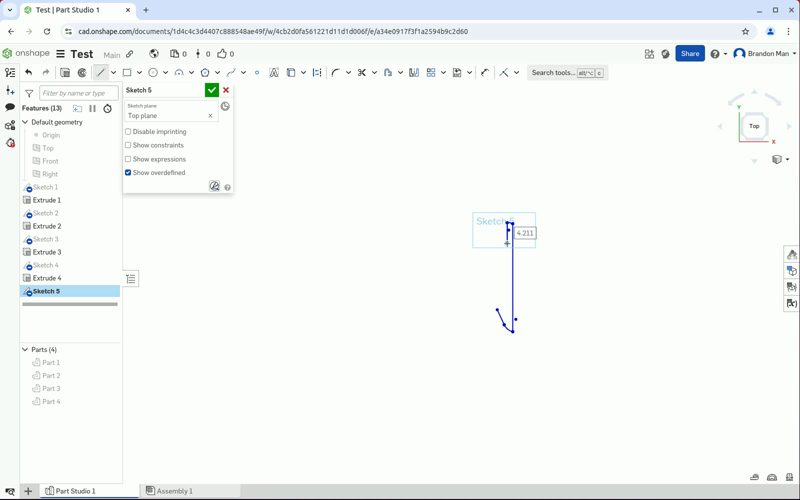
mouse_move(507, 309)
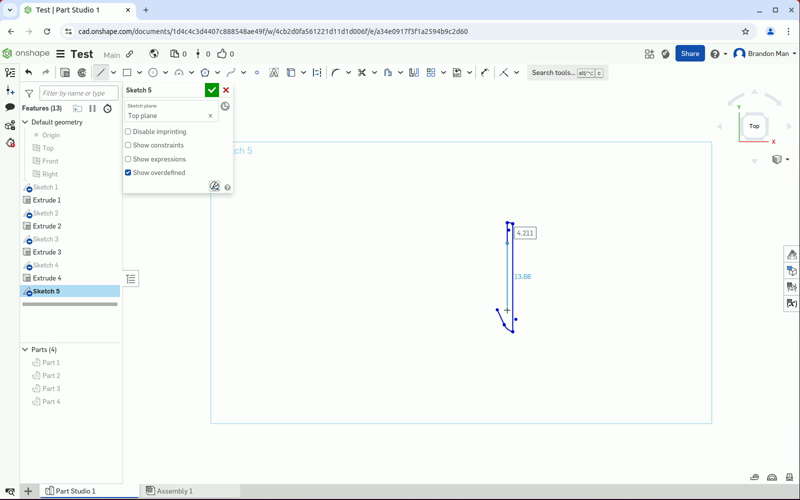
click(507, 309)
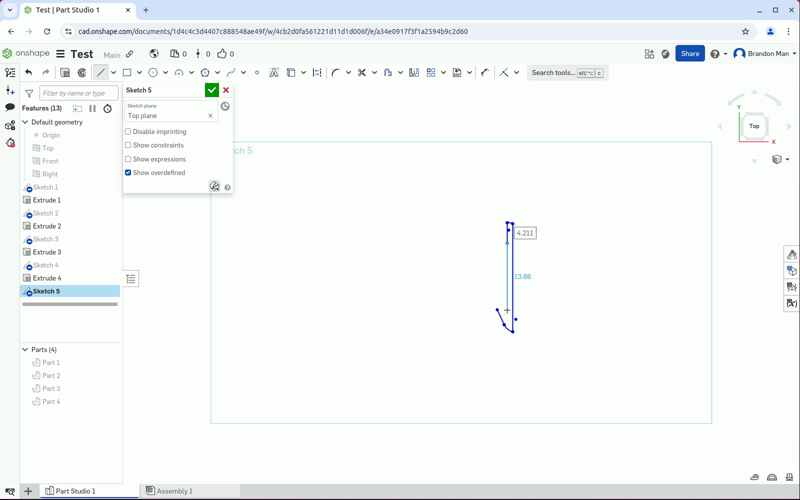
key_up(shift)
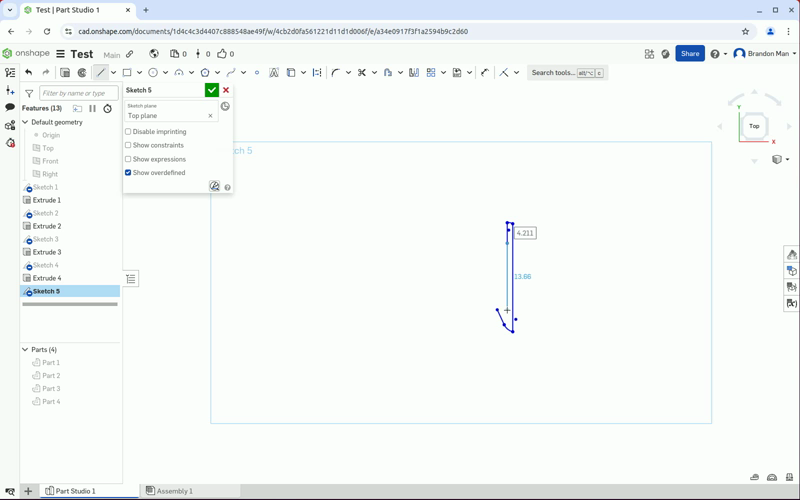
mouse_move(537, 309)
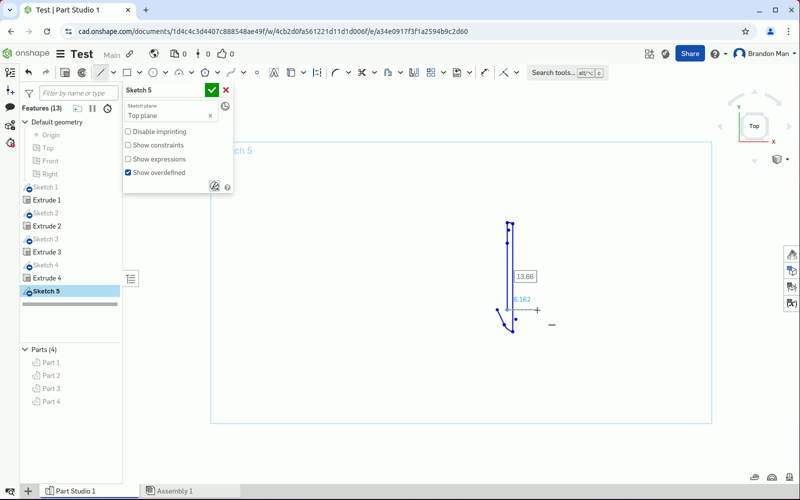
key_down(shift)
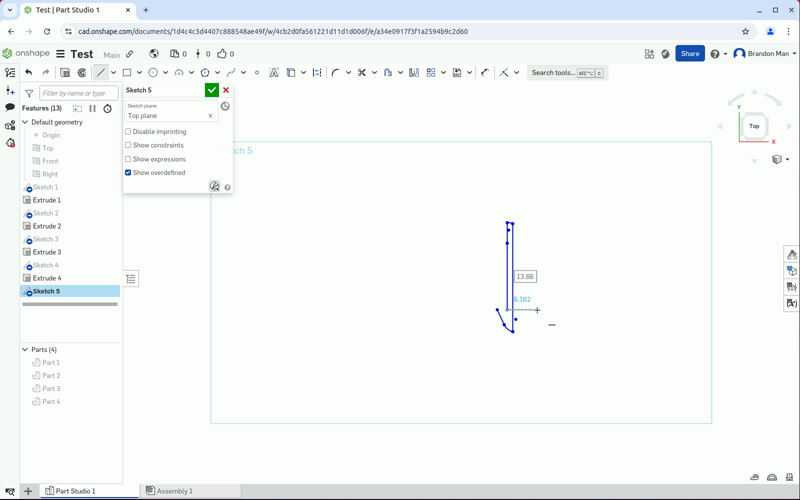
mouse_move(497, 309)
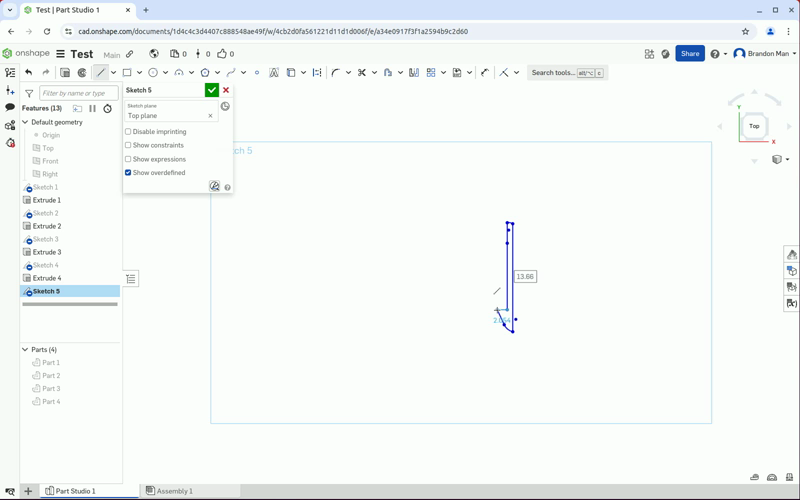
key_up(shift)
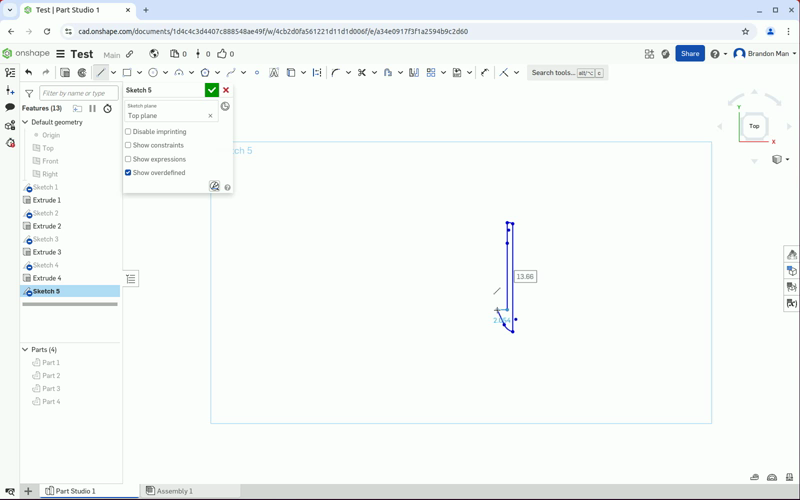
click(497, 309)
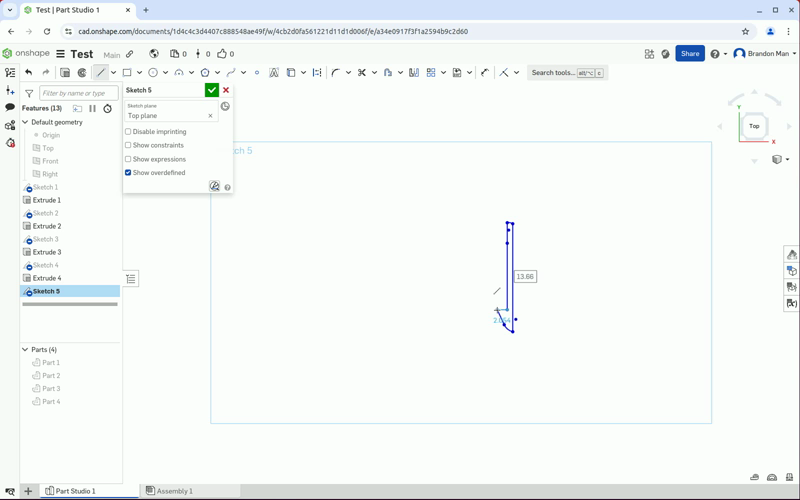
key(esc)
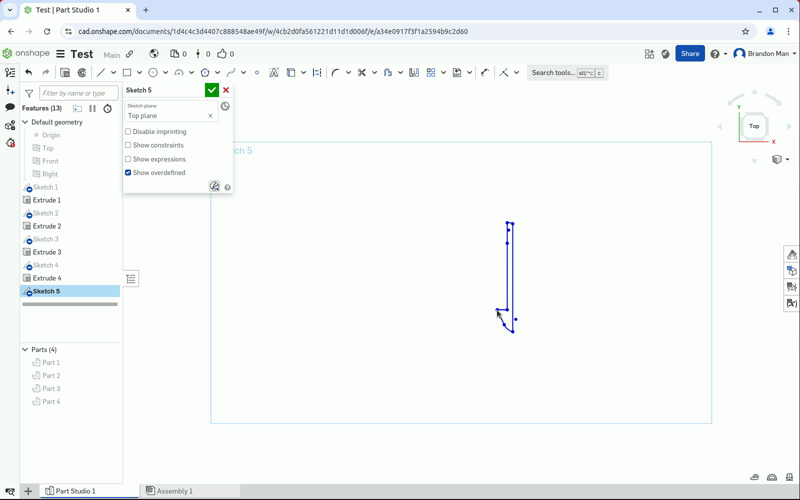
mouse_move(512, 305)
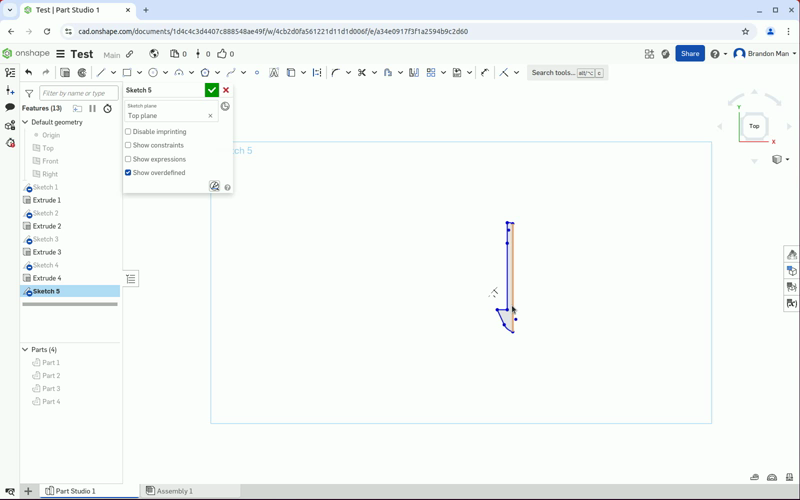
scroll(6)
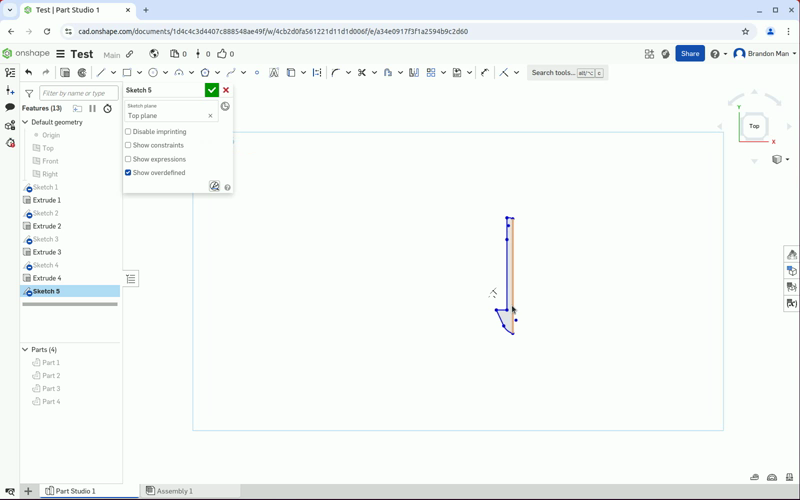
scroll(6)
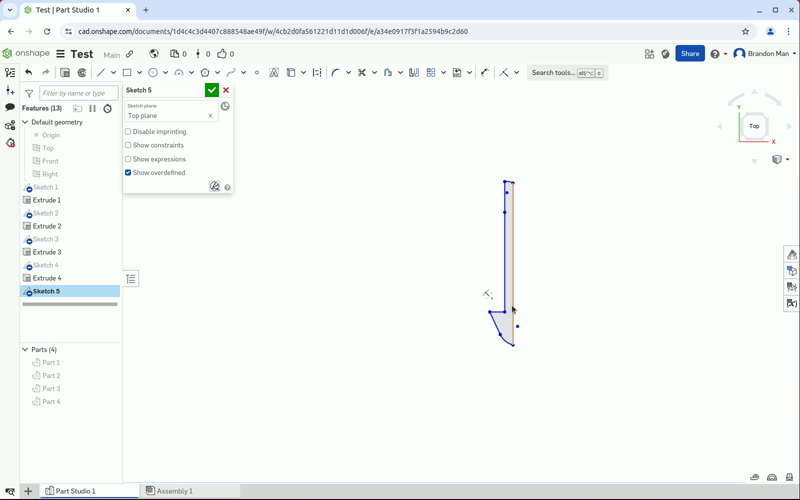
scroll(6)
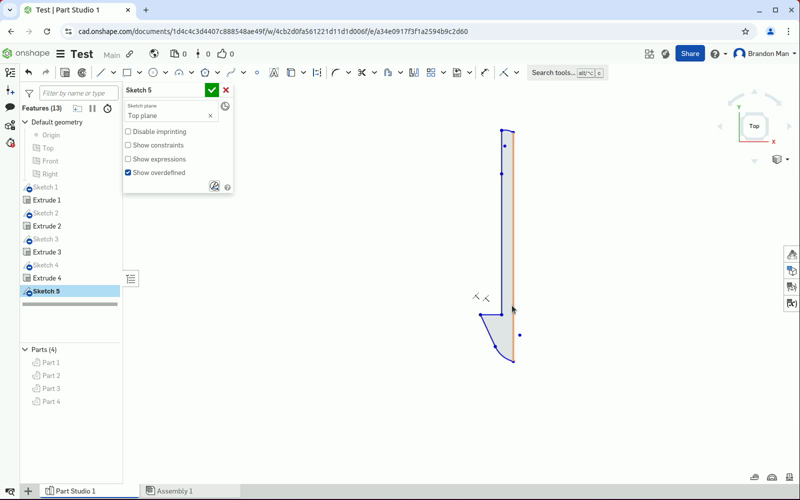
scroll(6)
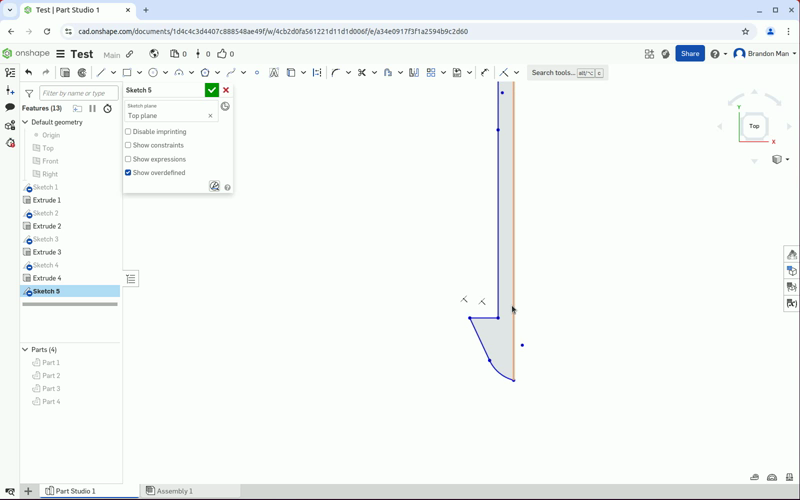
scroll(6)
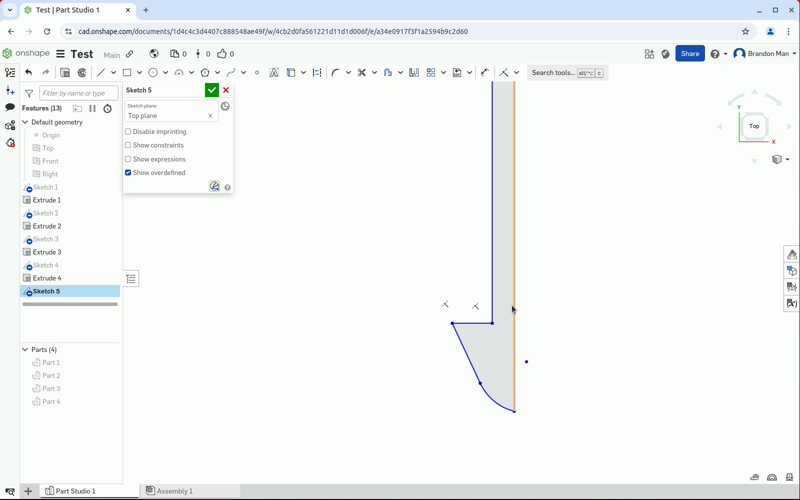
scroll(6)
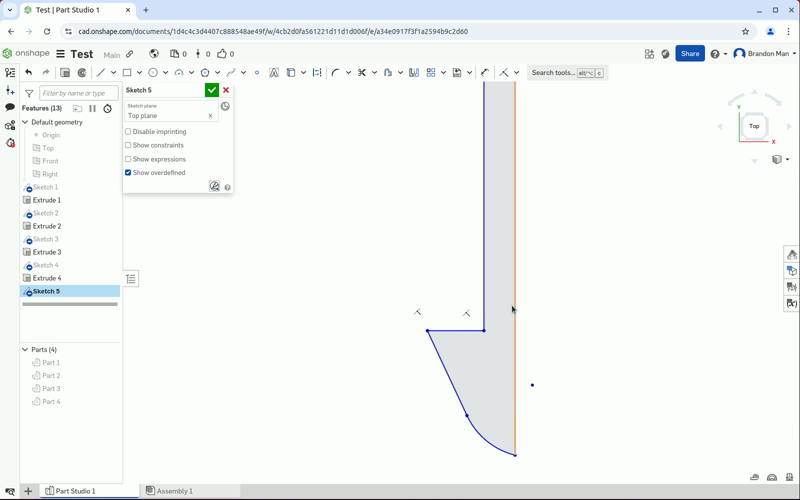
scroll(6)
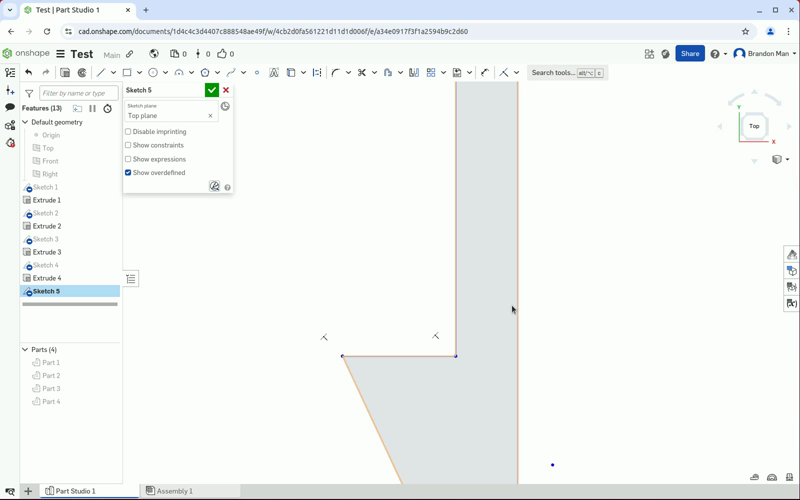
click(512, 305)
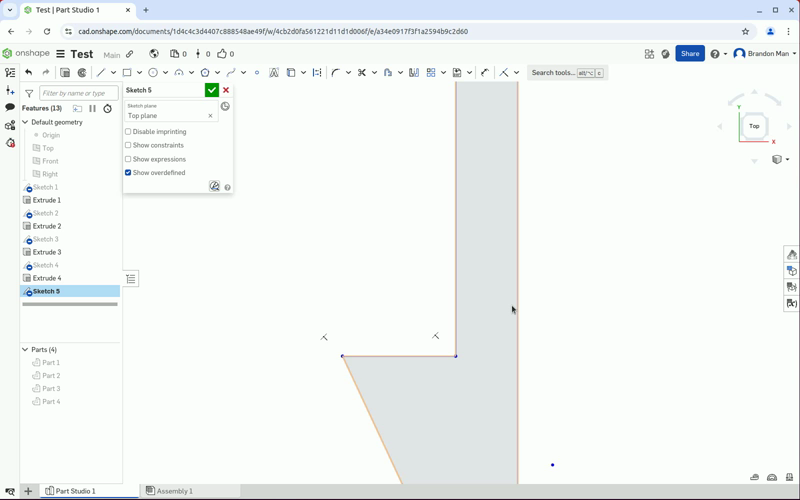
scroll(-6)
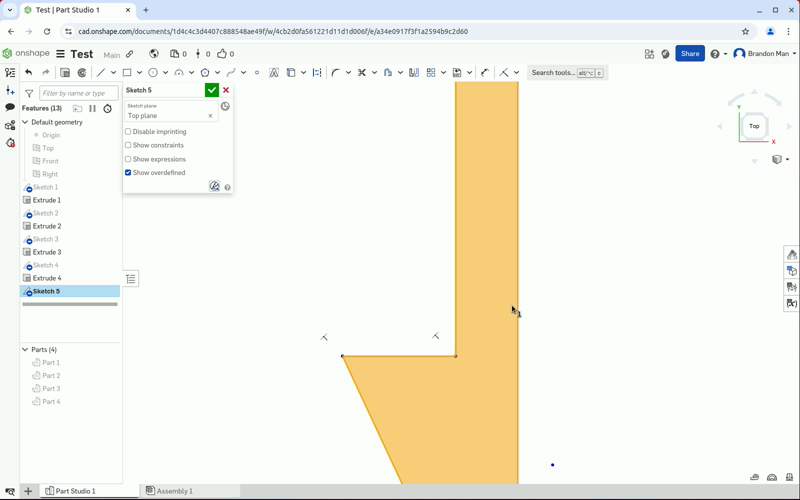
scroll(-6)
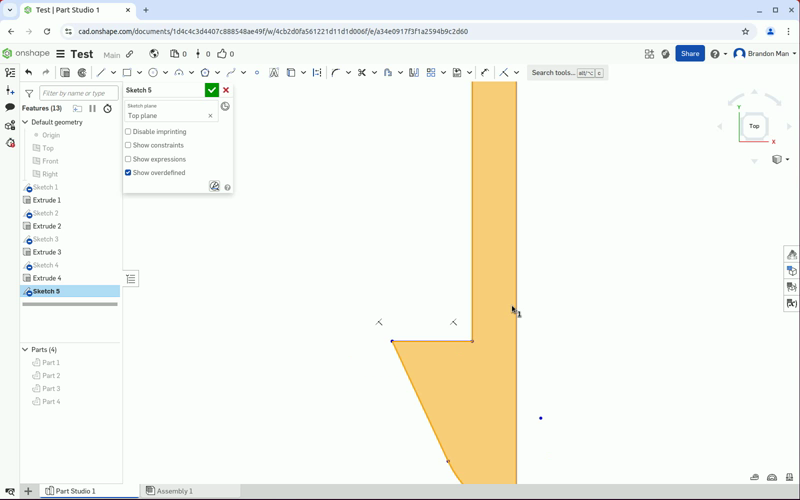
scroll(-6)
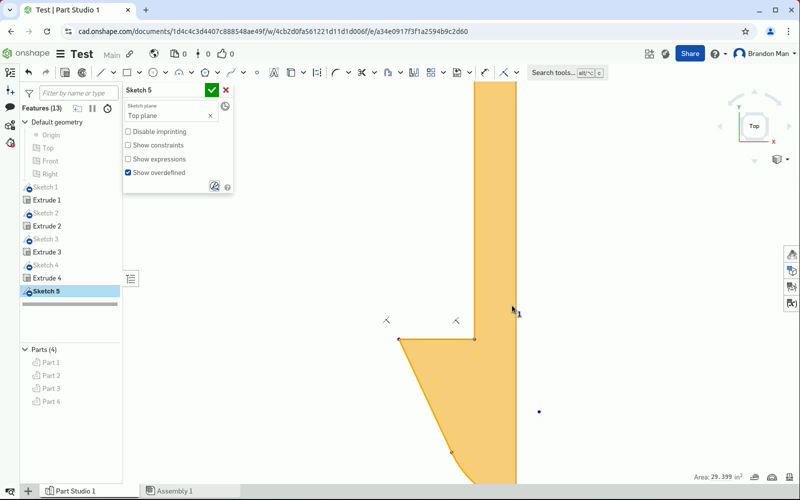
scroll(-6)
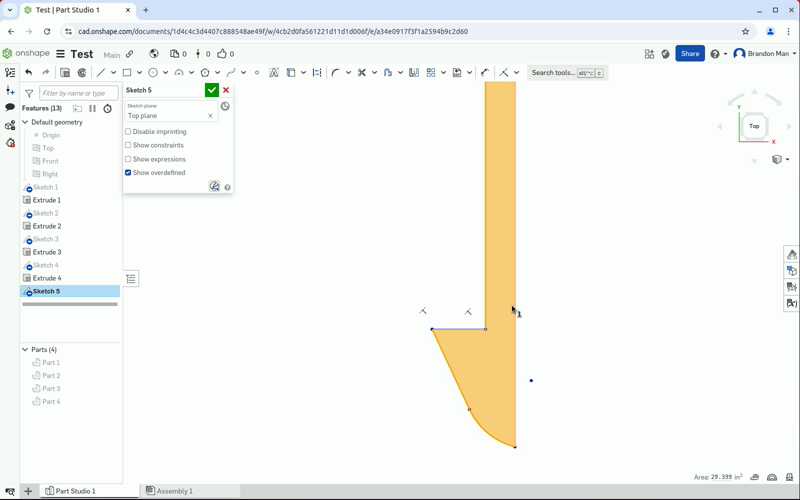
scroll(-6)
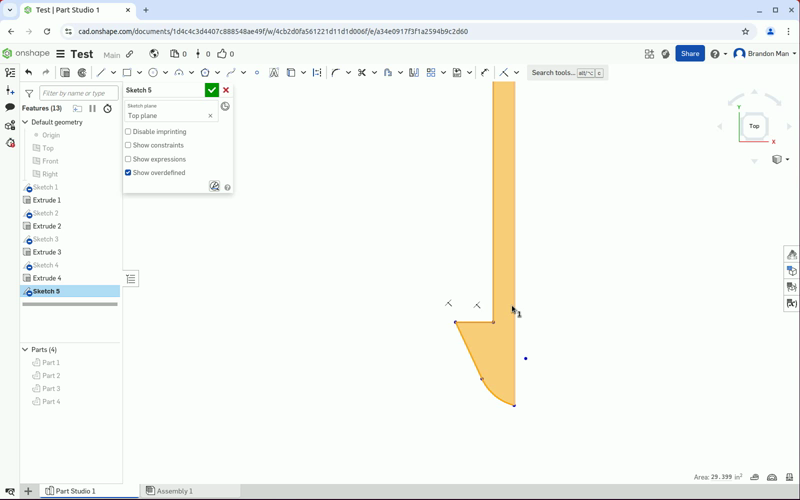
scroll(-6)
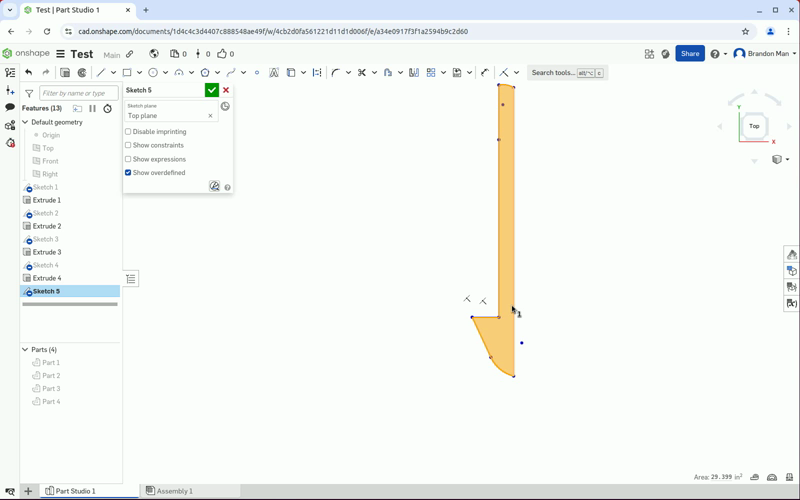
scroll(-6)
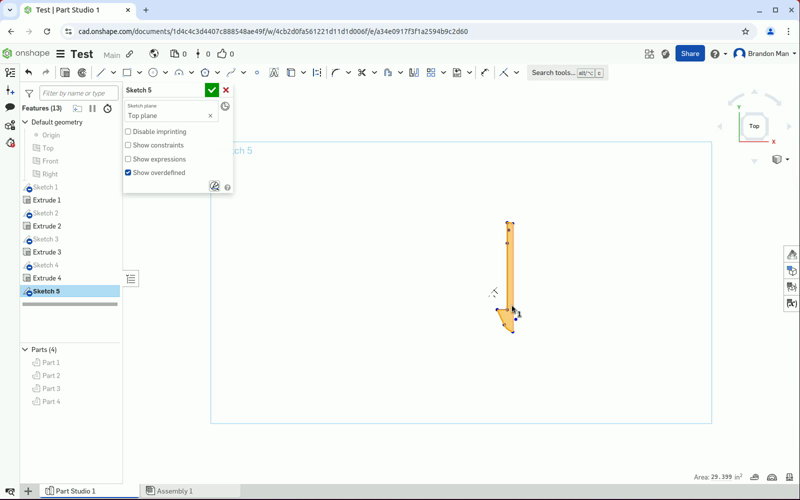
mouse_move(73, 352)
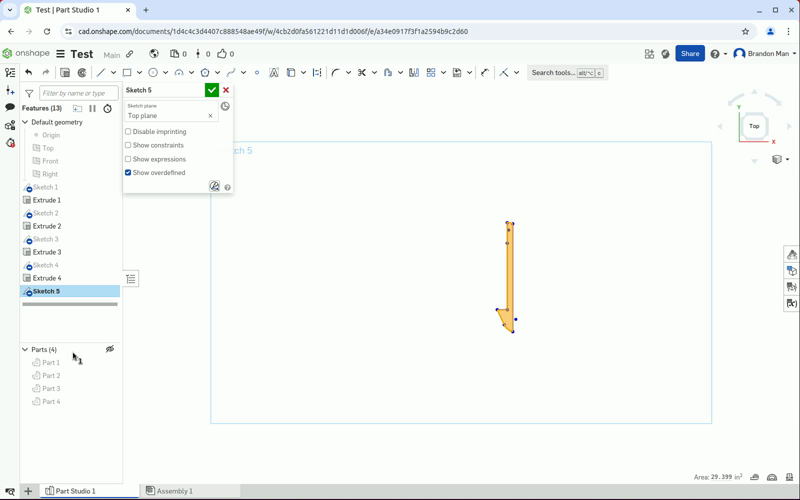
key(shift+y)
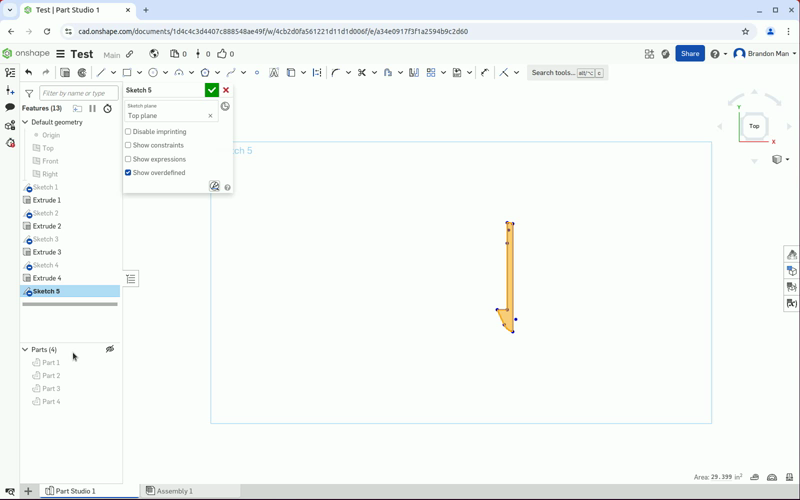
key(shift+e)
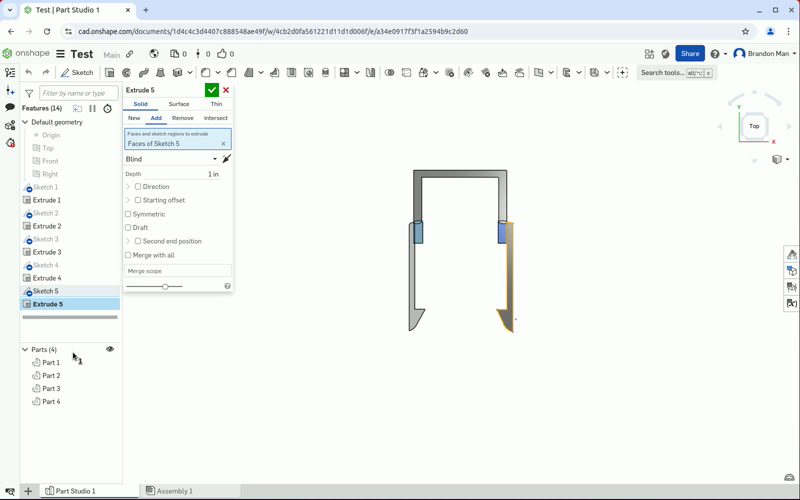
mouse_move(143, 106)
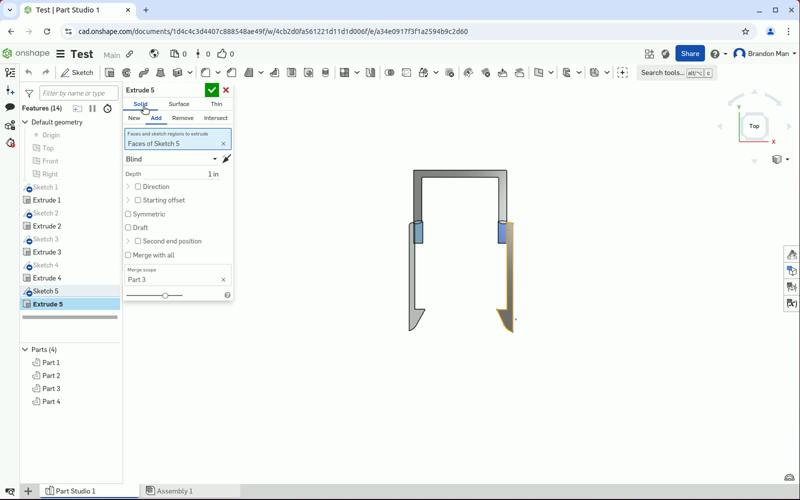
click(143, 106)
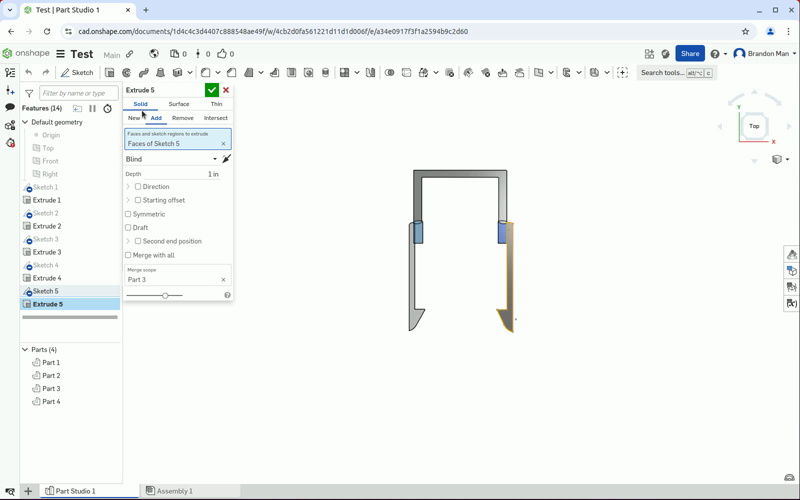
mouse_move(137, 120)
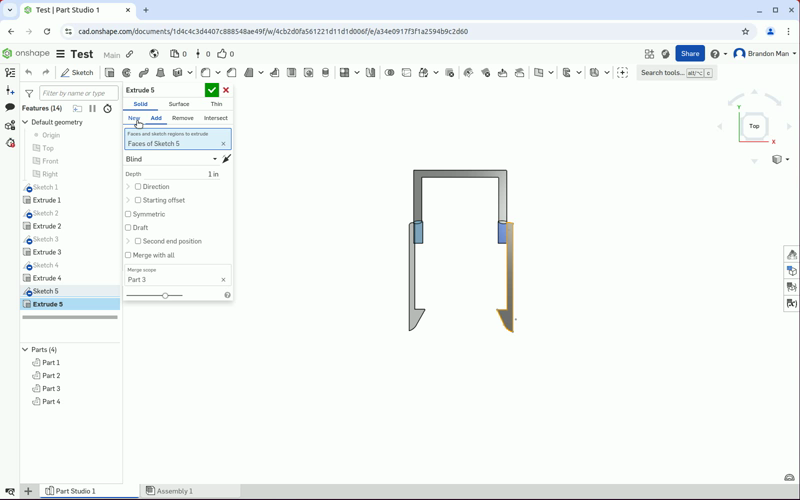
click(137, 120)
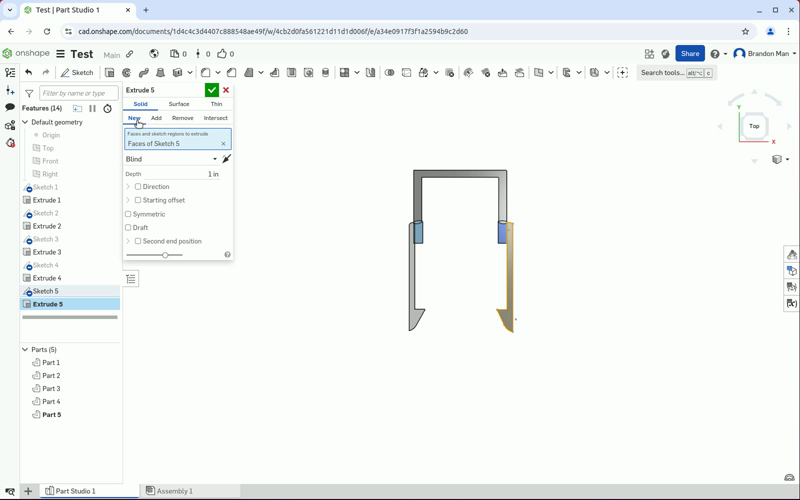
key(tab, 4)
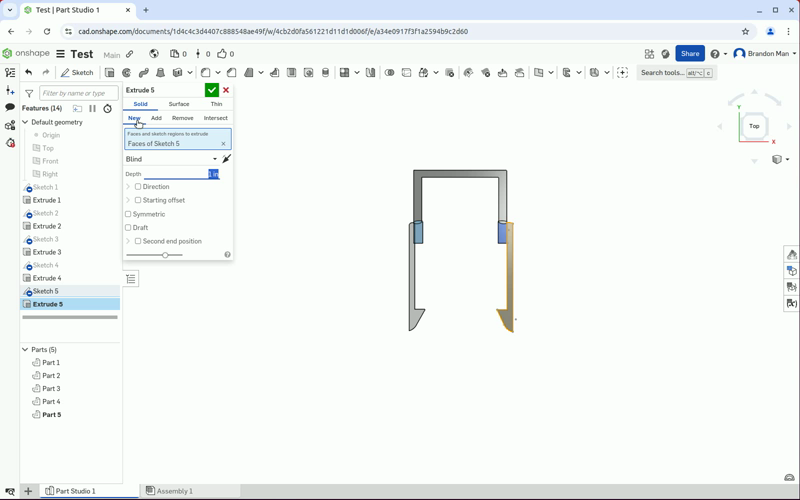
text(0.722)
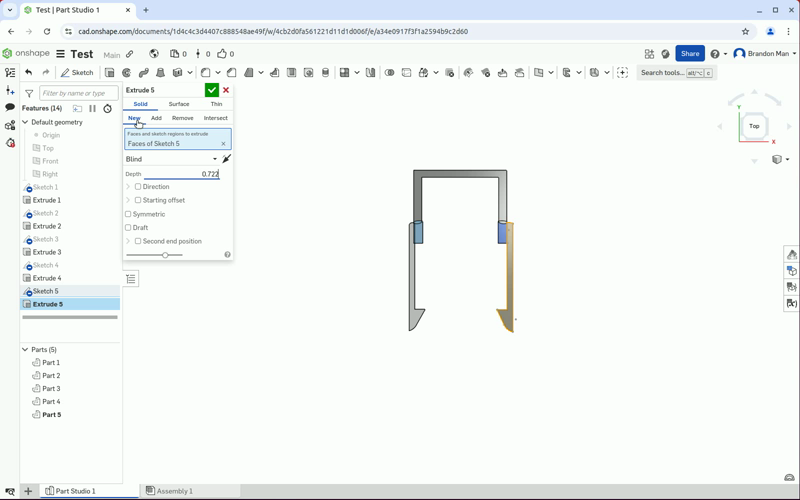
key(enter)
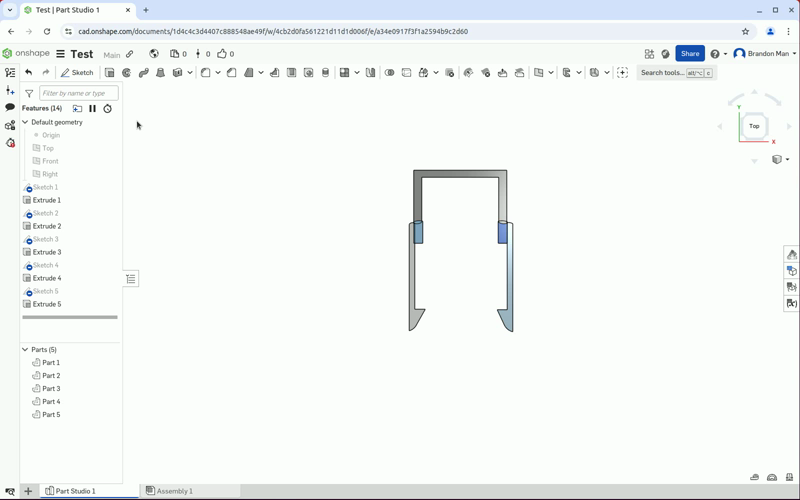
key(shift+h)
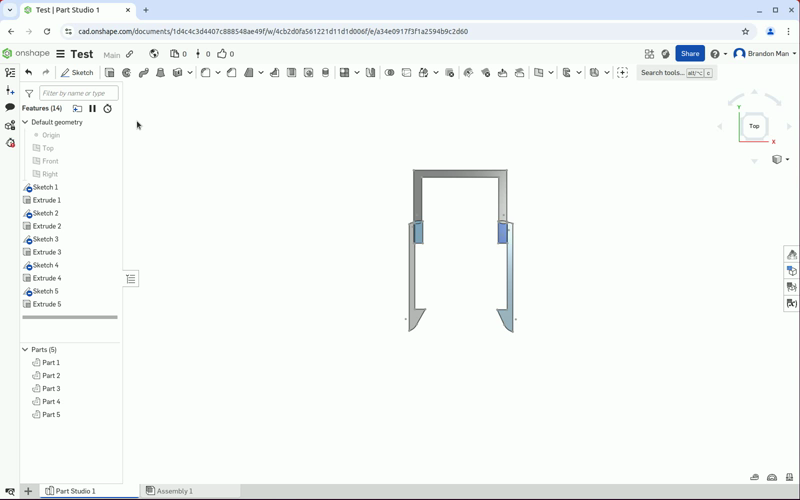
key(shift+h)
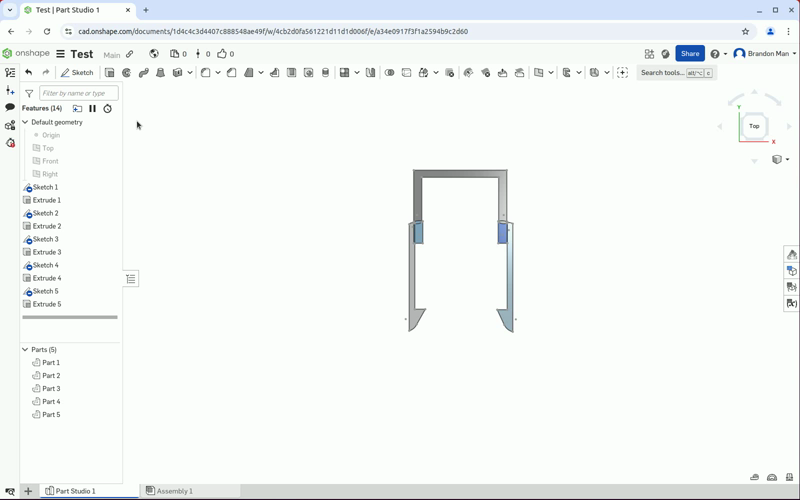
key(shift+7)
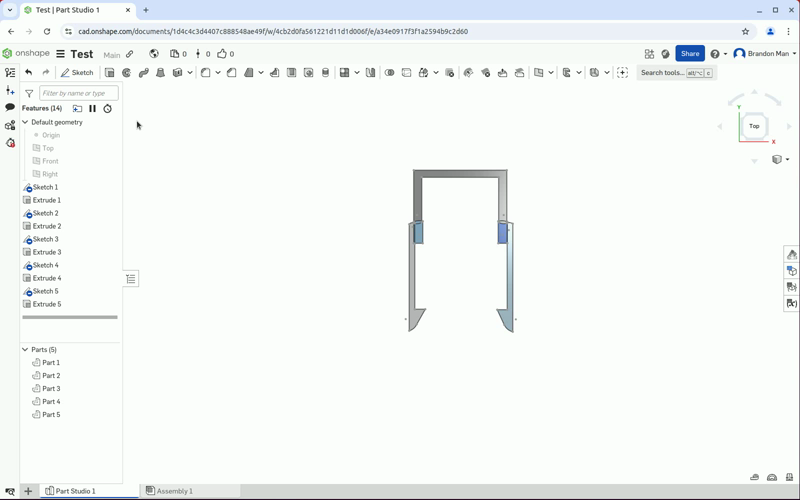
key(up, 3)
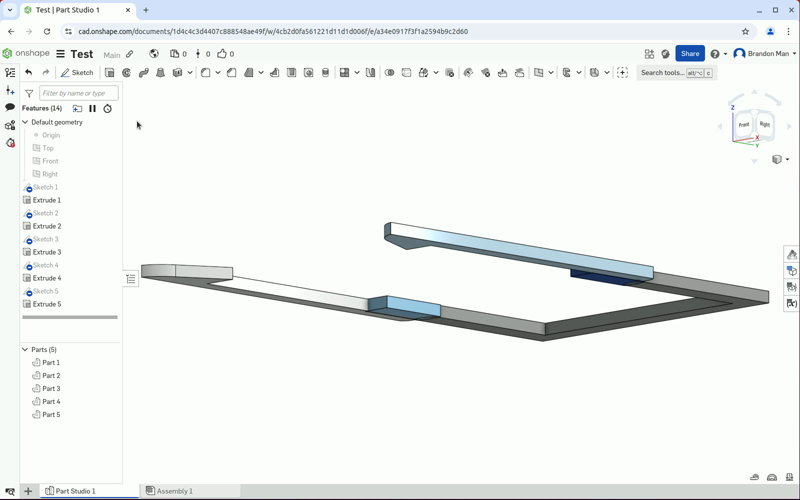
key(left, 3)
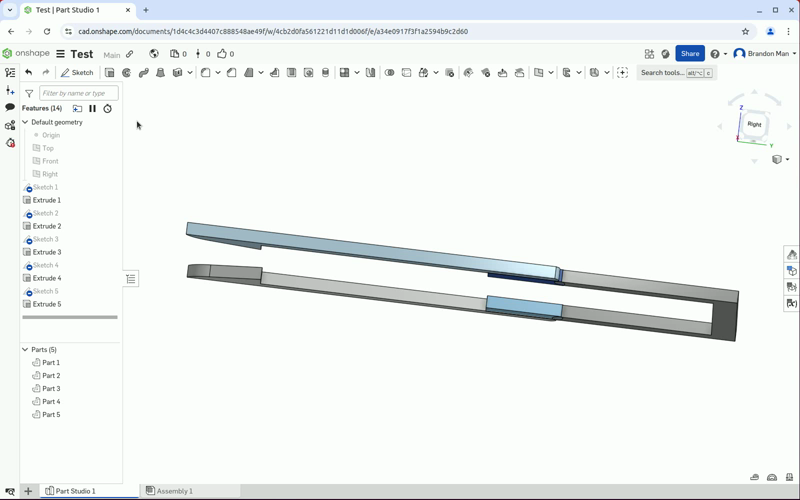
key(right, 3)
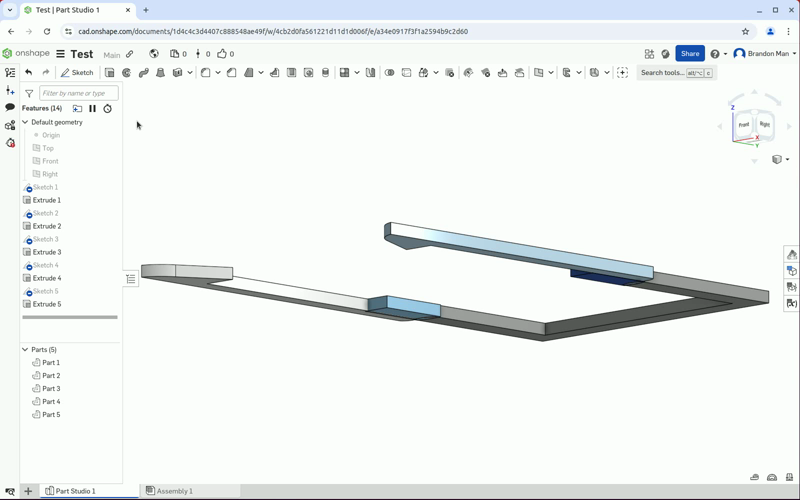
key(down, 3)
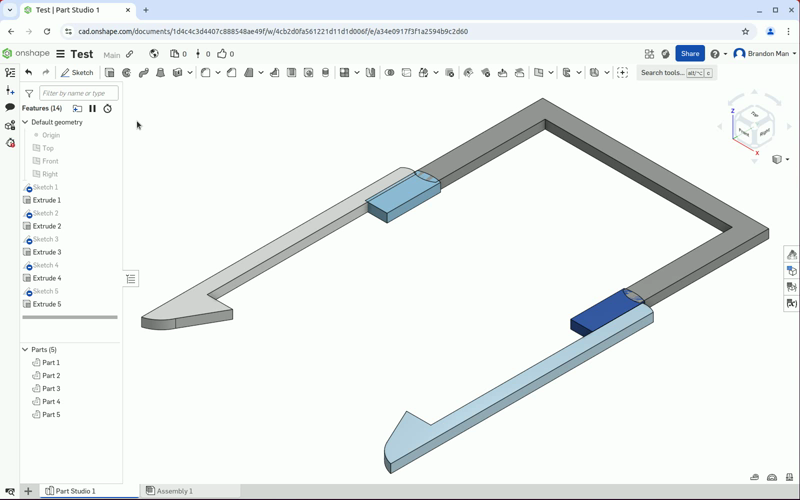
mouse_move(73, 189)
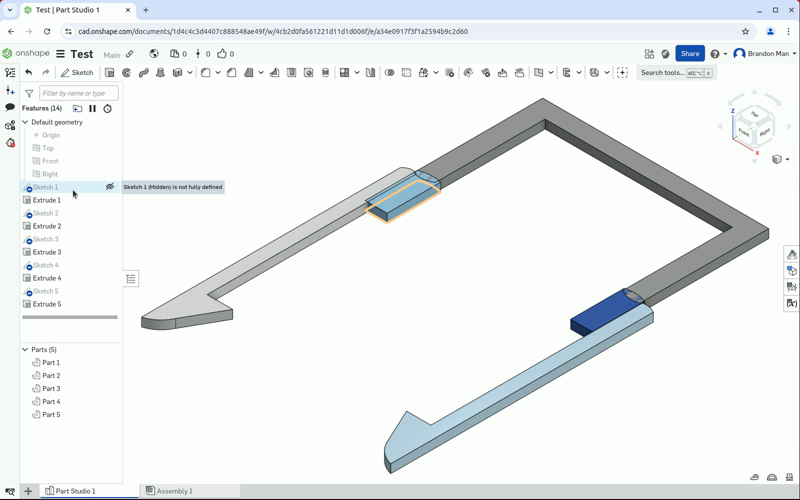
click(73, 189)